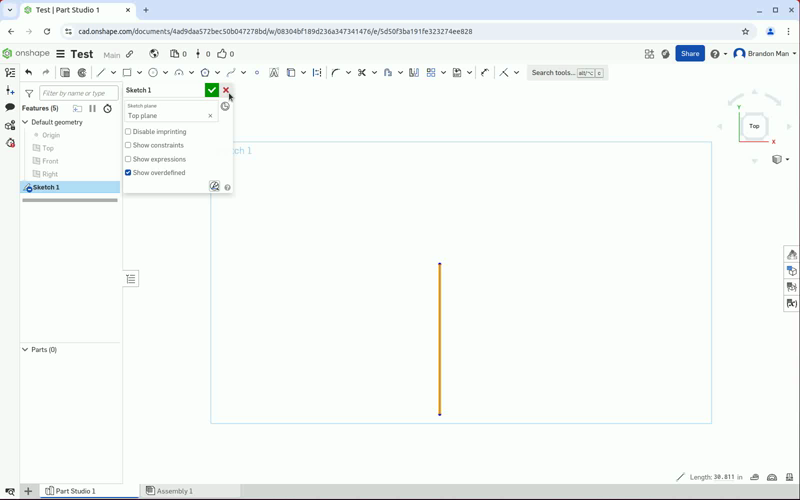
key(shift+h)
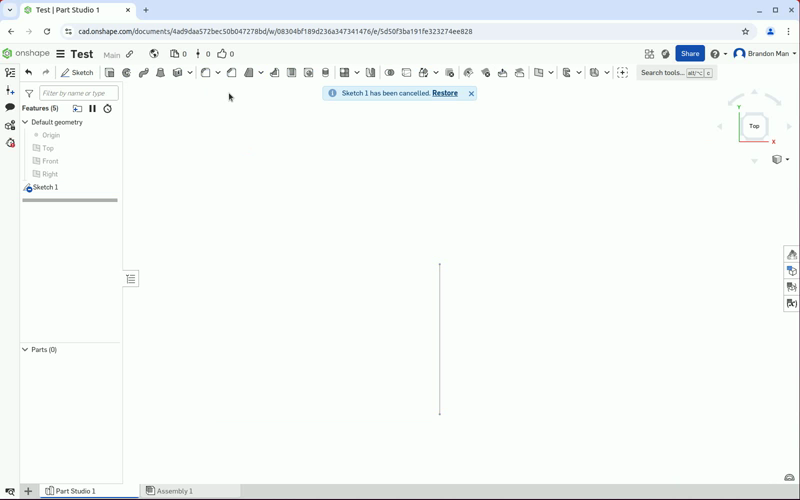
key(shift+s)
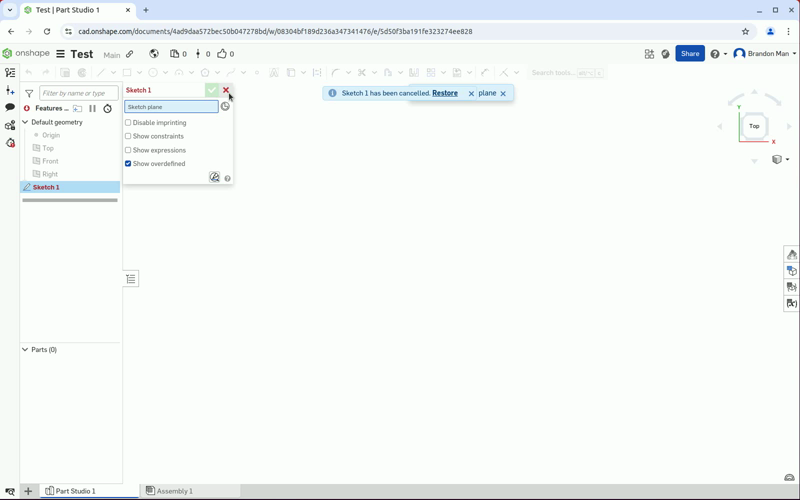
mouse_move(73, 150)
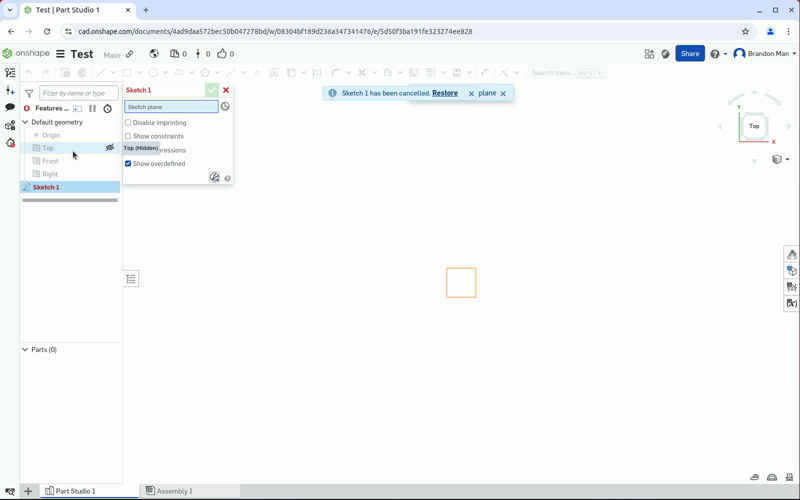
click(73, 150)
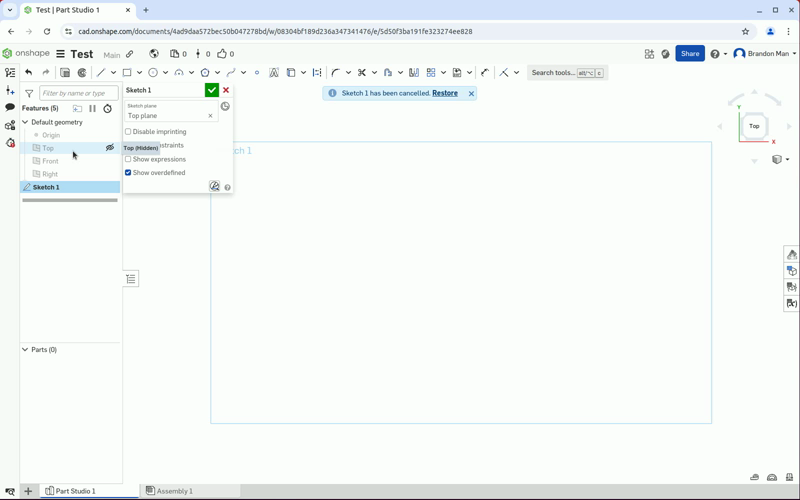
mouse_move(73, 352)
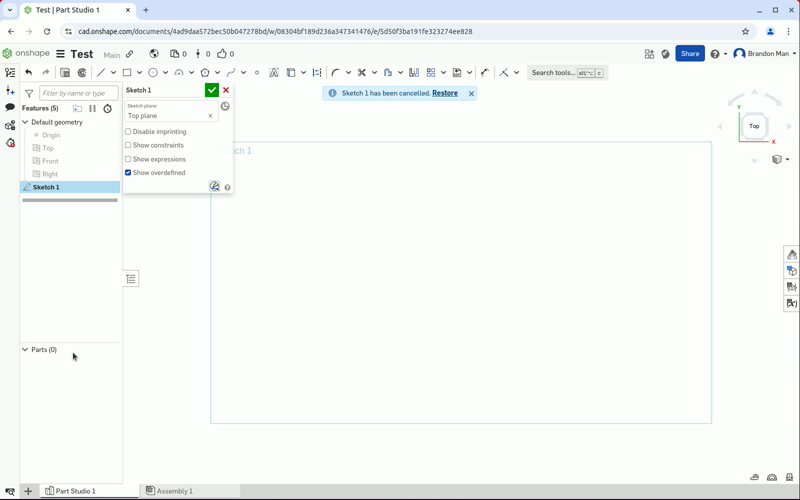
key(y)
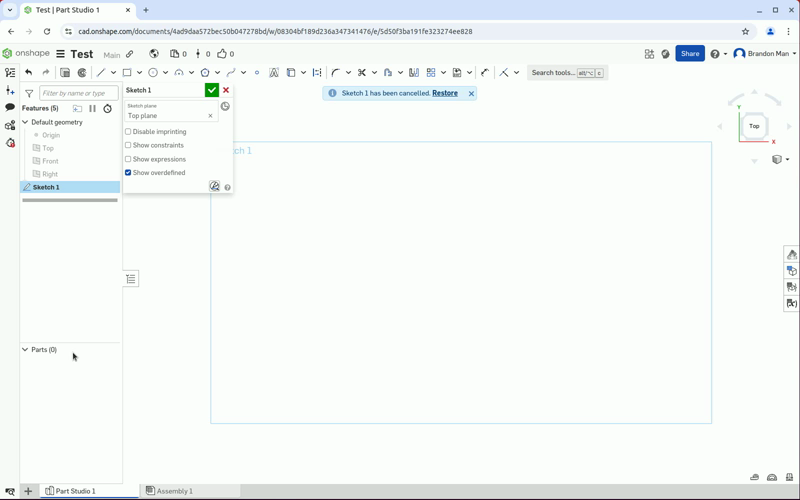
key(l)
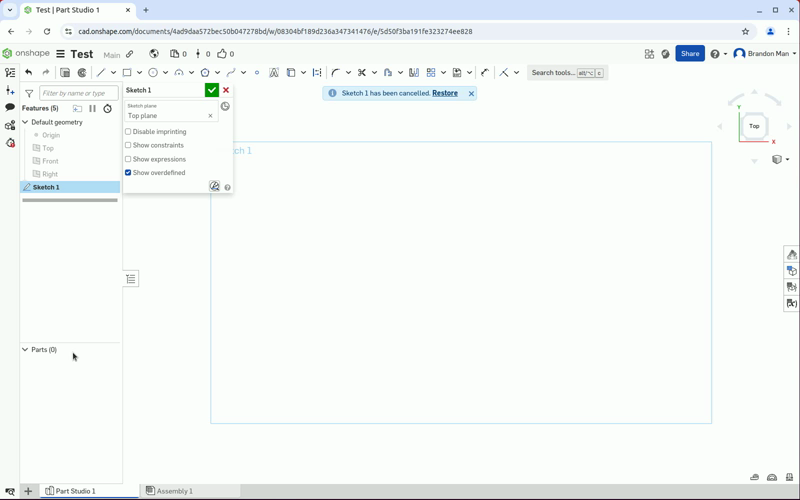
key_down(shift)
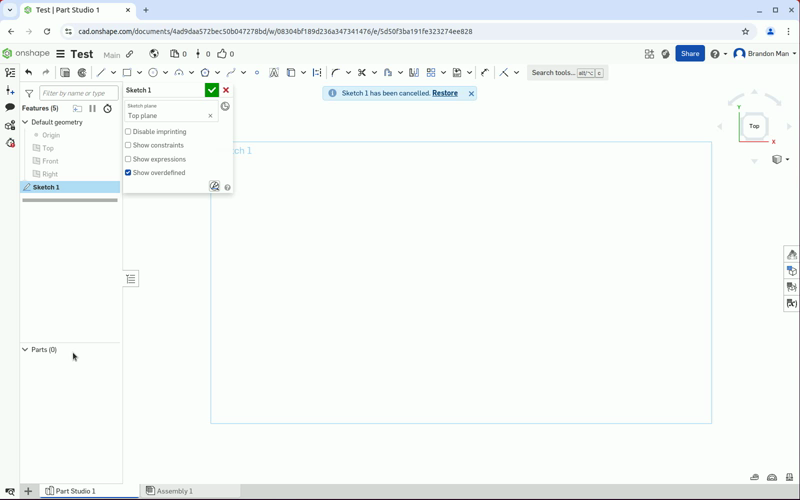
mouse_move(401, 278)
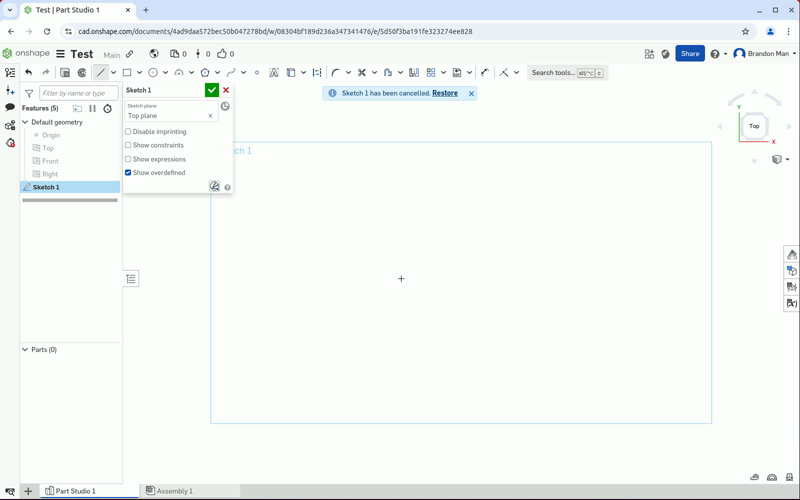
click(401, 278)
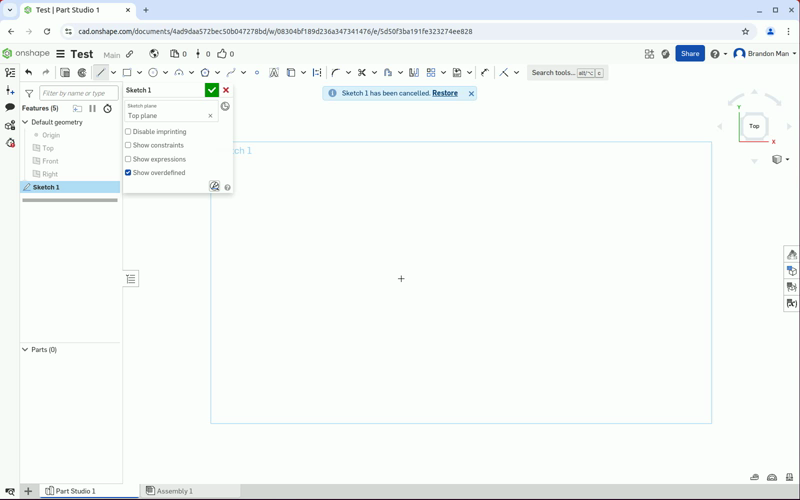
key_up(shift)
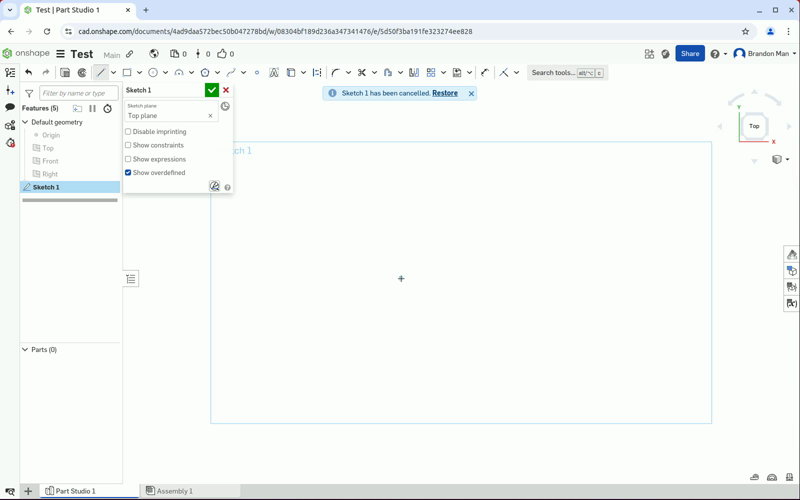
key_down(shift)
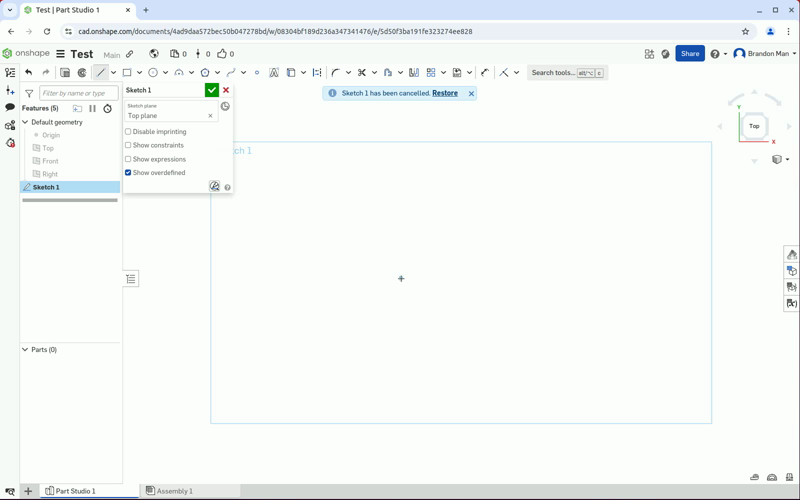
mouse_move(431, 278)
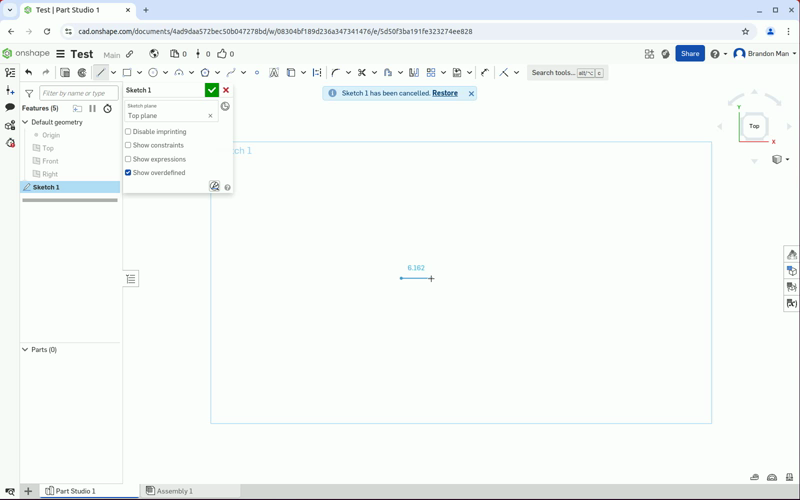
mouse_move(435, 278)
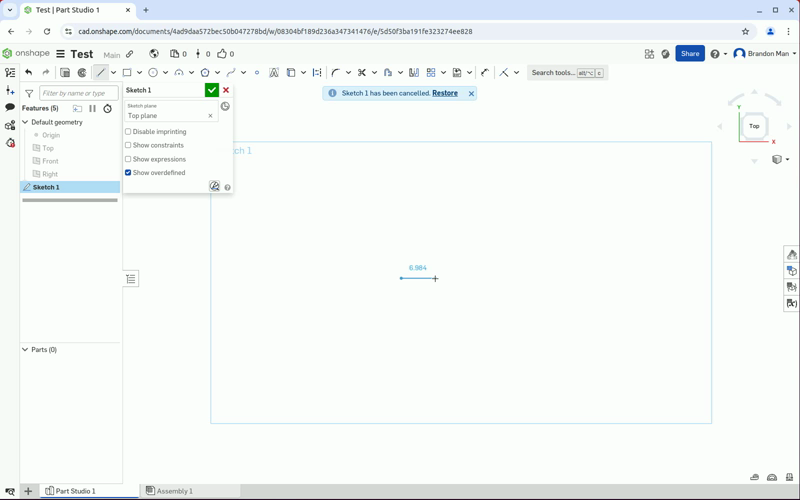
click(435, 278)
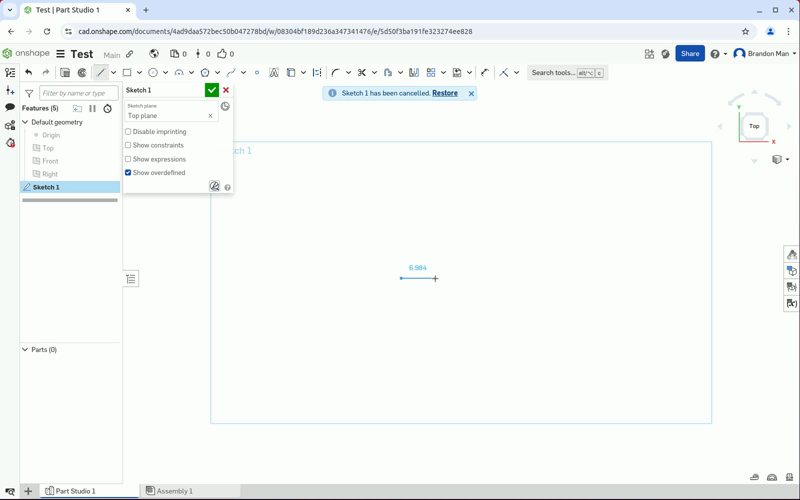
key_up(shift)
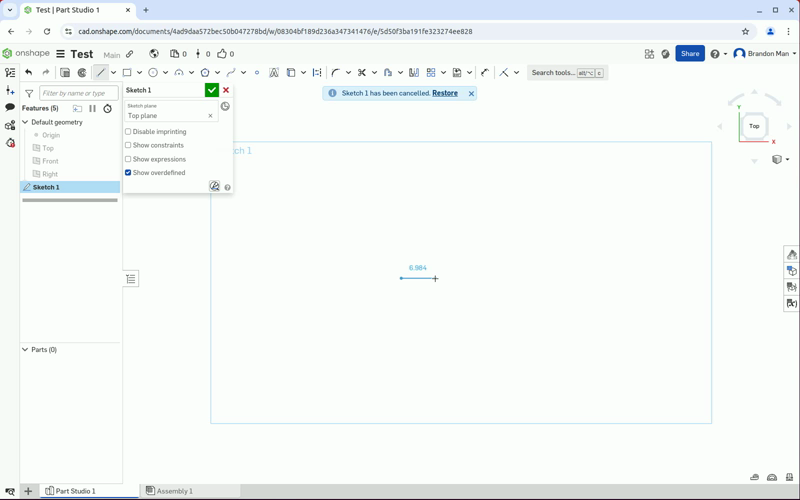
key_down(shift)
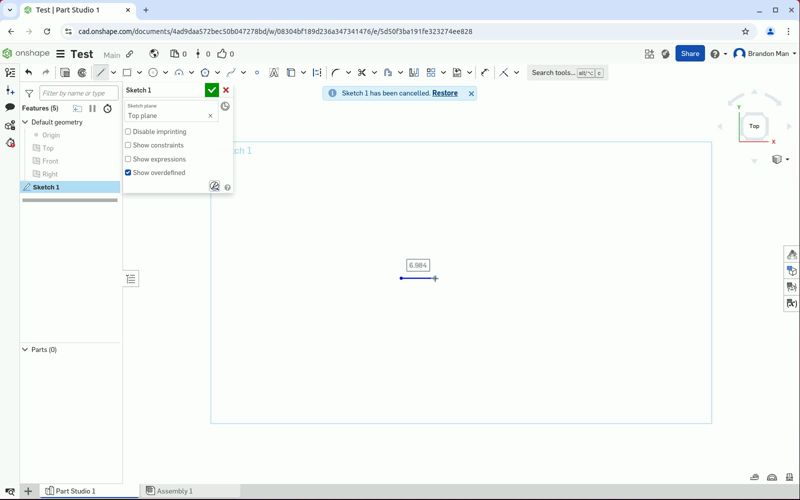
mouse_move(465, 278)
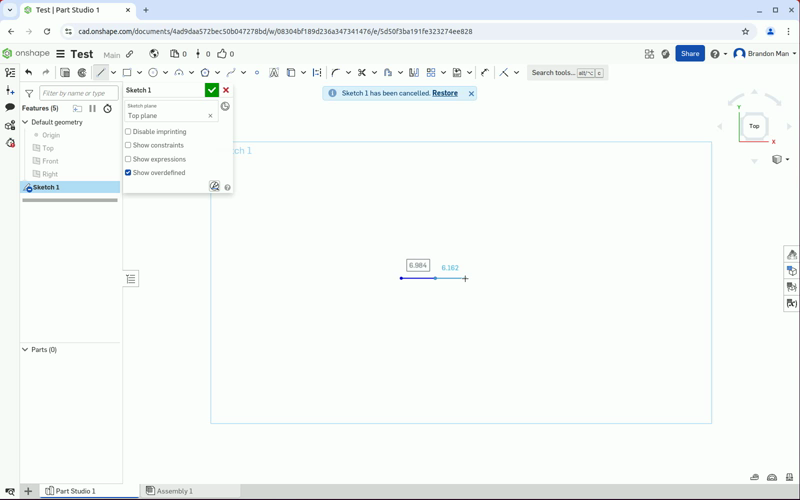
mouse_move(435, 255)
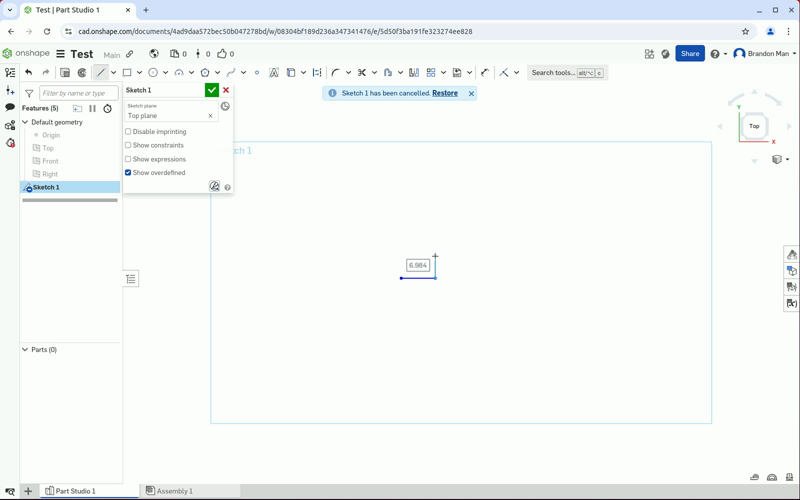
click(435, 255)
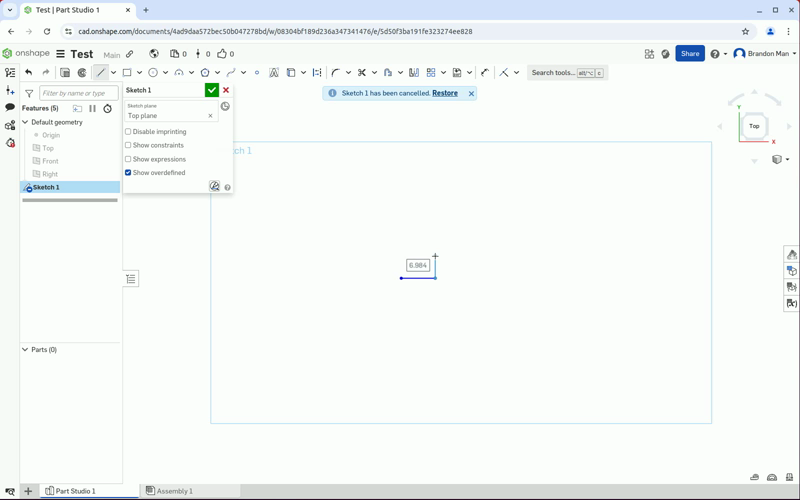
key_up(shift)
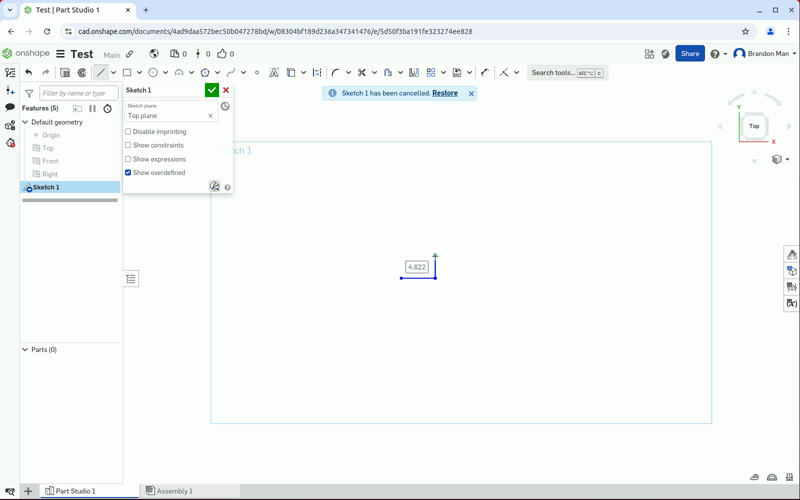
key_down(shift)
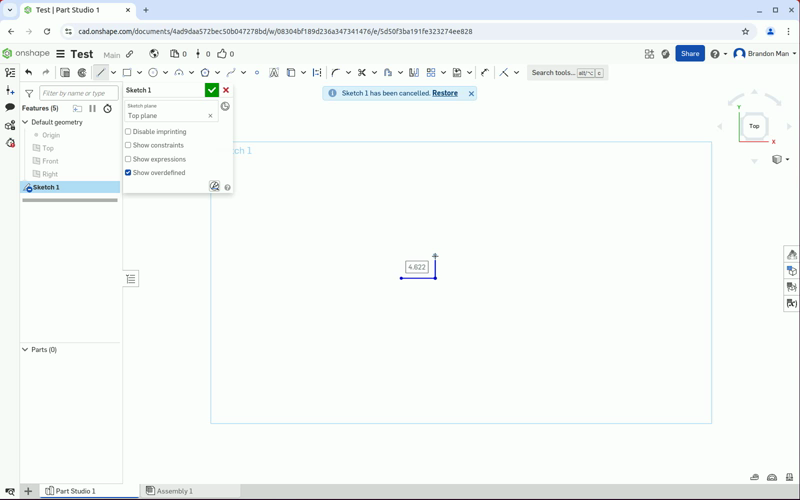
mouse_move(465, 255)
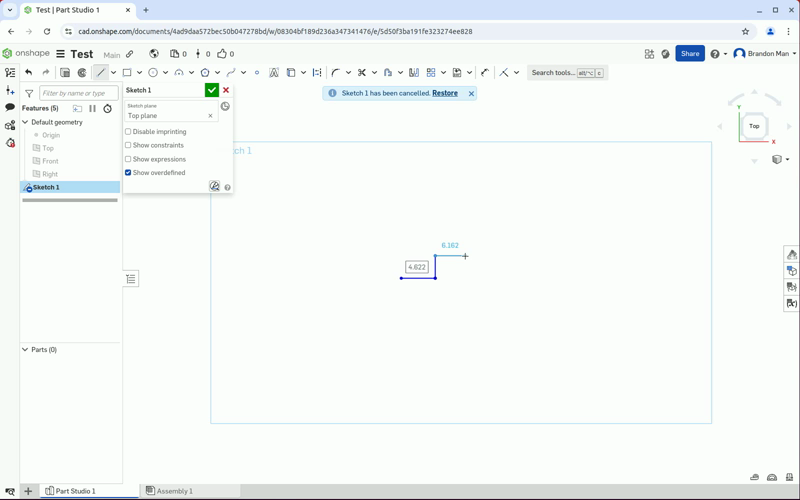
mouse_move(457, 255)
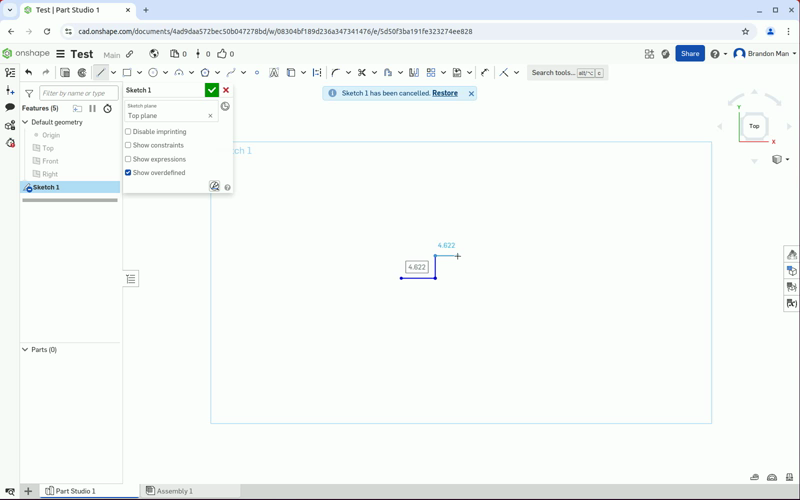
click(457, 255)
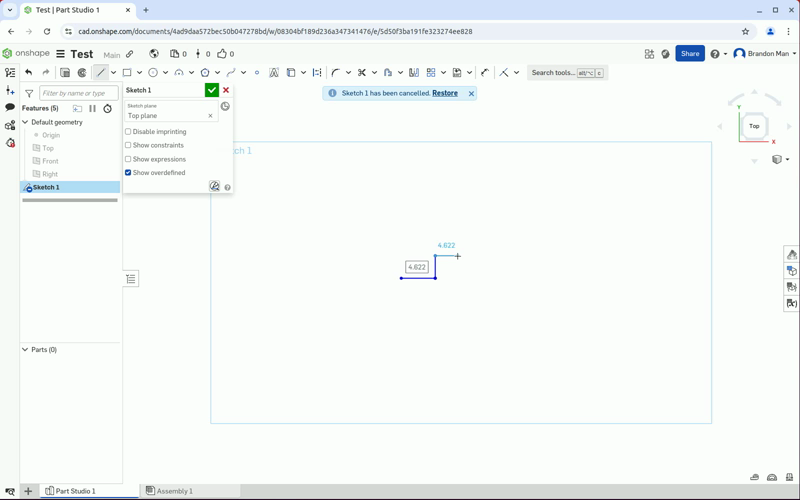
key_up(shift)
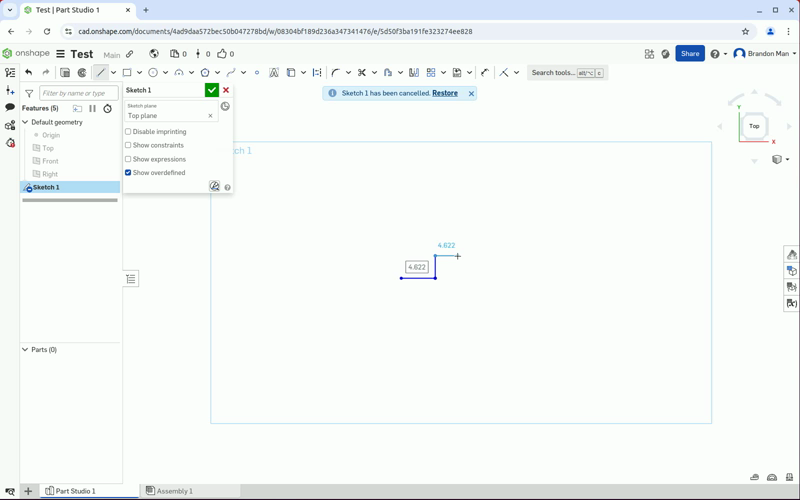
key_down(shift)
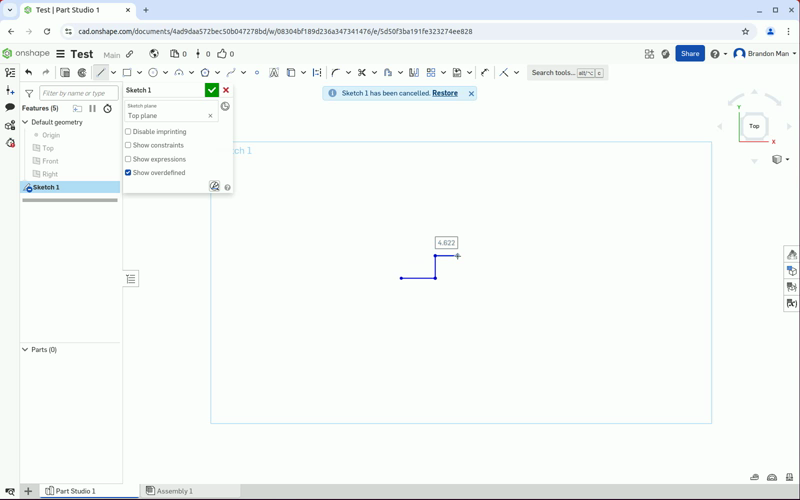
mouse_move(487, 255)
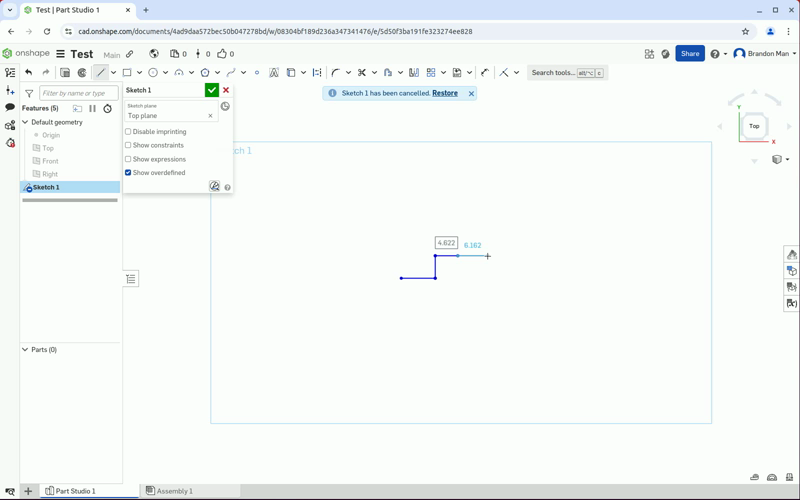
mouse_move(457, 221)
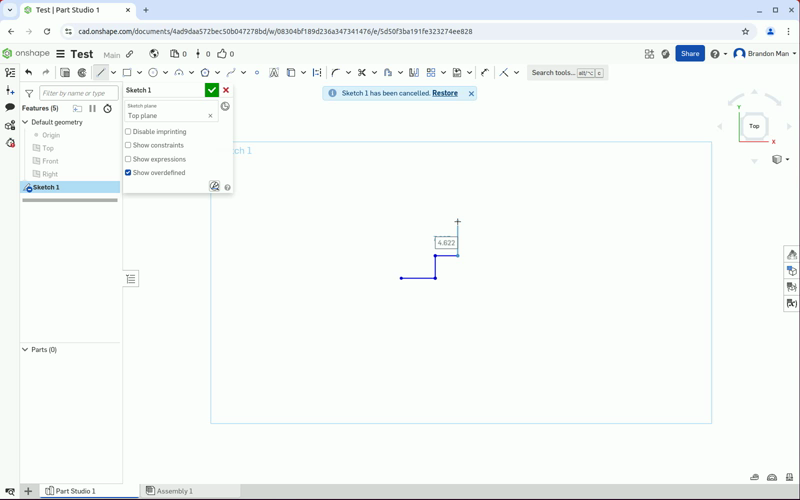
click(457, 221)
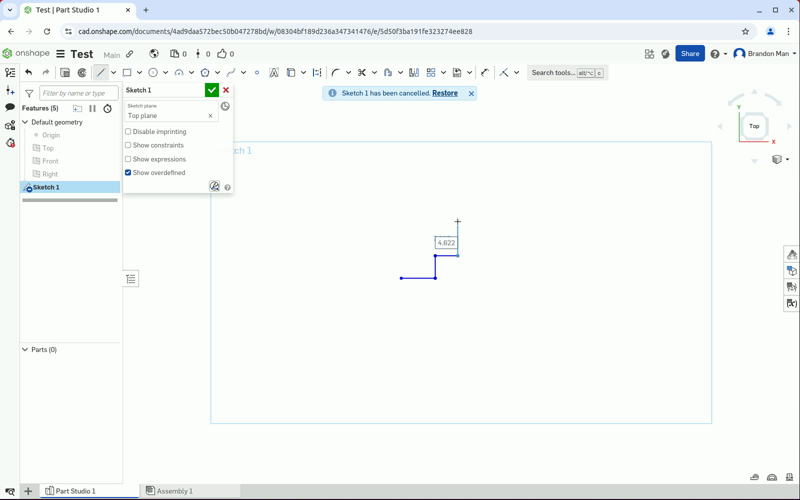
key_up(shift)
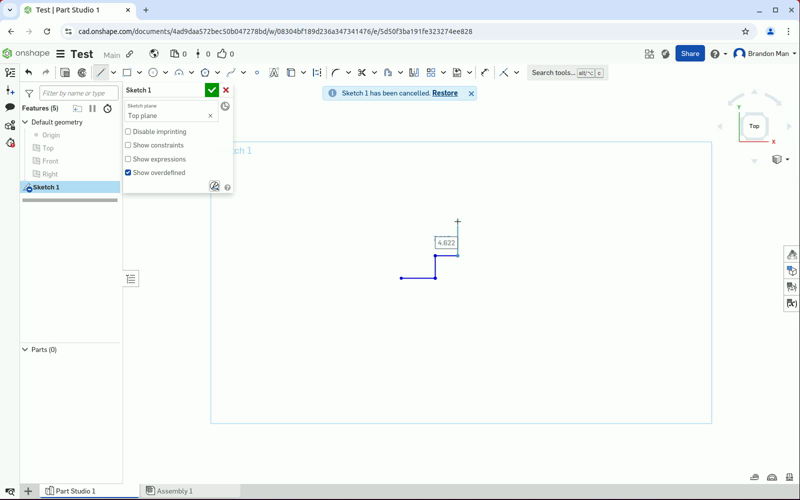
key_down(shift)
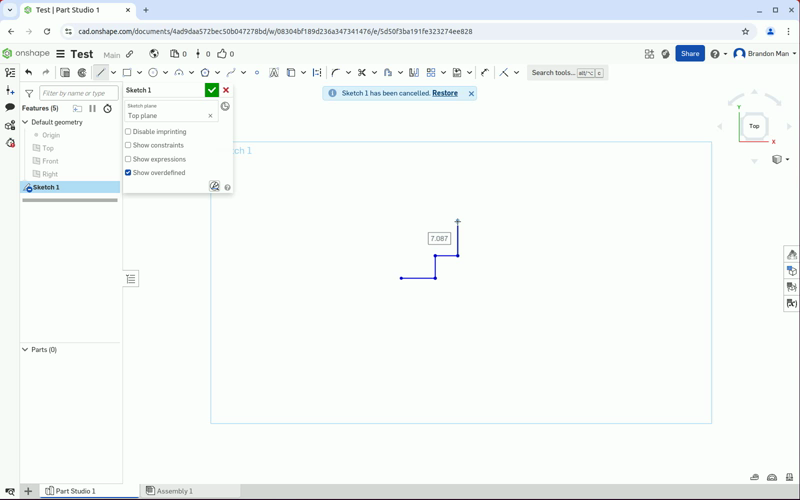
mouse_move(487, 221)
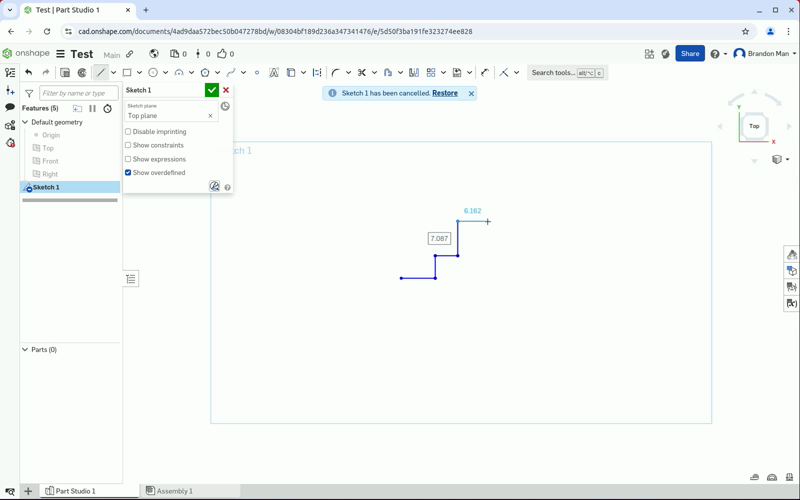
mouse_move(412, 221)
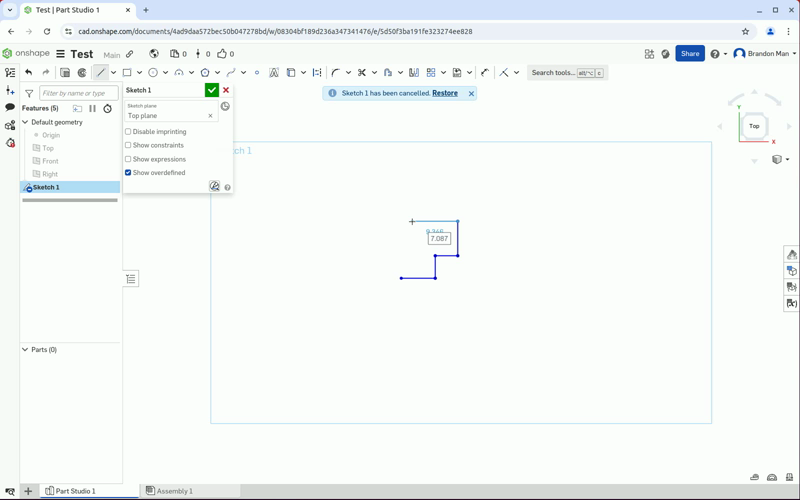
click(412, 221)
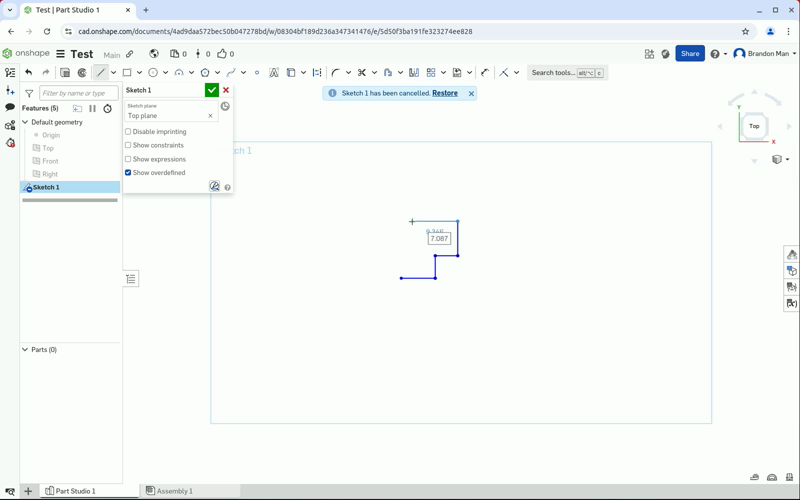
key_up(shift)
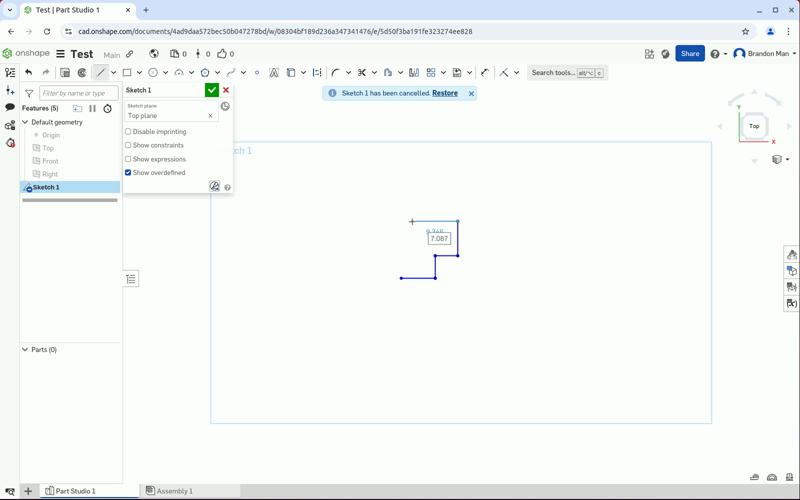
key(esc)
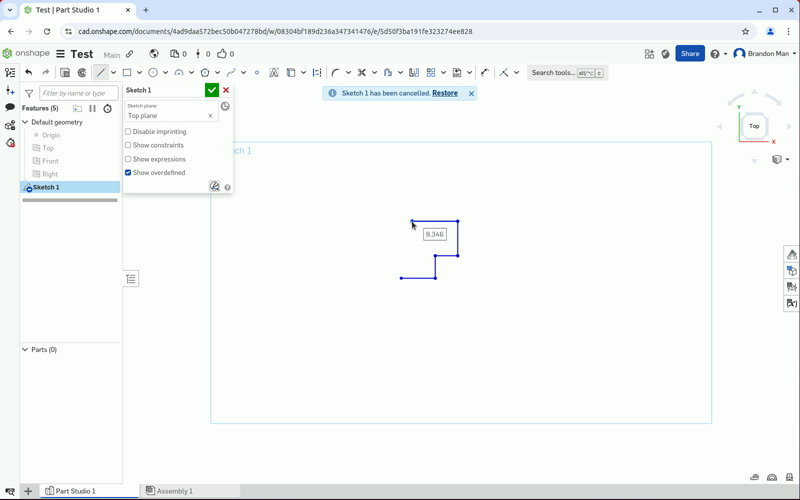
key(a)
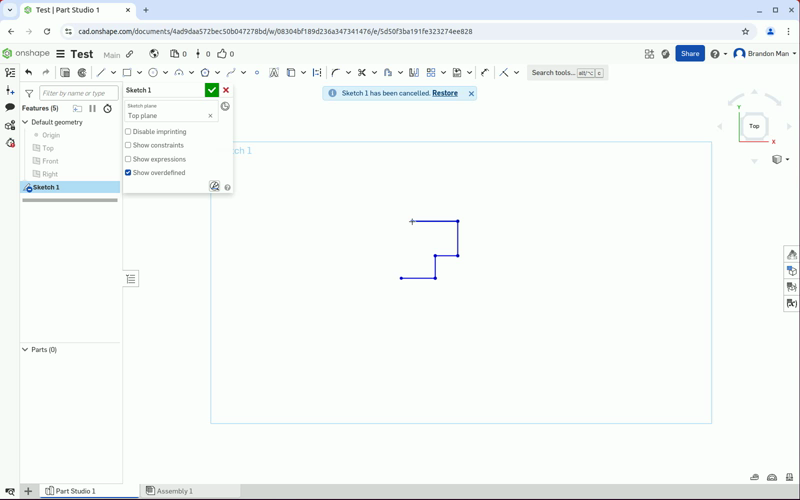
mouse_move(412, 221)
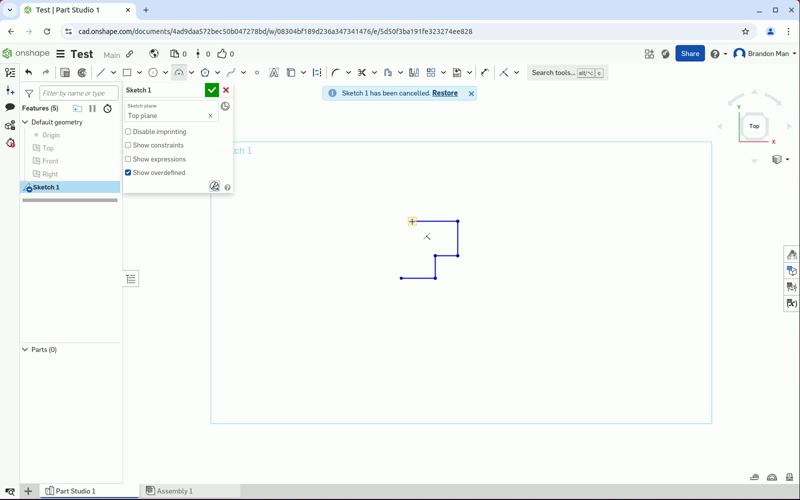
click(412, 221)
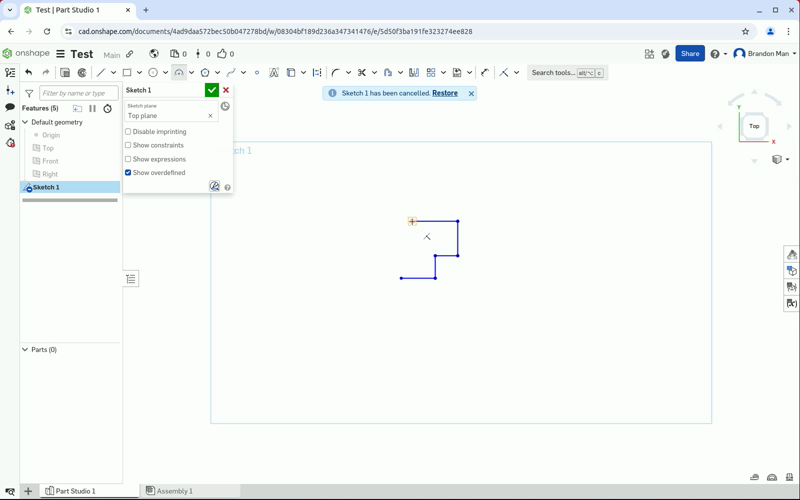
key_down(shift)
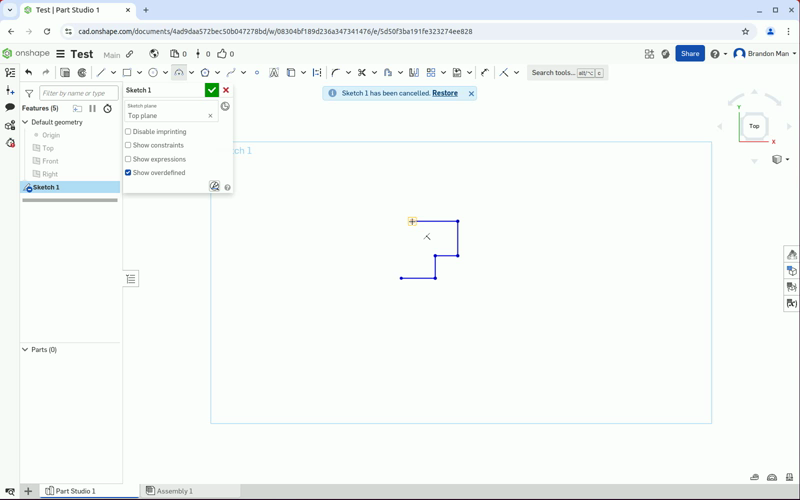
mouse_move(401, 232)
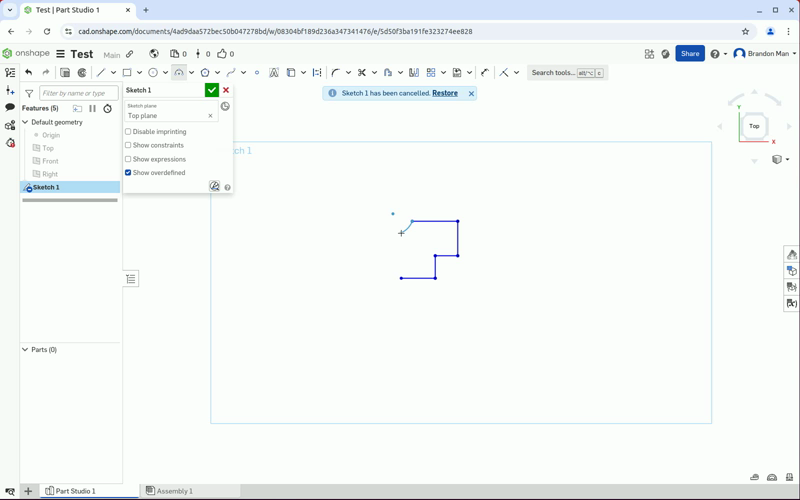
click(401, 232)
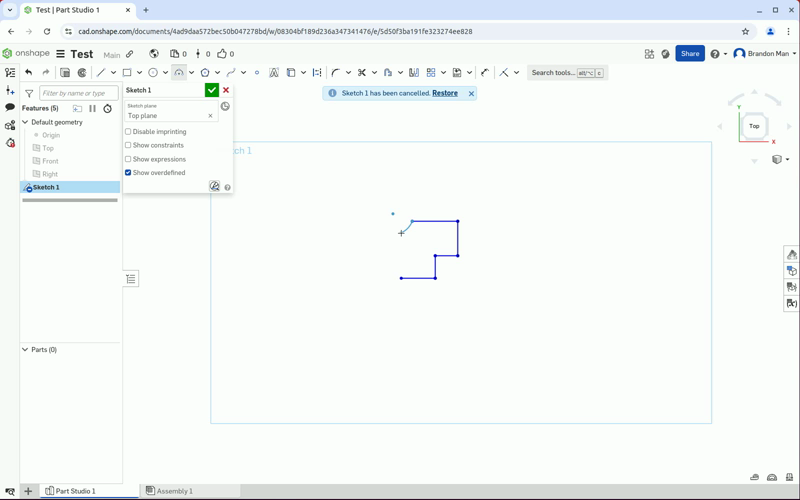
mouse_move(404, 224)
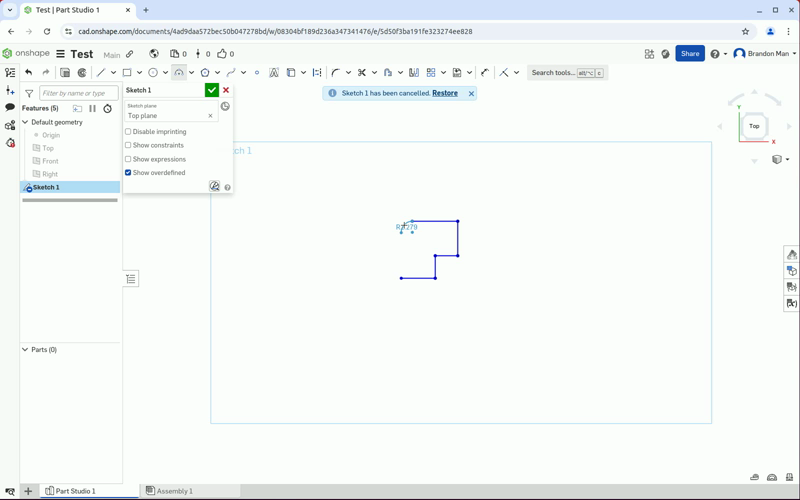
click(404, 224)
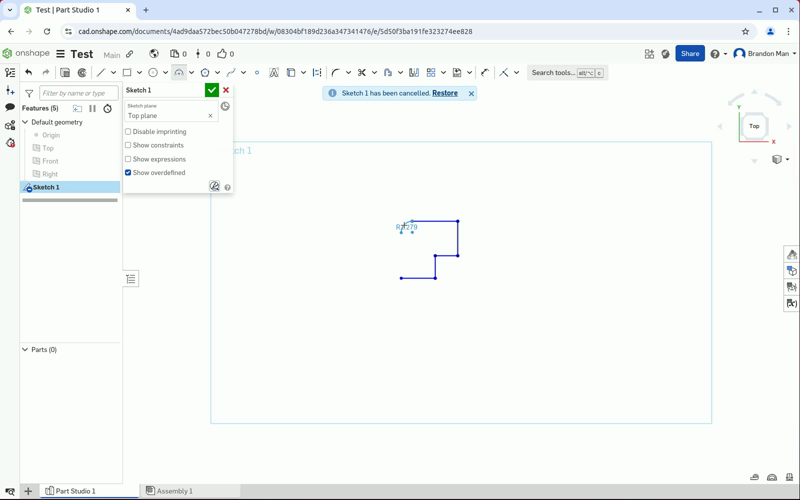
key_up(shift)
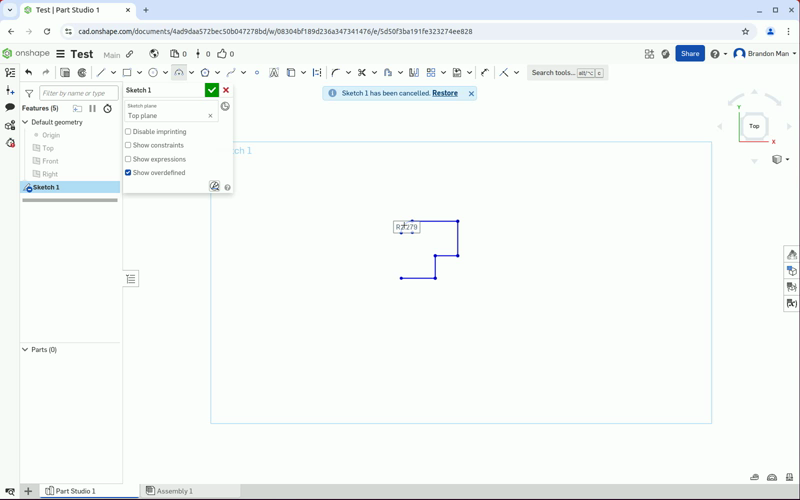
key(esc)
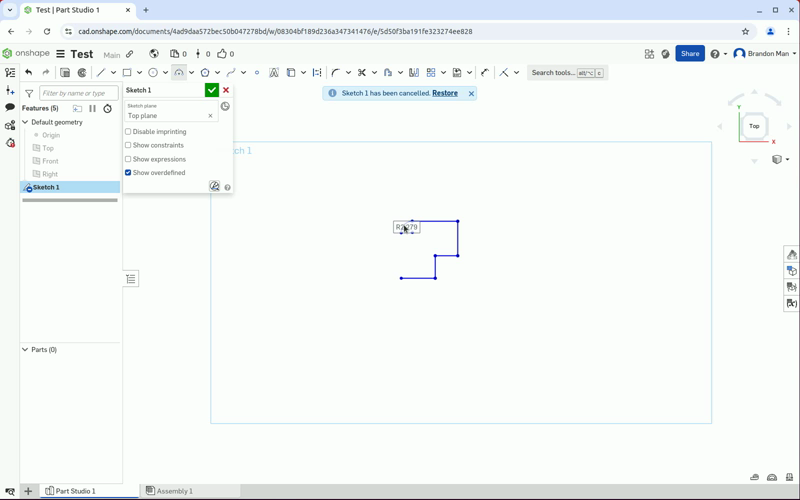
key(l)
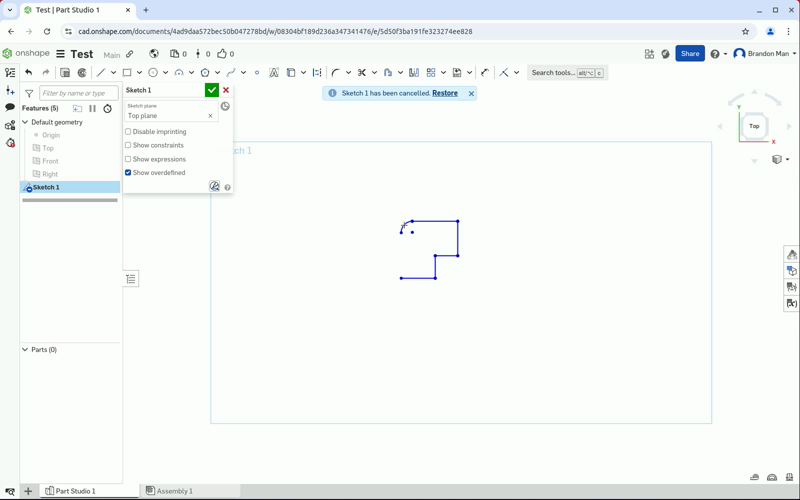
mouse_move(401, 232)
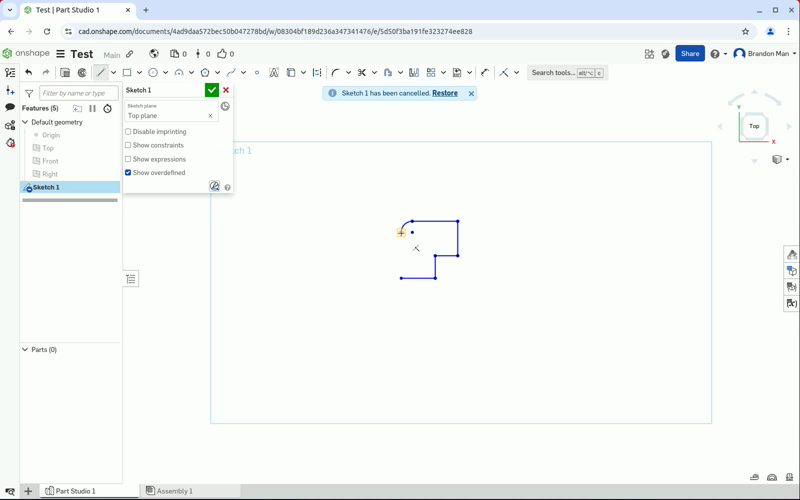
click(401, 232)
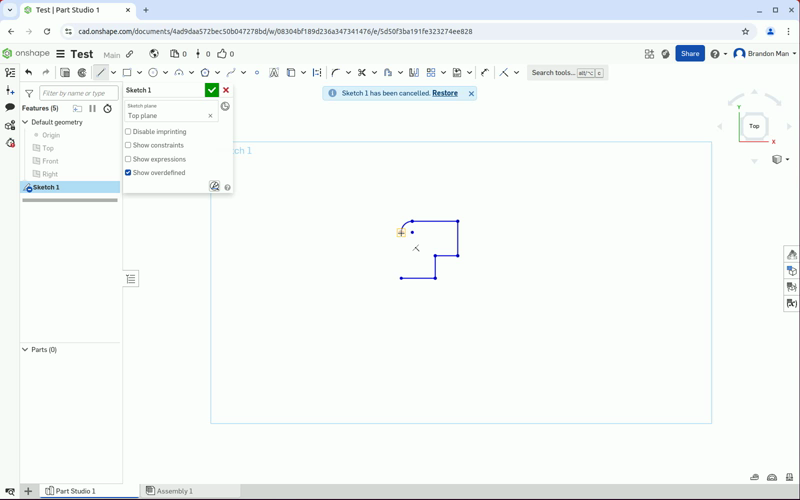
mouse_move(431, 232)
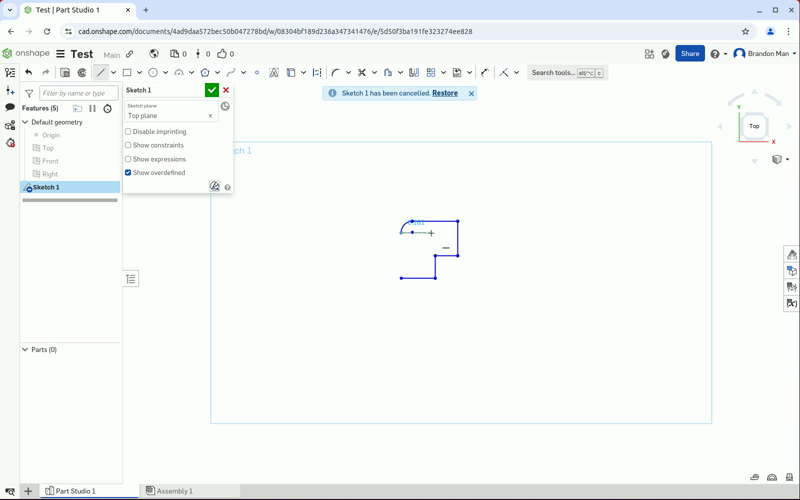
key_down(shift)
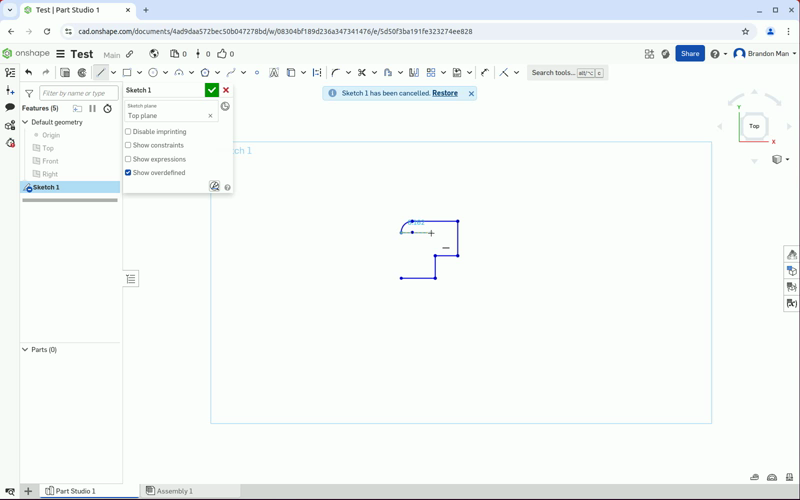
mouse_move(401, 278)
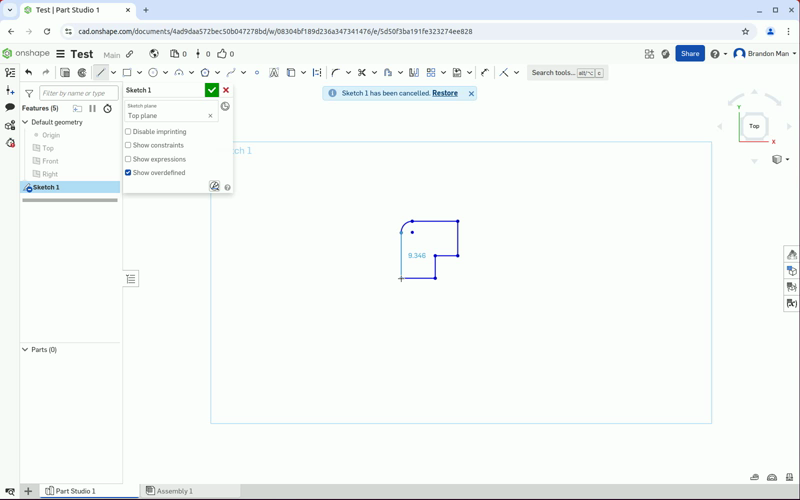
key_up(shift)
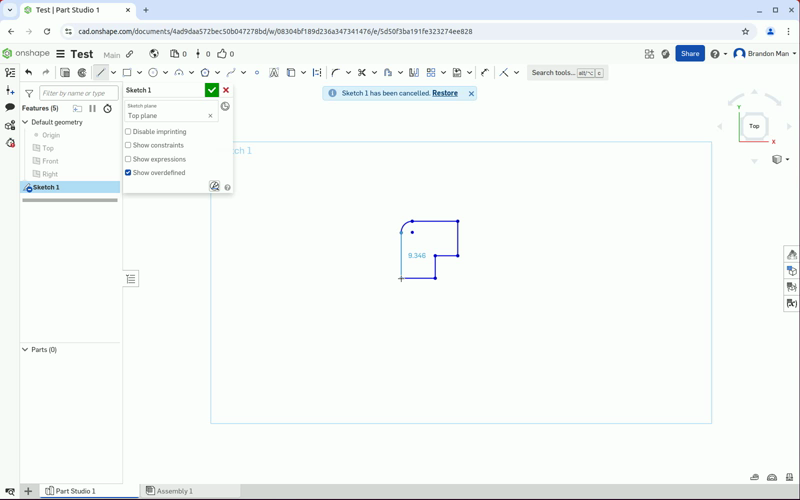
click(401, 278)
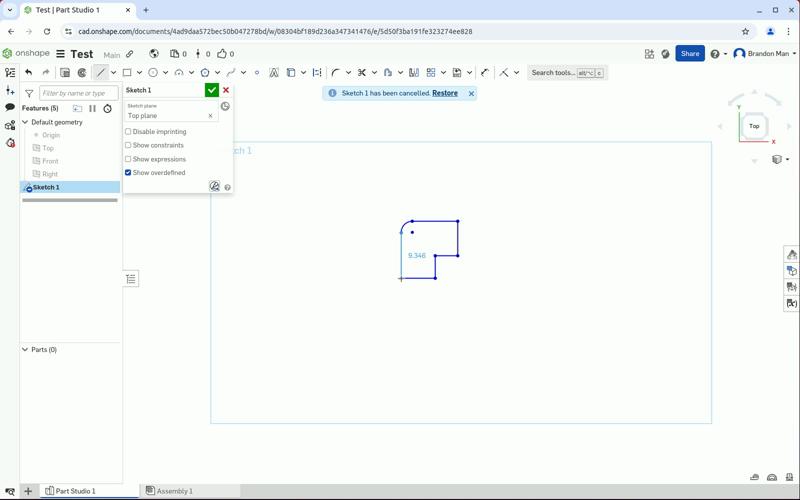
key(esc)
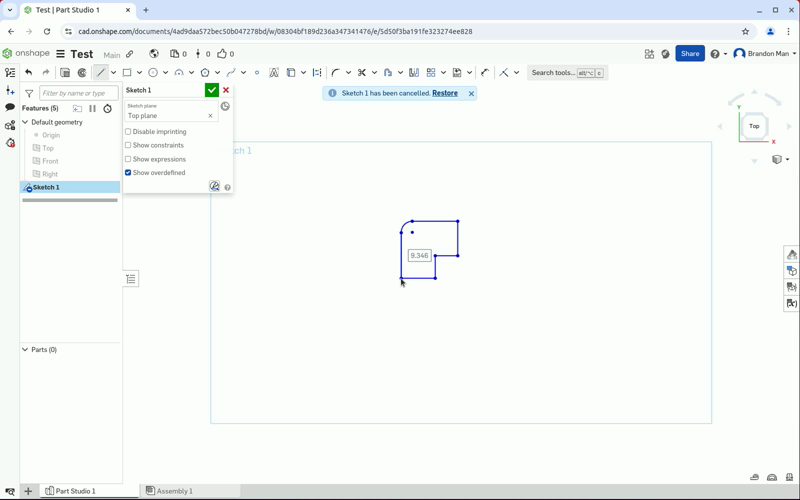
mouse_move(423, 257)
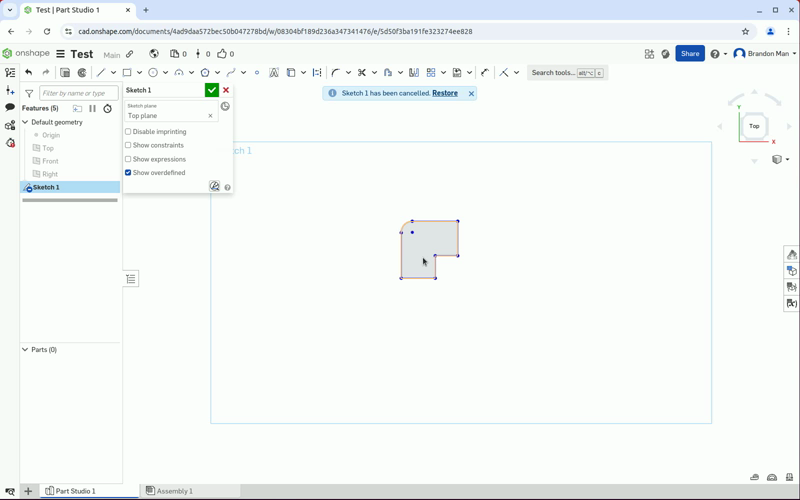
click(423, 257)
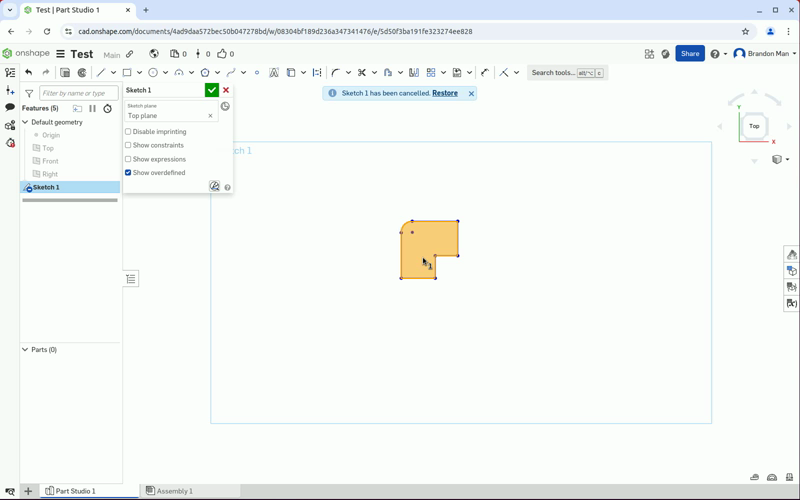
mouse_move(73, 352)
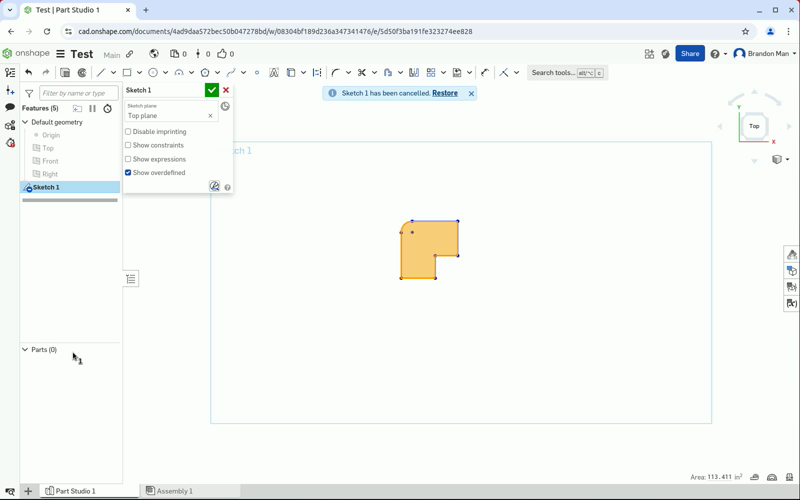
key(shift+y)
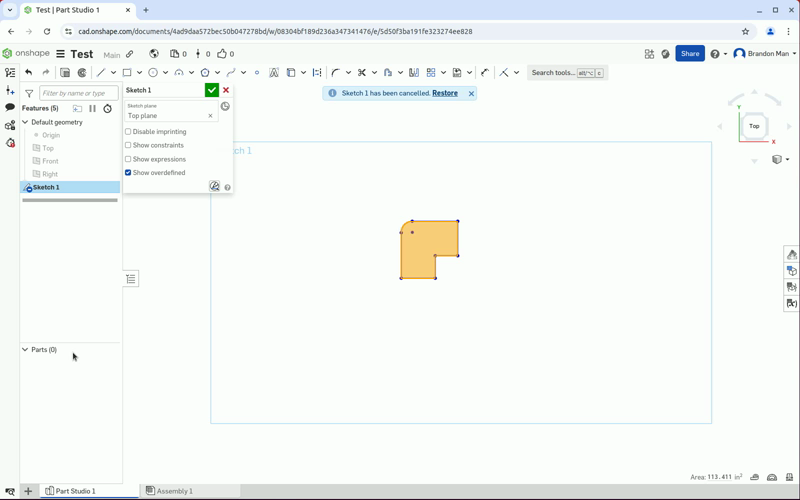
key(shift+e)
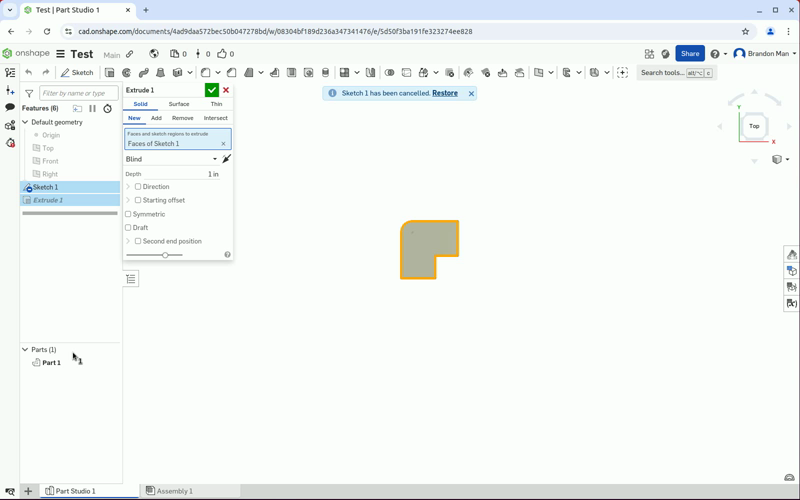
mouse_move(143, 106)
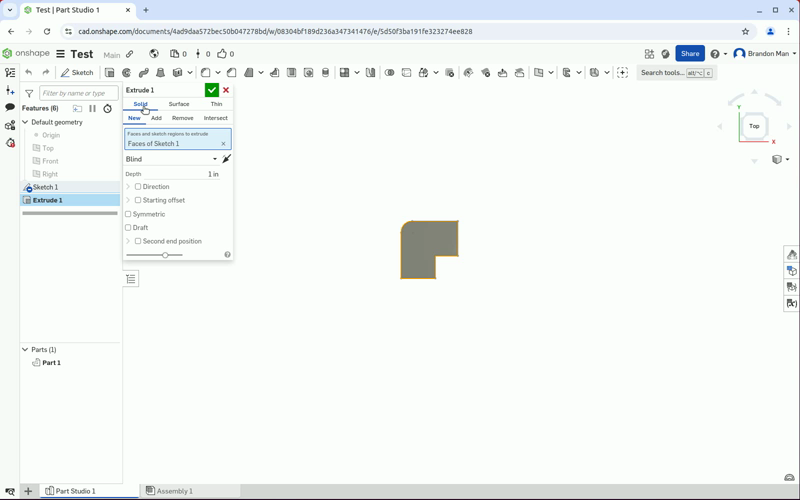
click(143, 106)
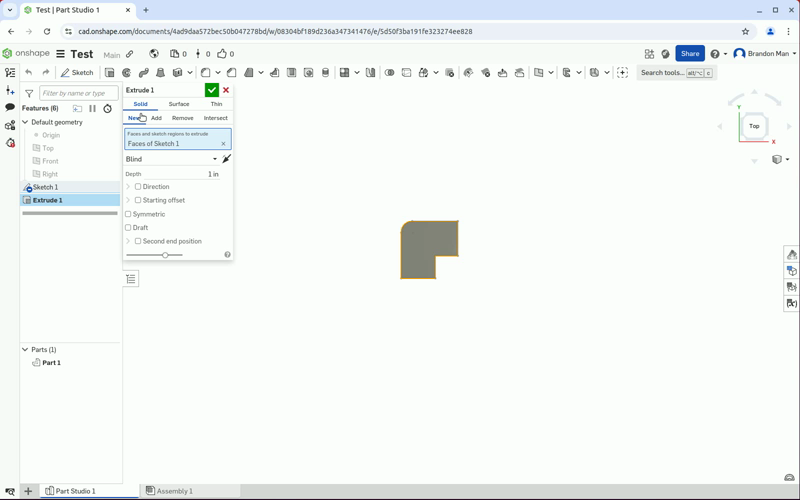
mouse_move(137, 120)
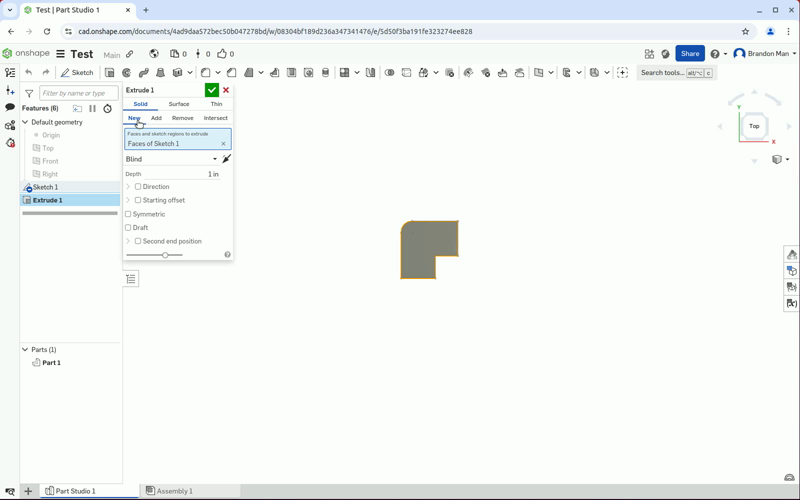
click(137, 120)
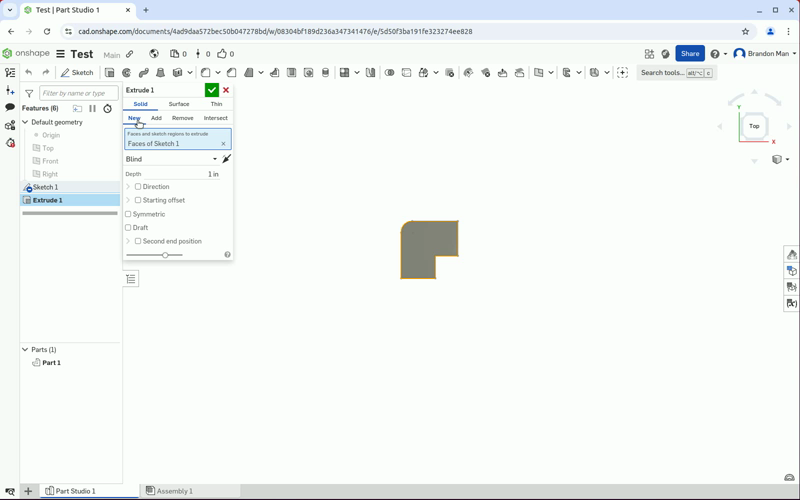
key(tab, 4)
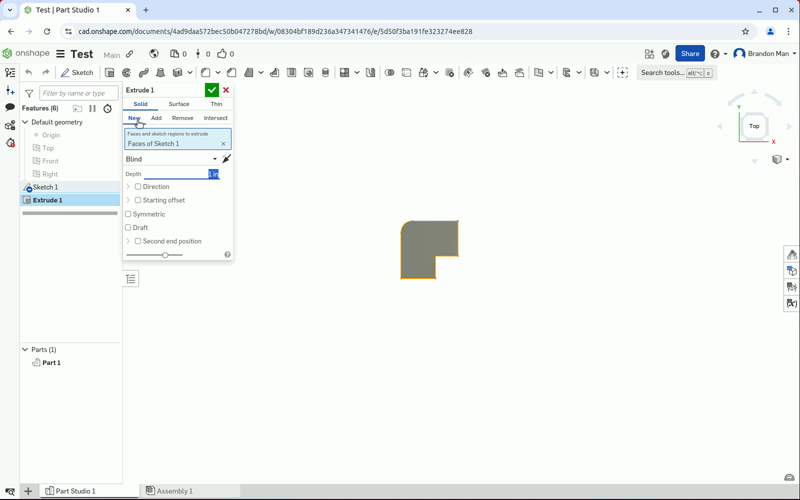
text(18.535)
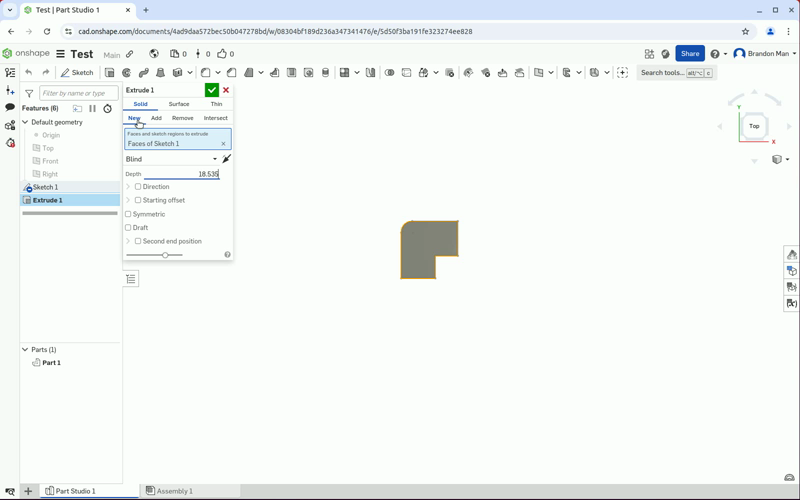
key(enter)
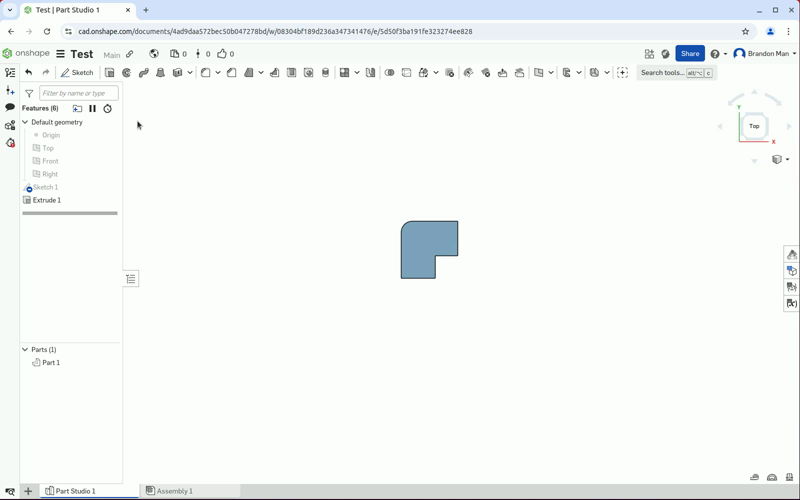
key(shift+h)
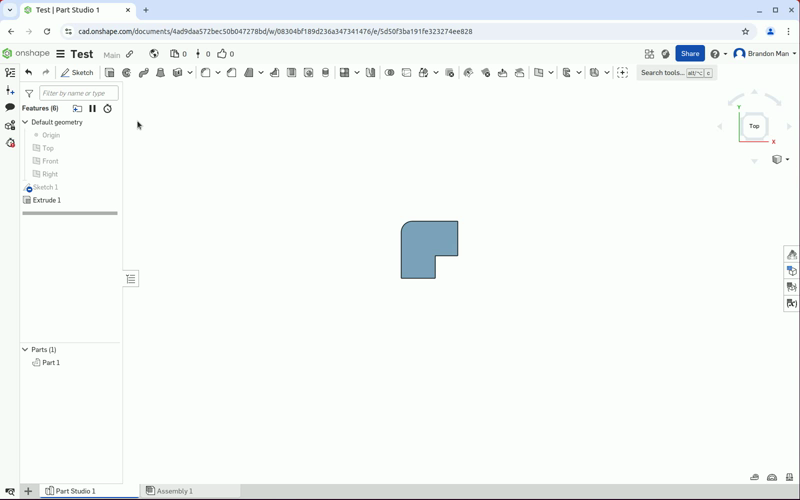
key(shift+h)
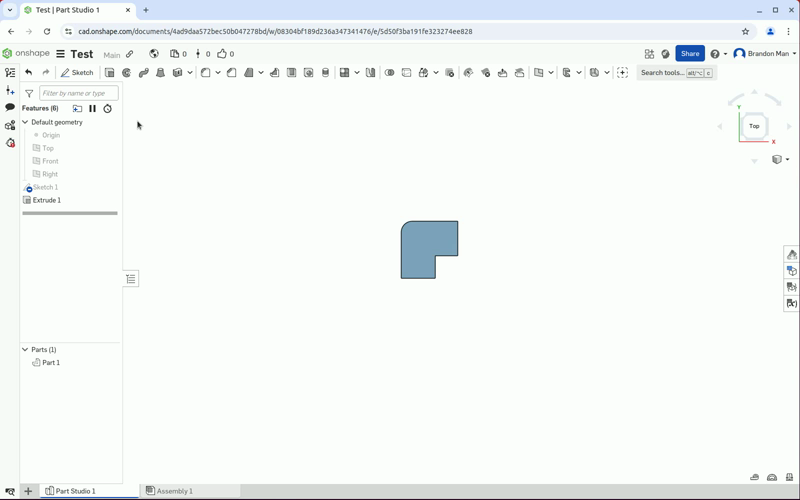
mouse_move(73, 189)
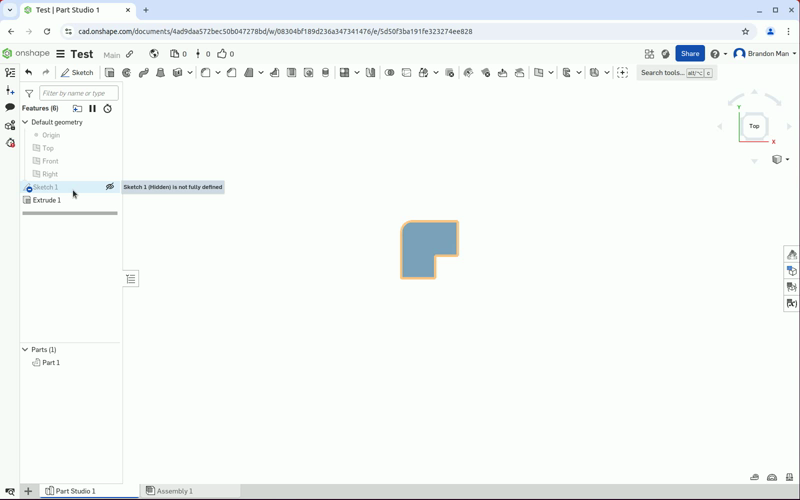
click(73, 189)
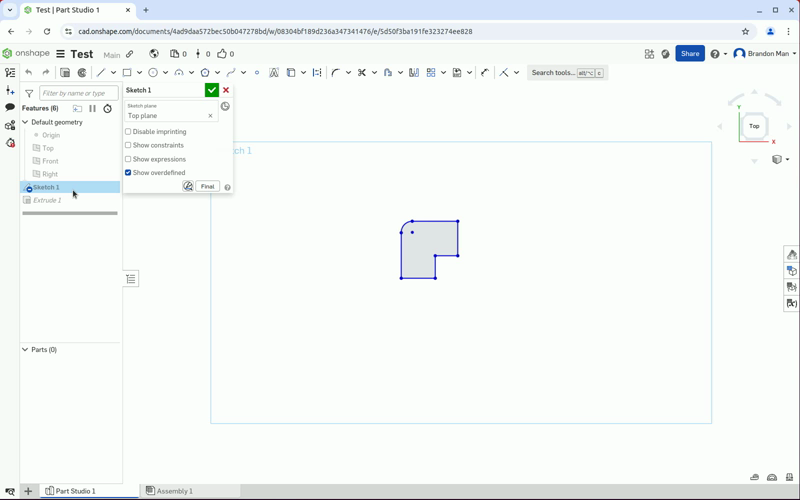
mouse_move(229, 92)
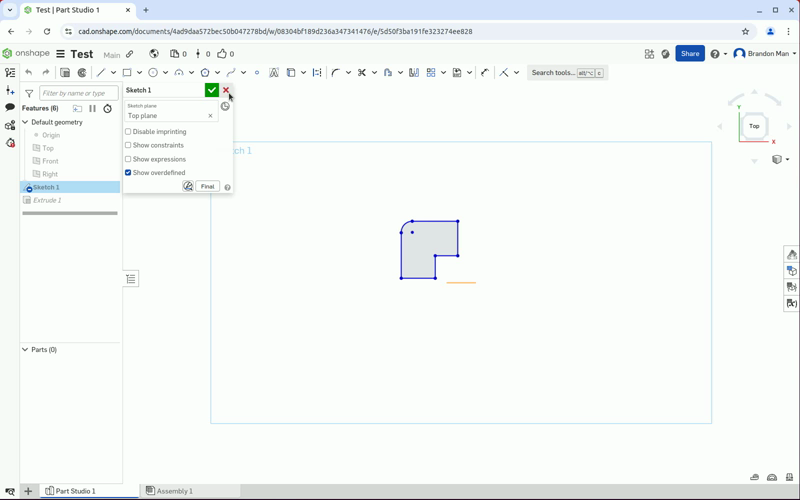
click(229, 92)
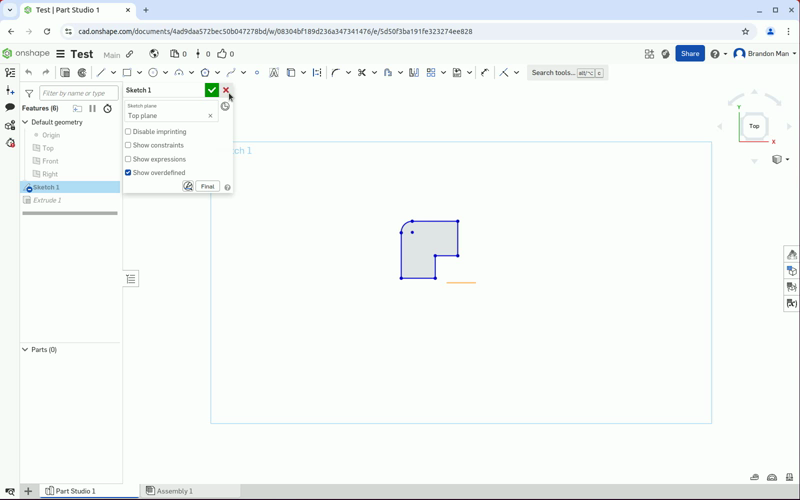
key(shift+s)
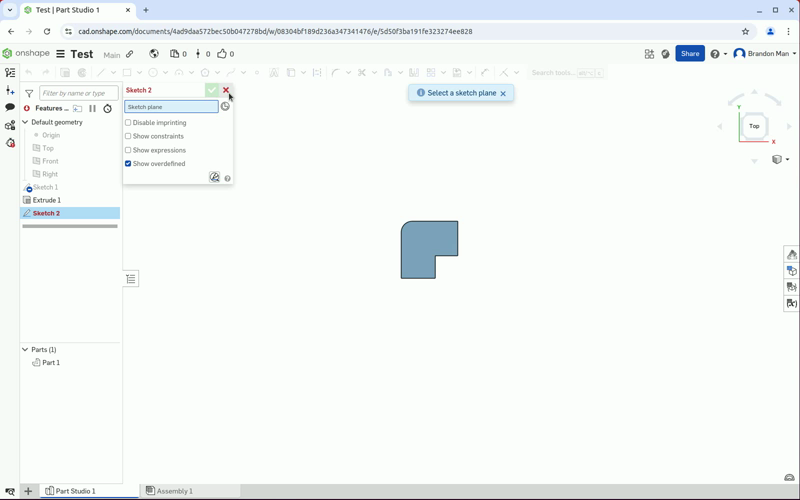
mouse_move(73, 150)
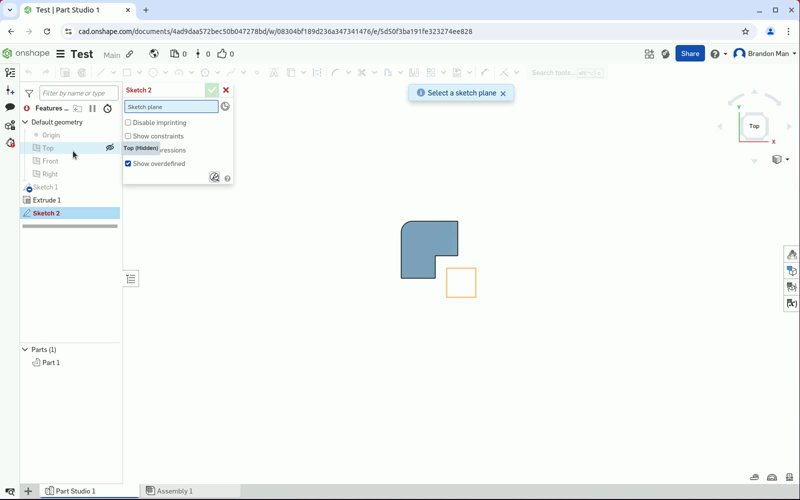
click(73, 150)
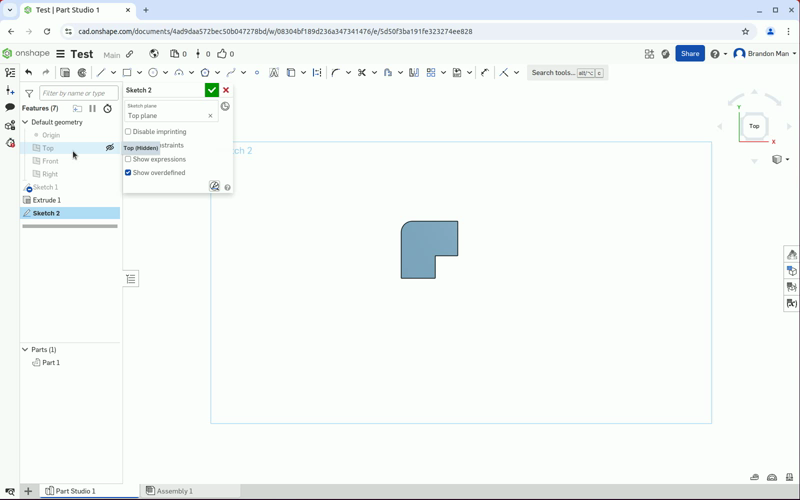
mouse_move(73, 352)
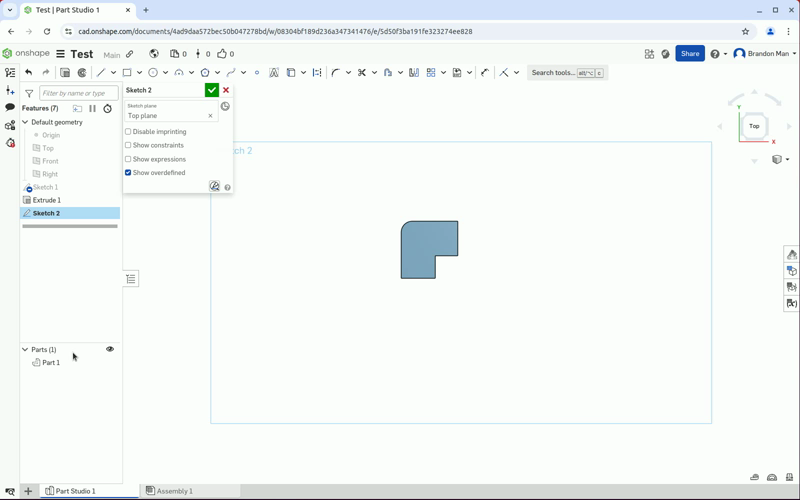
key(y)
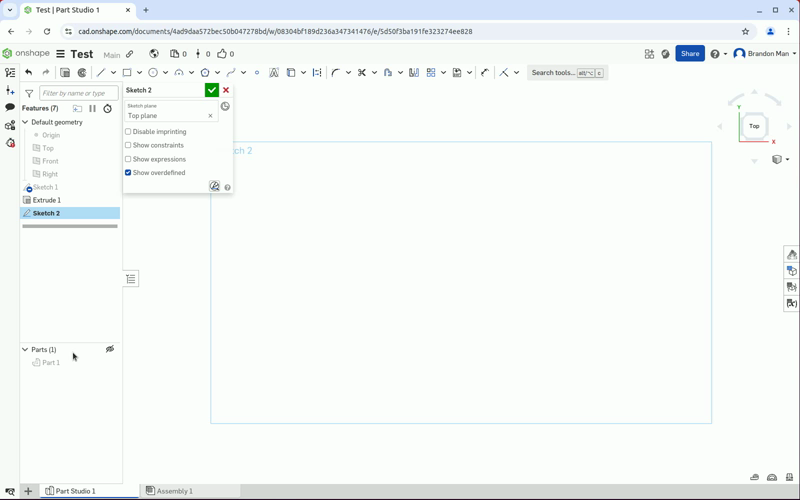
key(l)
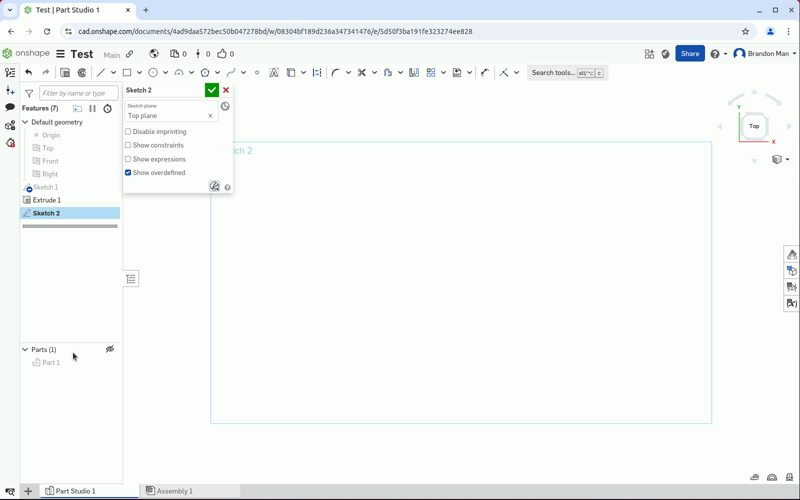
key_down(shift)
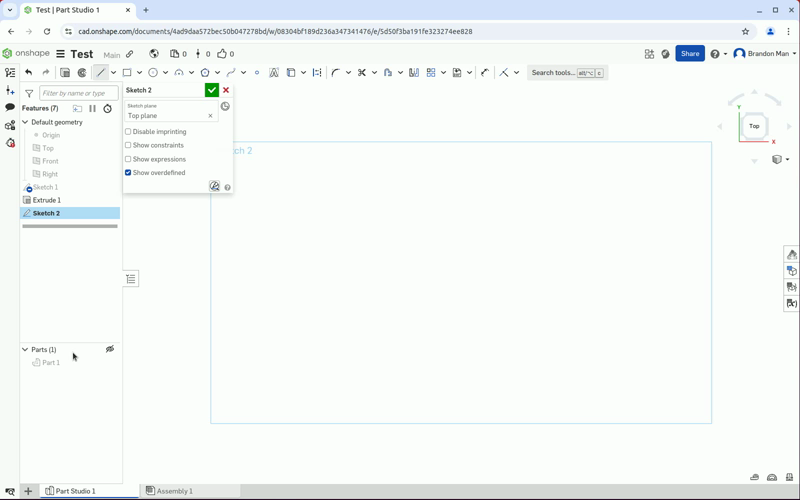
mouse_move(457, 254)
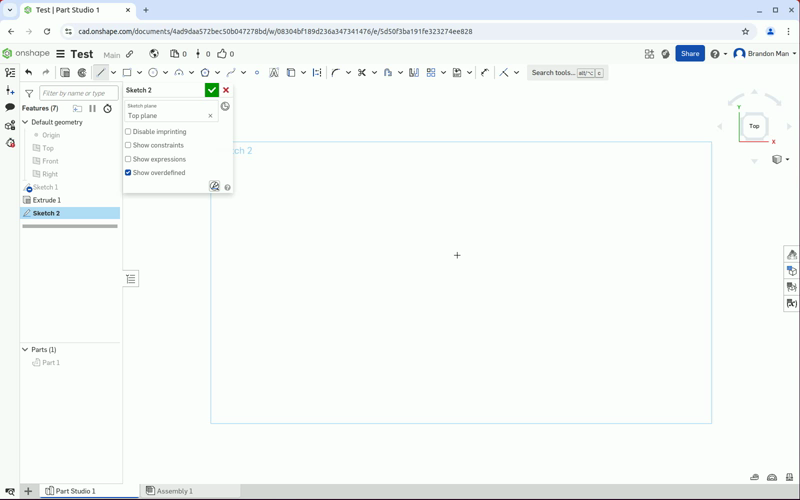
click(457, 254)
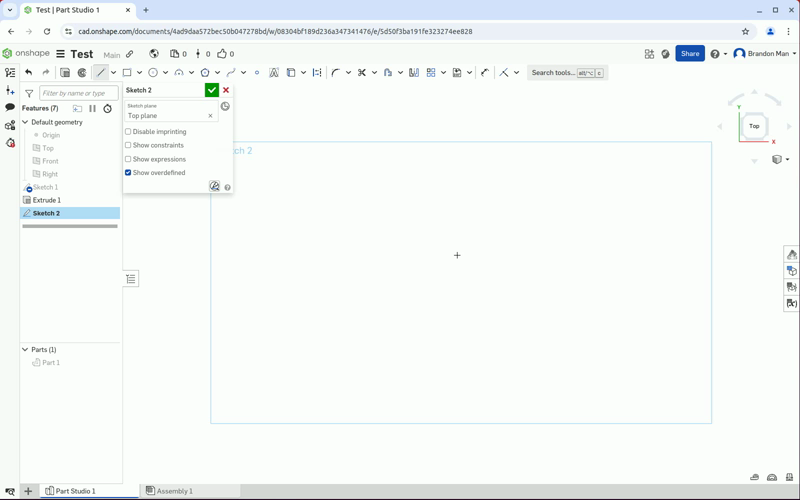
key_up(shift)
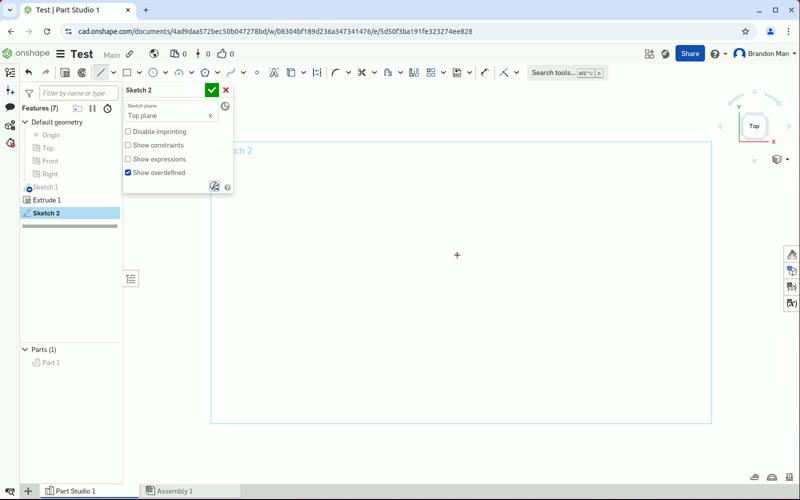
key_down(shift)
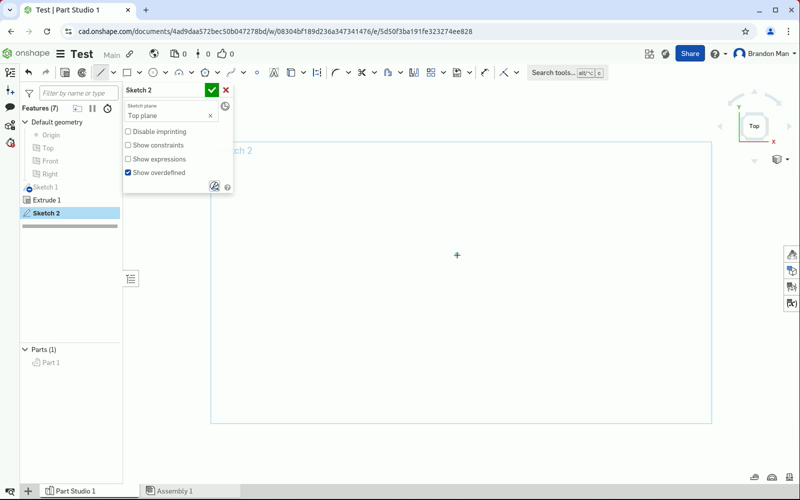
mouse_move(487, 254)
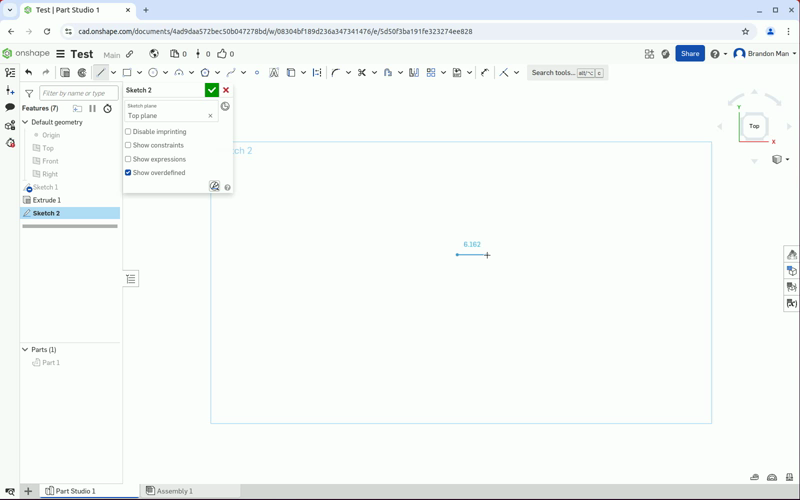
mouse_move(480, 254)
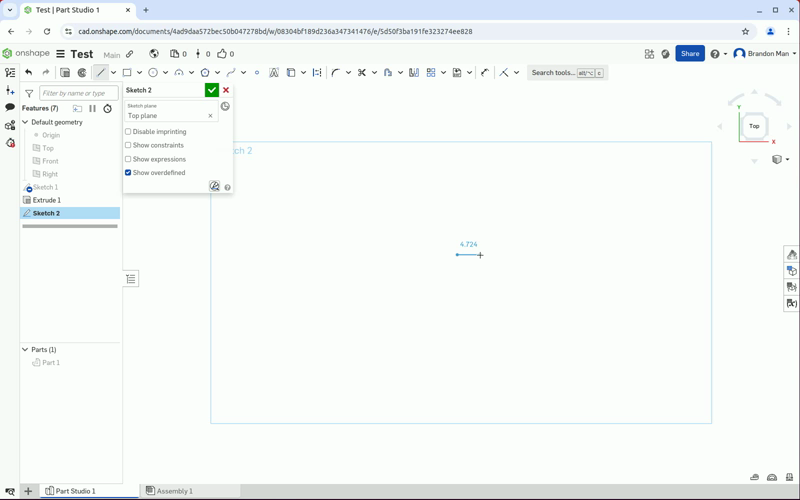
click(480, 254)
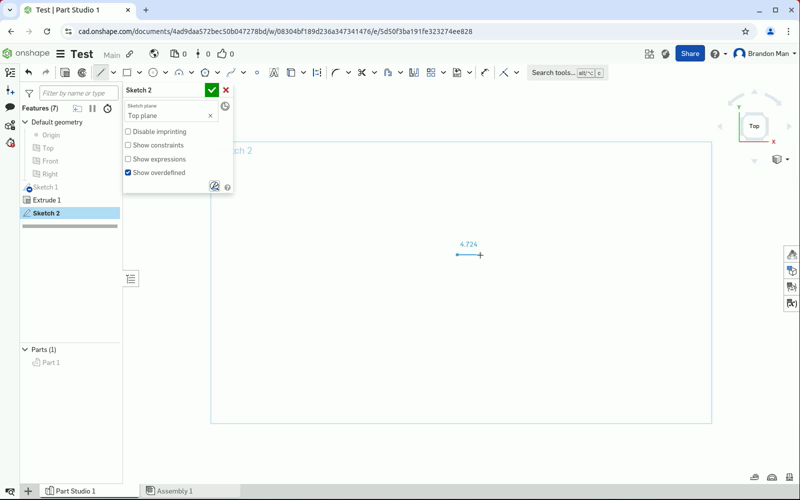
key_up(shift)
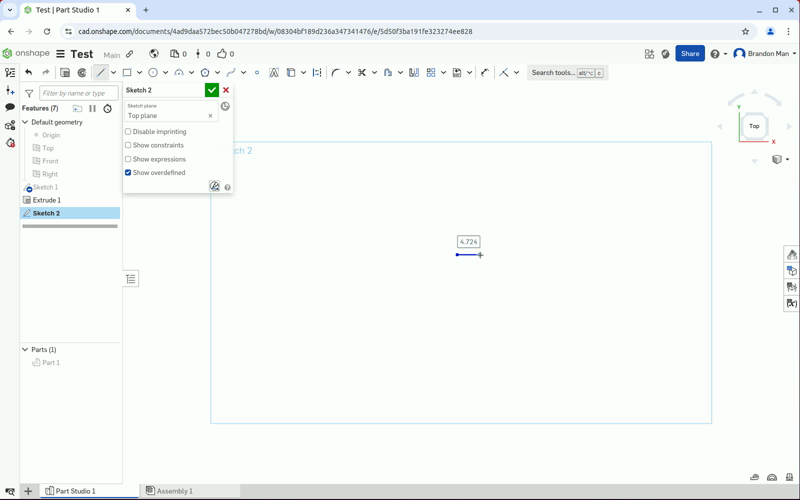
key_down(shift)
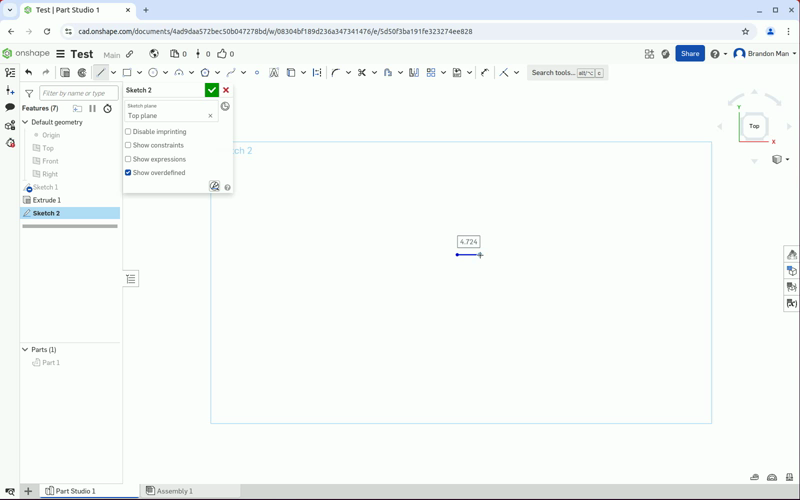
mouse_move(510, 254)
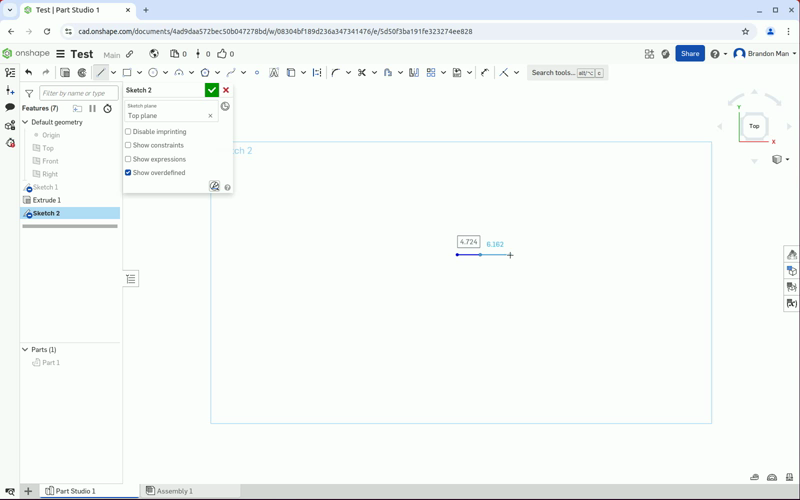
mouse_move(480, 277)
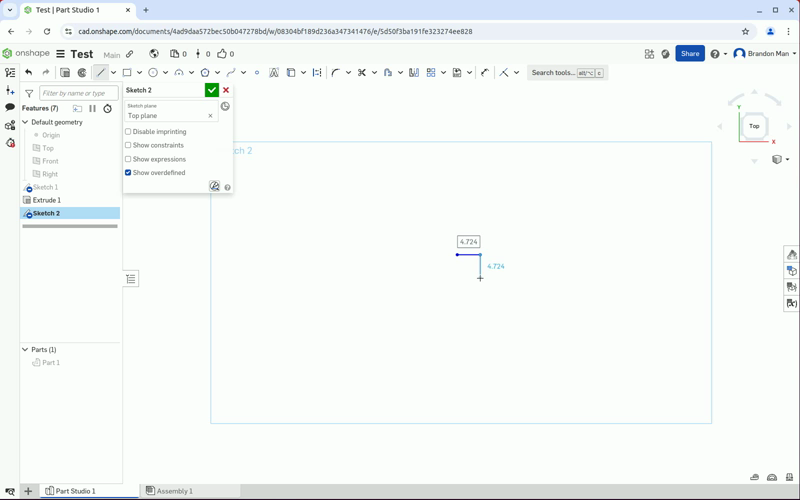
click(480, 277)
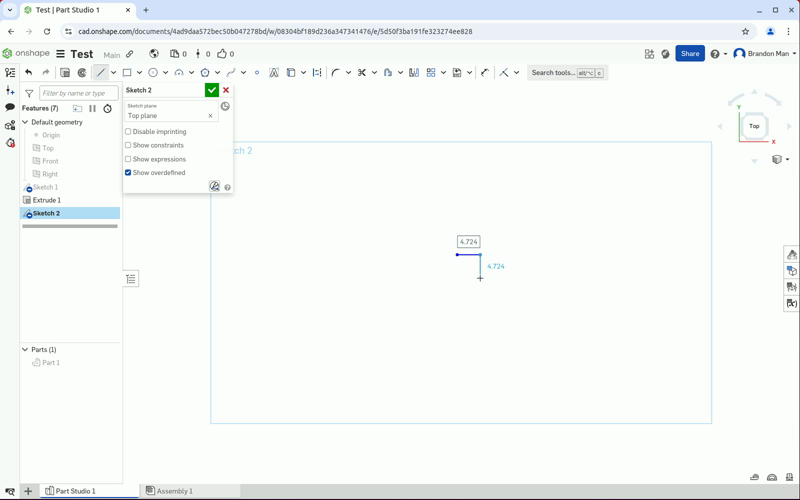
key_up(shift)
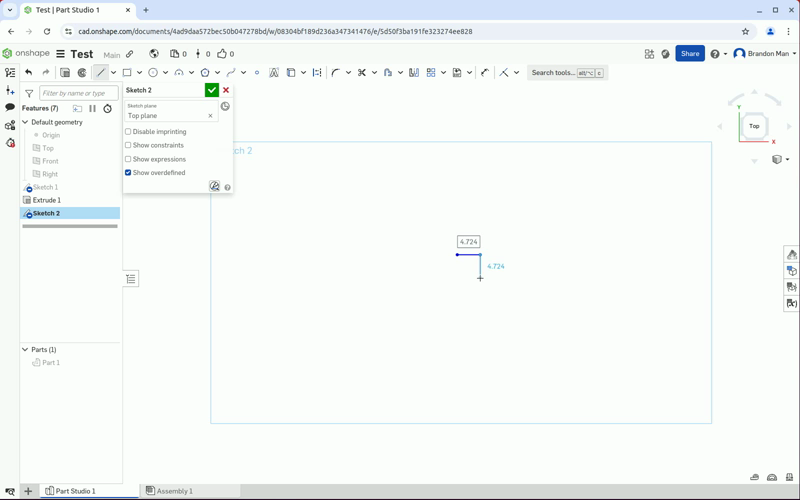
key_down(shift)
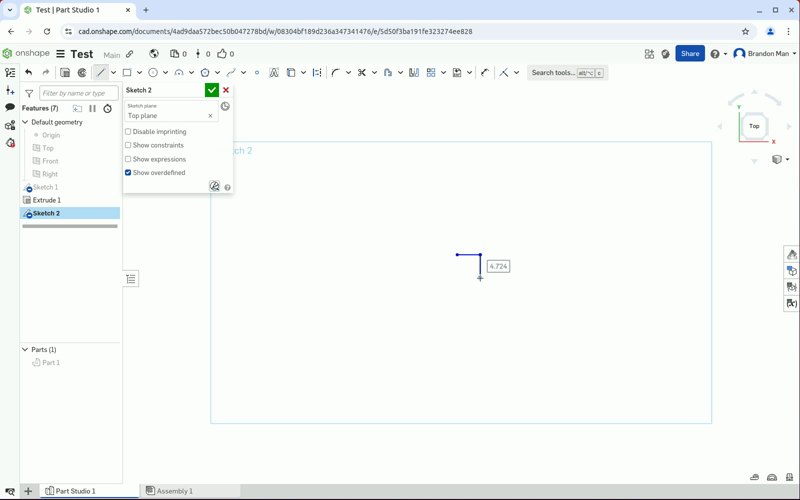
mouse_move(510, 277)
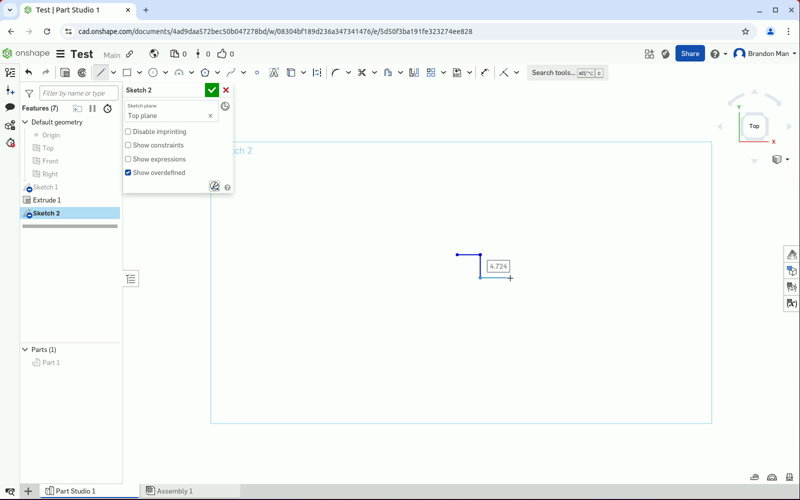
mouse_move(514, 277)
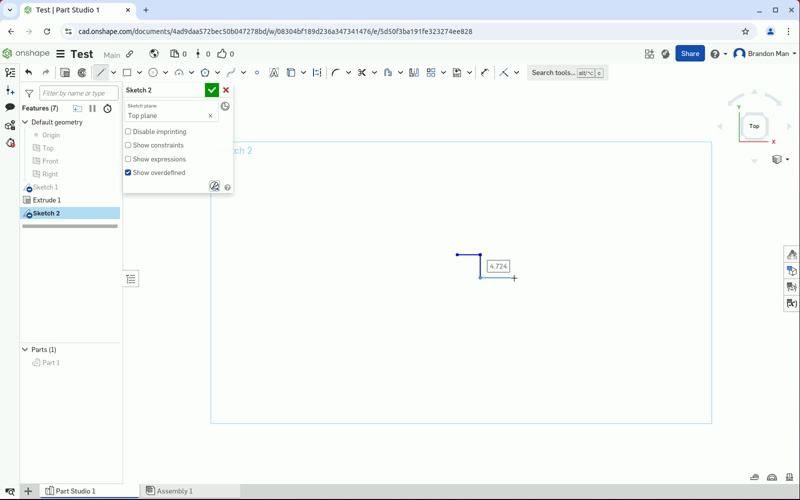
click(514, 277)
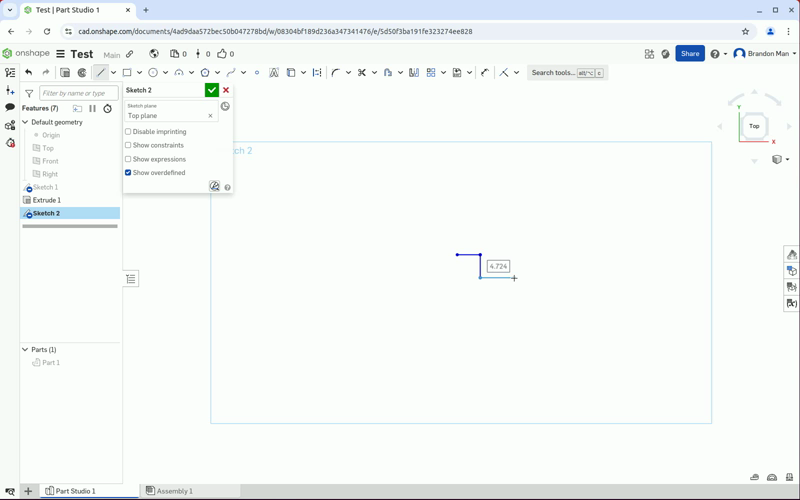
key_up(shift)
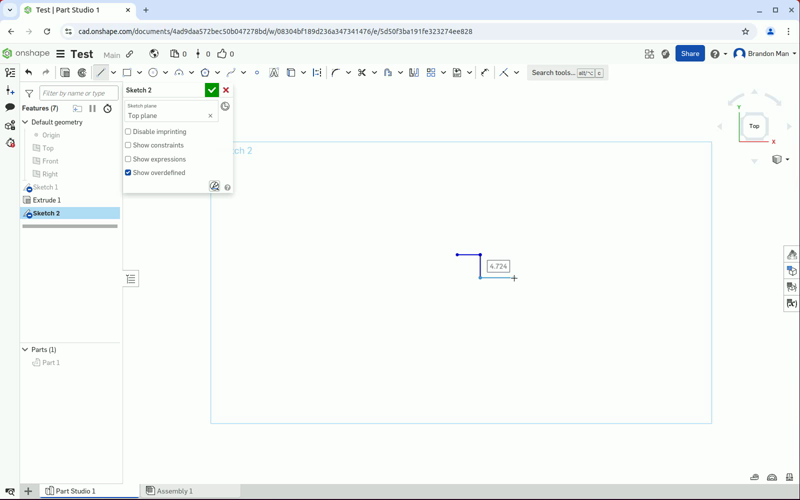
key_down(shift)
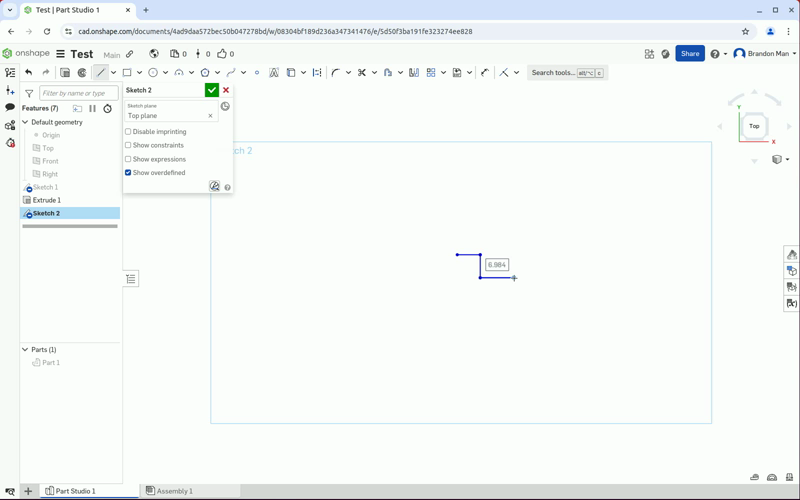
mouse_move(544, 277)
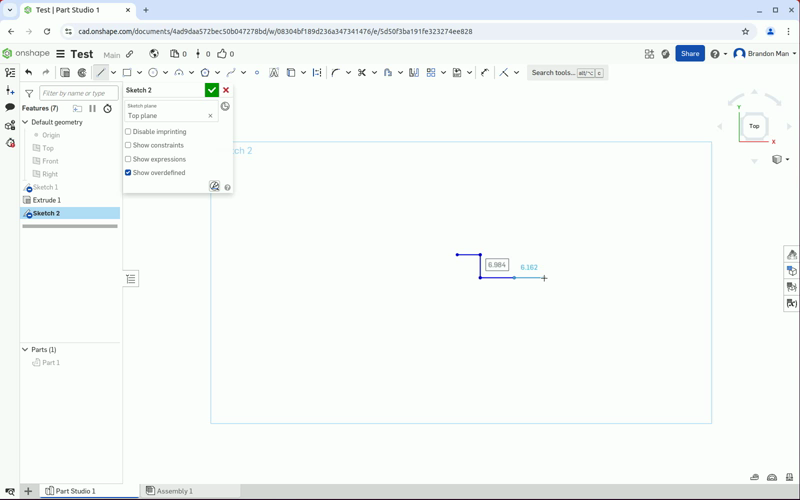
mouse_move(514, 231)
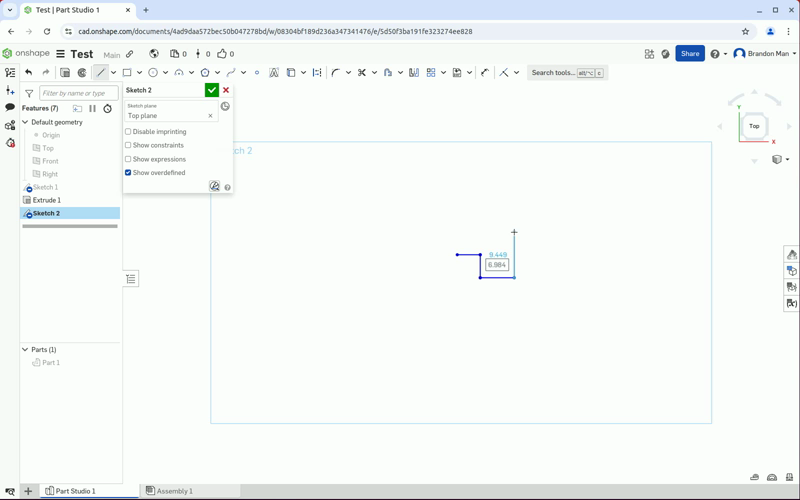
click(514, 231)
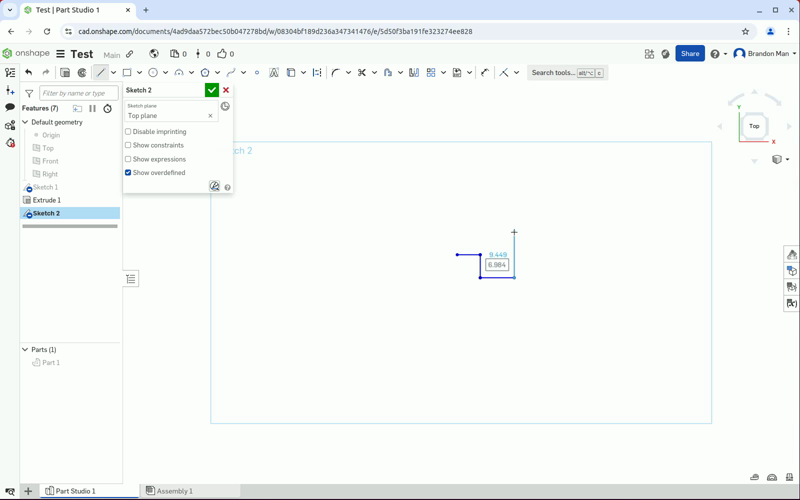
key_up(shift)
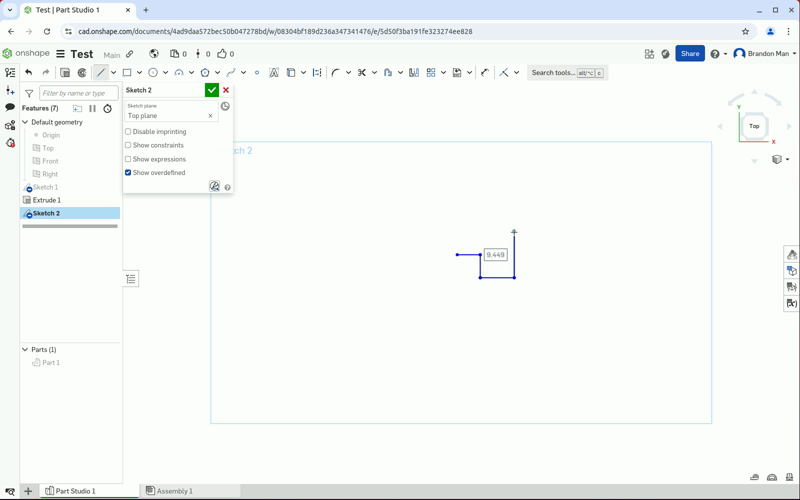
key(esc)
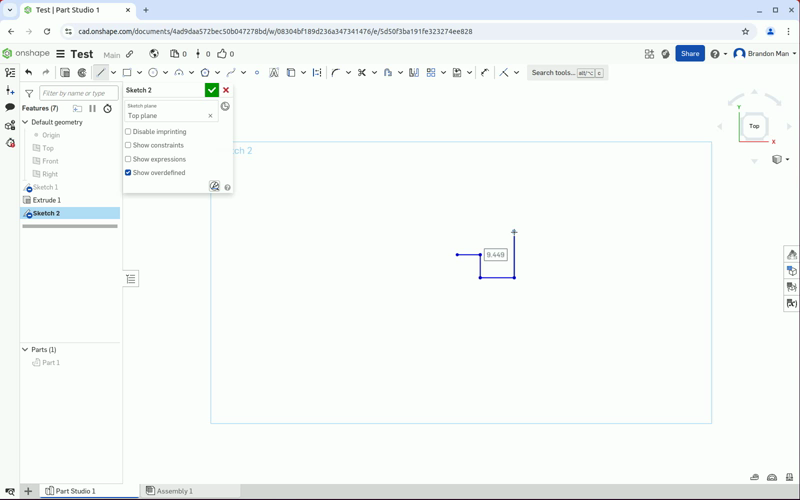
key(a)
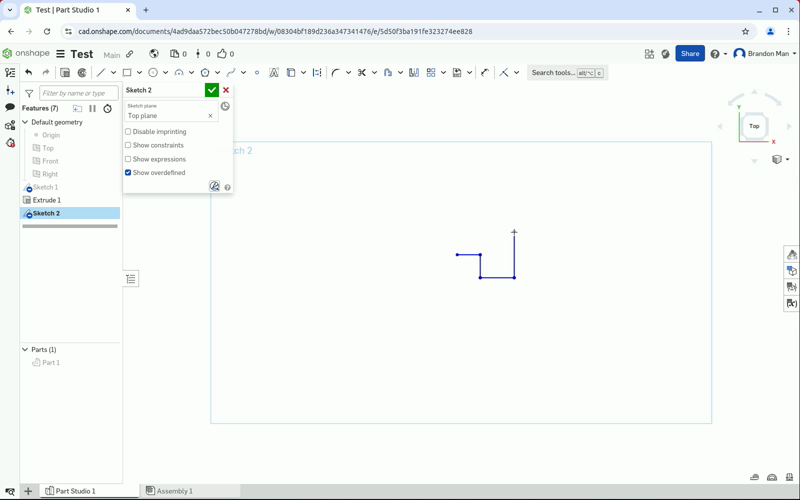
mouse_move(514, 231)
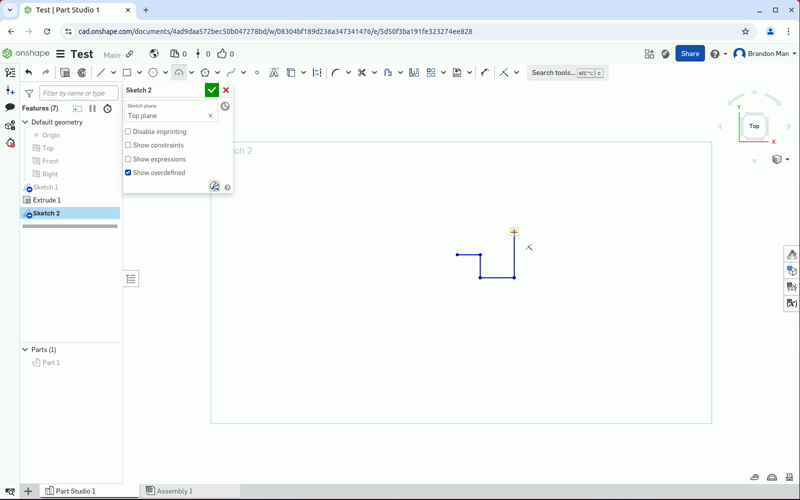
click(514, 231)
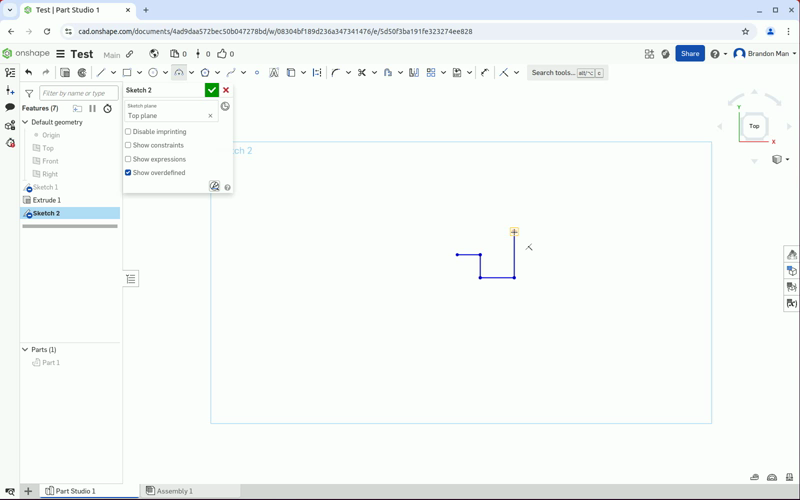
key_down(shift)
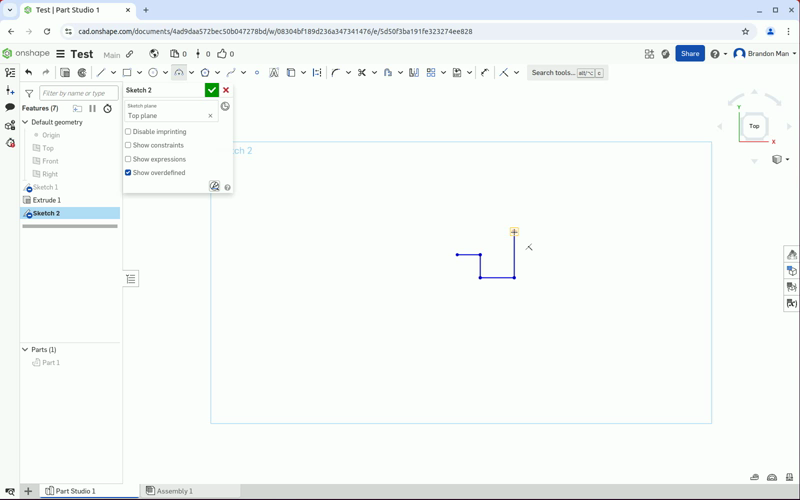
mouse_move(502, 220)
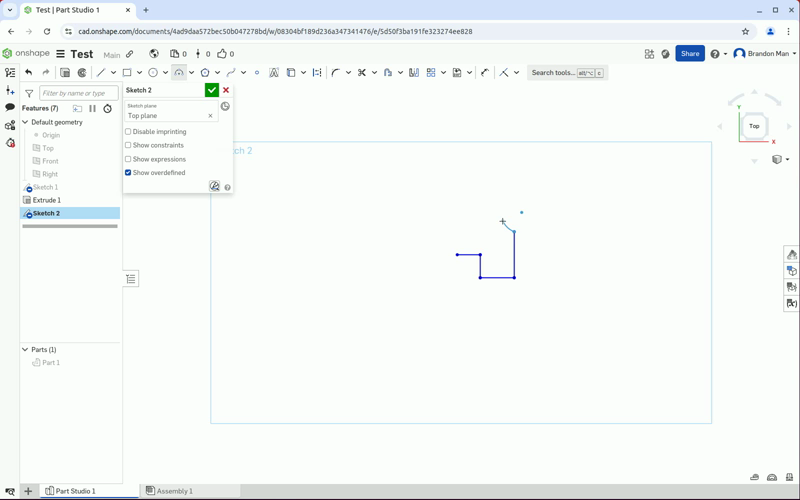
click(502, 220)
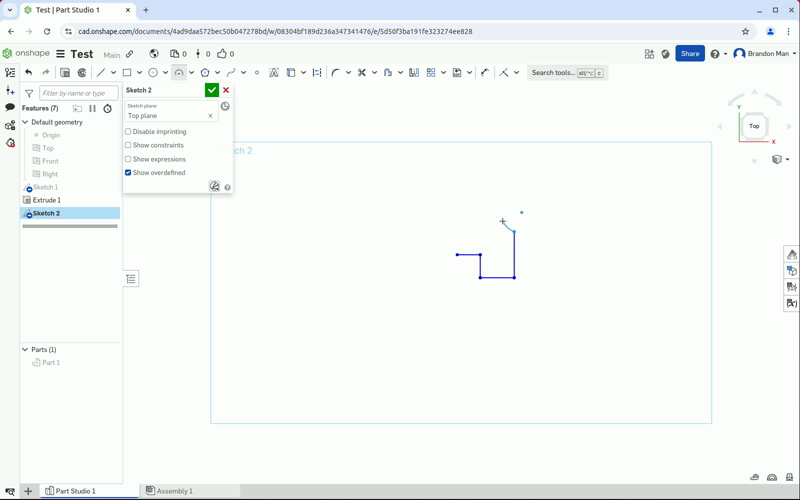
mouse_move(510, 223)
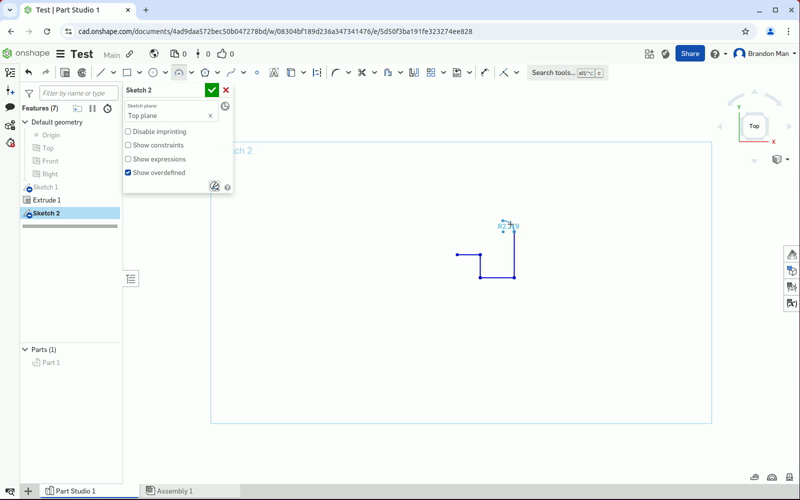
click(510, 223)
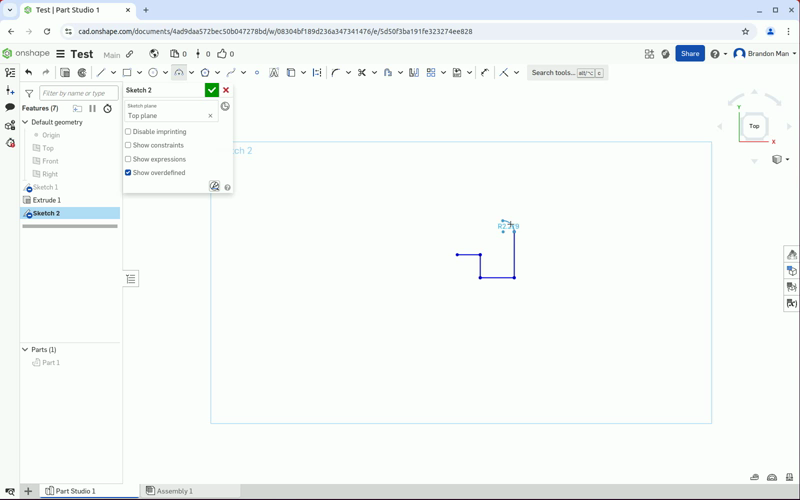
key_up(shift)
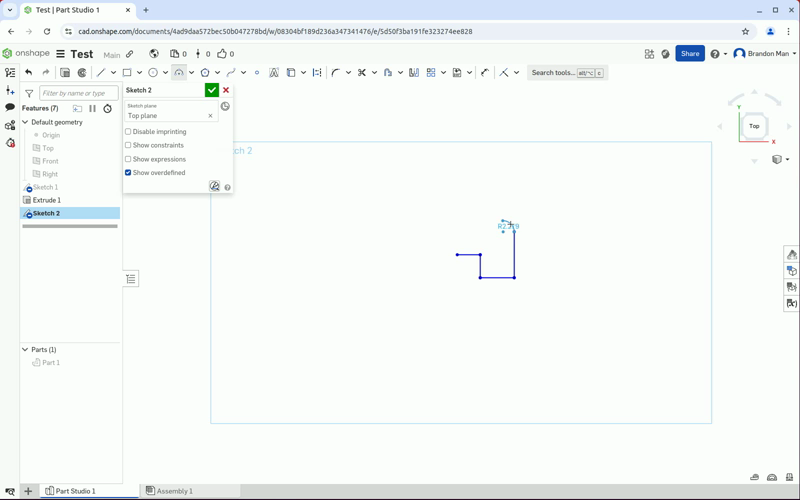
key(esc)
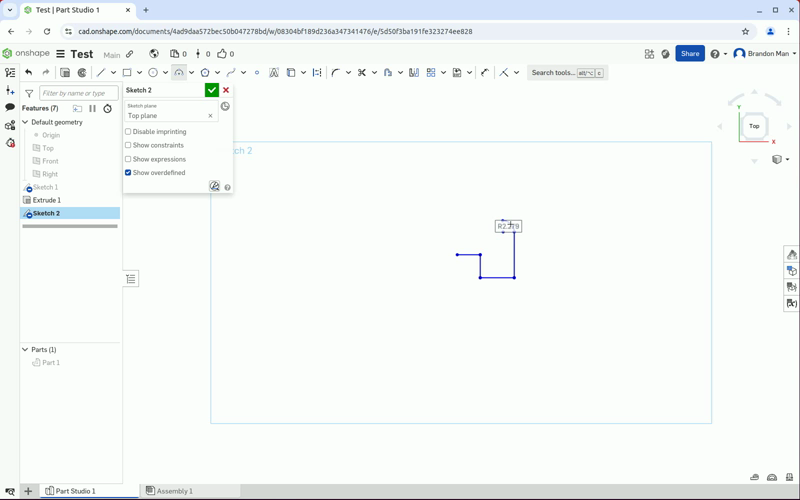
key(l)
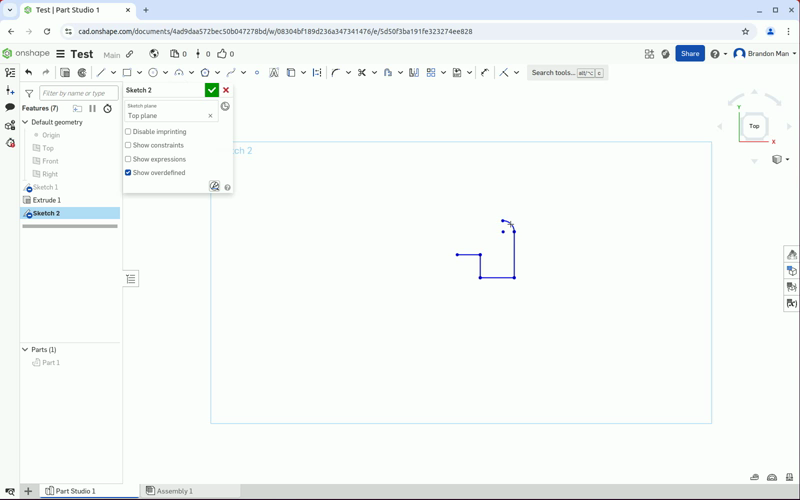
mouse_move(502, 220)
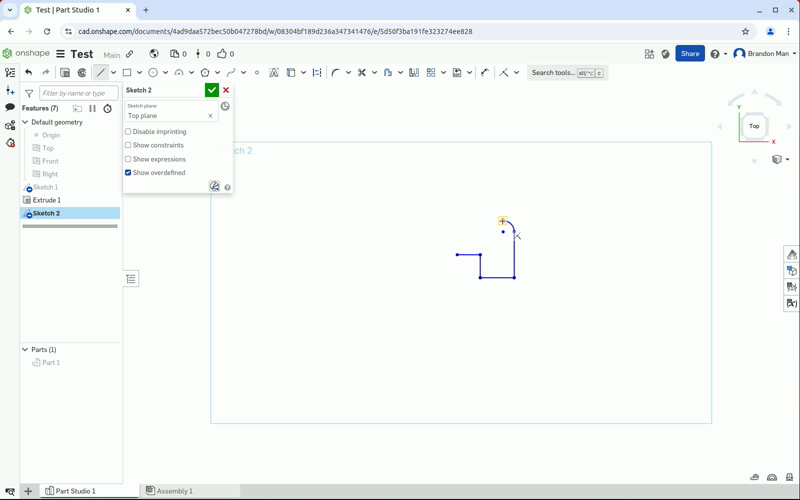
click(502, 220)
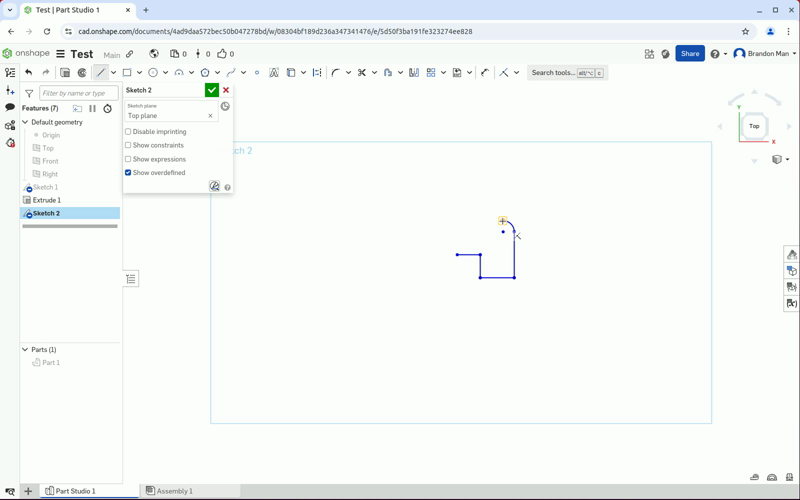
key_down(shift)
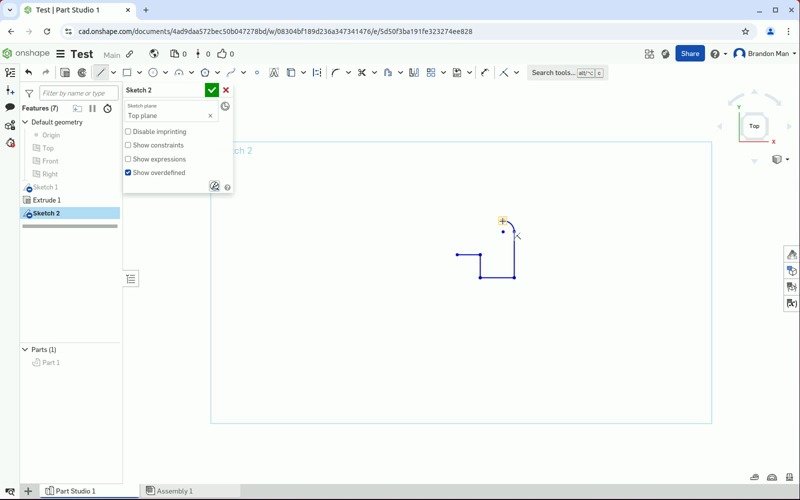
mouse_move(532, 220)
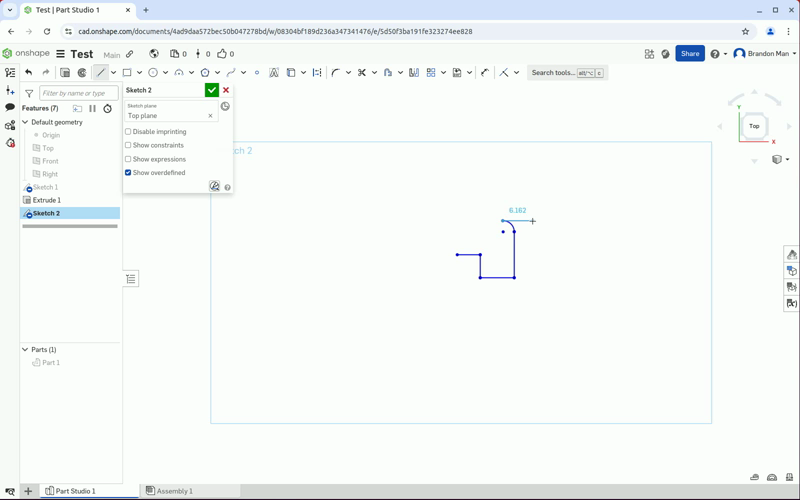
mouse_move(457, 220)
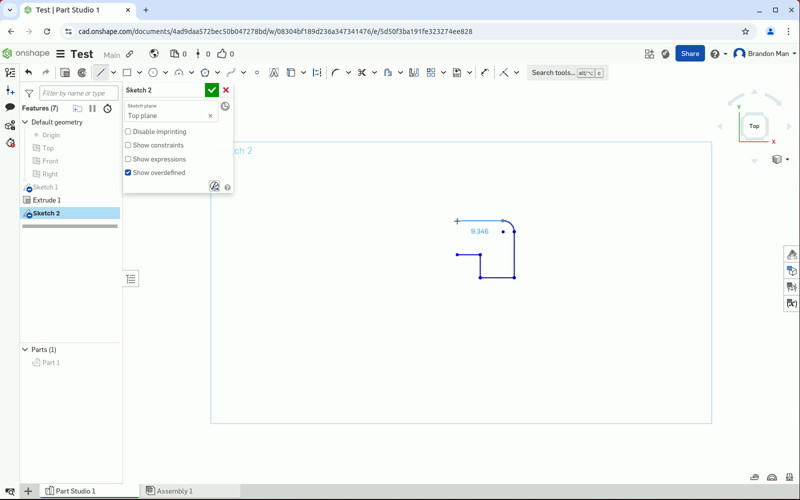
click(457, 220)
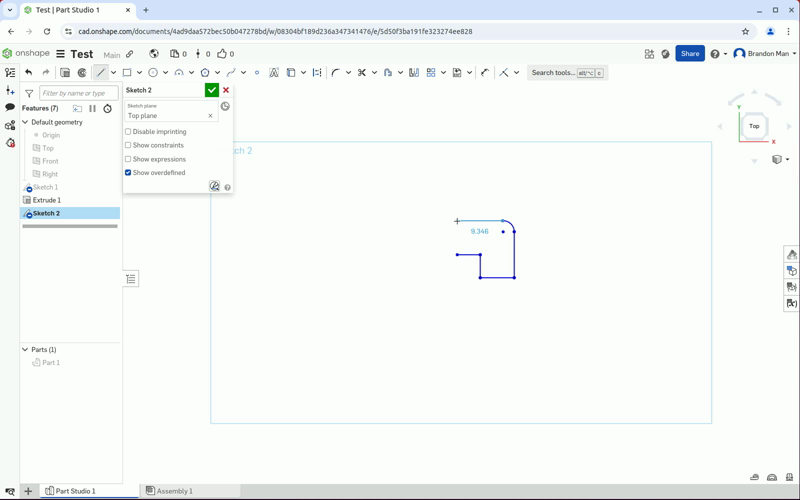
key_up(shift)
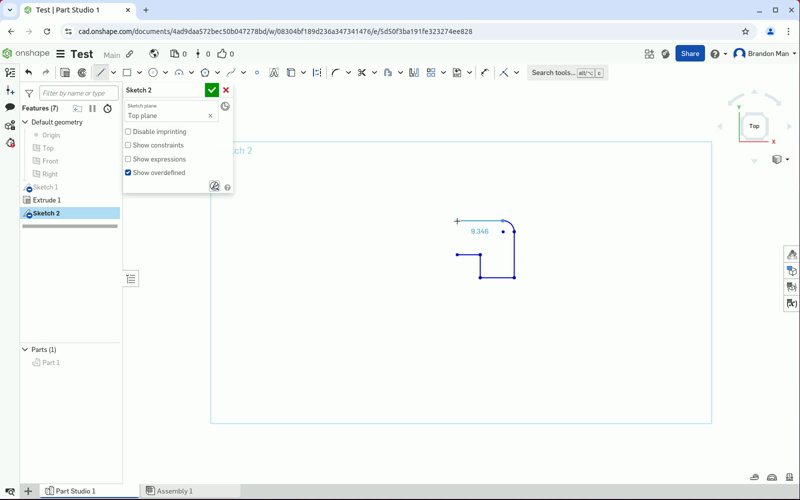
mouse_move(487, 220)
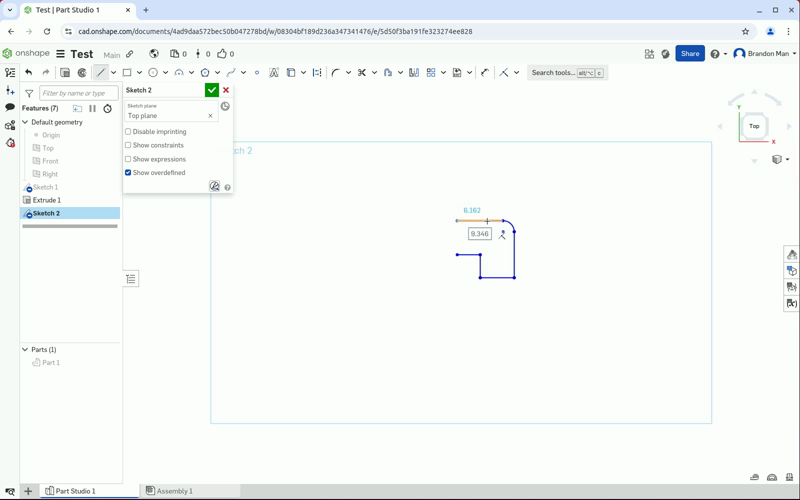
key_down(shift)
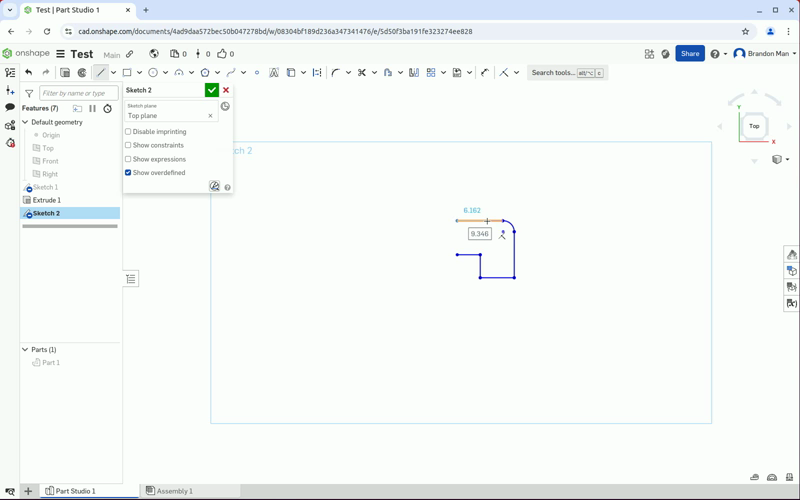
mouse_move(457, 254)
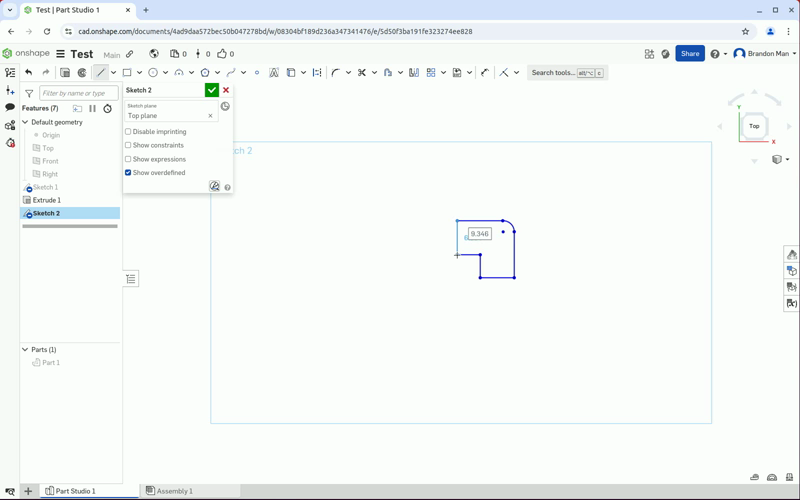
key_up(shift)
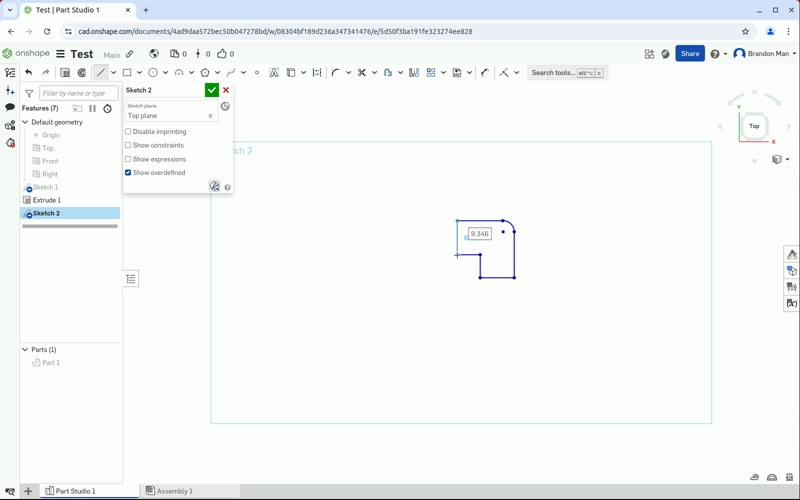
click(457, 254)
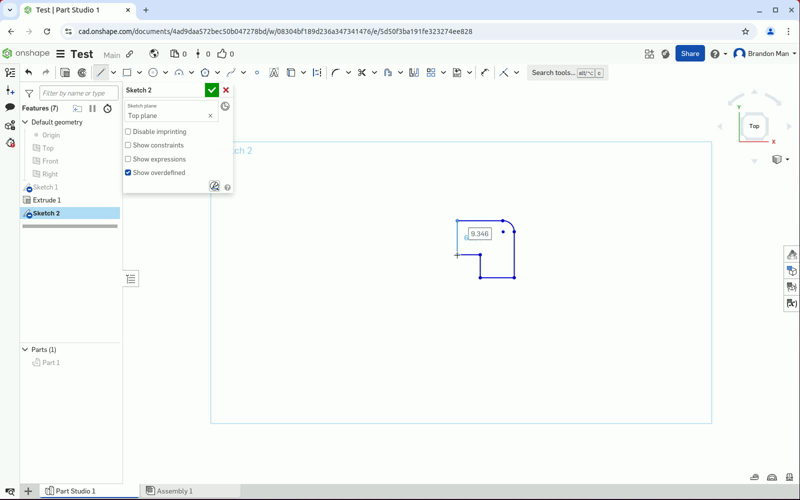
key(esc)
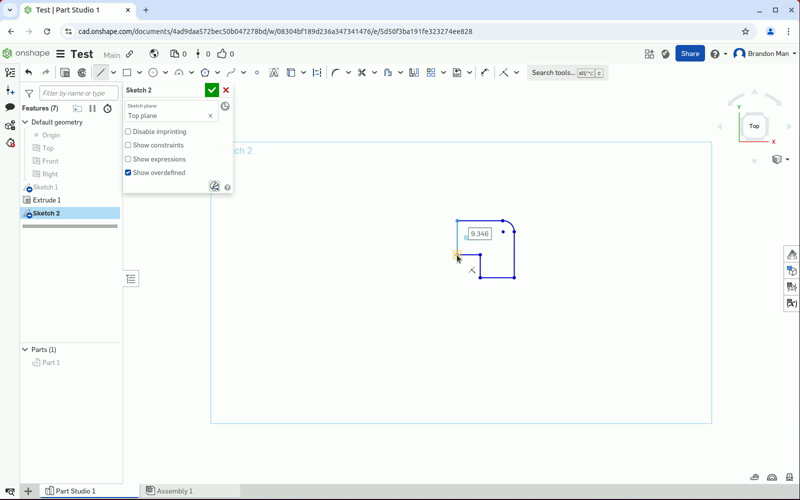
mouse_move(485, 230)
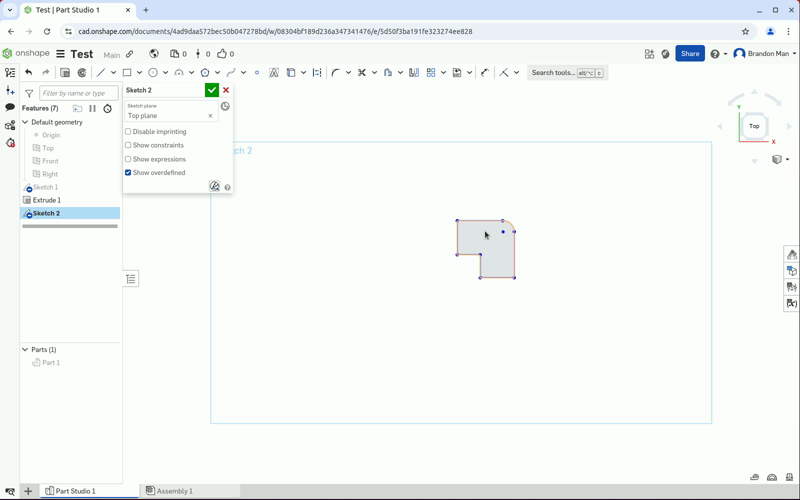
click(485, 230)
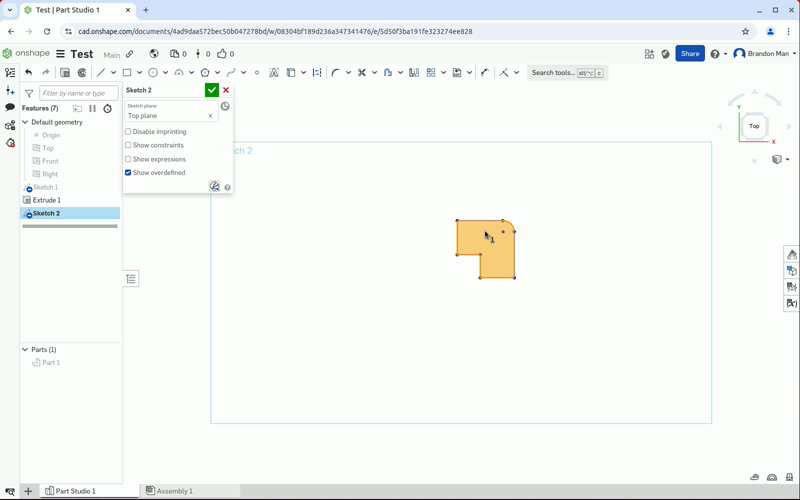
mouse_move(73, 352)
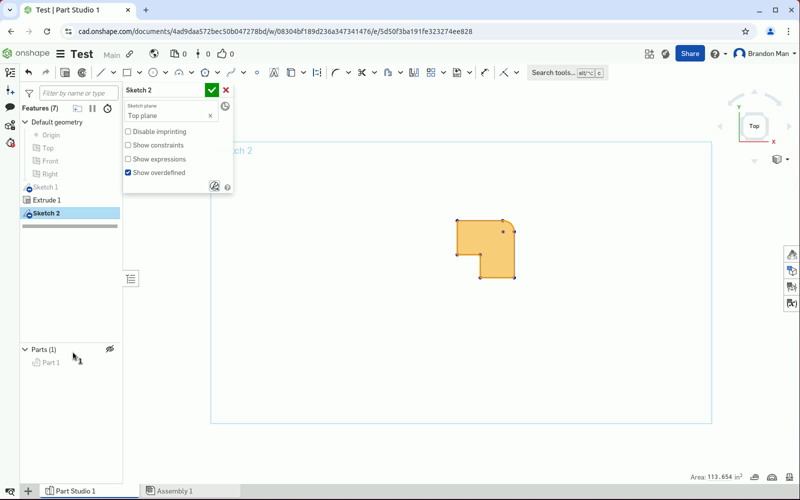
key(shift+y)
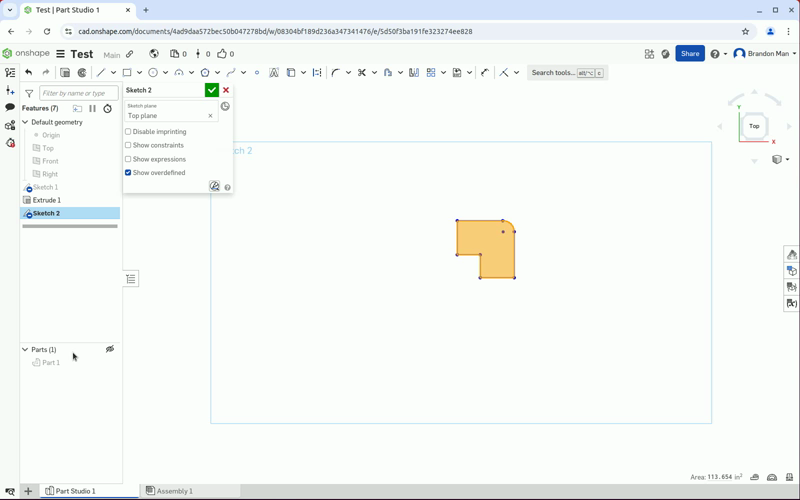
key(shift+e)
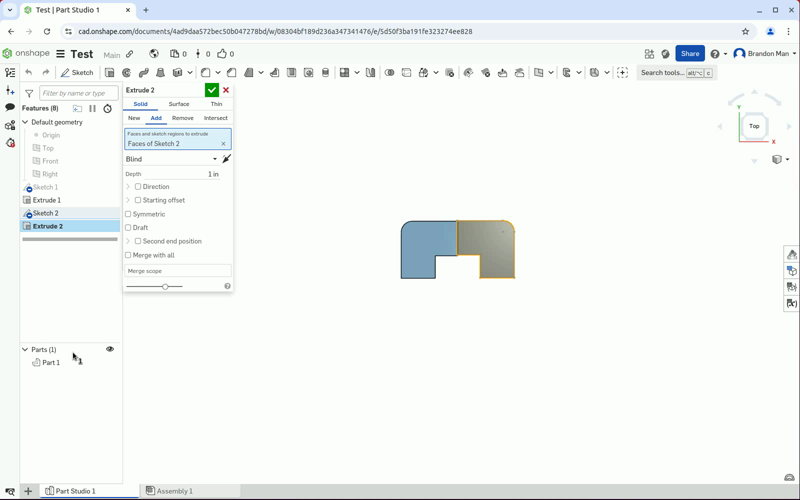
mouse_move(143, 106)
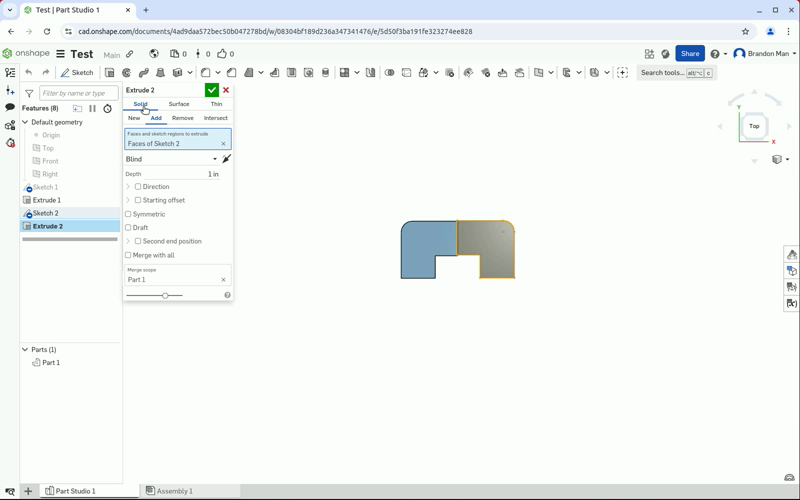
click(143, 106)
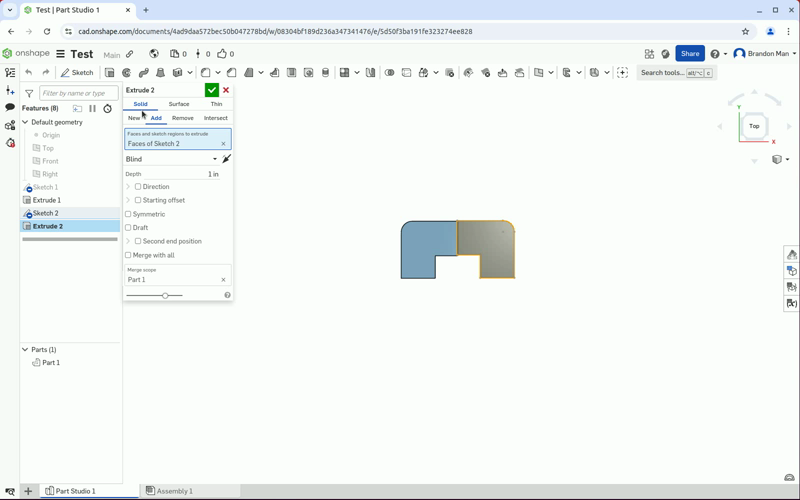
mouse_move(137, 120)
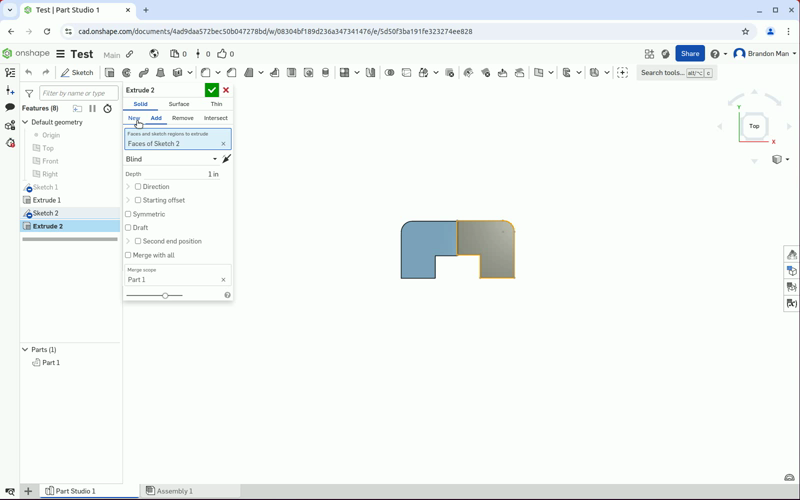
click(137, 120)
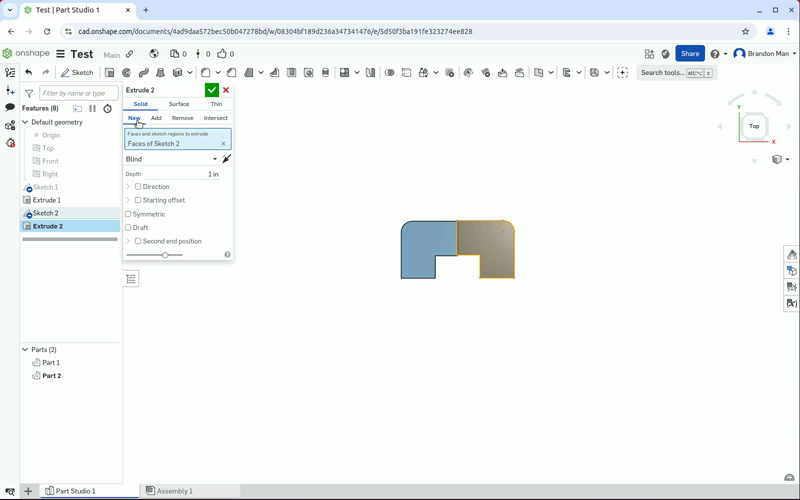
key(tab, 4)
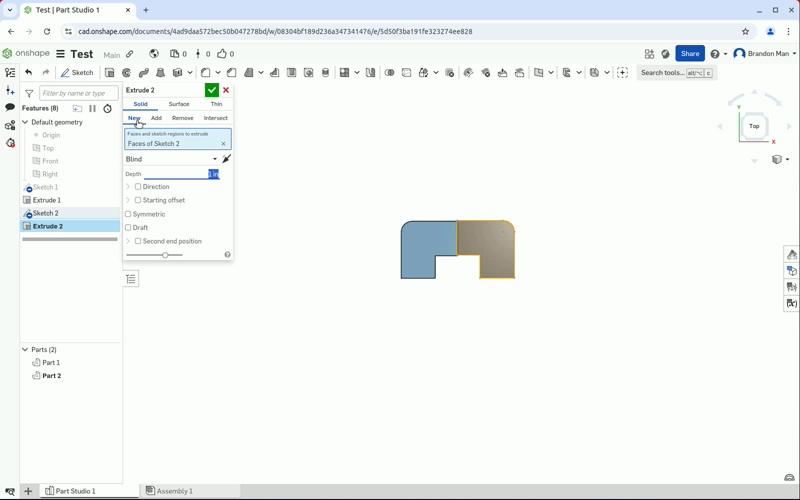
text(13.961)
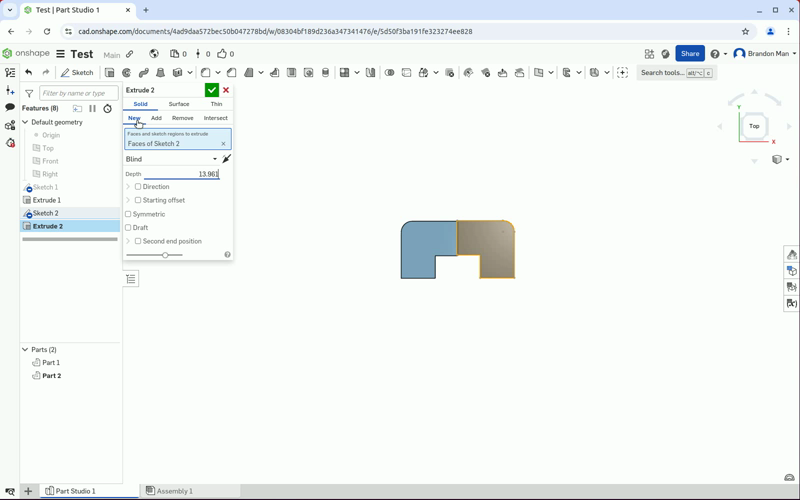
key(enter)
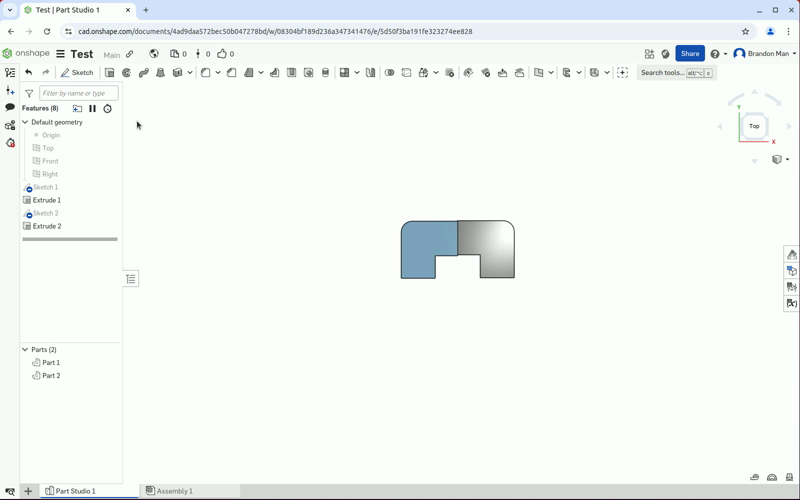
key(shift+h)
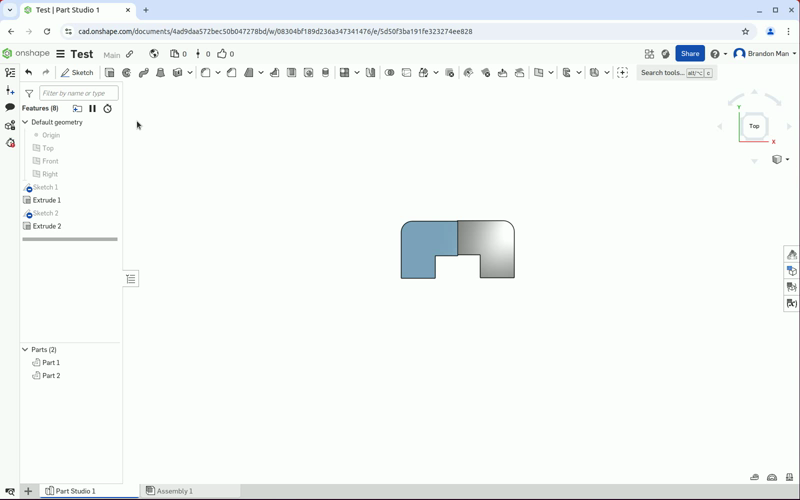
key(shift+h)
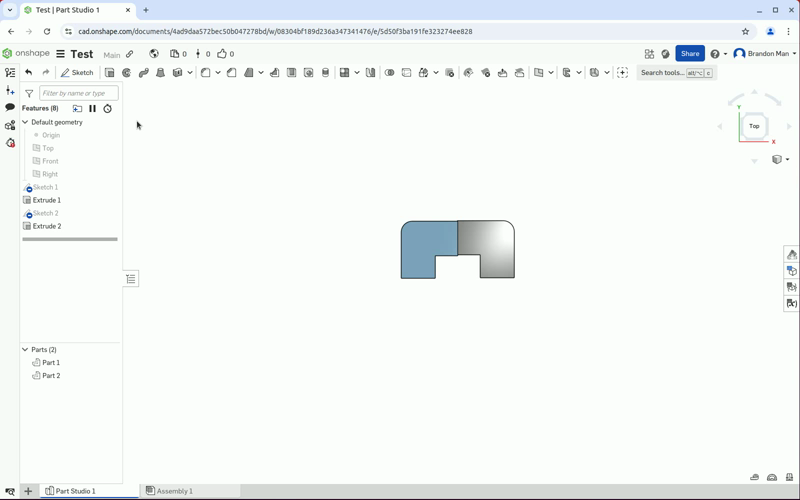
mouse_move(73, 189)
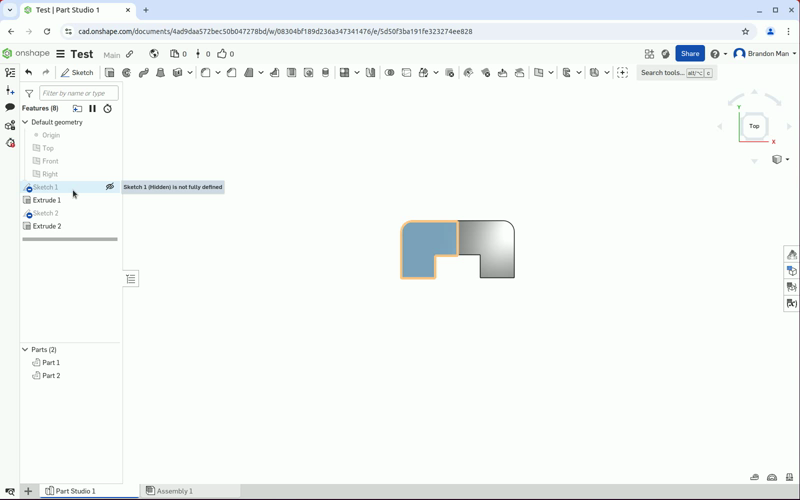
click(73, 189)
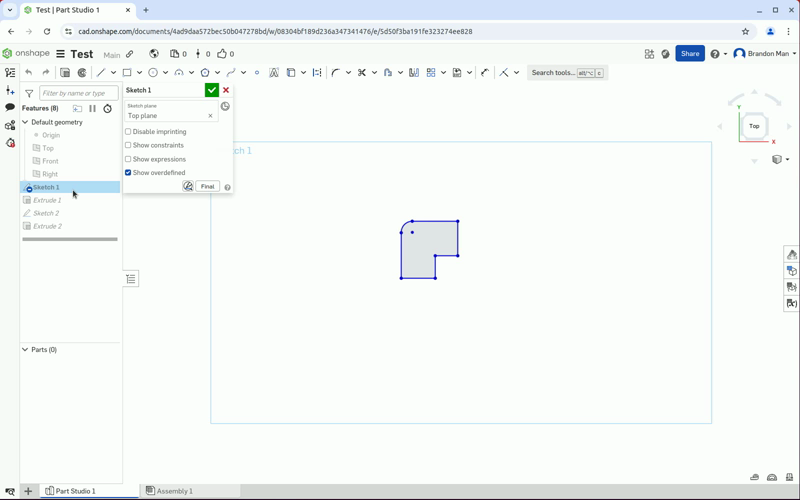
mouse_move(229, 92)
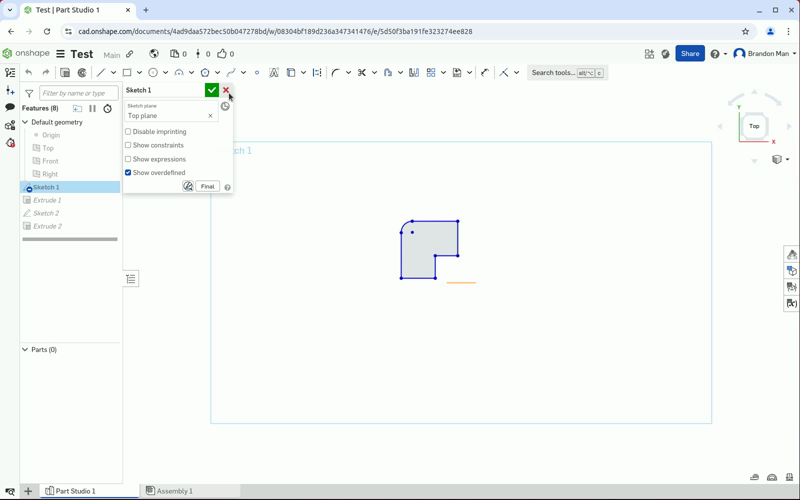
click(229, 92)
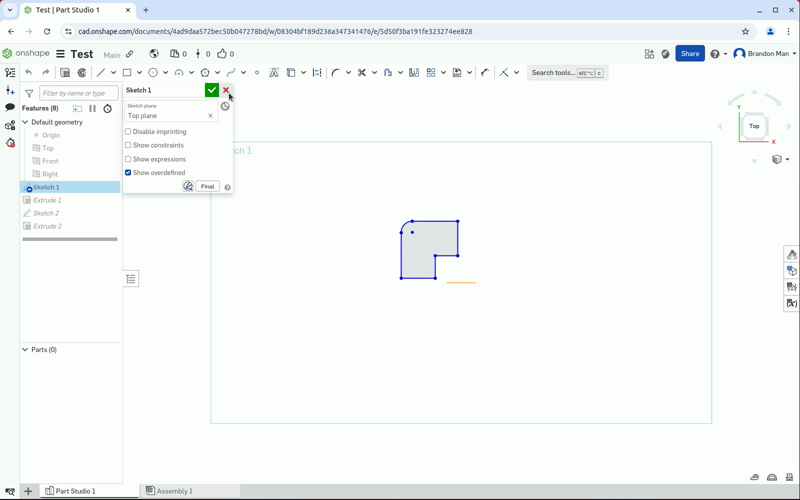
key(shift+s)
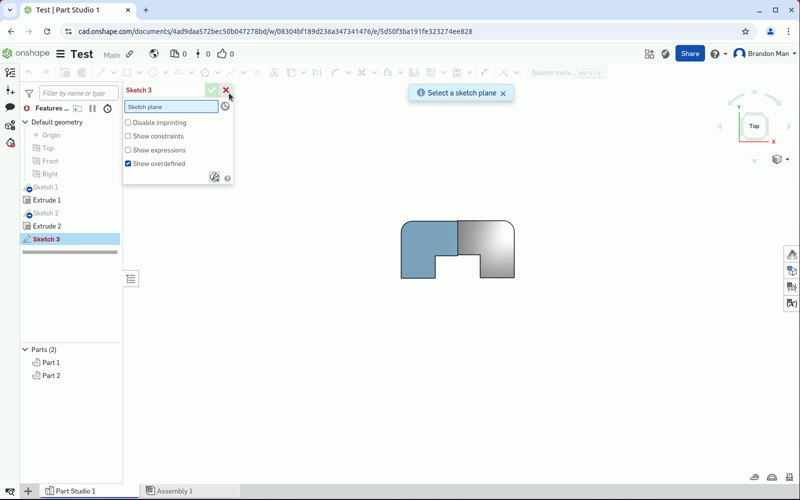
mouse_move(73, 150)
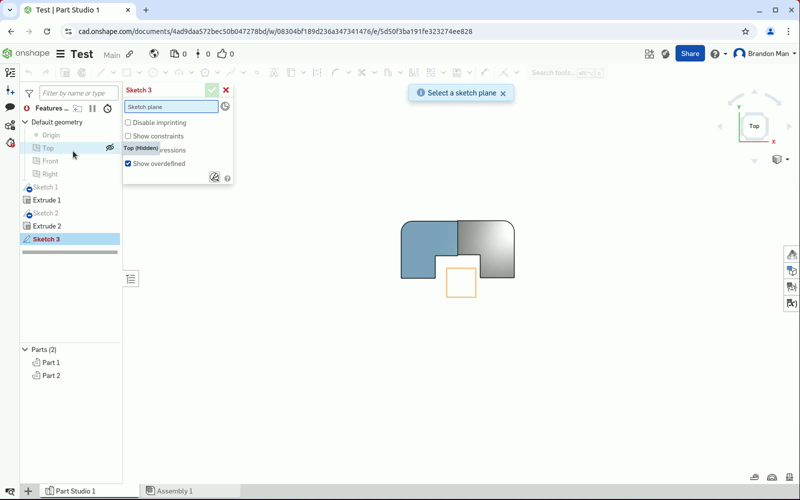
click(73, 150)
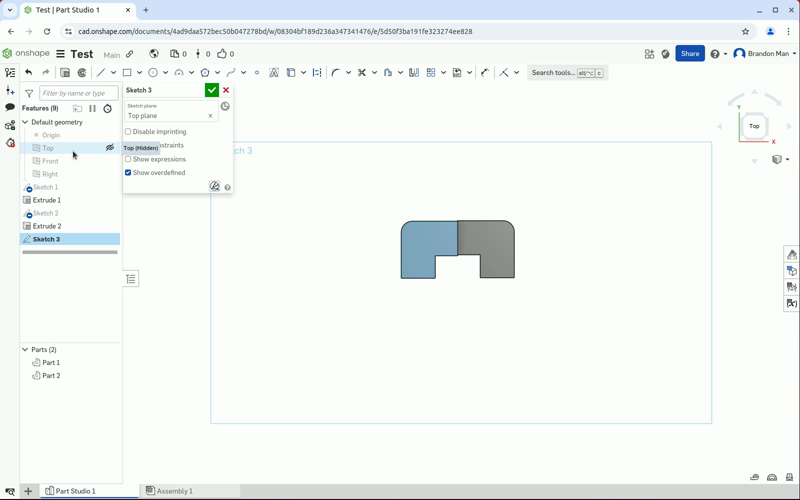
mouse_move(73, 352)
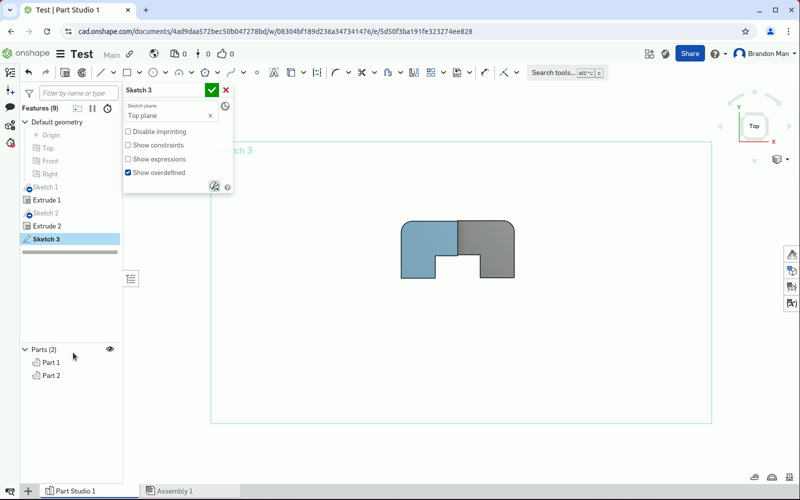
key(y)
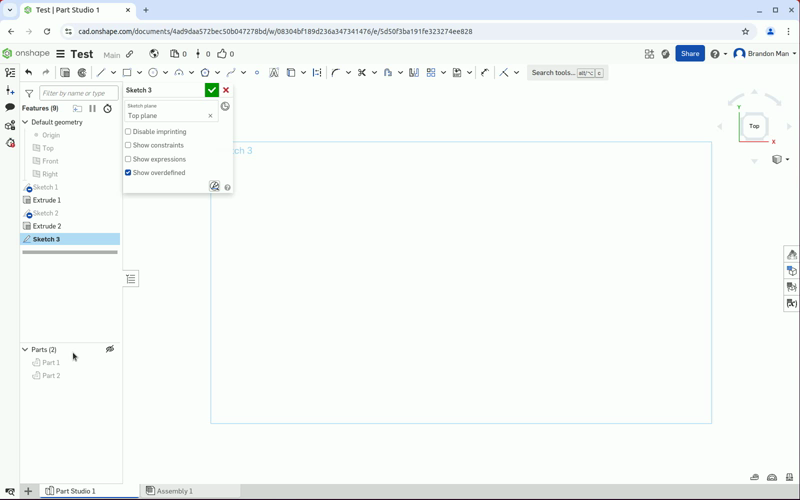
key(l)
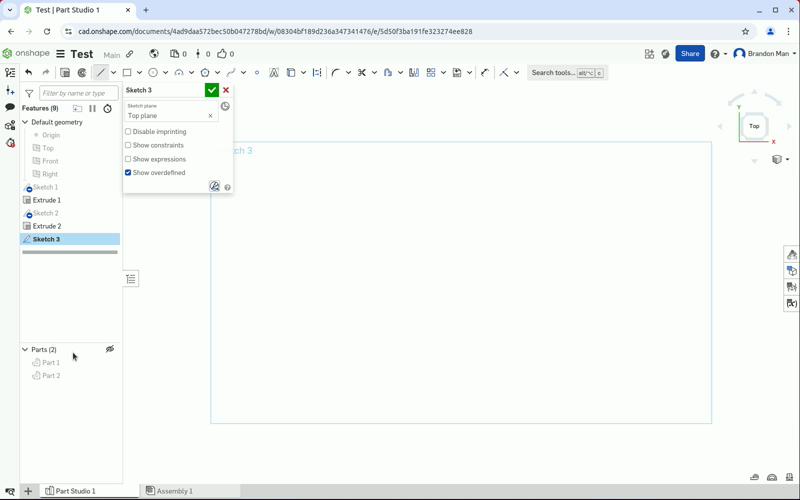
key_down(shift)
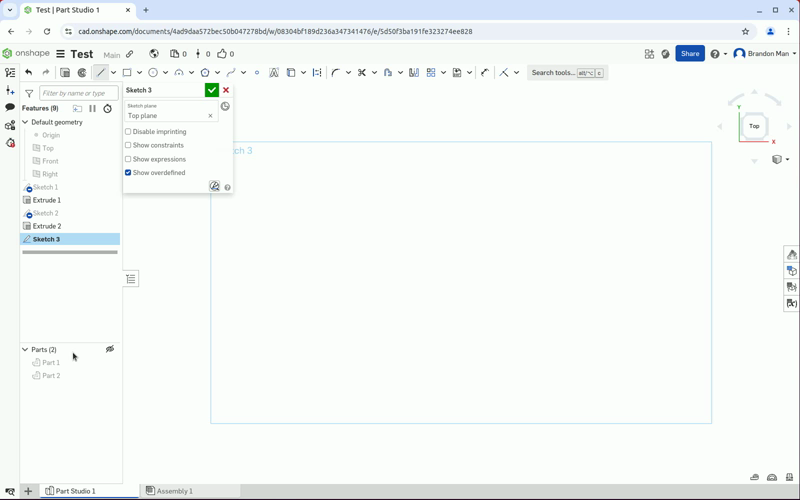
mouse_move(434, 300)
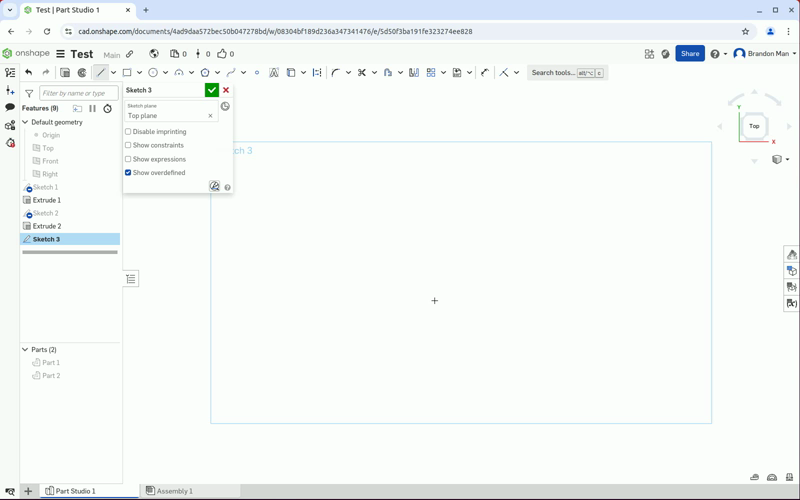
click(434, 300)
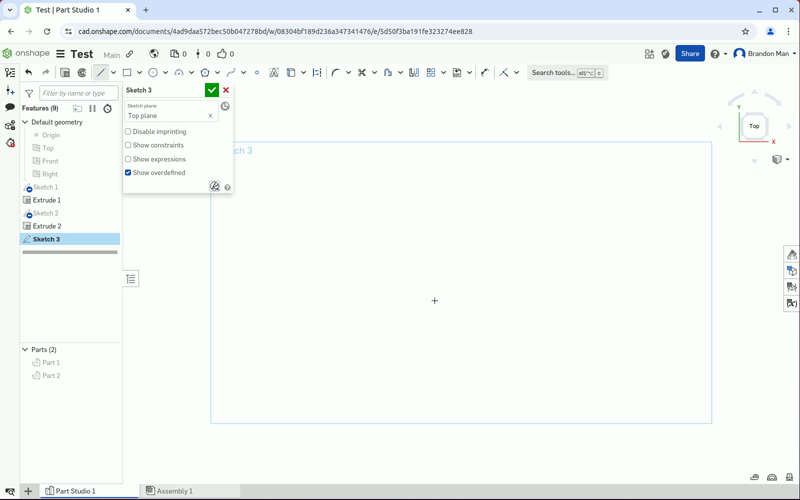
key_up(shift)
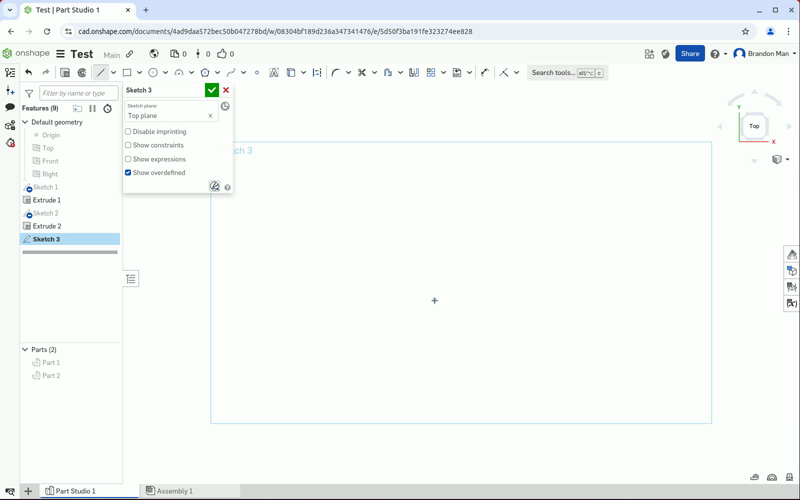
key_down(shift)
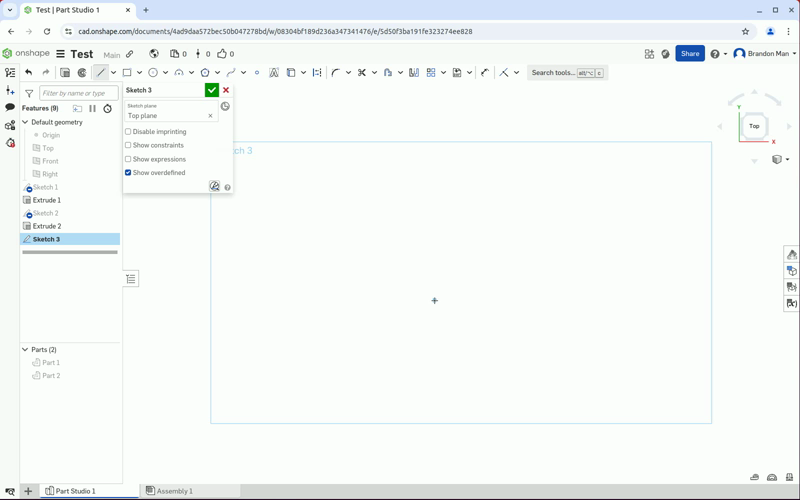
mouse_move(464, 300)
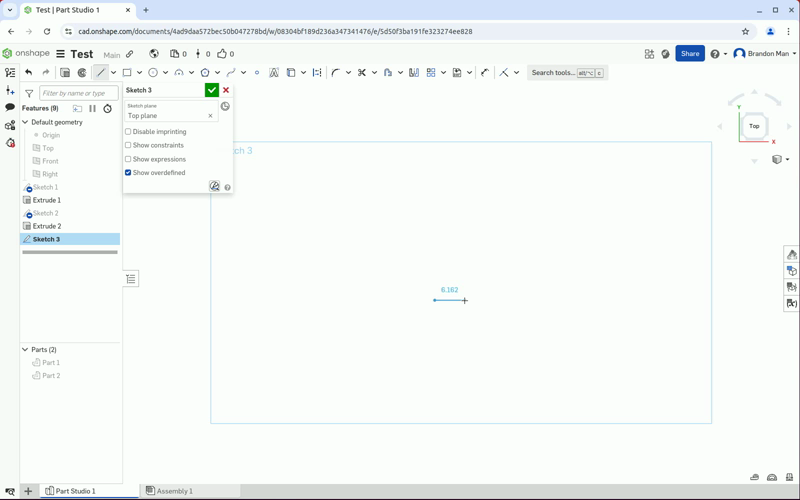
mouse_move(457, 300)
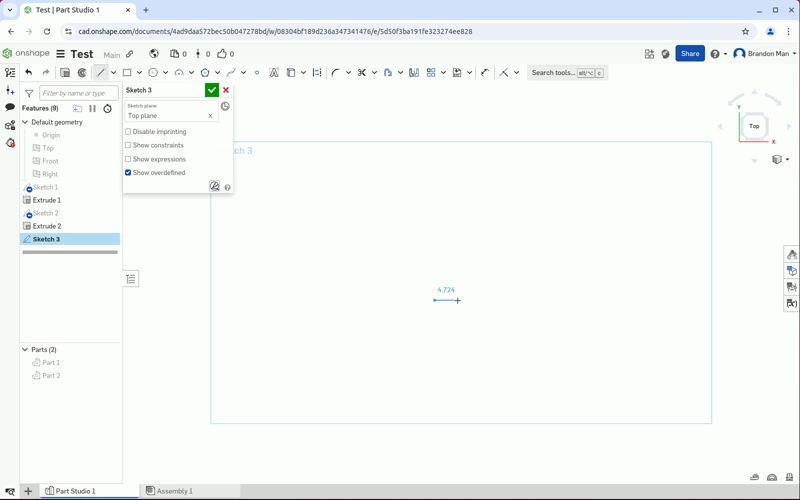
click(457, 300)
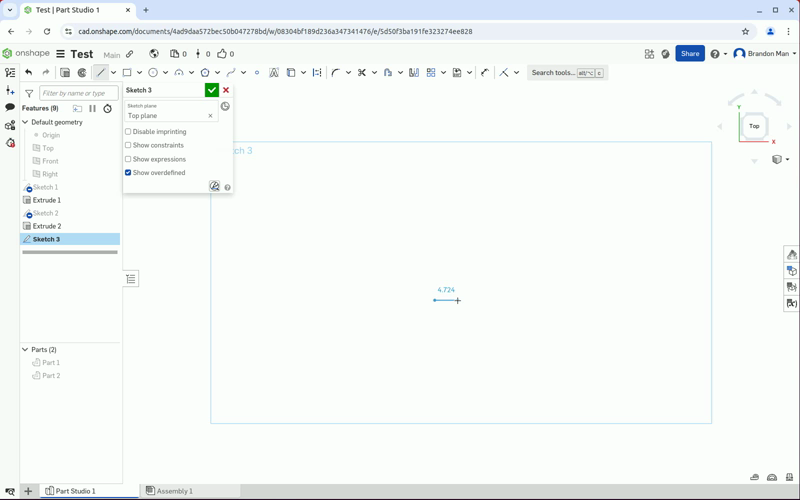
key_up(shift)
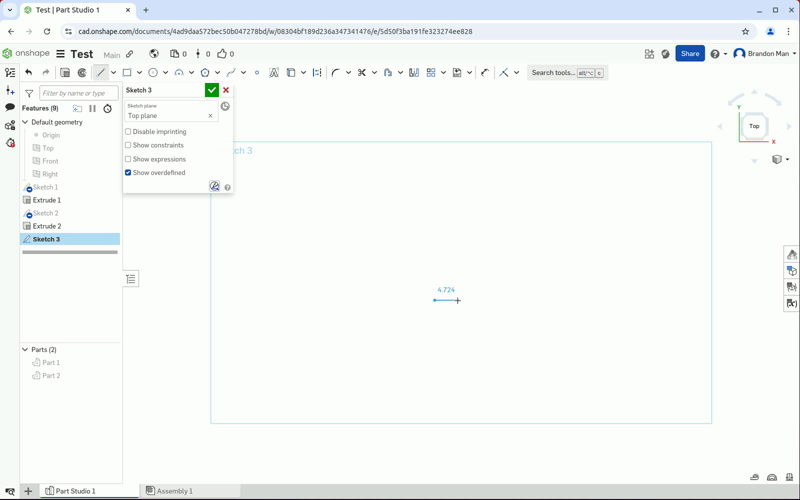
key_down(shift)
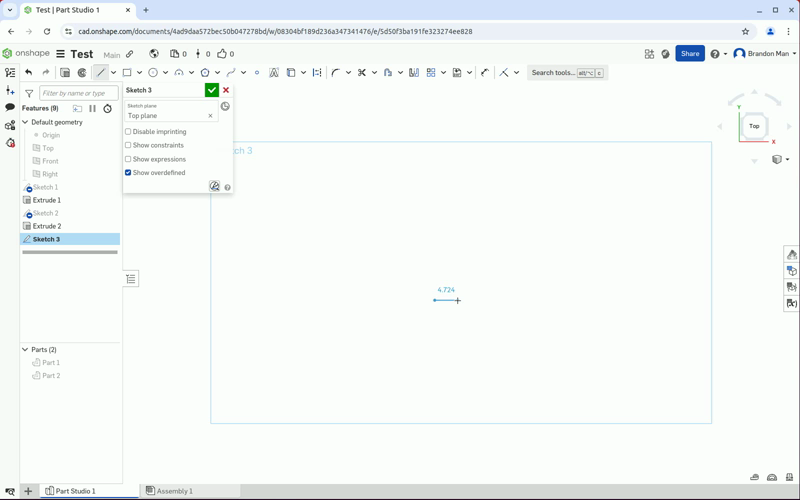
mouse_move(487, 300)
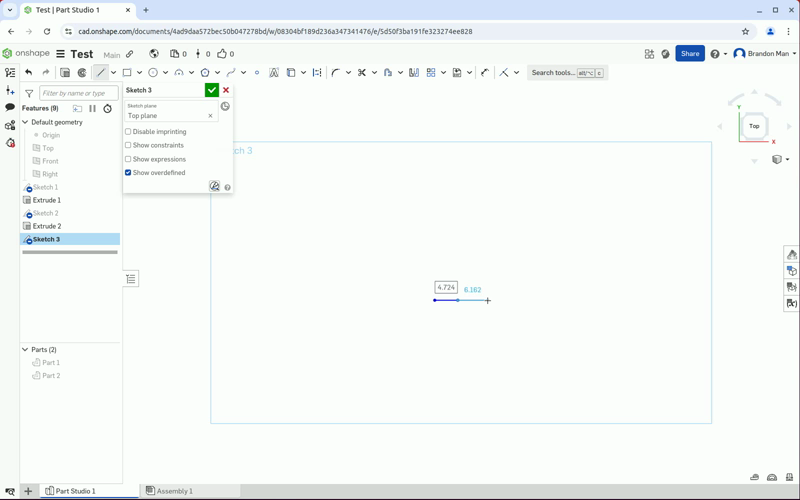
mouse_move(480, 300)
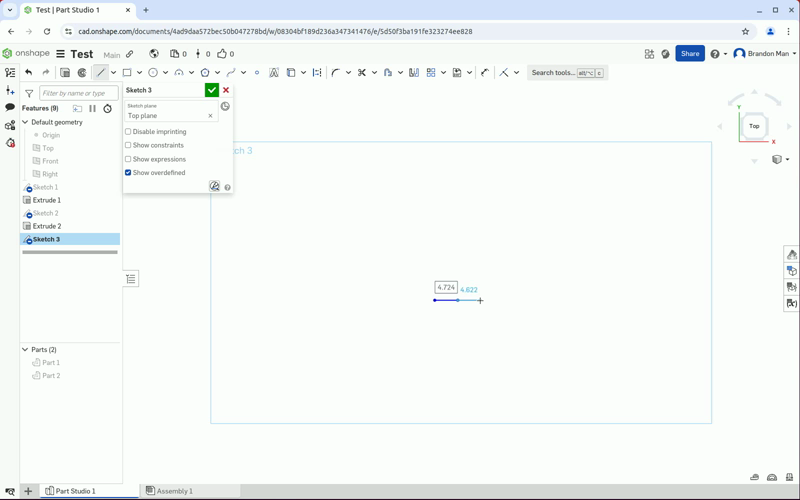
click(480, 300)
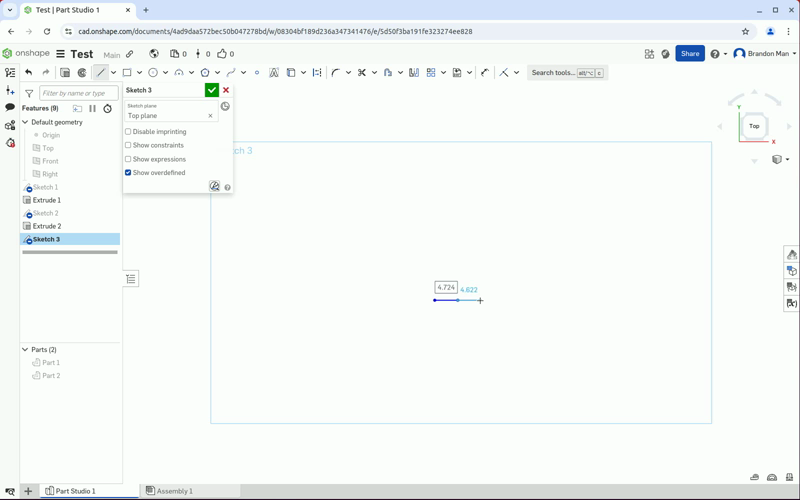
key_up(shift)
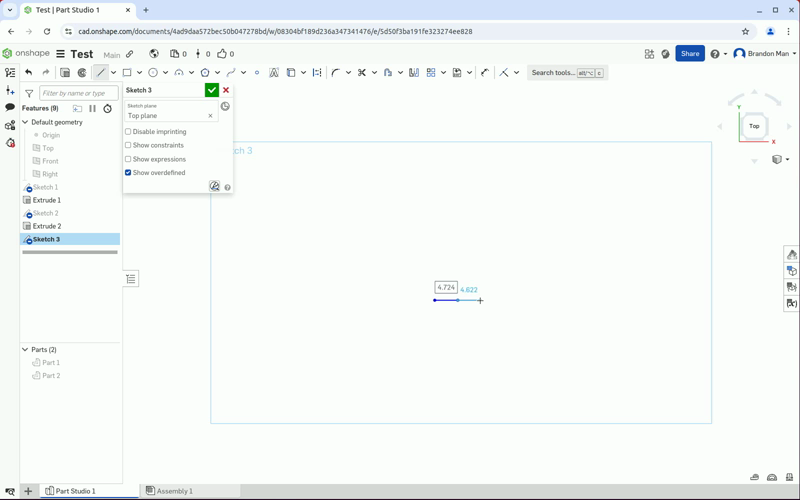
key_down(shift)
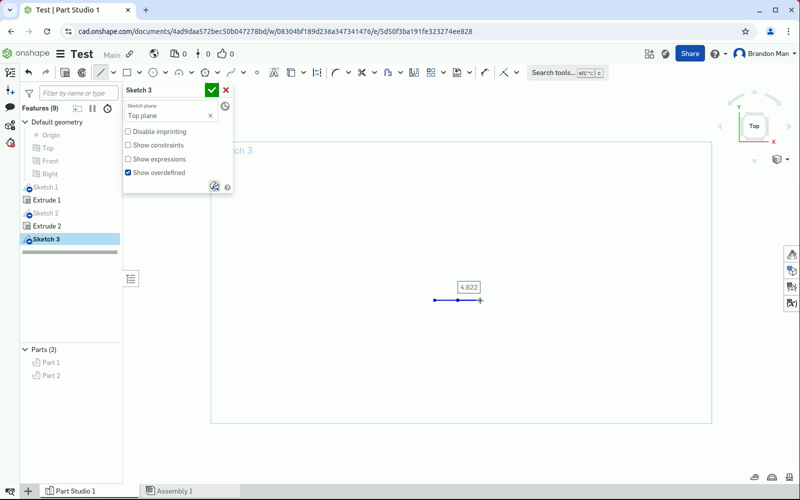
mouse_move(510, 300)
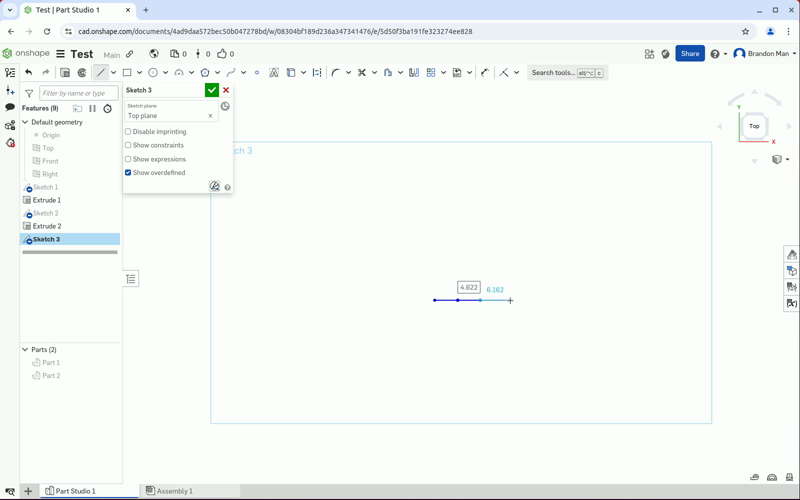
mouse_move(480, 277)
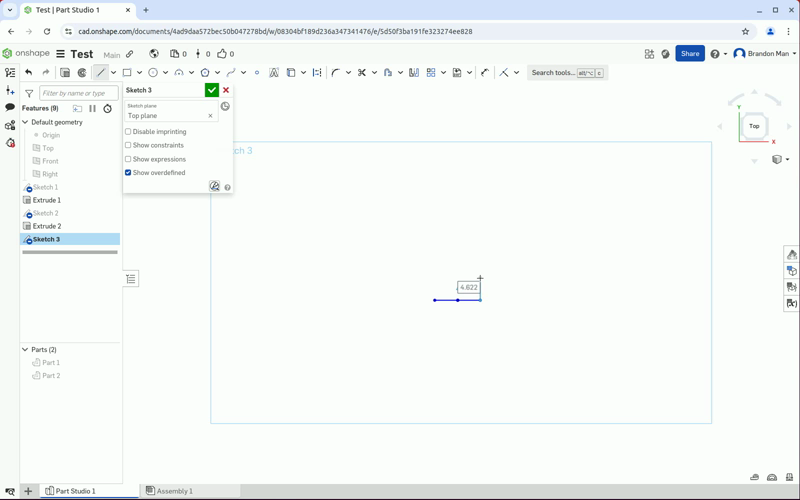
click(480, 277)
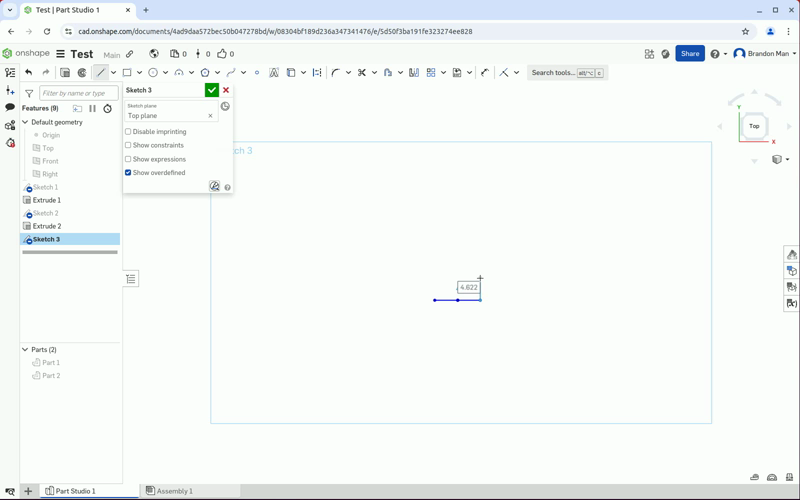
key_up(shift)
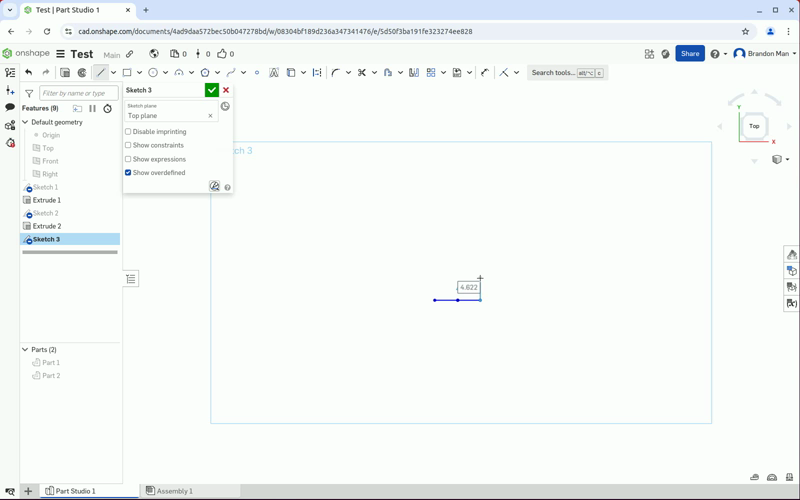
key_down(shift)
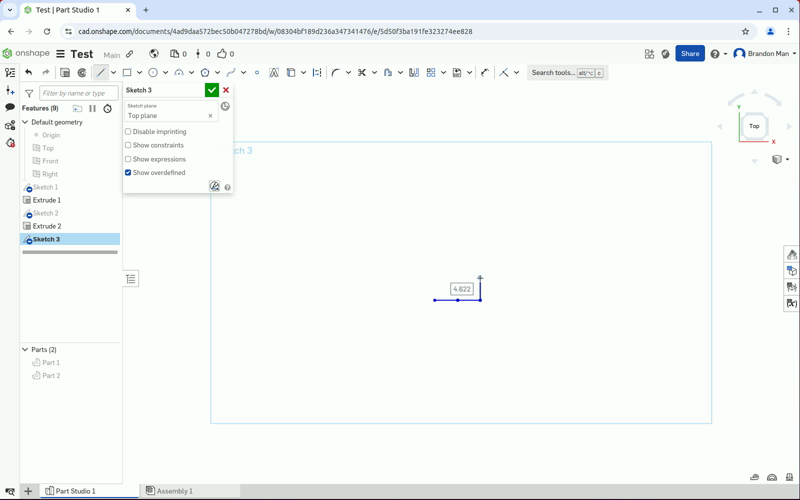
mouse_move(510, 277)
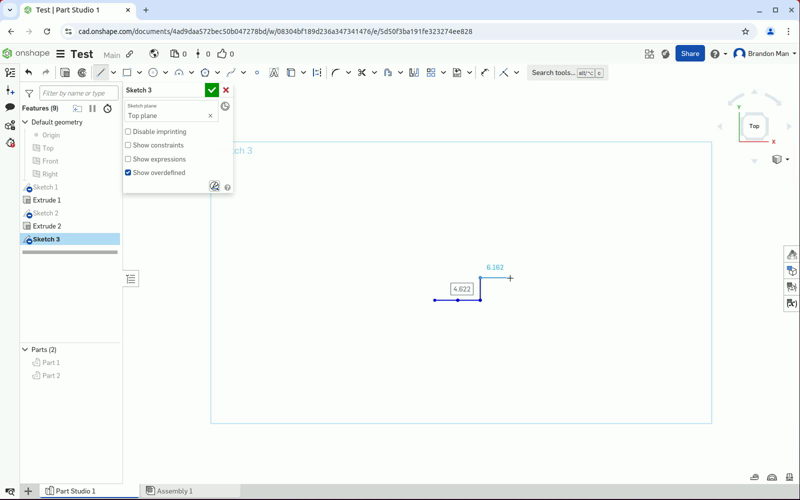
mouse_move(480, 255)
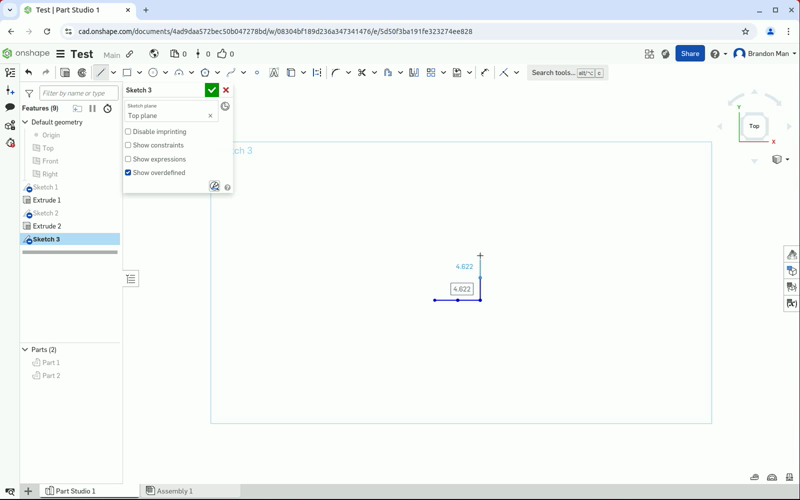
click(480, 255)
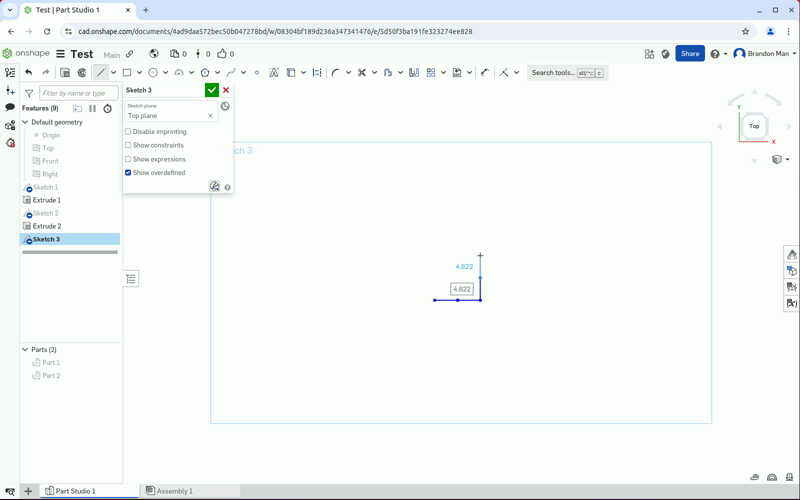
key_up(shift)
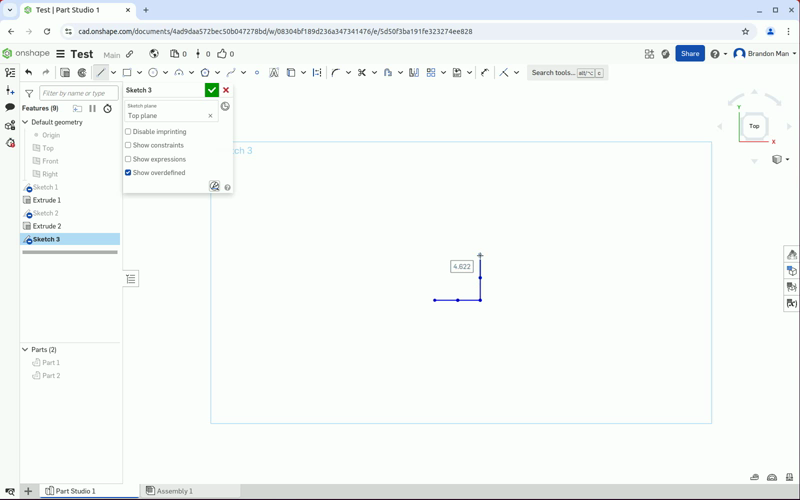
key_down(shift)
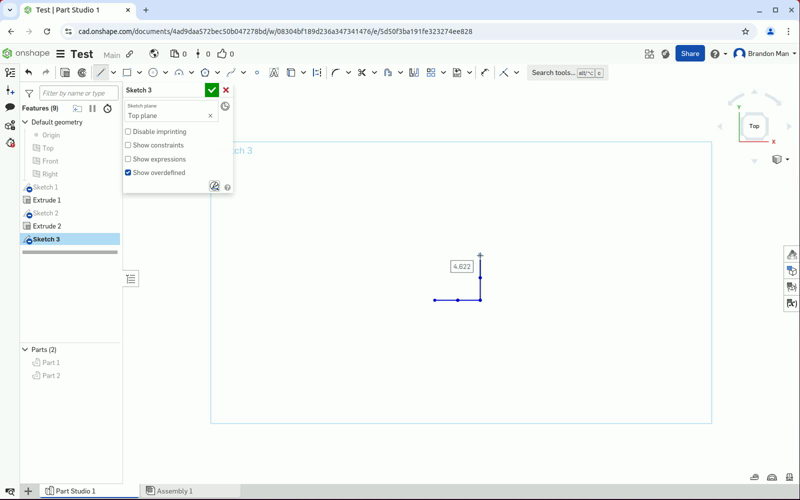
mouse_move(510, 255)
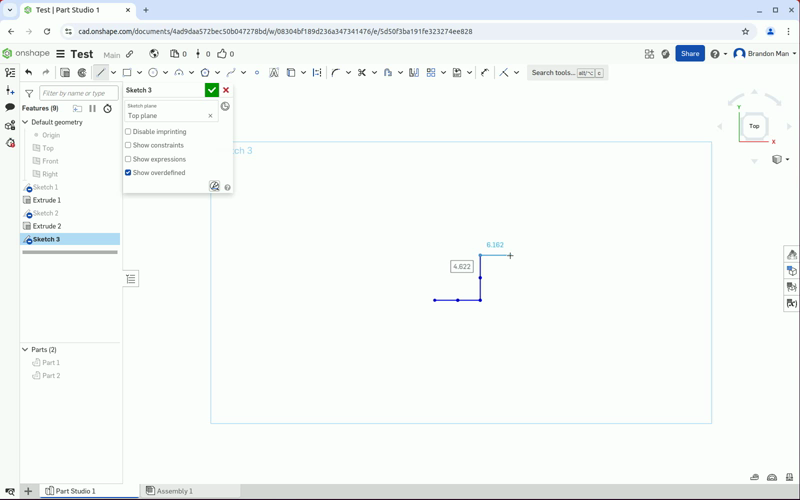
mouse_move(457, 255)
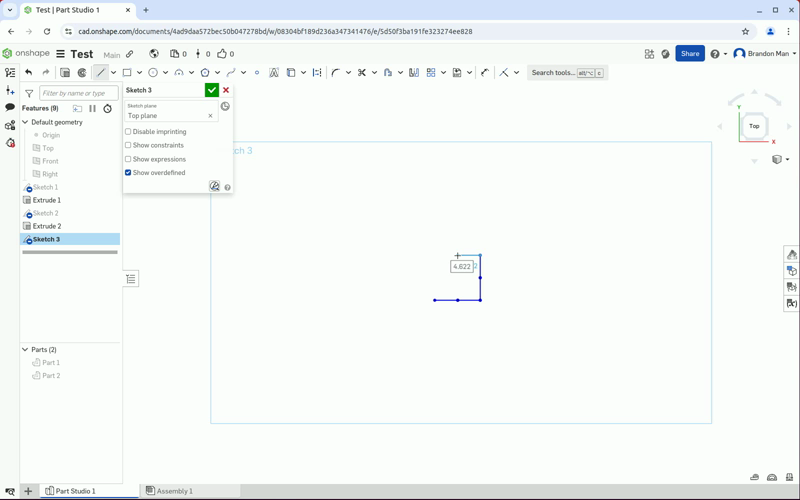
click(457, 255)
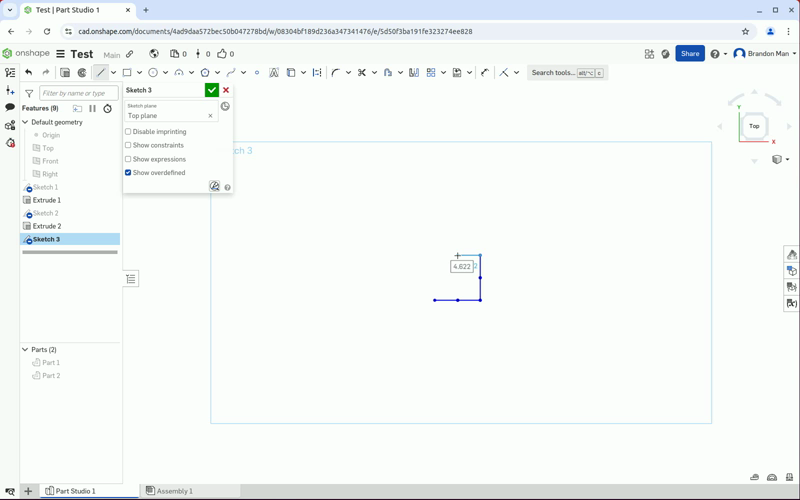
key_up(shift)
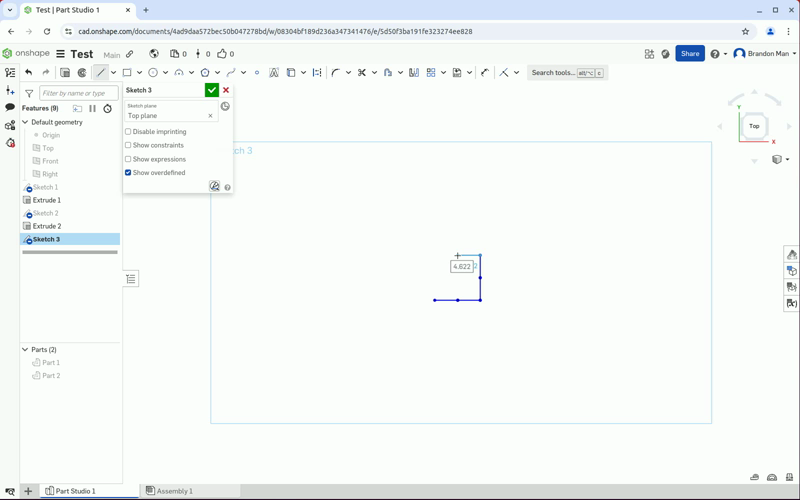
key_down(shift)
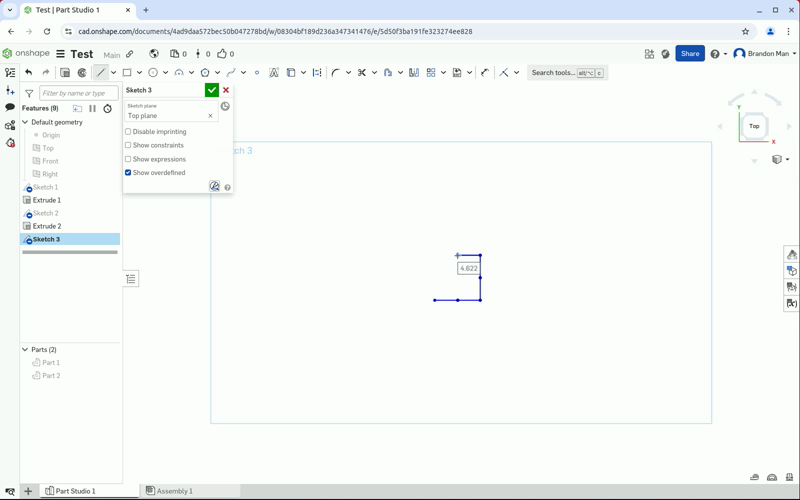
mouse_move(487, 255)
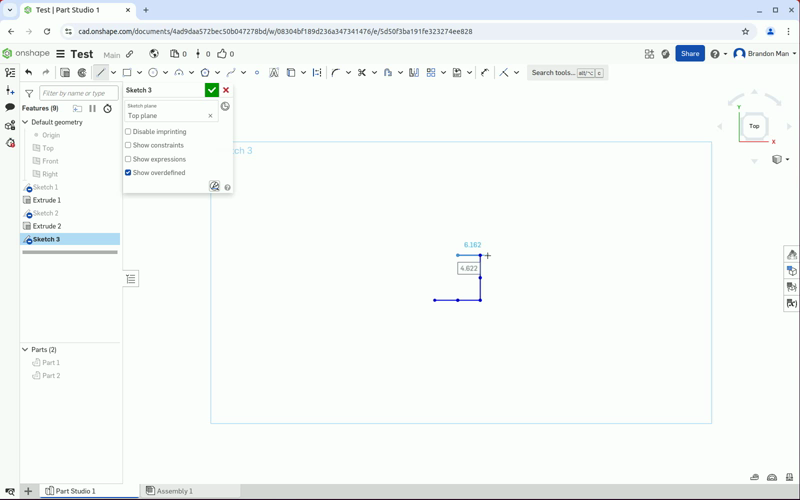
mouse_move(434, 255)
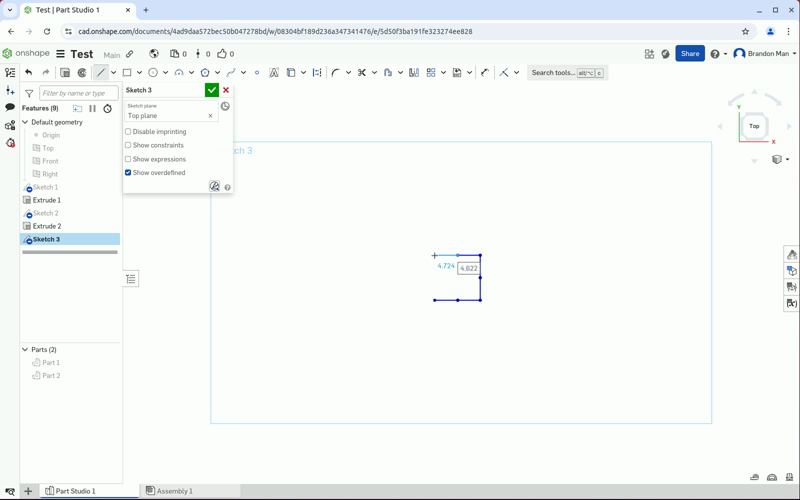
click(434, 255)
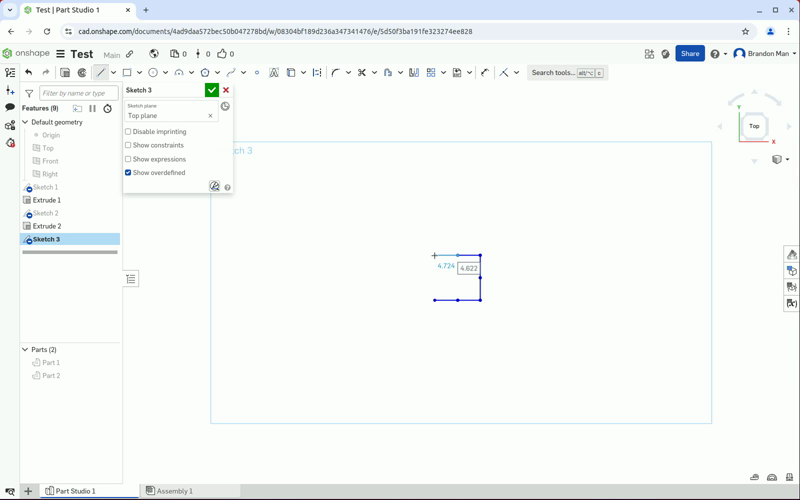
key_up(shift)
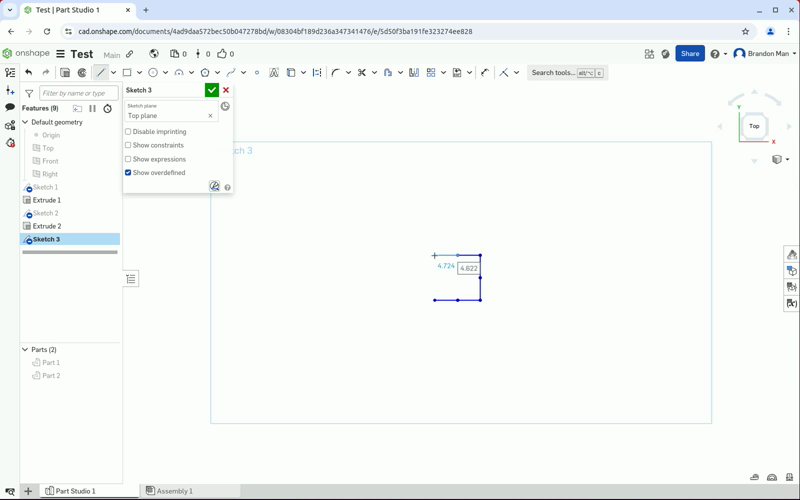
key_down(shift)
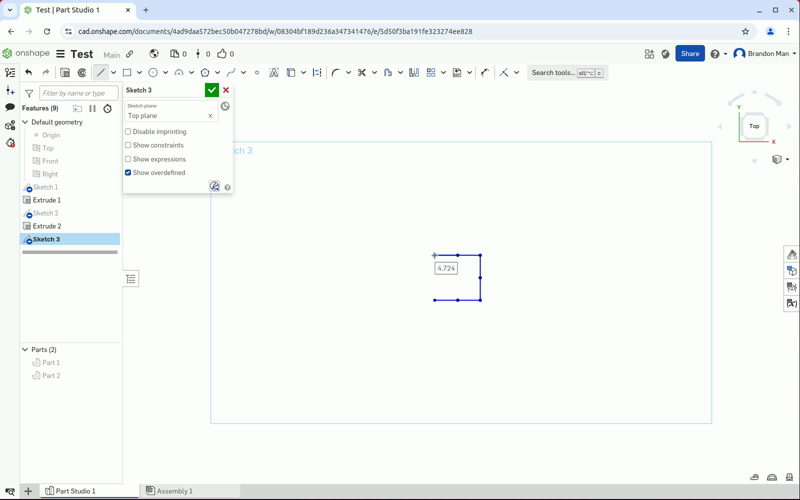
mouse_move(464, 255)
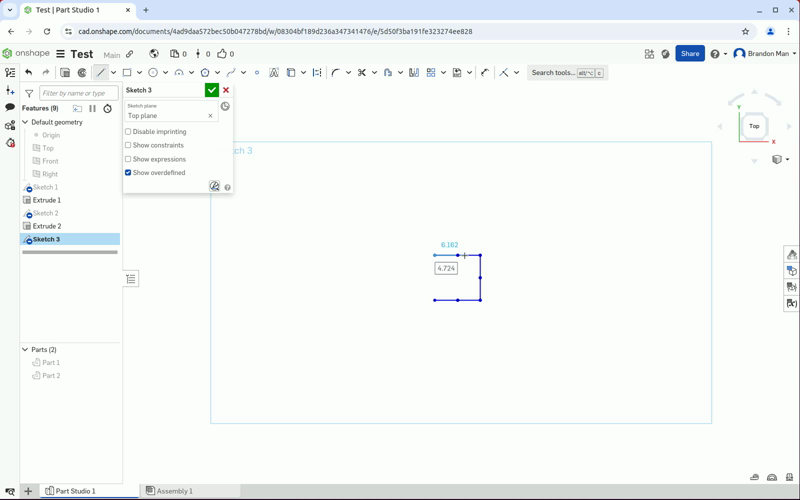
mouse_move(434, 277)
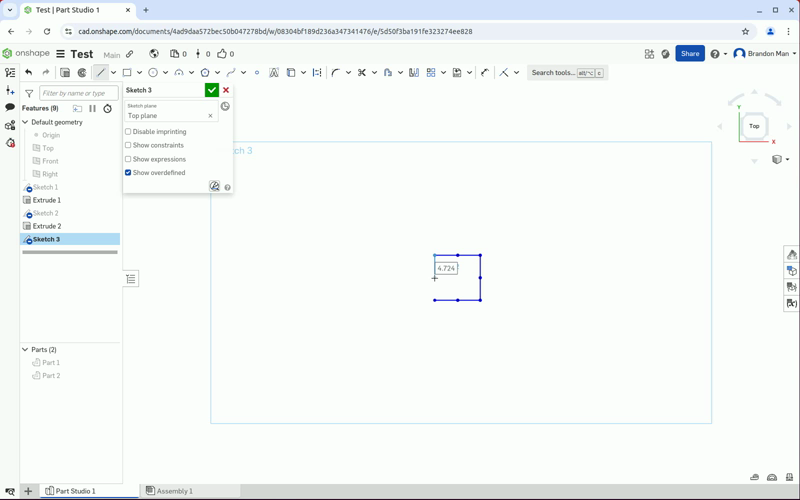
click(434, 277)
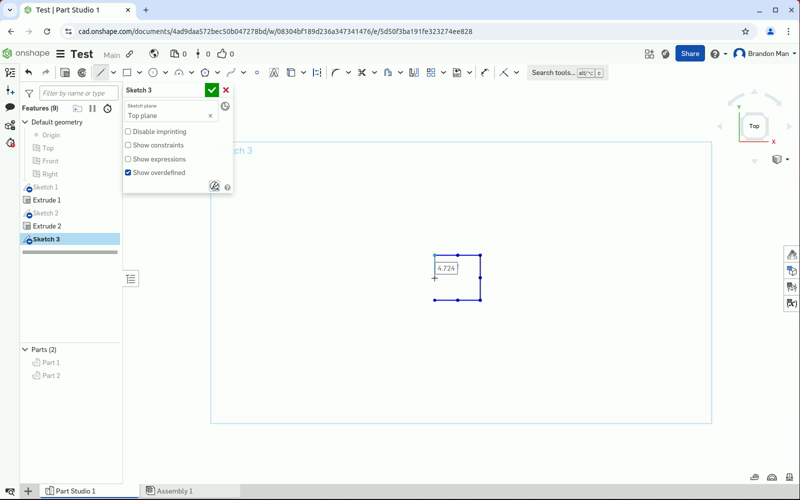
key_up(shift)
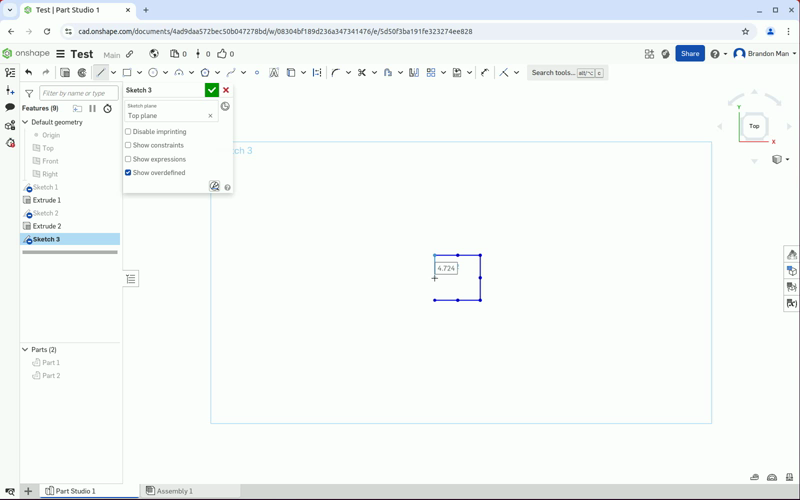
mouse_move(464, 277)
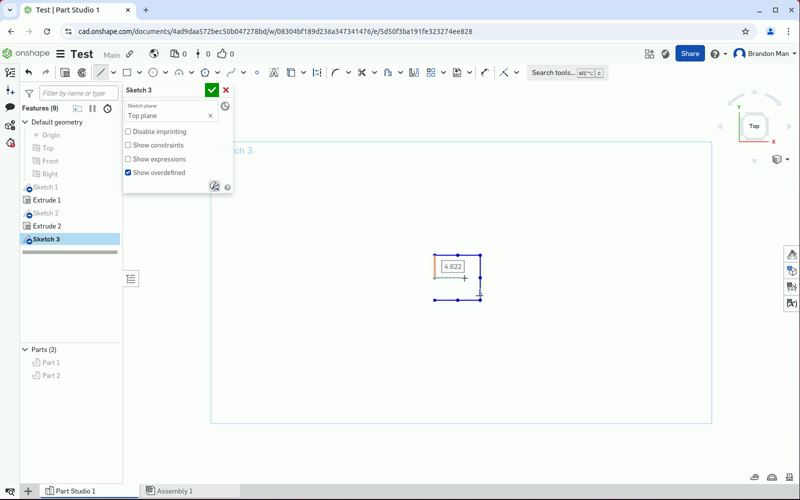
key_down(shift)
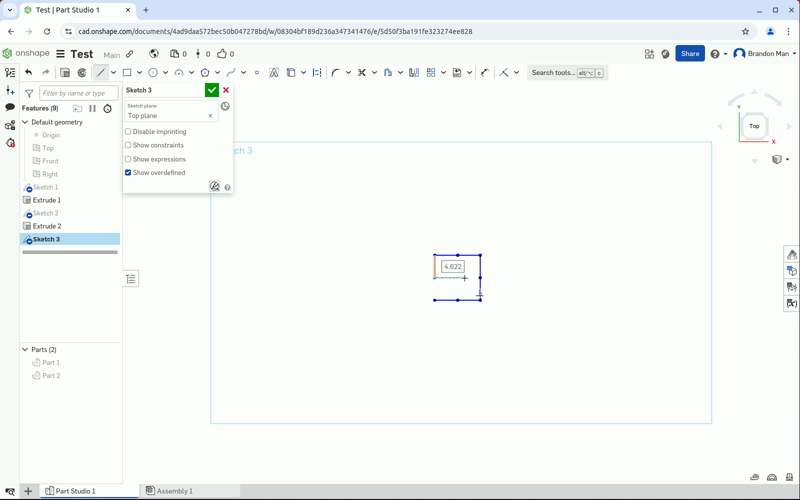
mouse_move(434, 300)
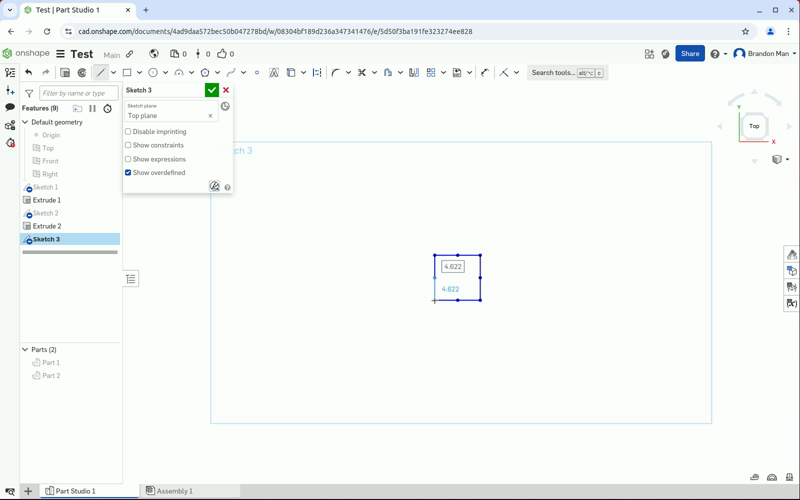
key_up(shift)
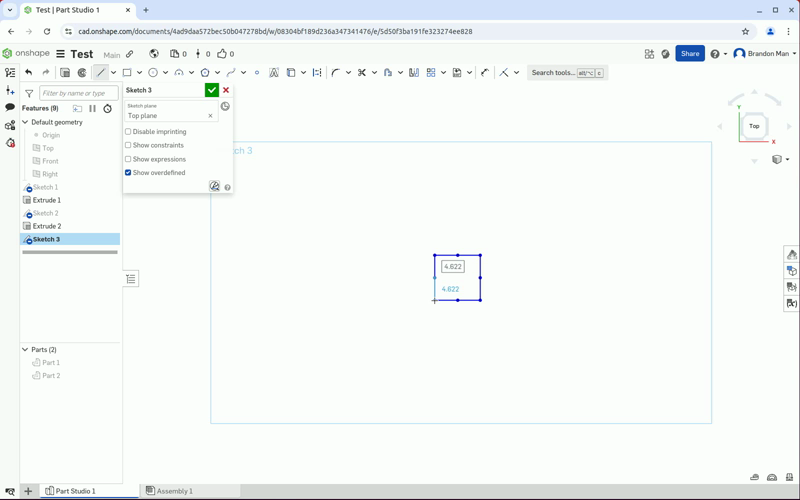
click(434, 300)
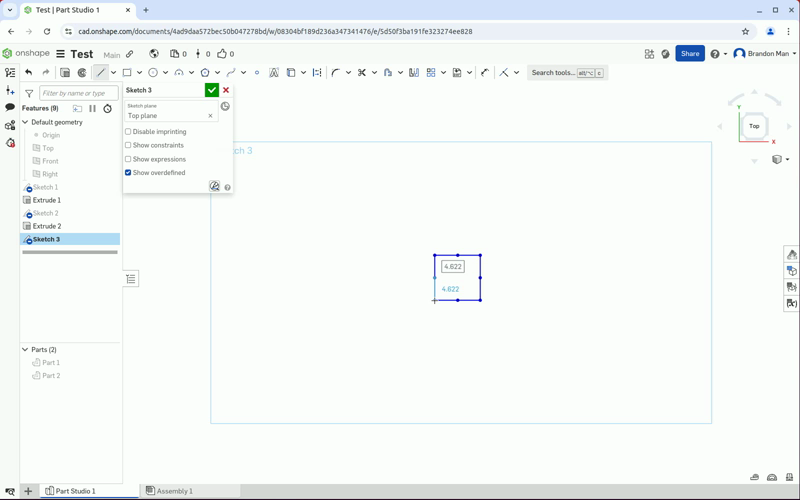
key(esc)
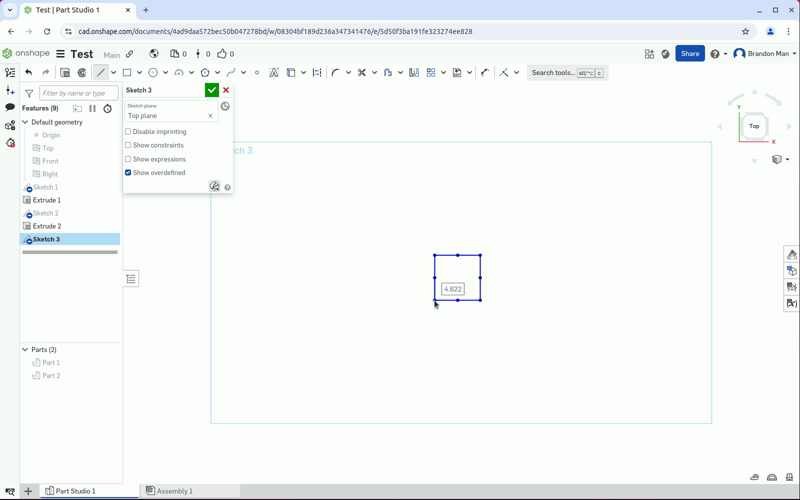
mouse_move(463, 275)
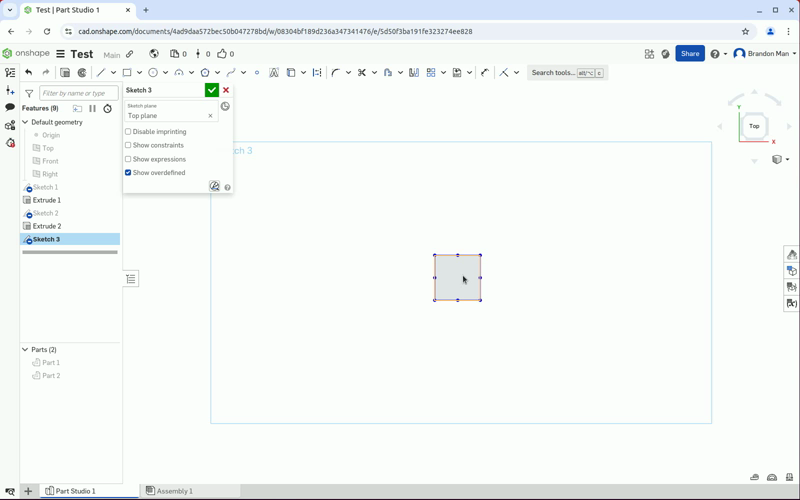
click(463, 275)
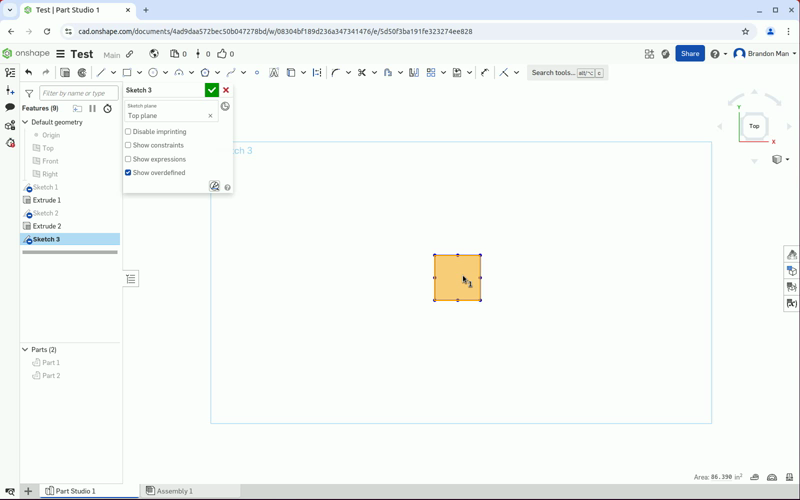
mouse_move(73, 352)
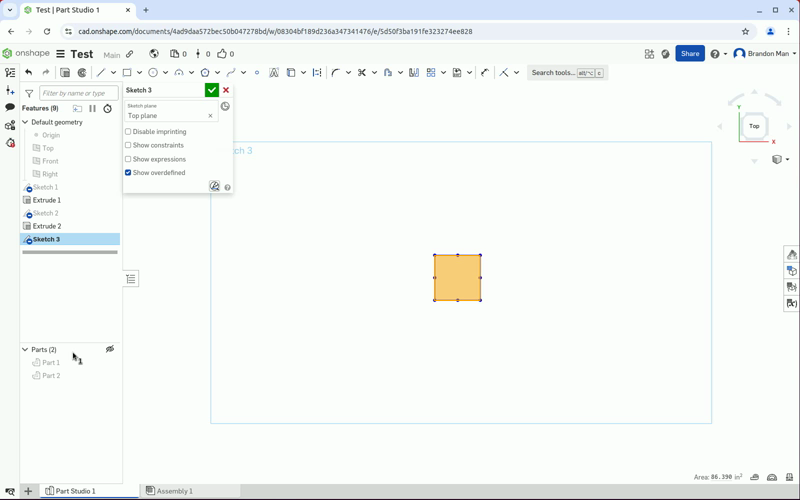
key(shift+y)
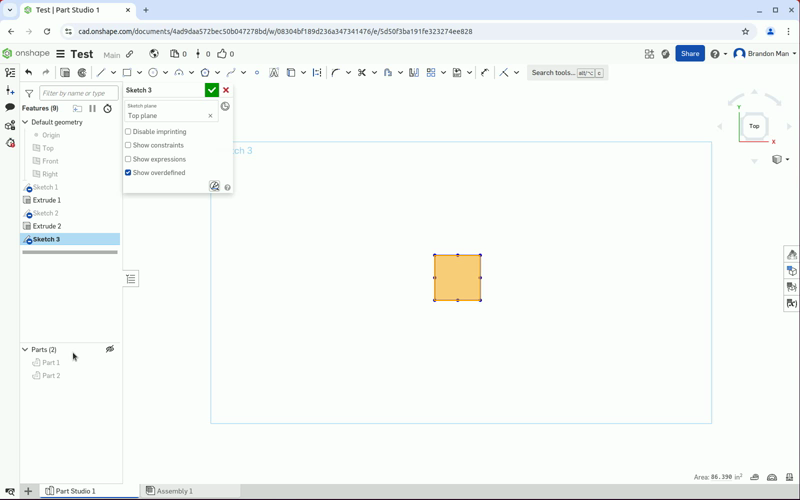
key(shift+e)
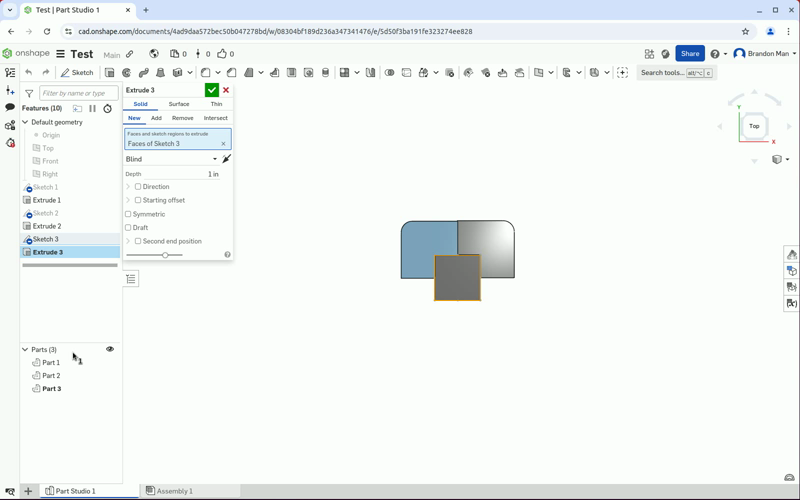
mouse_move(143, 106)
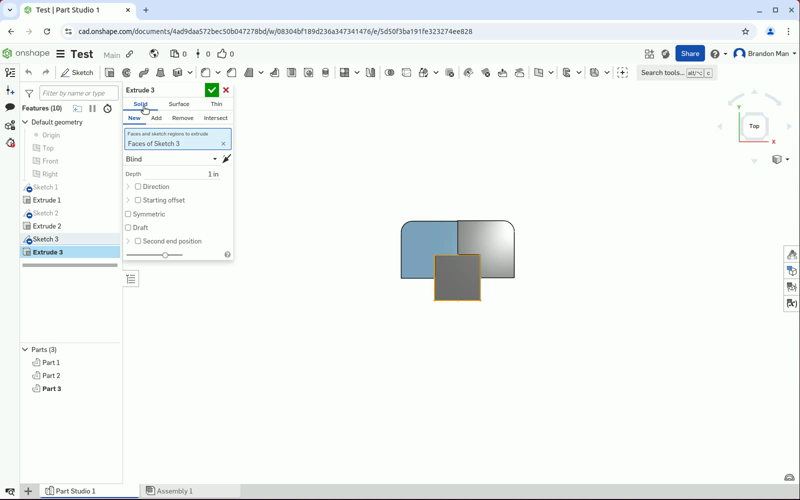
click(143, 106)
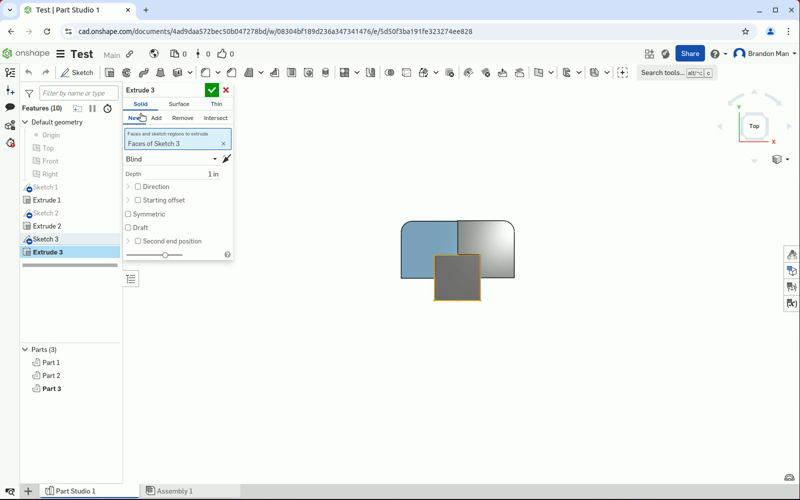
mouse_move(137, 120)
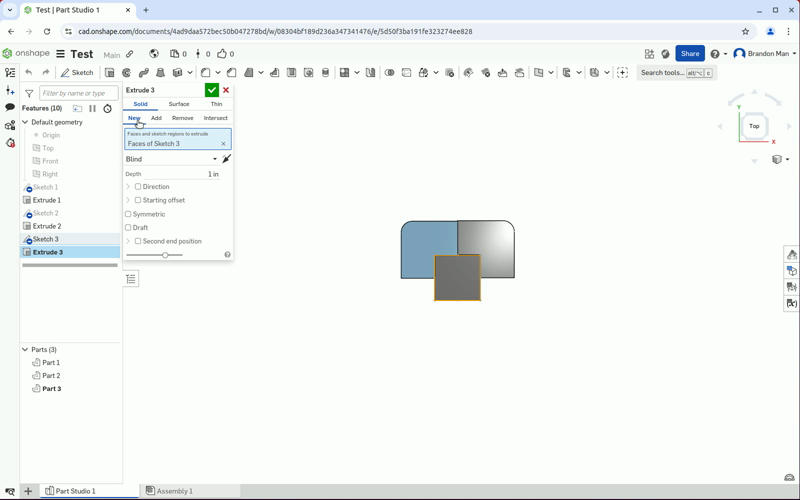
click(137, 120)
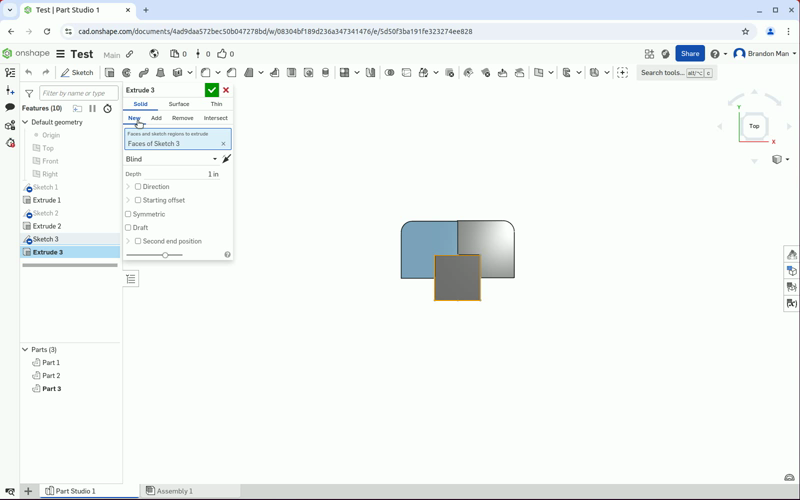
key(tab, 4)
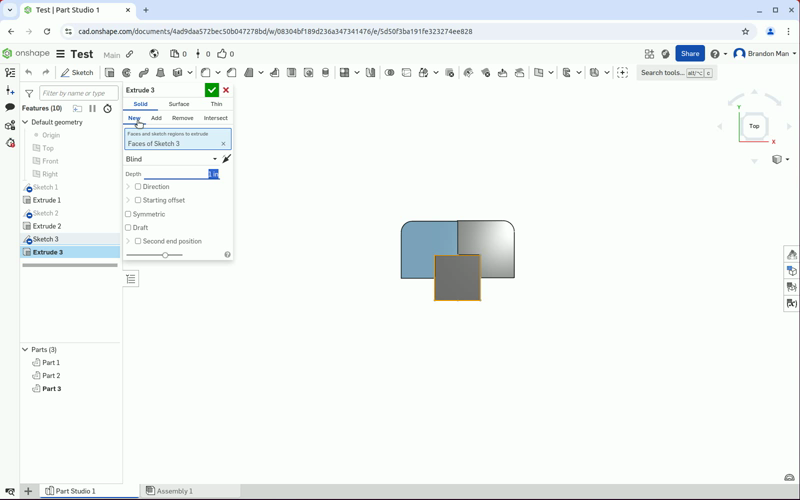
text(23.108)
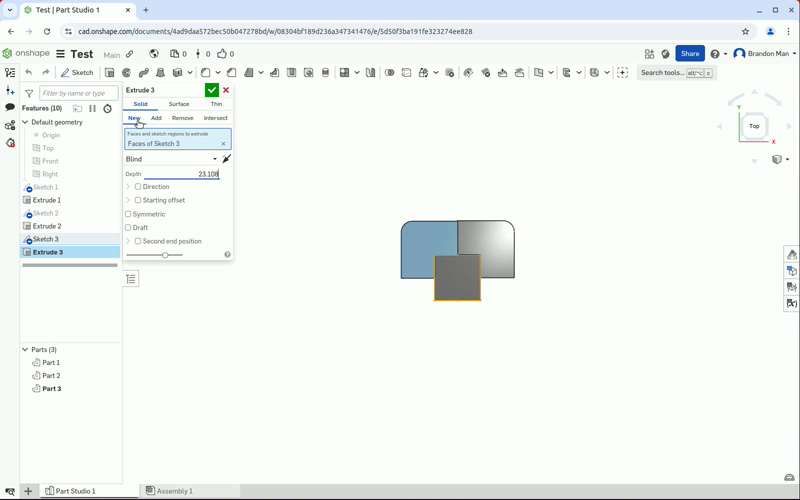
key(enter)
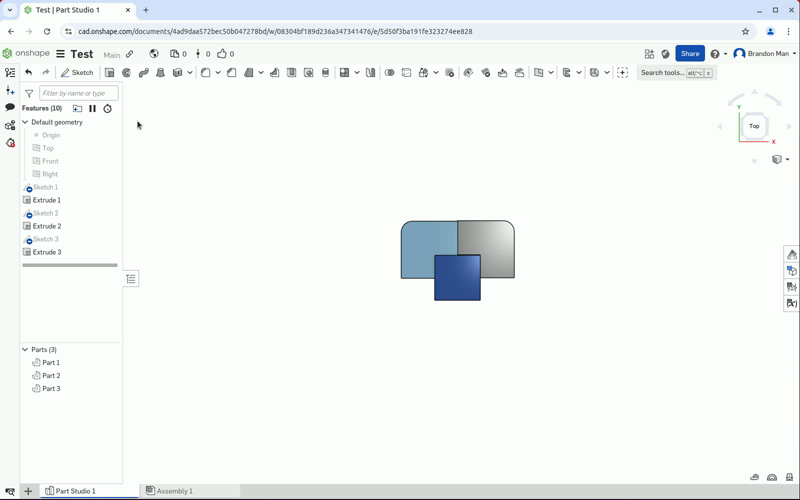
key(shift+h)
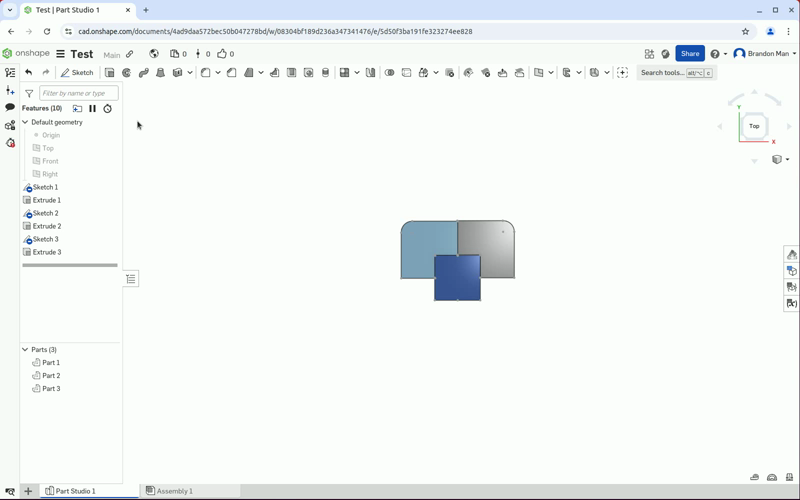
key(shift+h)
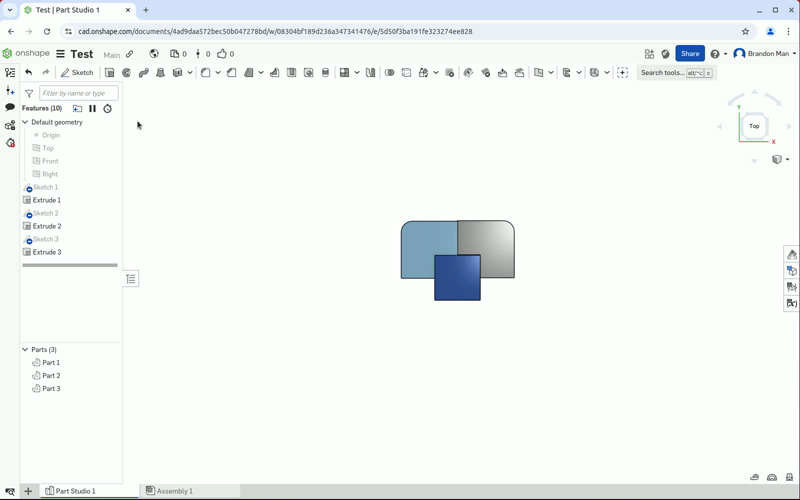
mouse_move(73, 189)
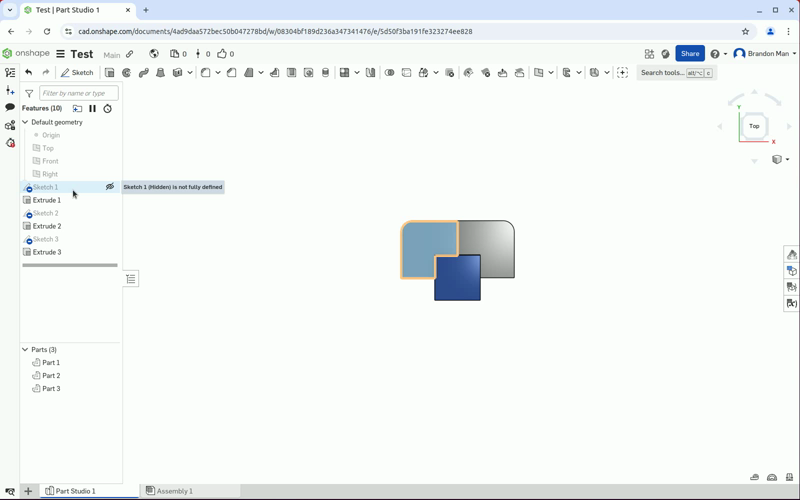
click(73, 189)
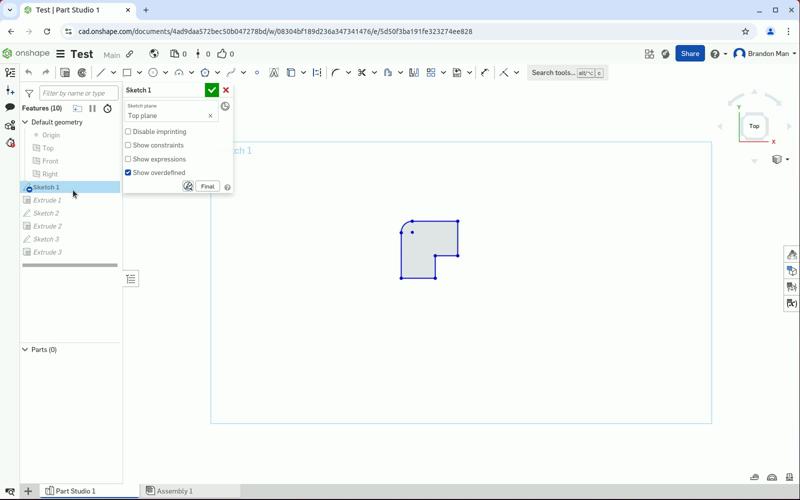
mouse_move(229, 92)
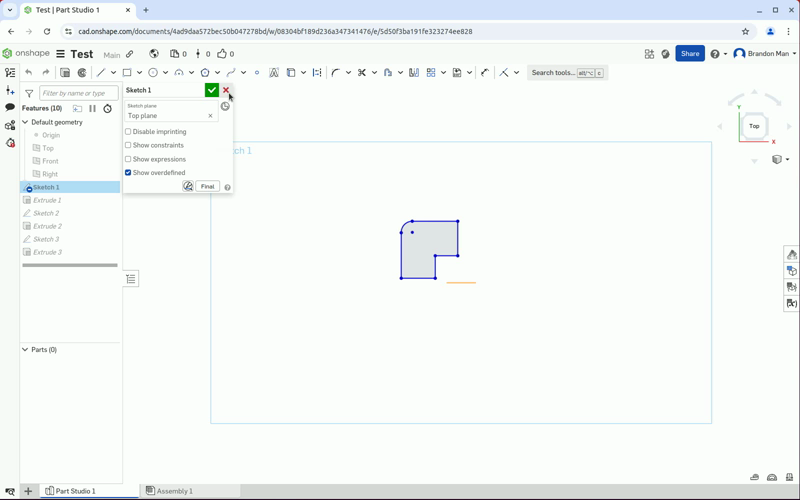
click(229, 92)
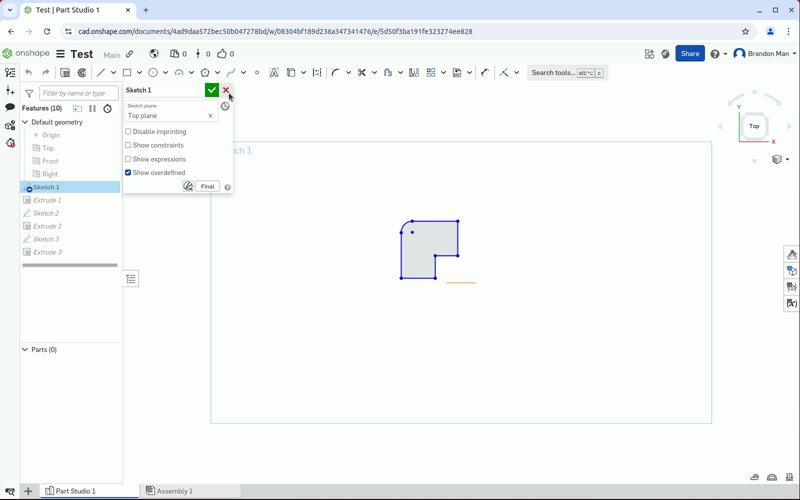
key(shift+s)
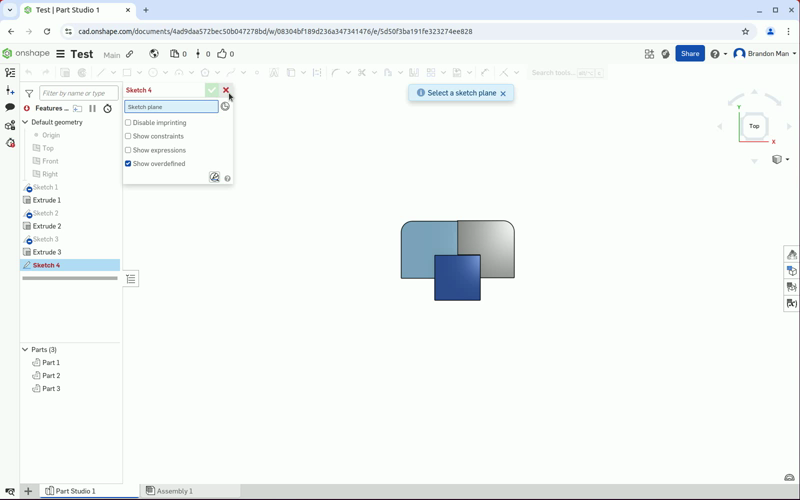
mouse_move(73, 150)
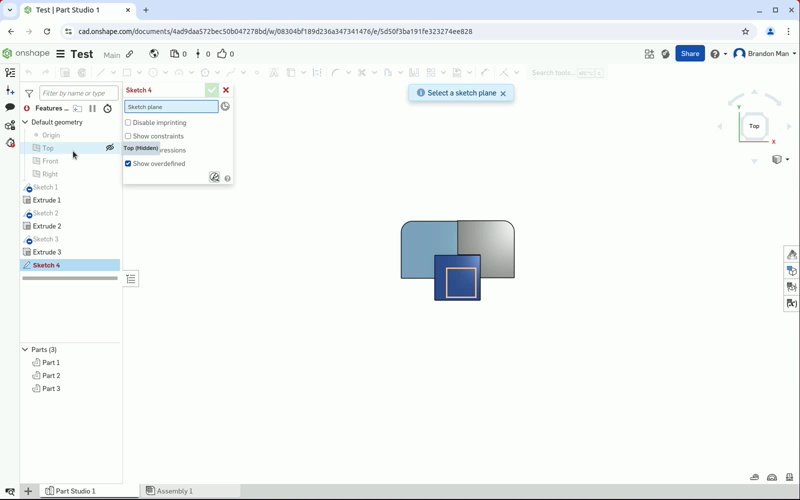
click(73, 150)
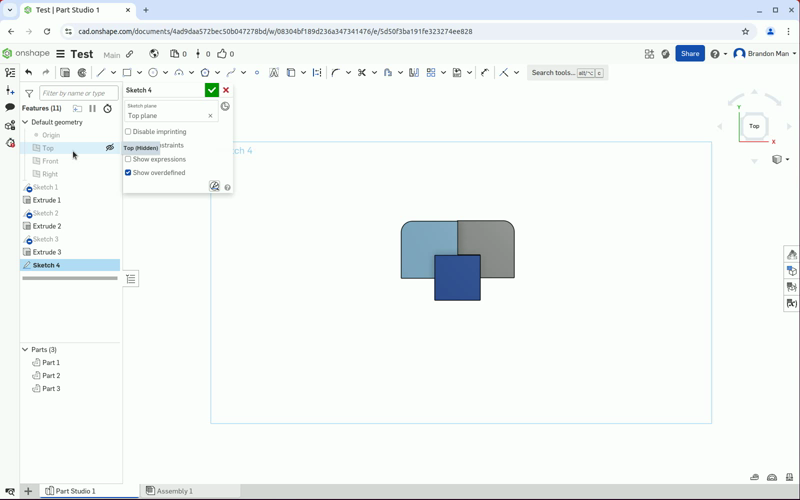
mouse_move(73, 352)
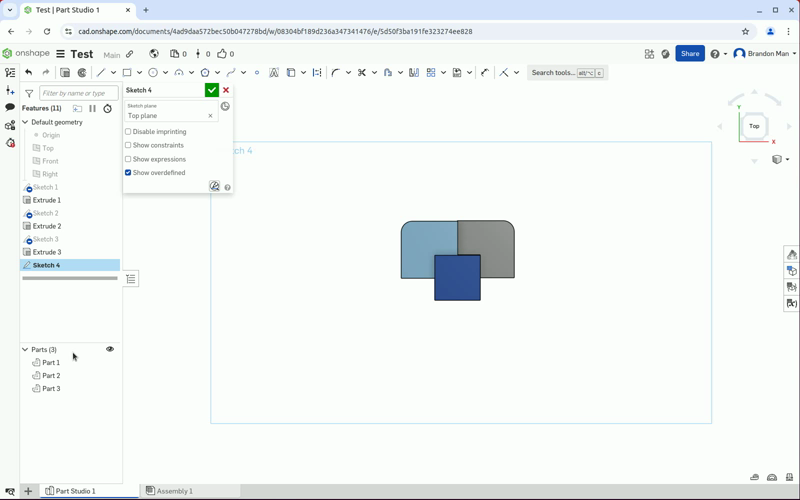
key(y)
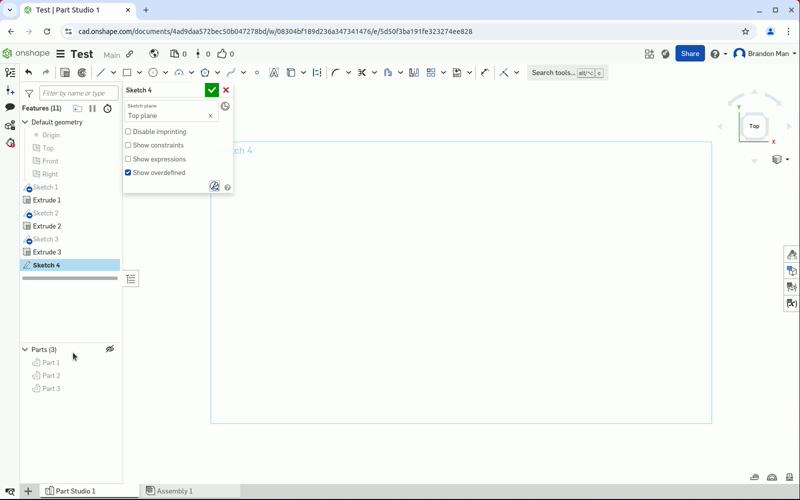
key(l)
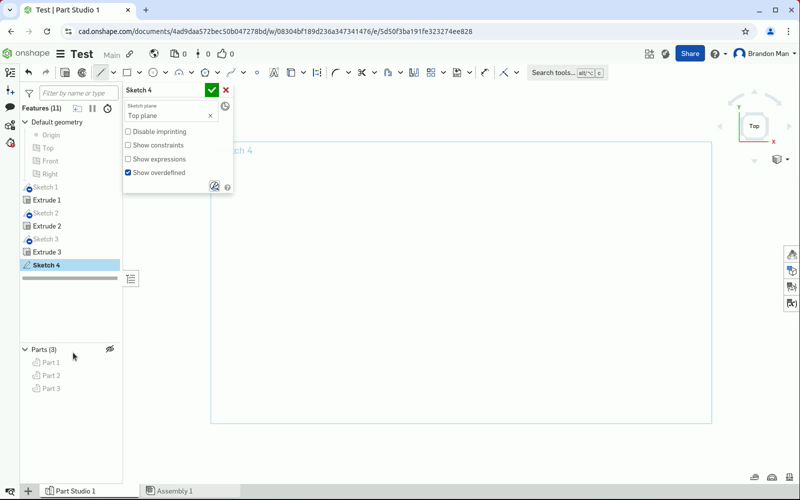
key_down(shift)
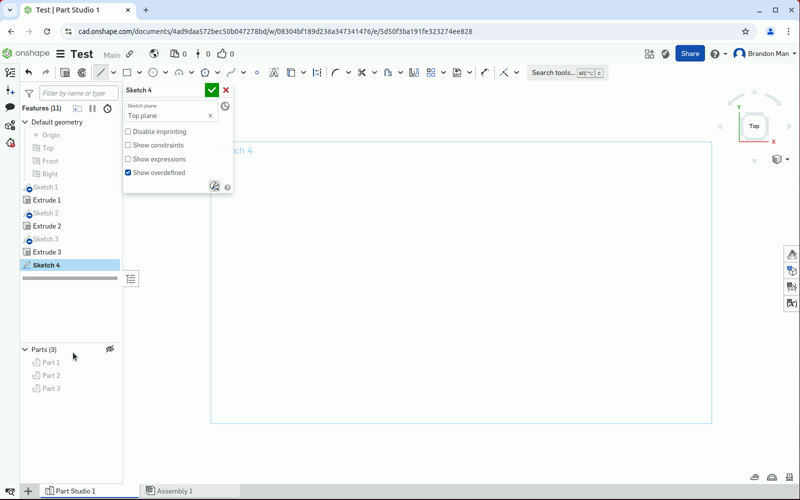
mouse_move(457, 334)
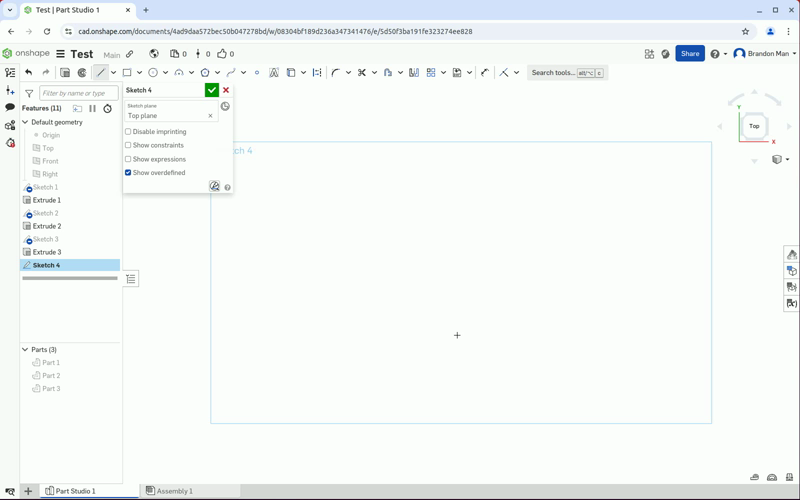
click(457, 334)
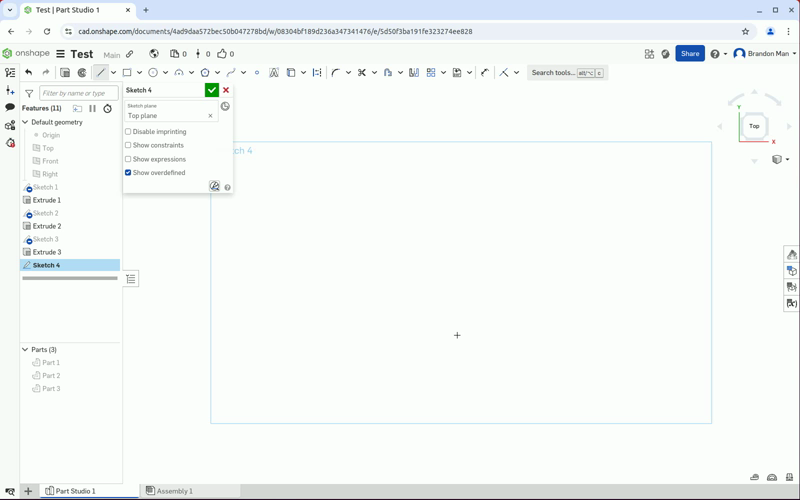
key_up(shift)
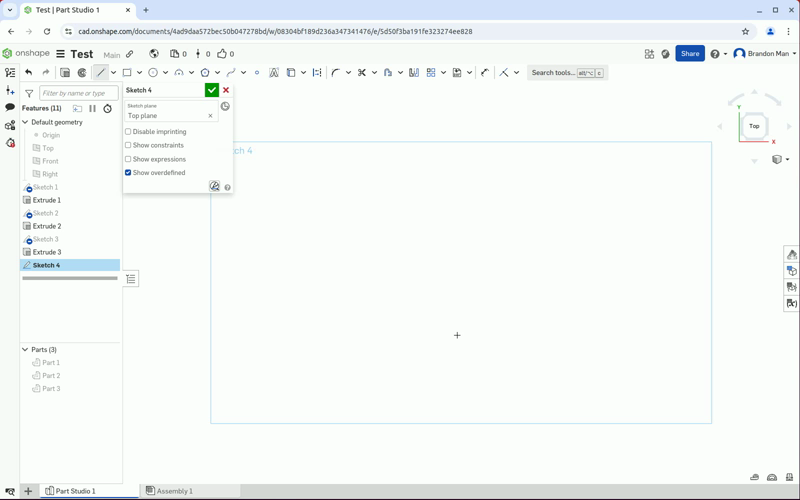
key_down(shift)
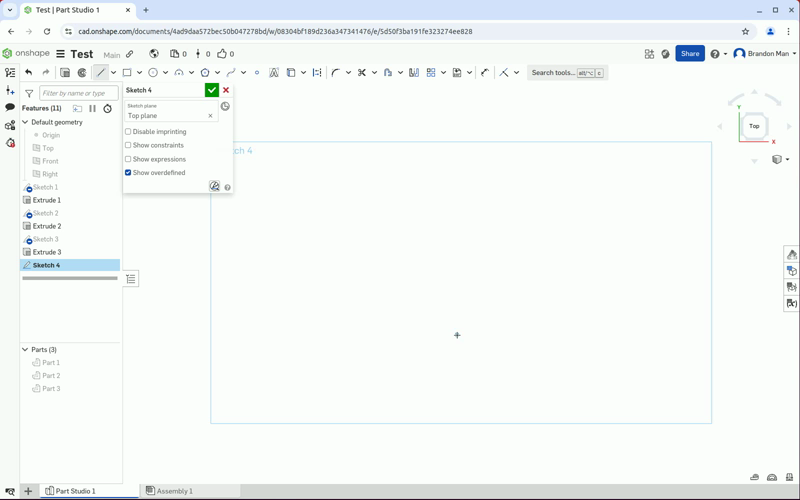
mouse_move(487, 334)
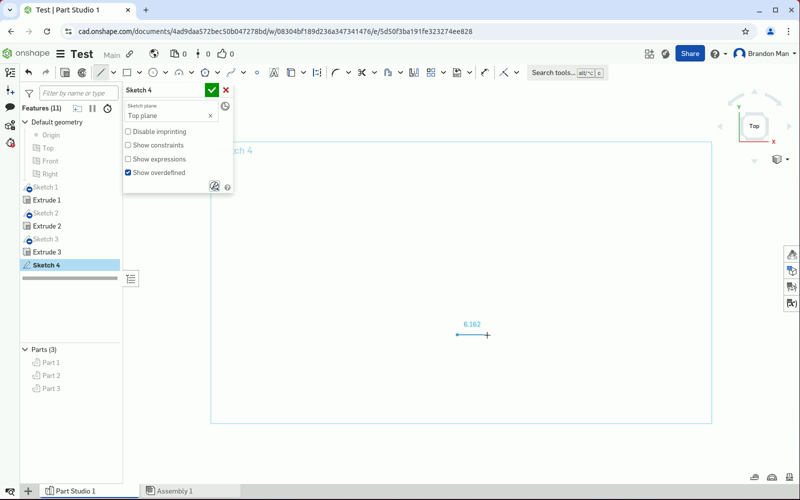
mouse_move(502, 334)
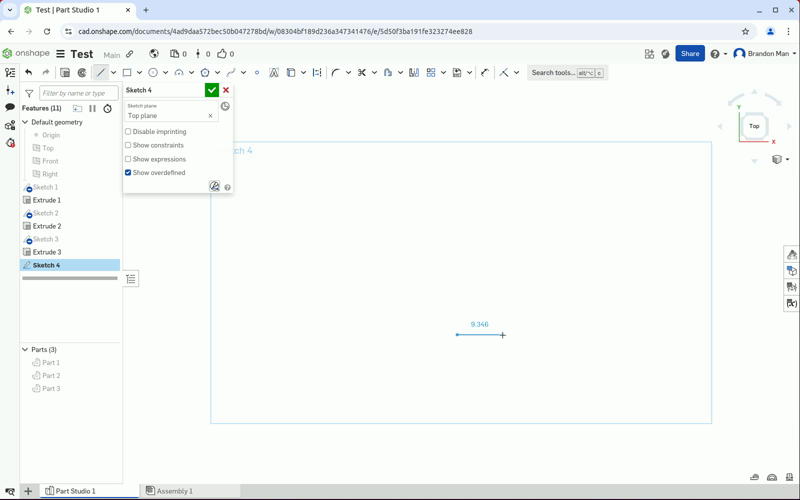
click(502, 334)
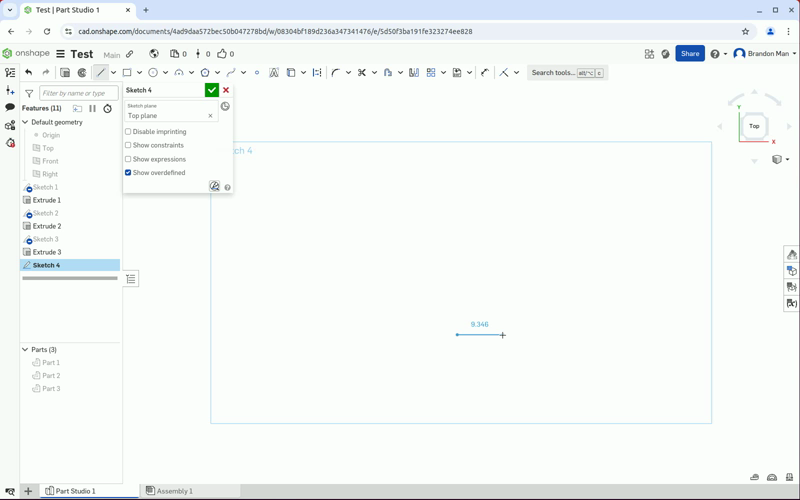
key_up(shift)
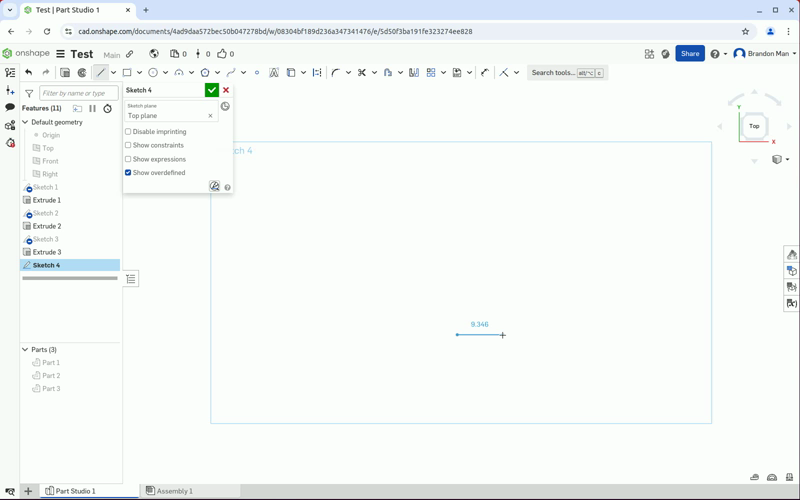
key(esc)
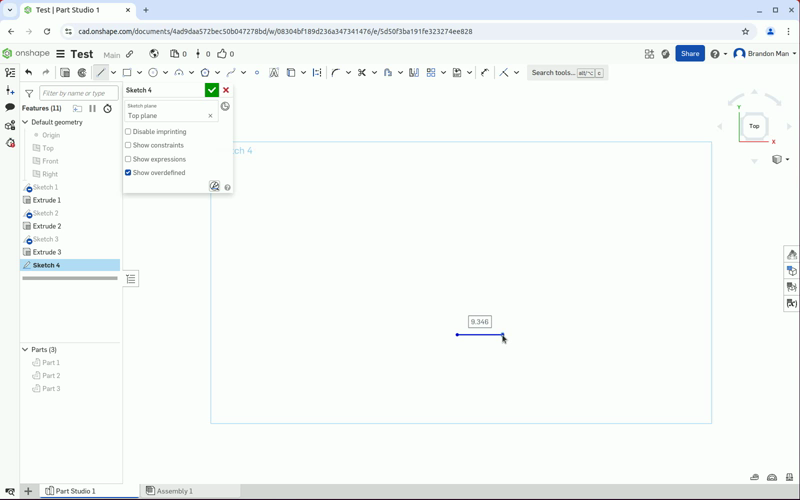
key(a)
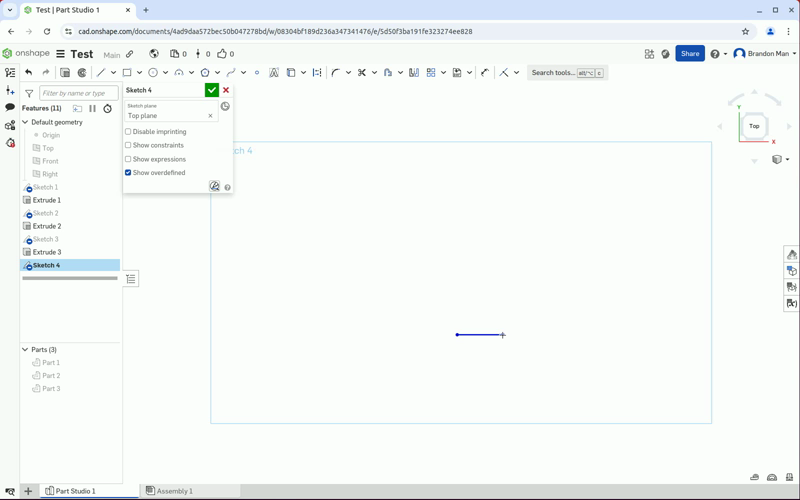
mouse_move(502, 334)
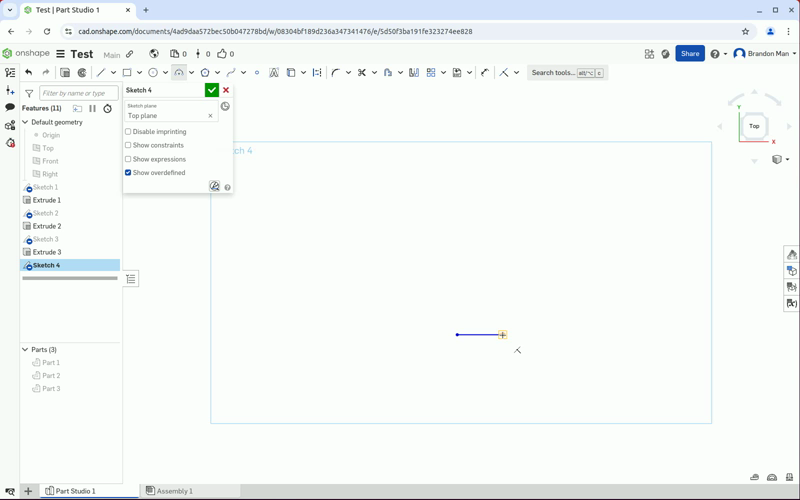
click(502, 334)
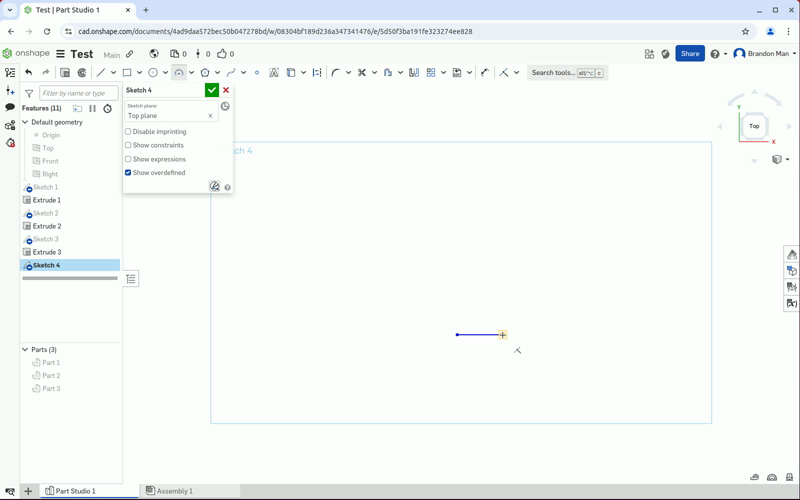
key_down(shift)
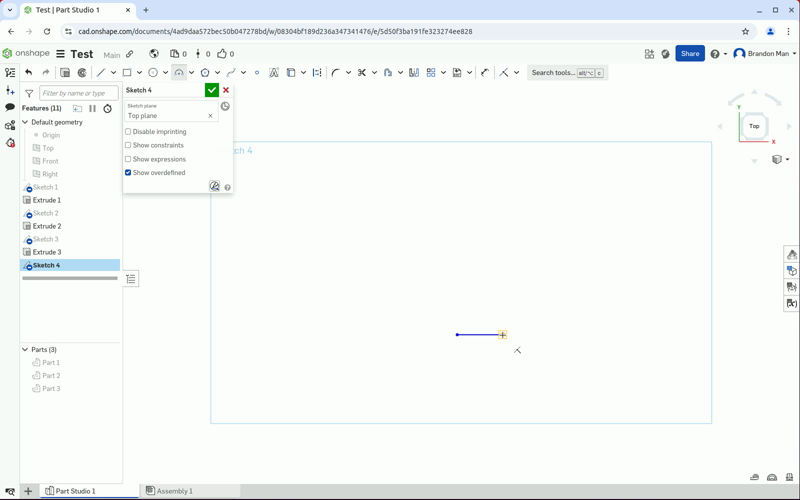
mouse_move(514, 323)
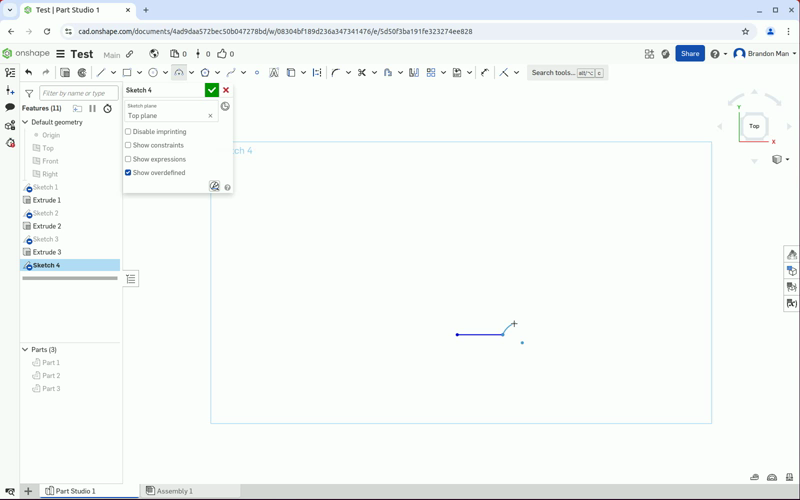
click(514, 323)
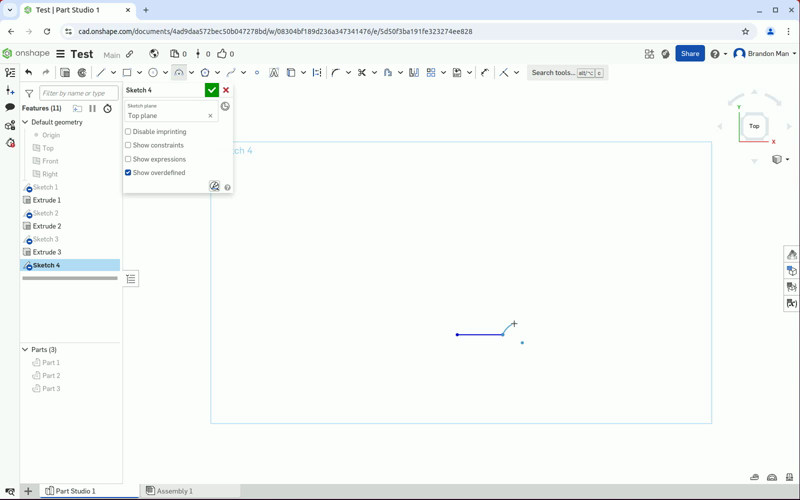
mouse_move(510, 331)
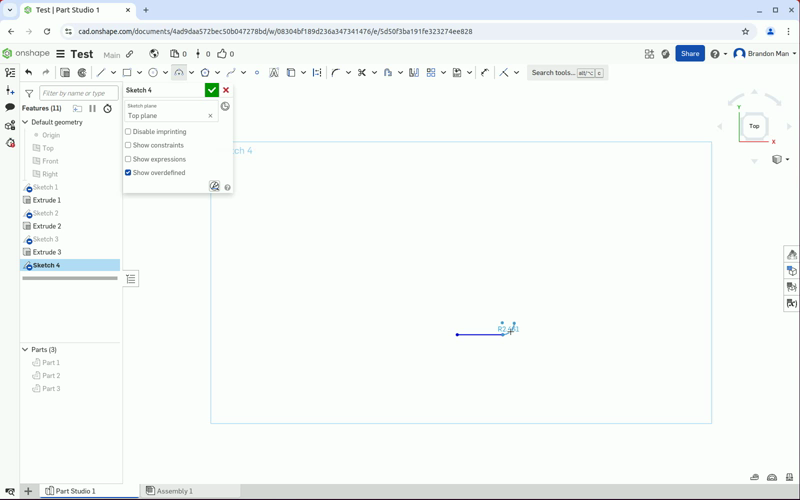
click(510, 331)
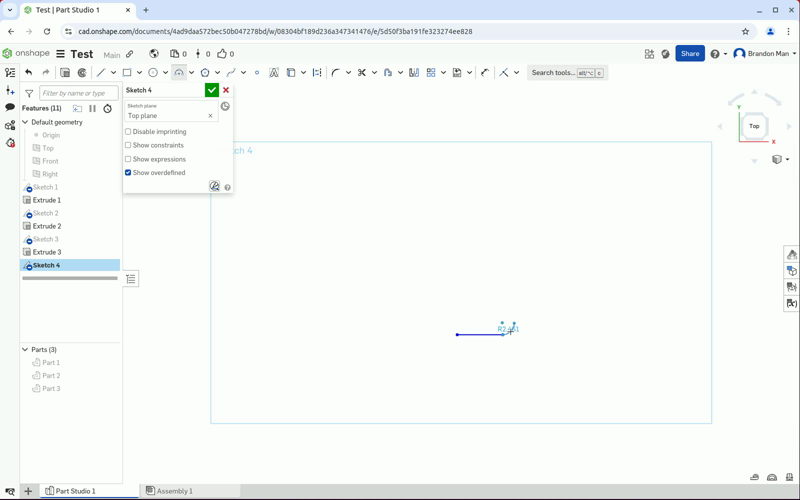
key_up(shift)
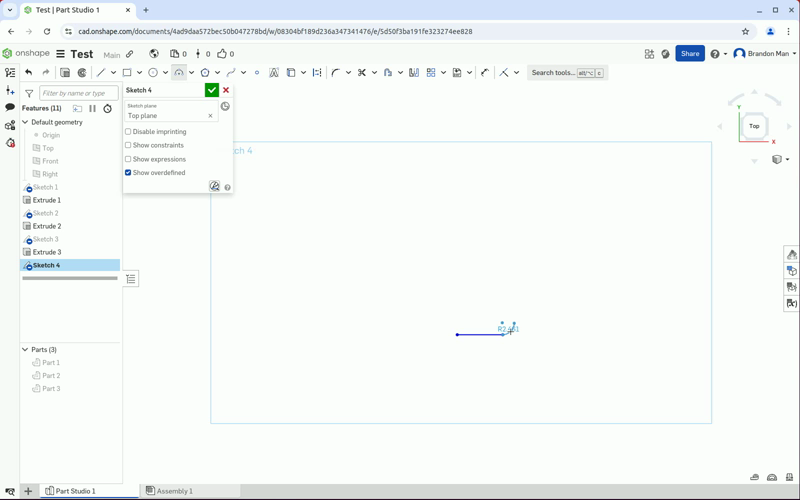
key(esc)
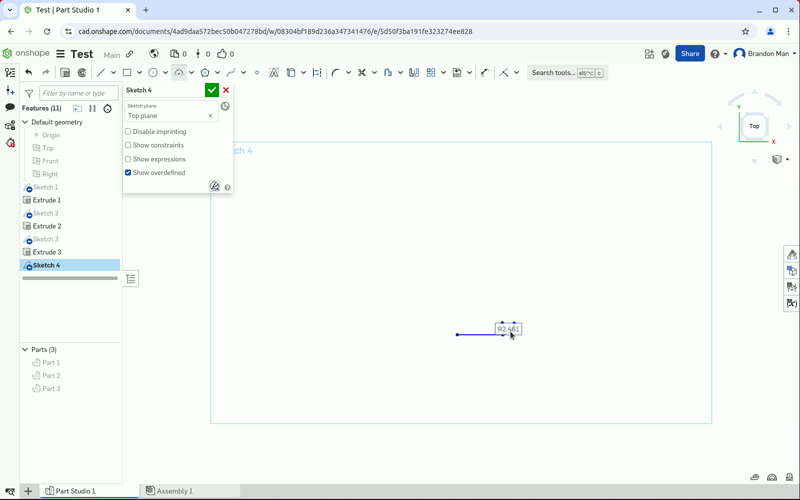
key(l)
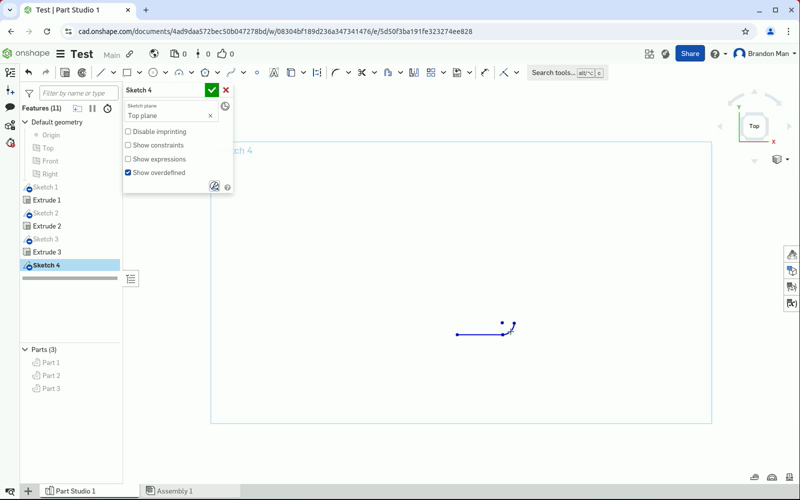
mouse_move(514, 323)
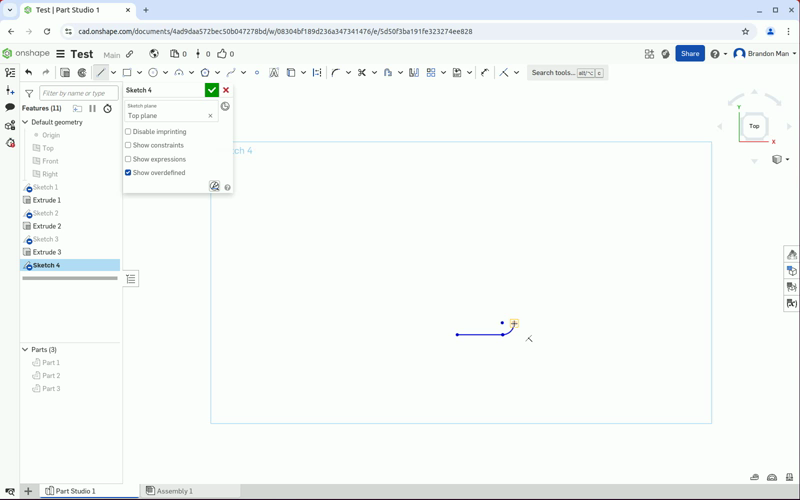
click(514, 323)
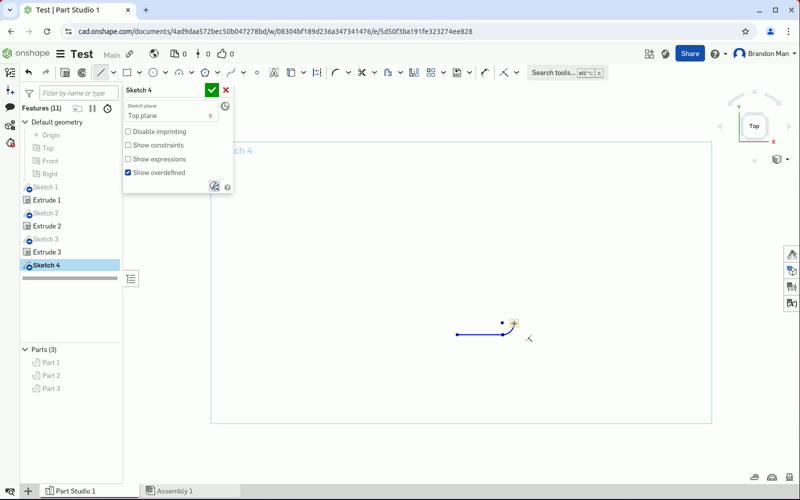
key_down(shift)
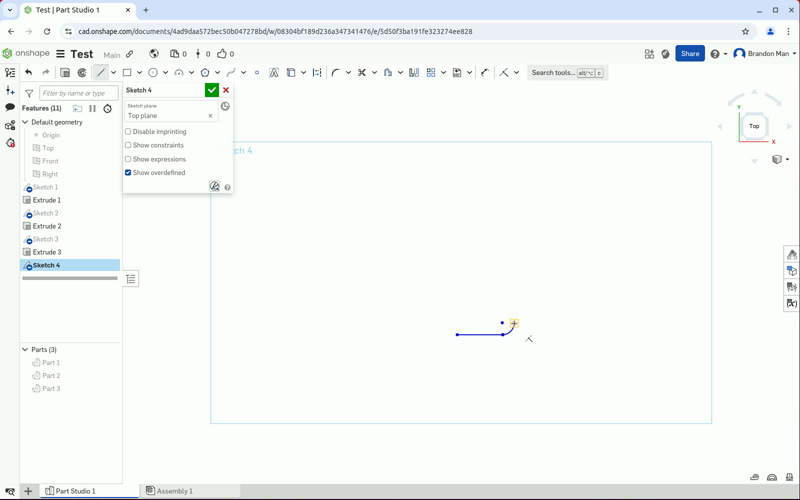
mouse_move(544, 323)
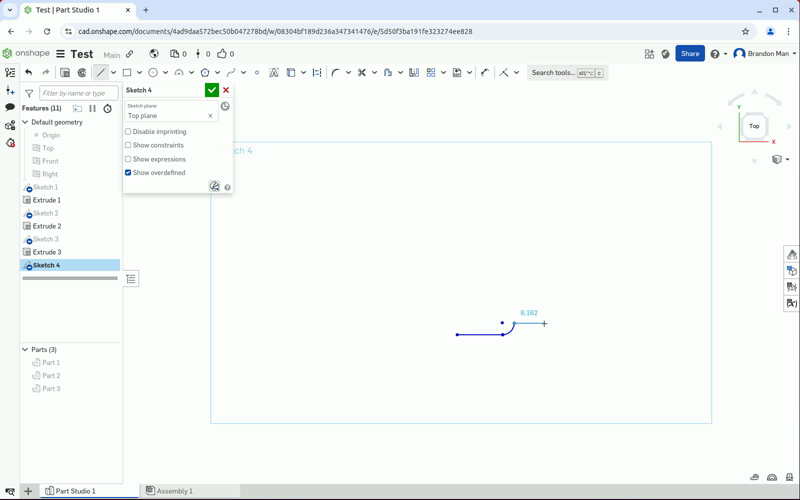
mouse_move(514, 277)
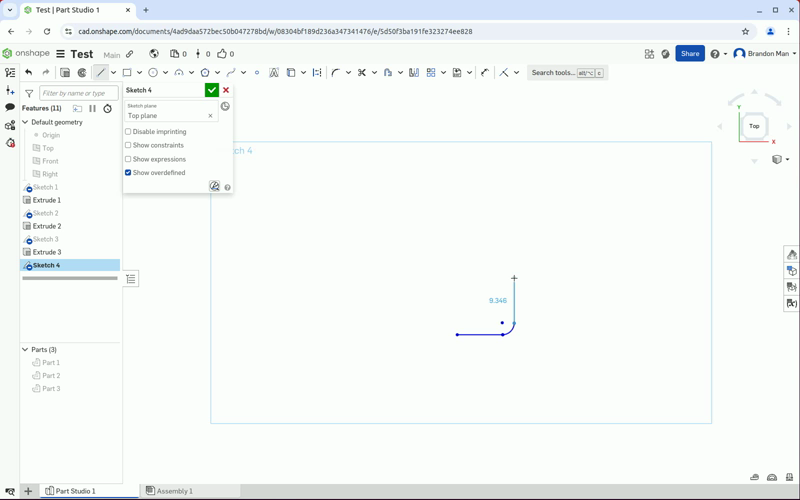
click(514, 277)
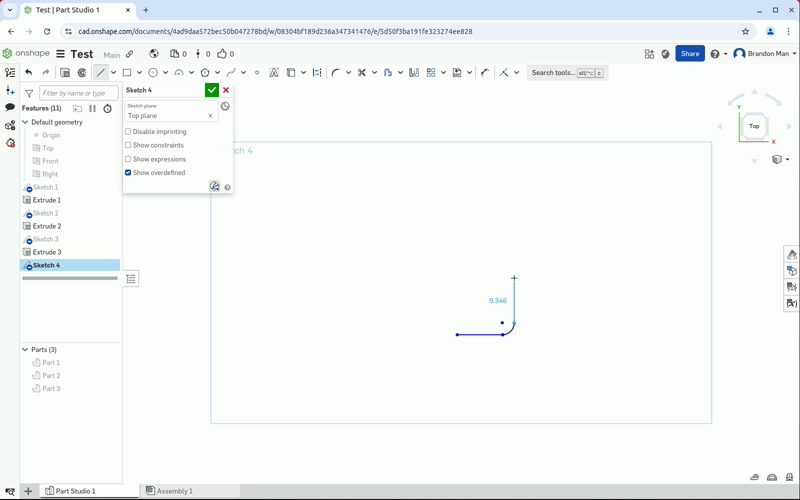
key_up(shift)
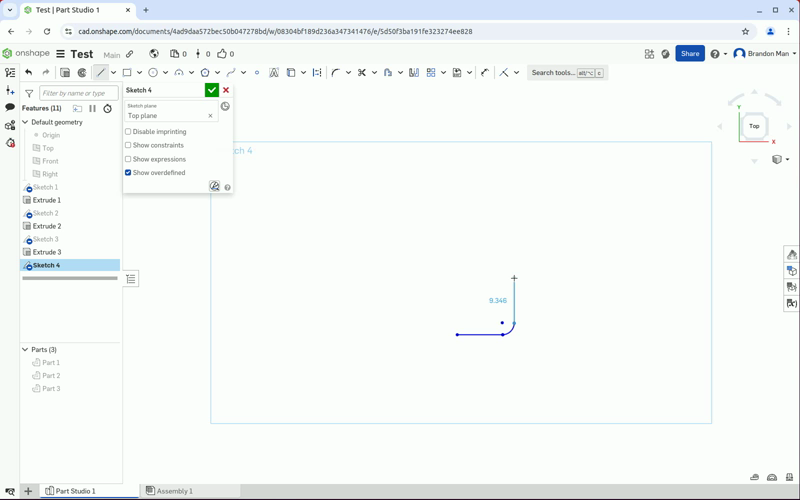
key_down(shift)
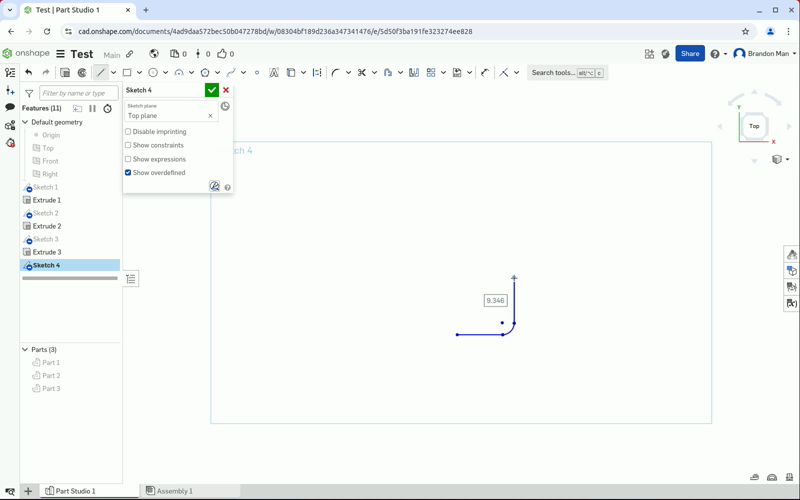
mouse_move(544, 277)
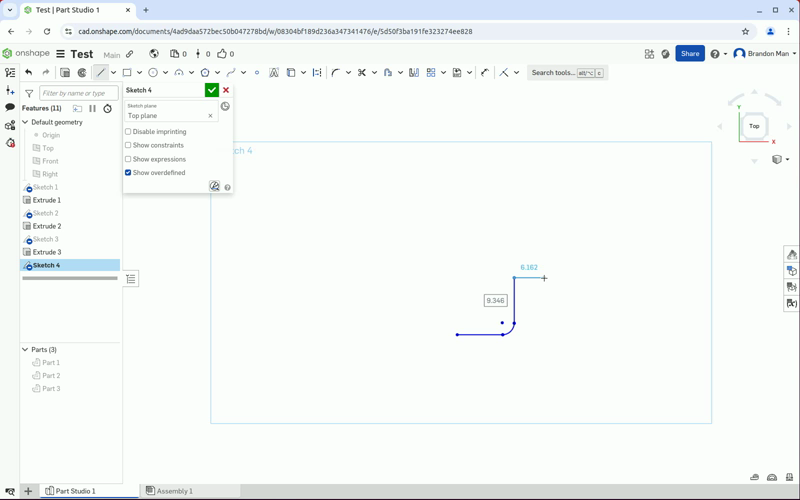
mouse_move(480, 277)
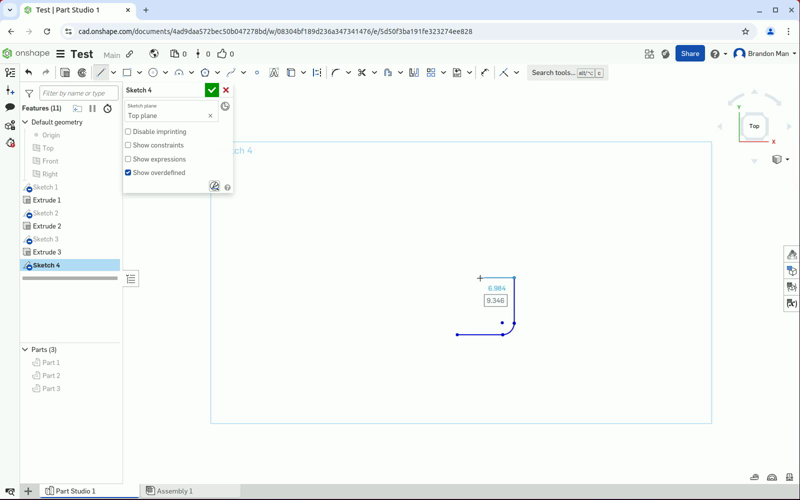
click(480, 277)
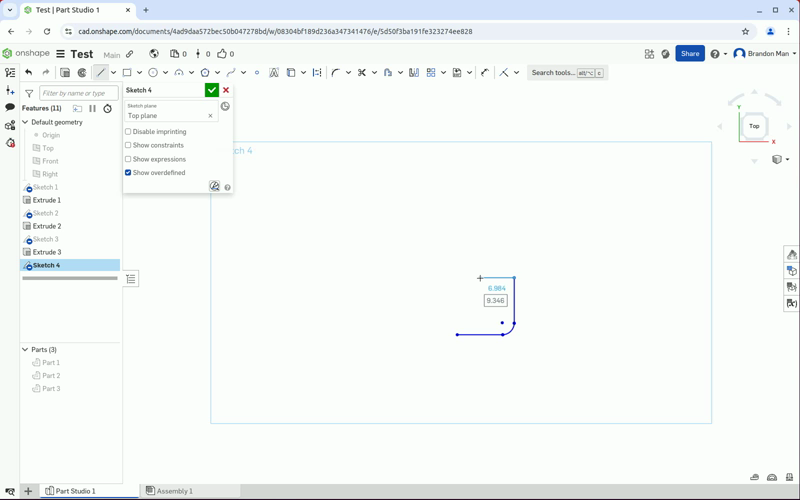
key_up(shift)
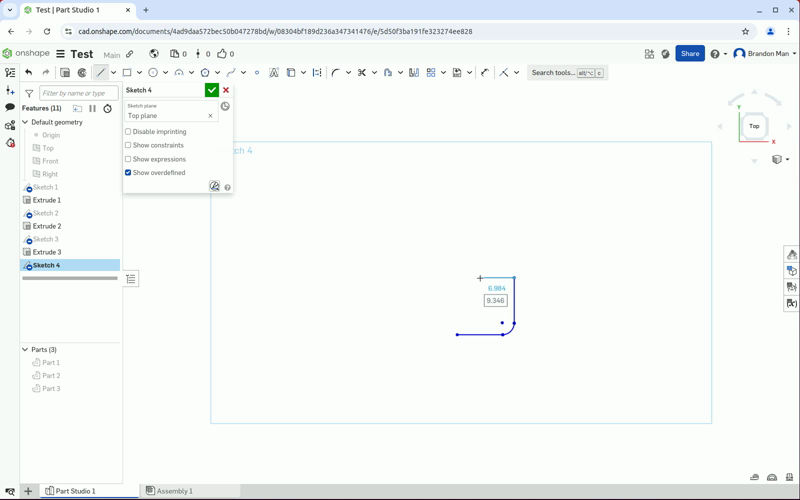
key_down(shift)
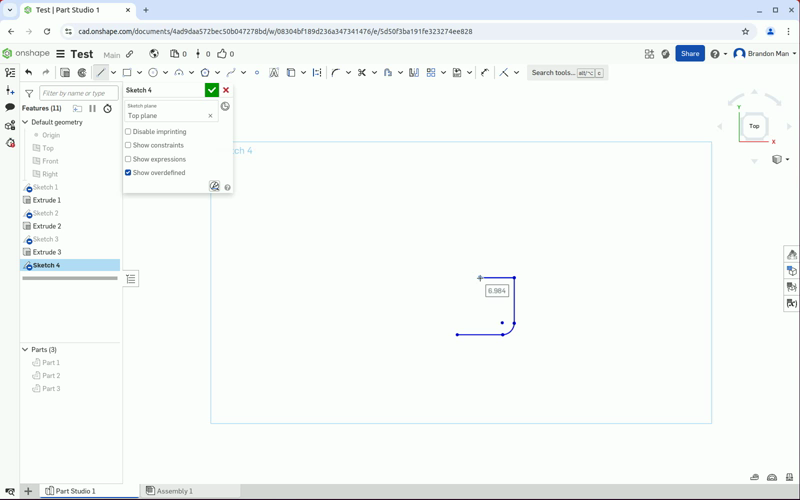
mouse_move(510, 277)
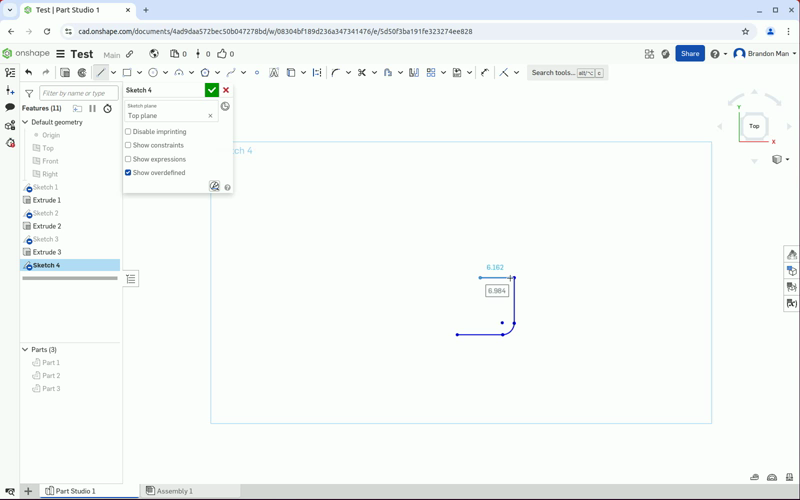
mouse_move(480, 300)
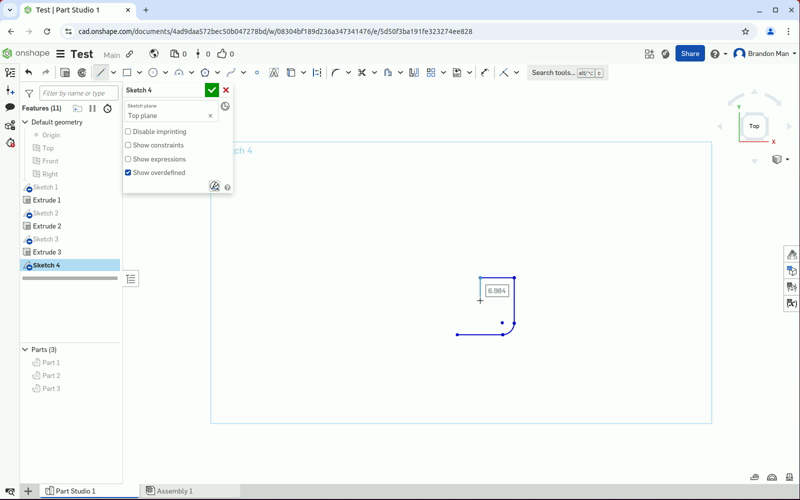
click(480, 300)
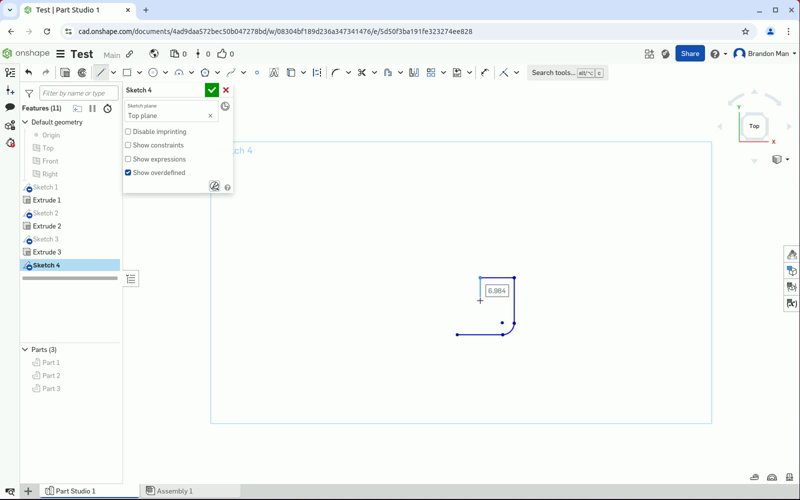
key_up(shift)
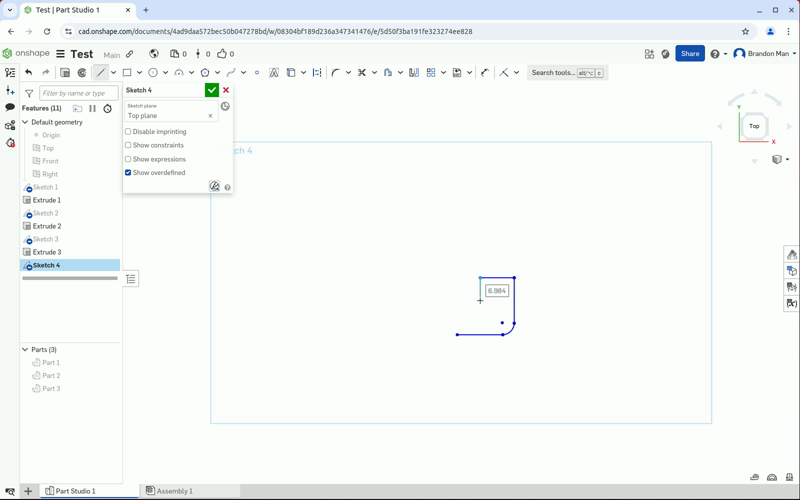
key_down(shift)
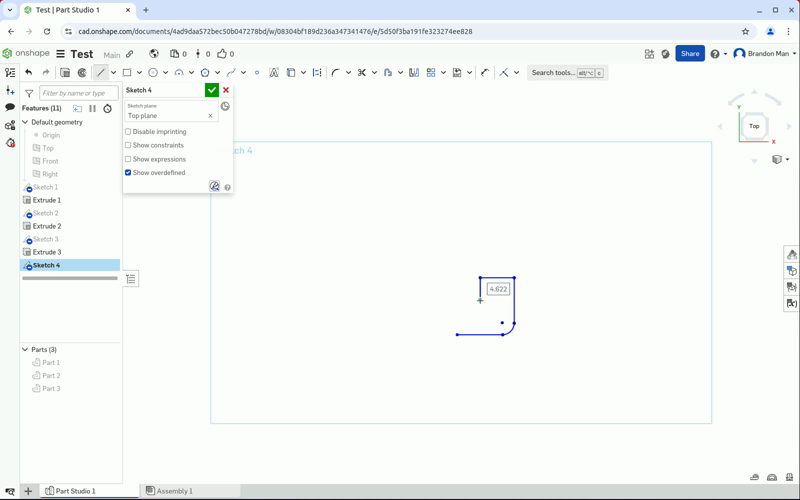
mouse_move(510, 300)
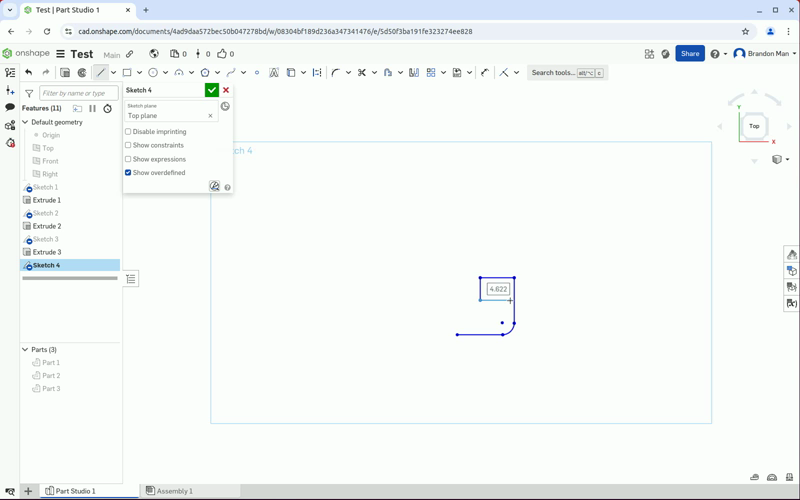
mouse_move(457, 300)
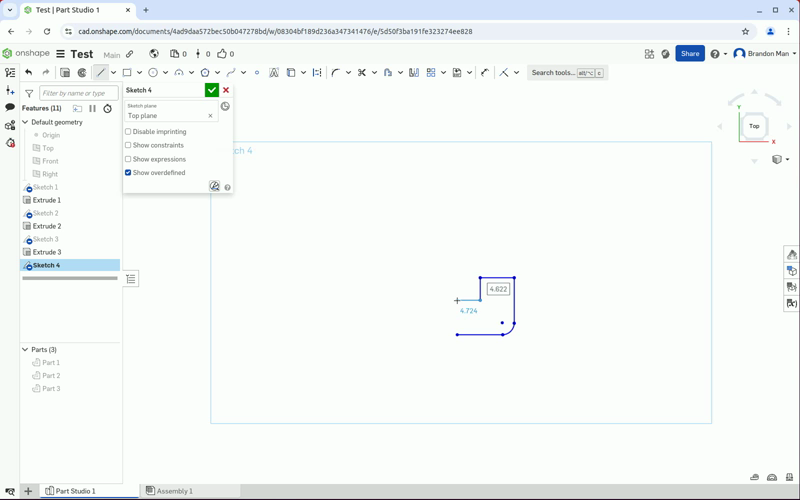
click(457, 300)
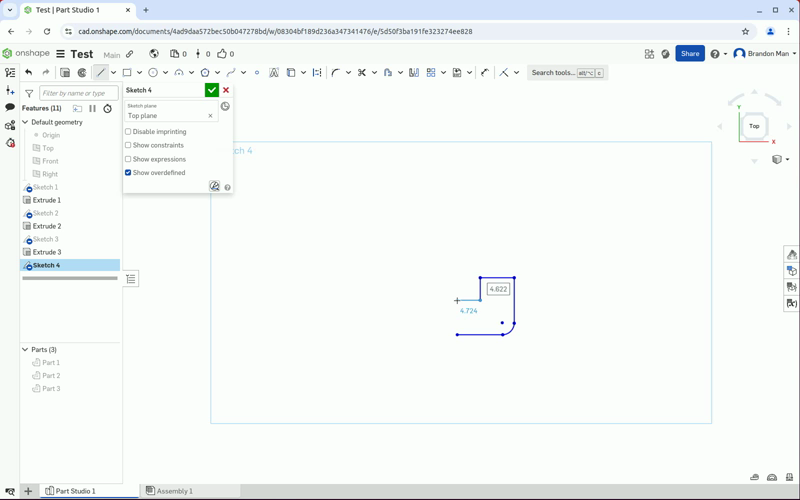
key_up(shift)
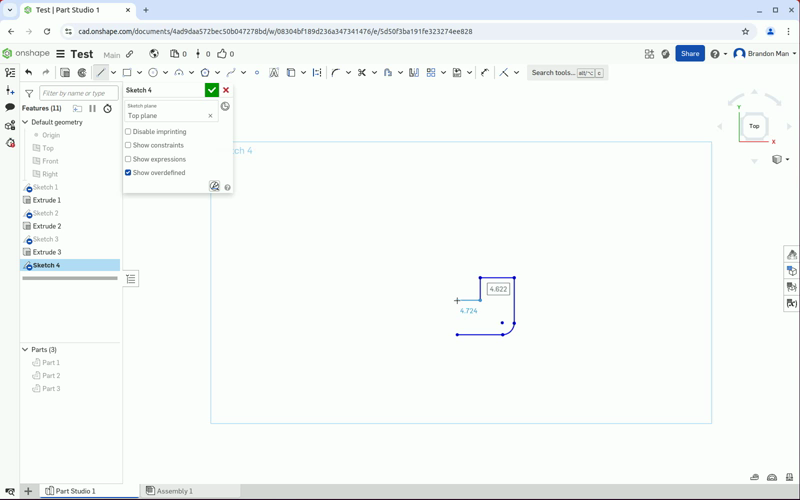
mouse_move(487, 300)
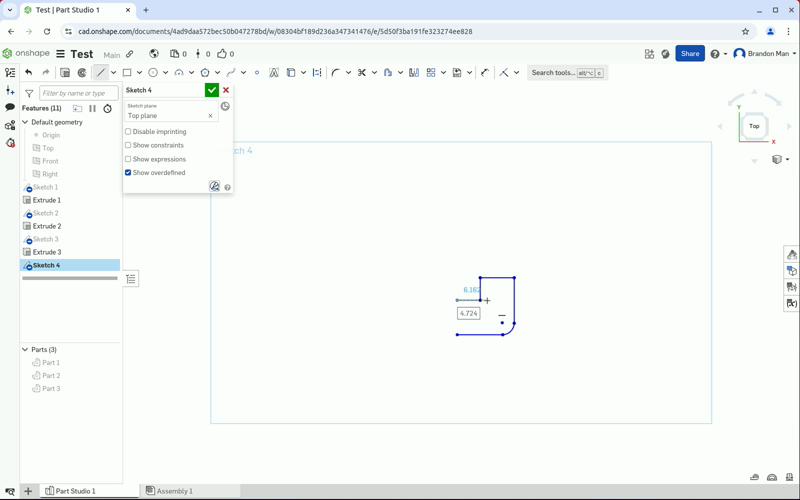
key_down(shift)
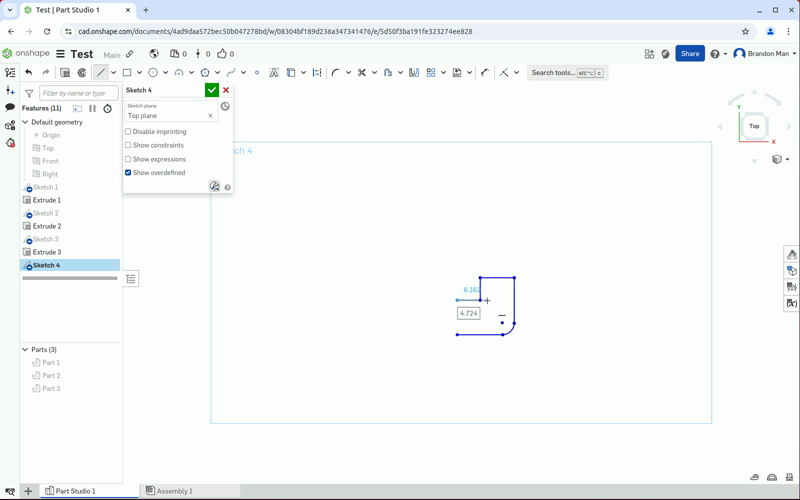
mouse_move(457, 334)
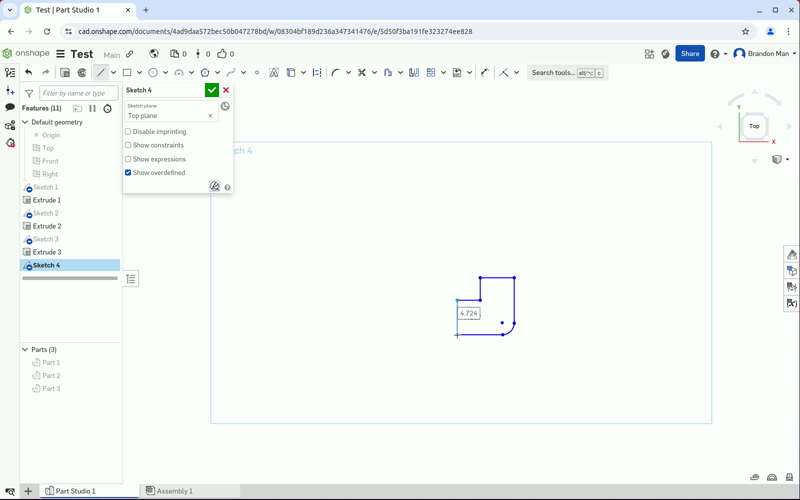
key_up(shift)
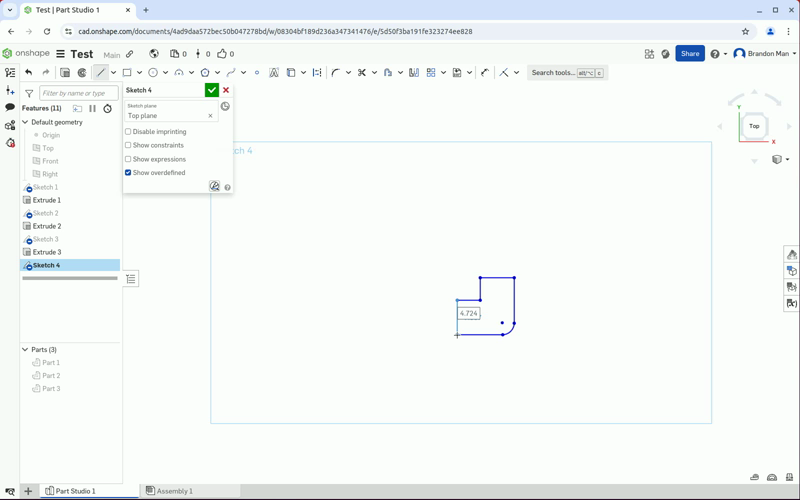
click(457, 334)
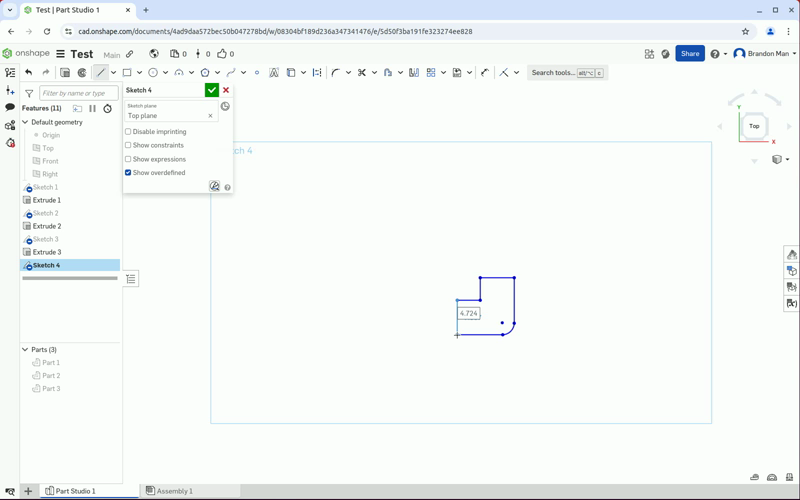
key(esc)
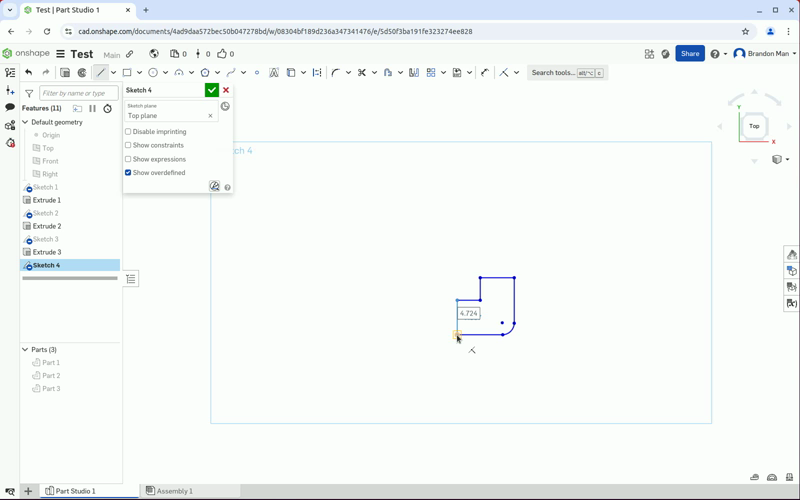
mouse_move(488, 300)
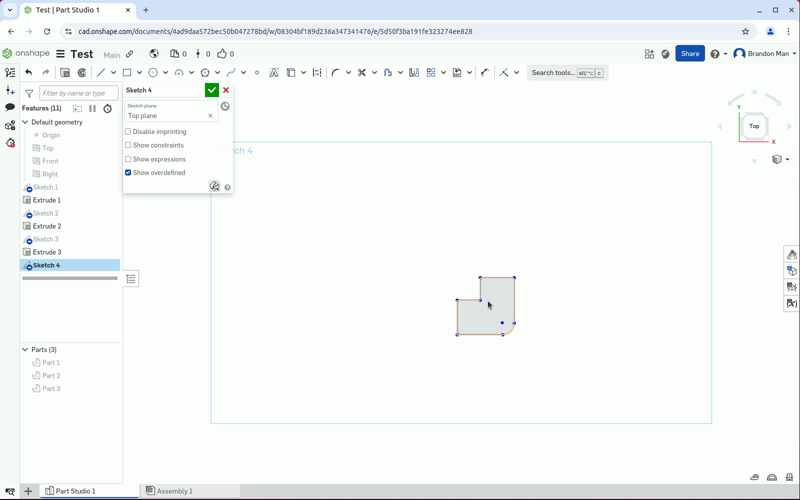
click(488, 300)
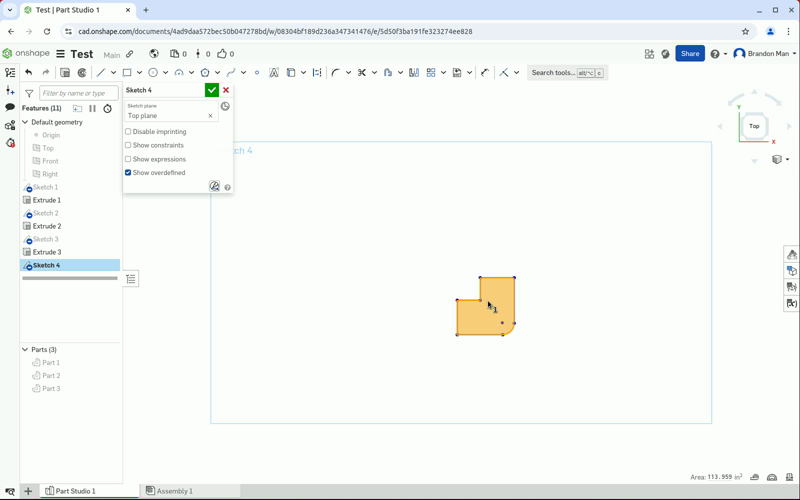
mouse_move(73, 352)
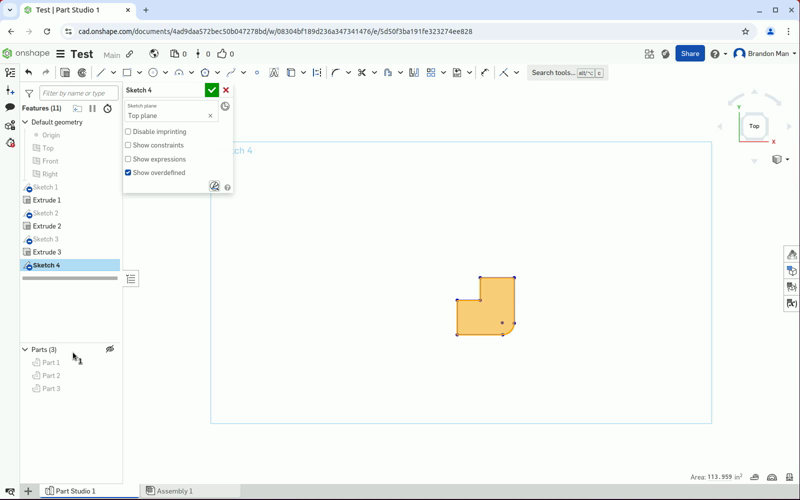
key(shift+y)
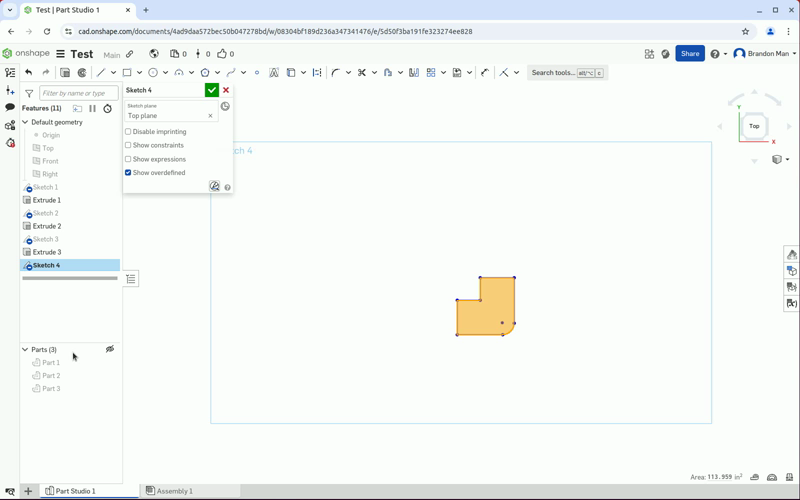
key(shift+e)
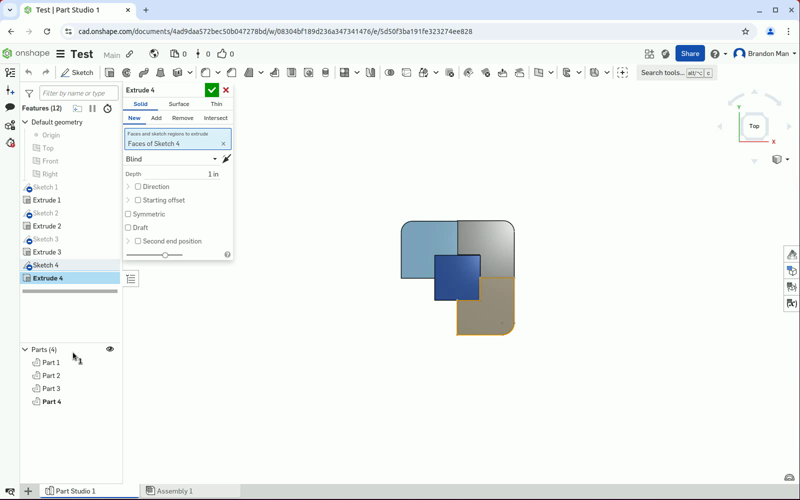
mouse_move(143, 106)
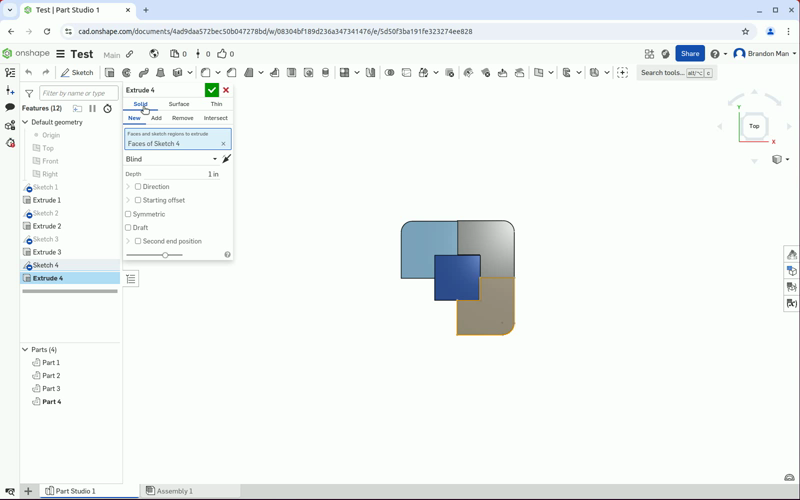
click(143, 106)
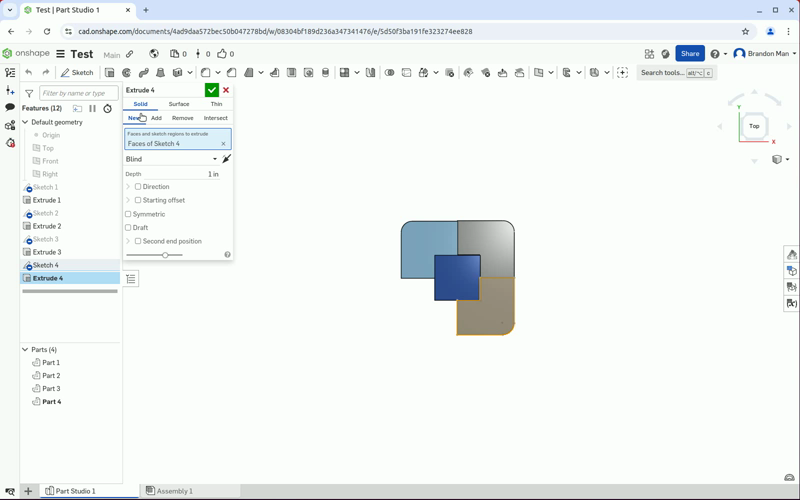
mouse_move(137, 120)
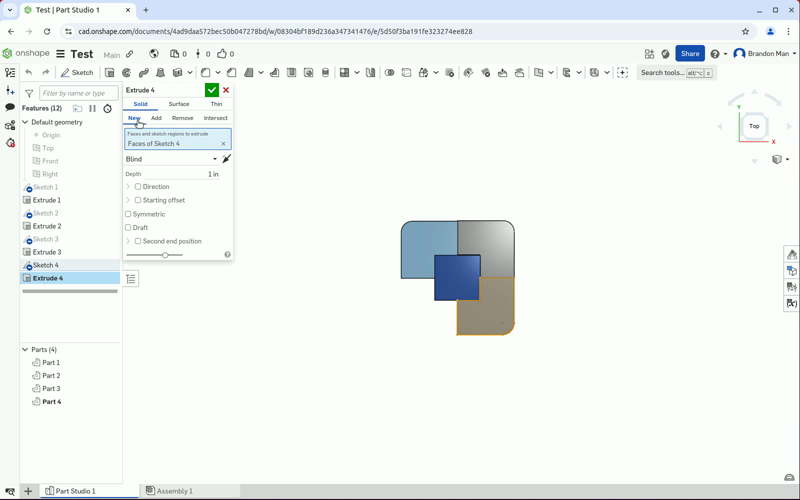
click(137, 120)
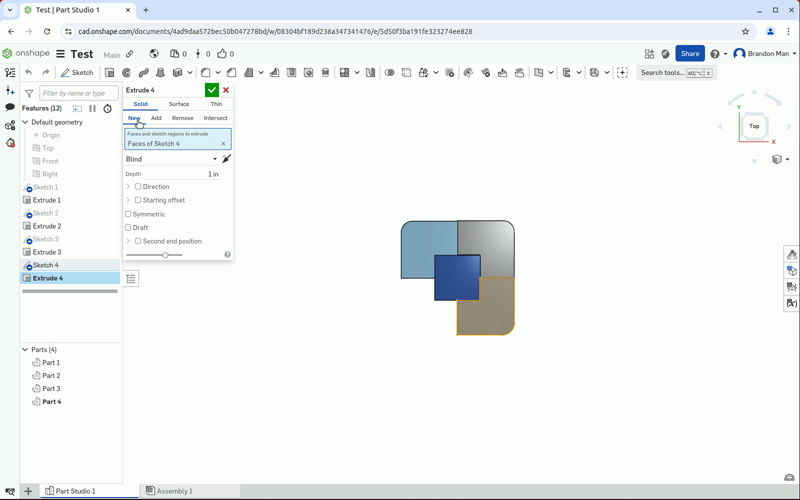
key(tab, 4)
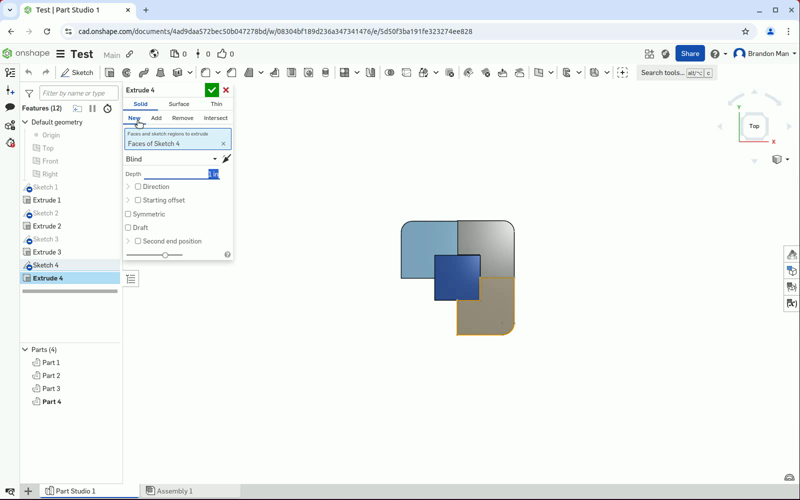
text(9.147)
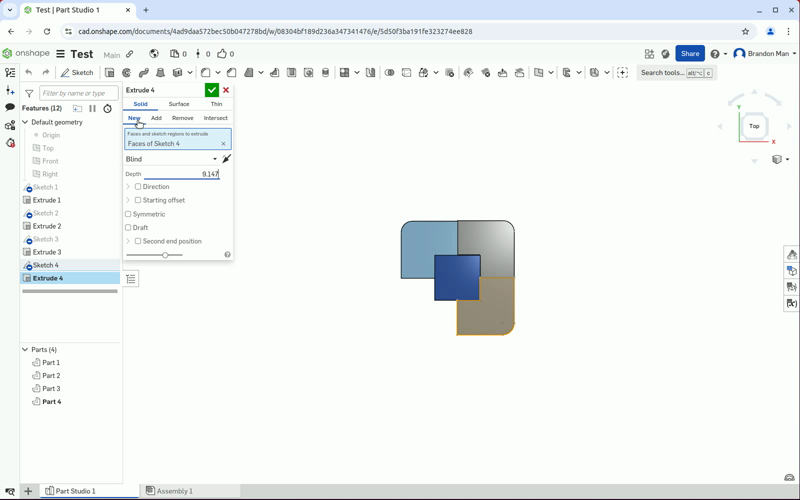
key(enter)
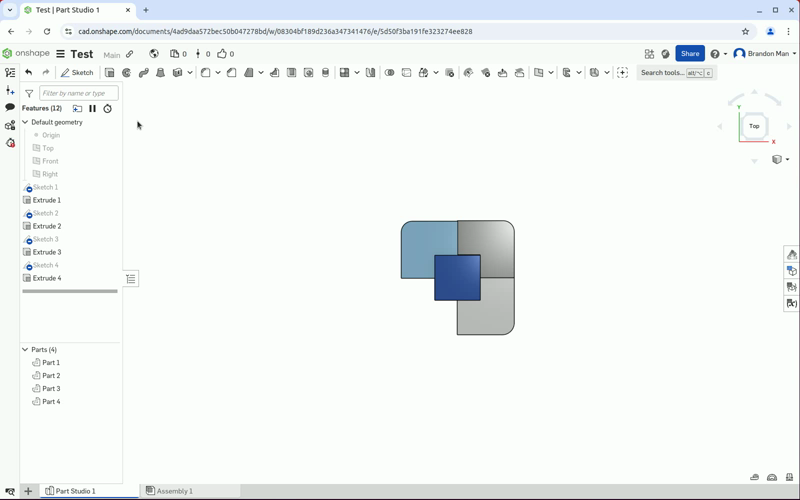
key(shift+h)
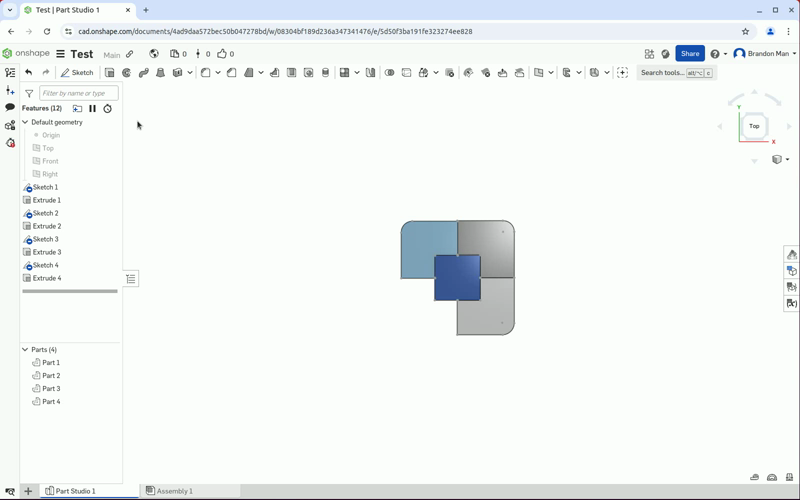
key(shift+h)
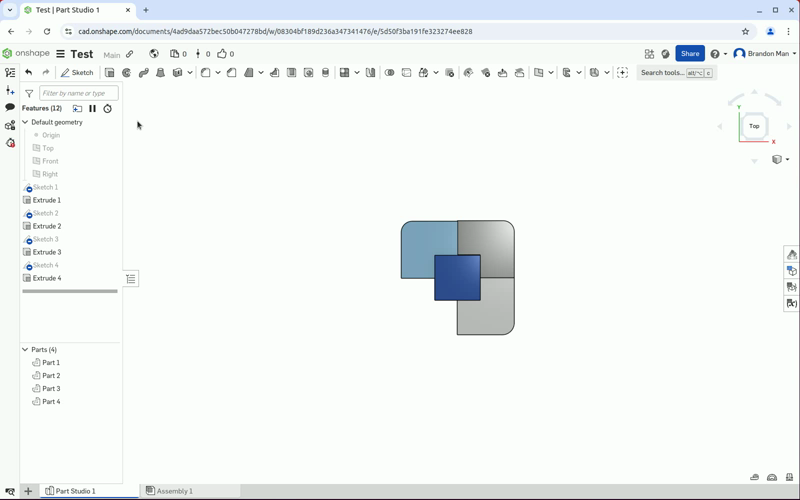
mouse_move(73, 189)
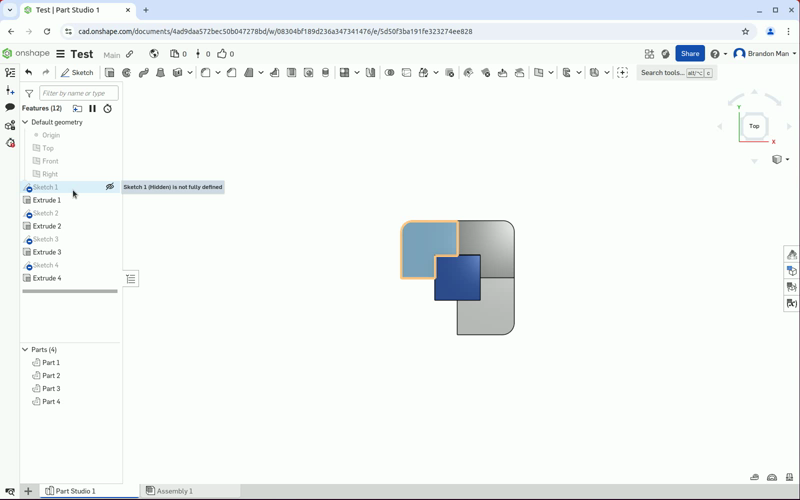
click(73, 189)
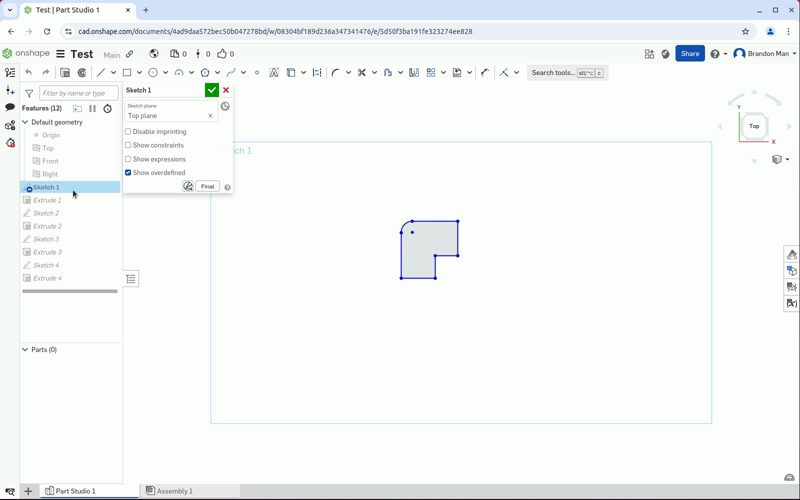
mouse_move(229, 92)
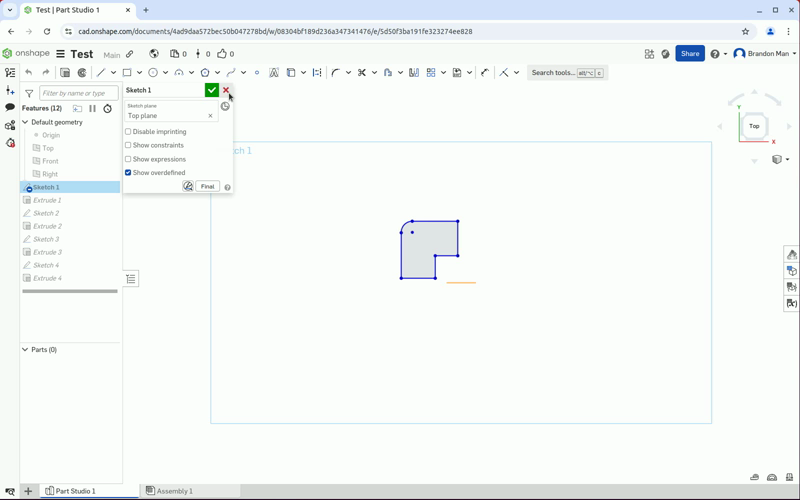
click(229, 92)
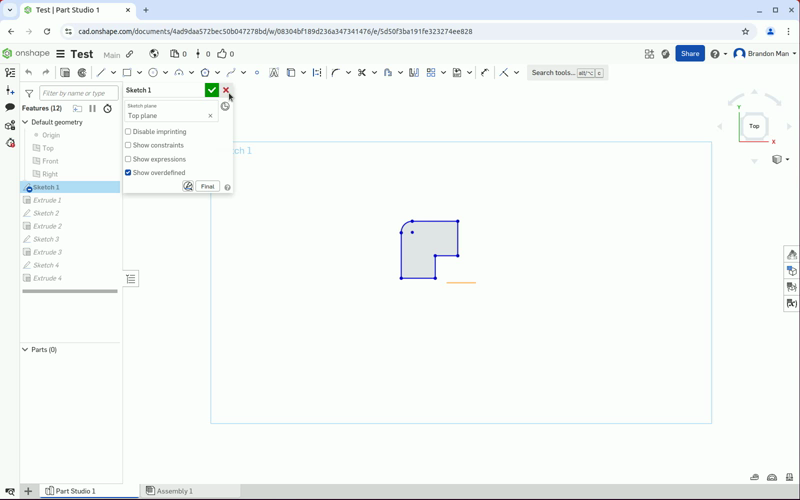
key(shift+s)
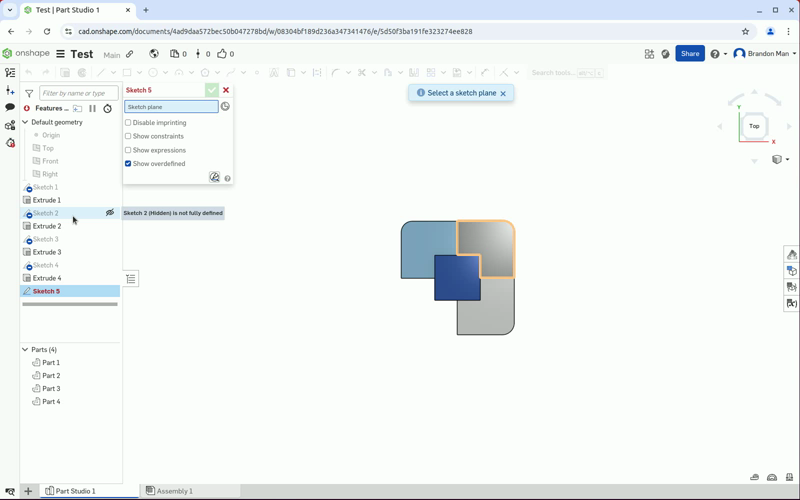
scroll(3)
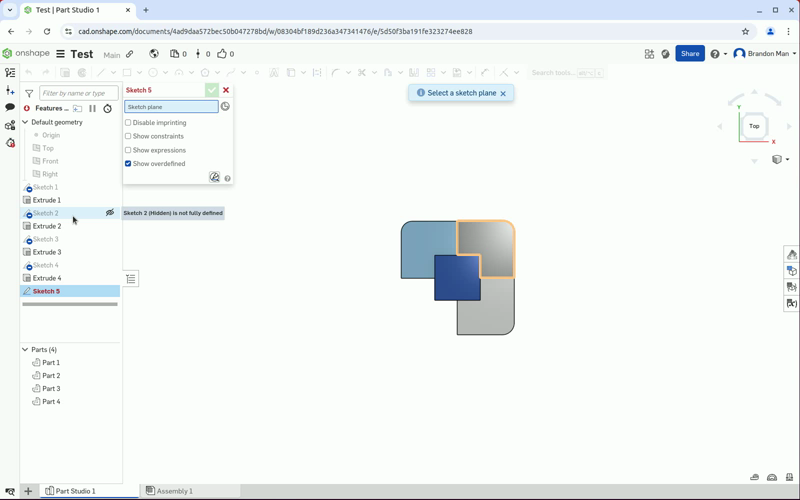
mouse_move(73, 150)
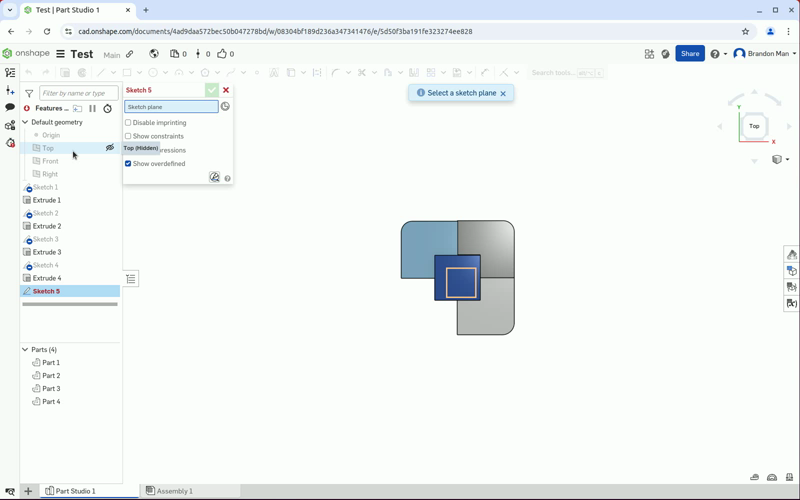
click(73, 150)
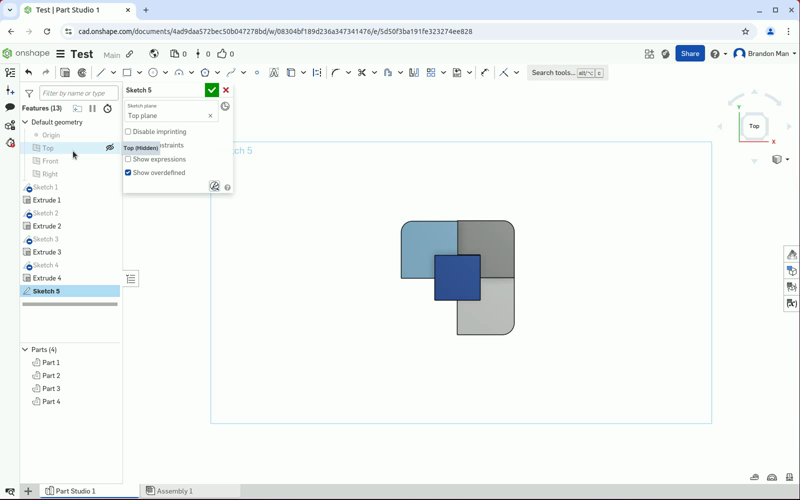
mouse_move(73, 352)
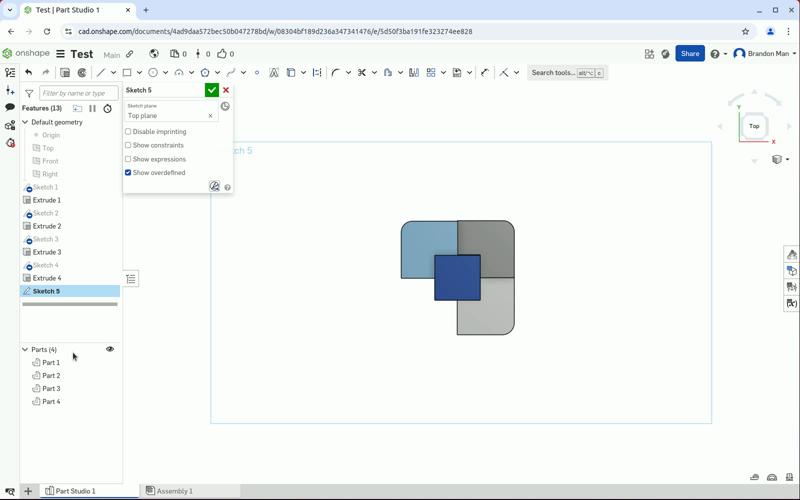
key(y)
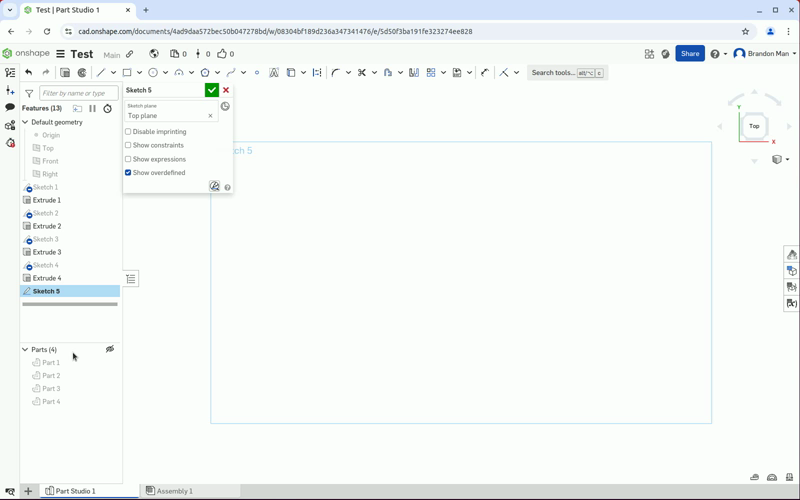
key(a)
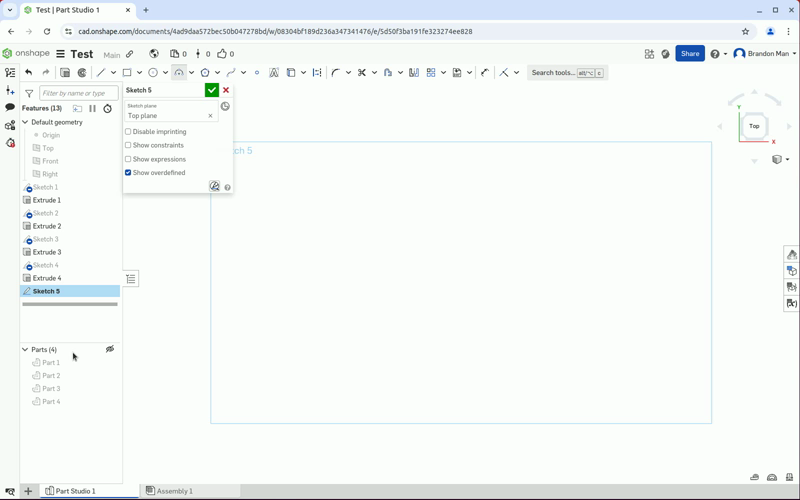
key_down(shift)
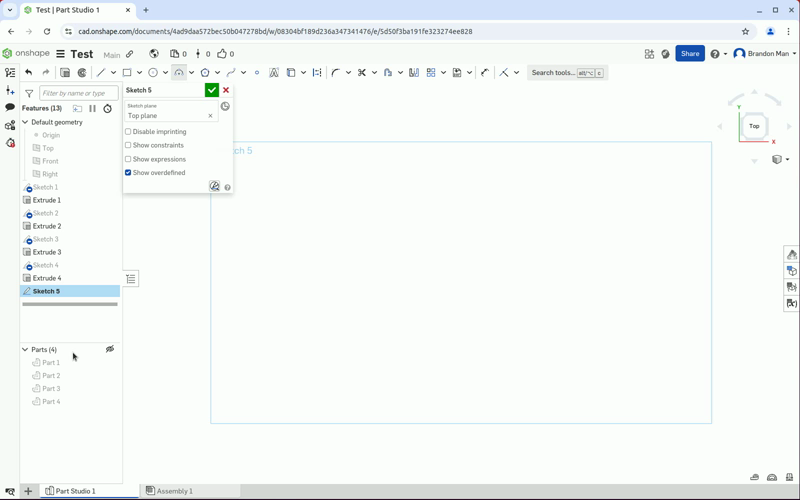
mouse_move(401, 322)
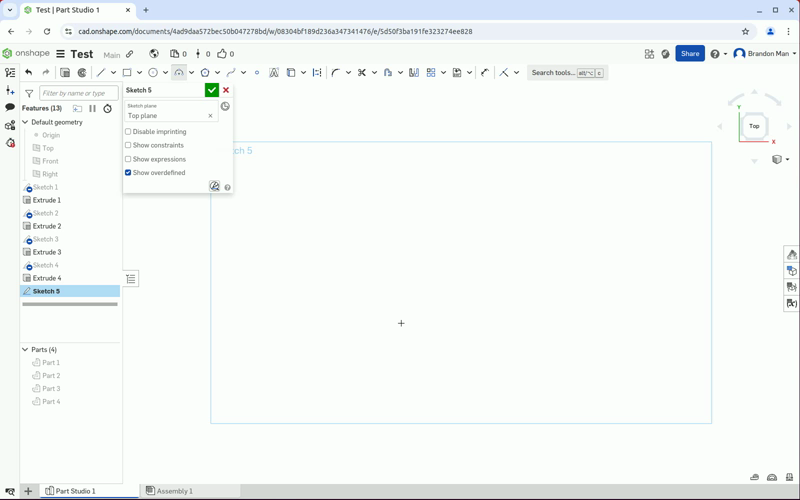
click(401, 322)
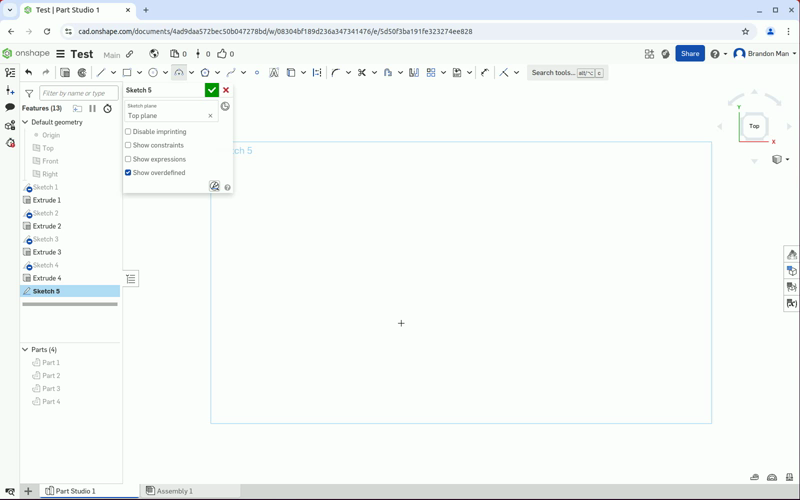
key_up(shift)
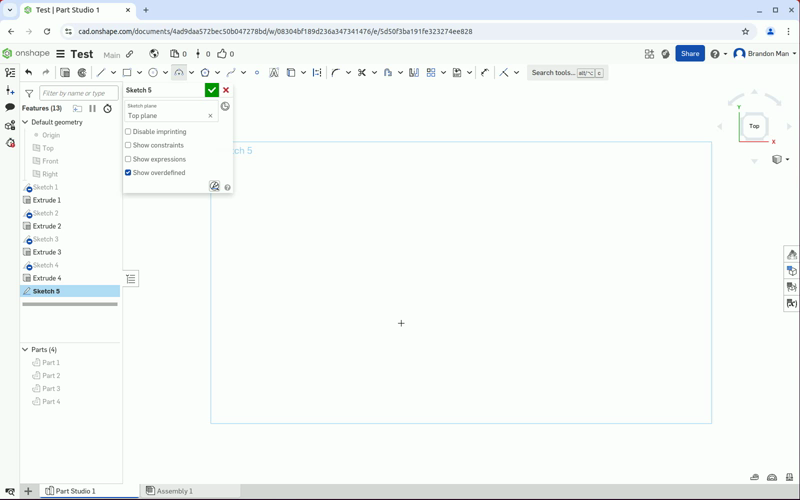
key_down(shift)
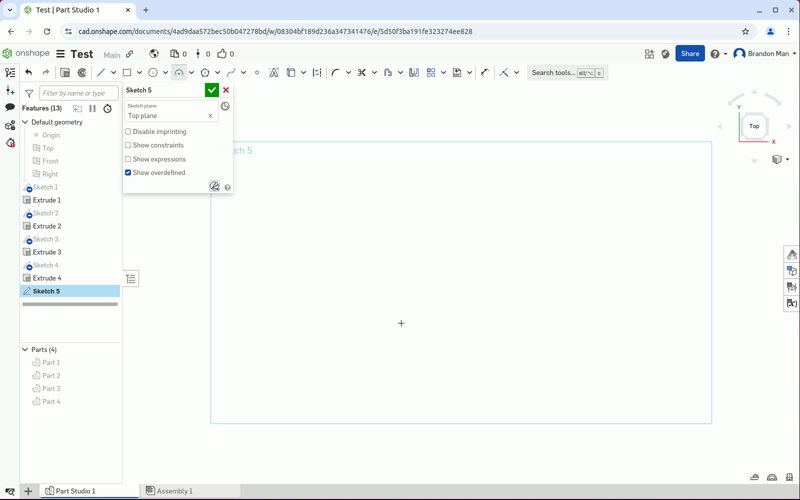
mouse_move(412, 334)
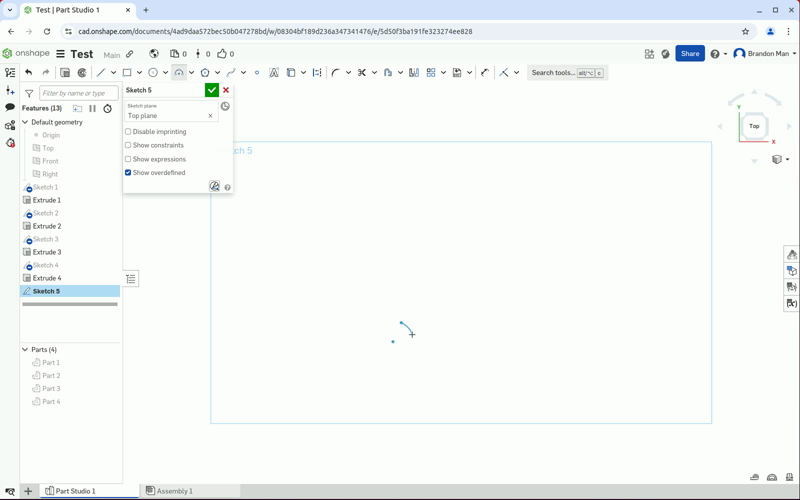
click(412, 334)
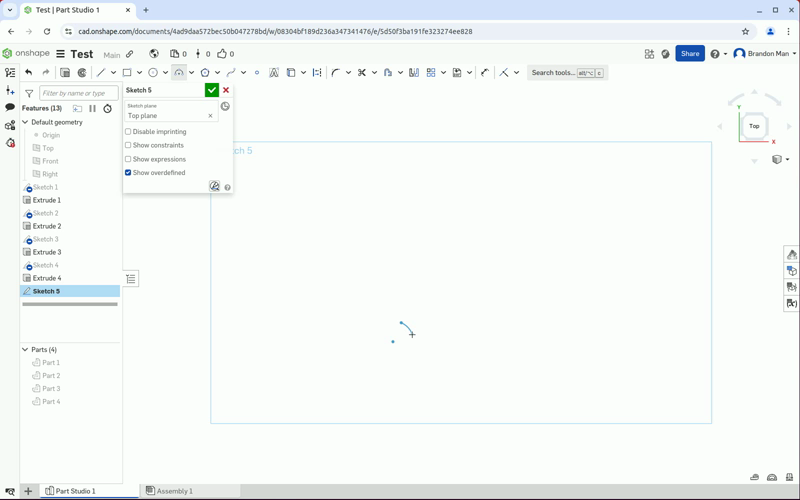
mouse_move(404, 330)
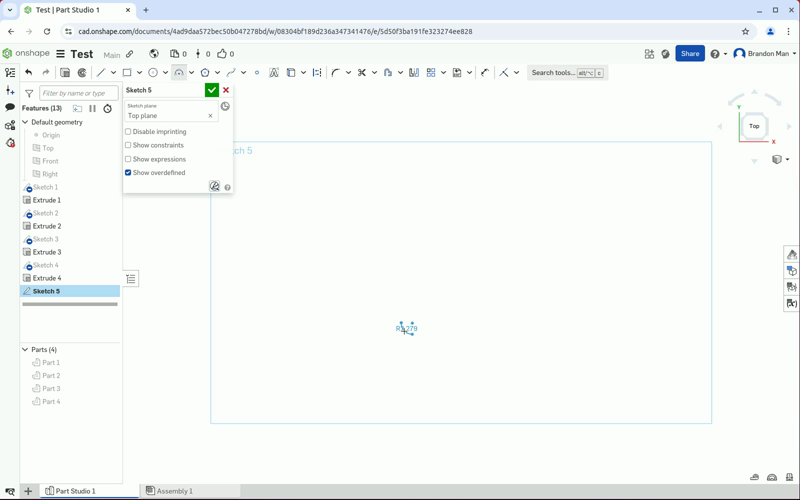
click(404, 330)
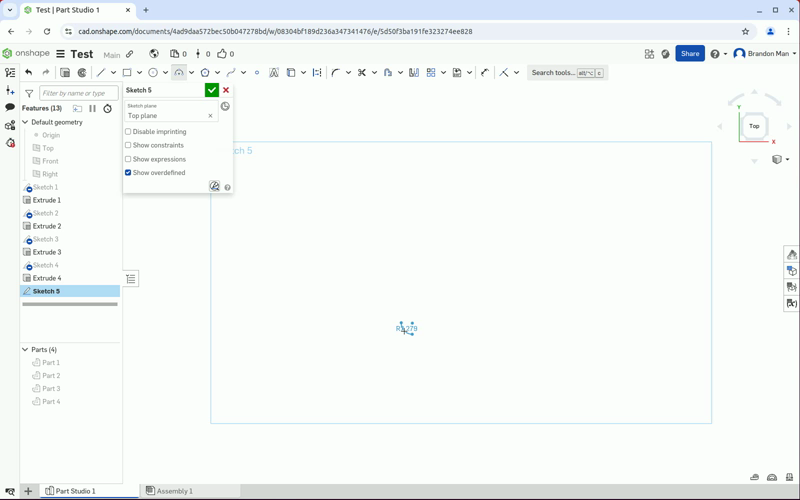
key_up(shift)
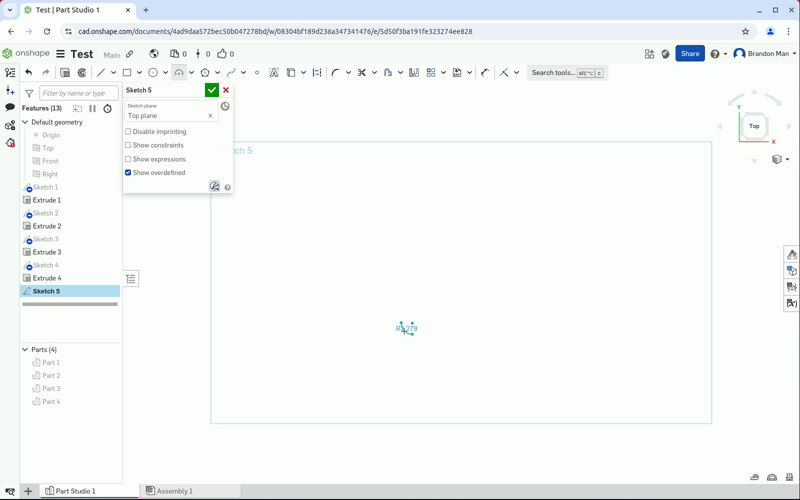
key(esc)
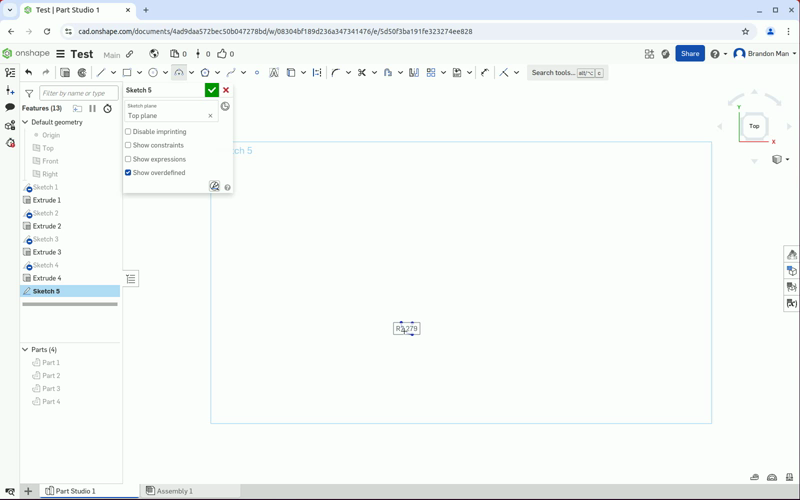
key(l)
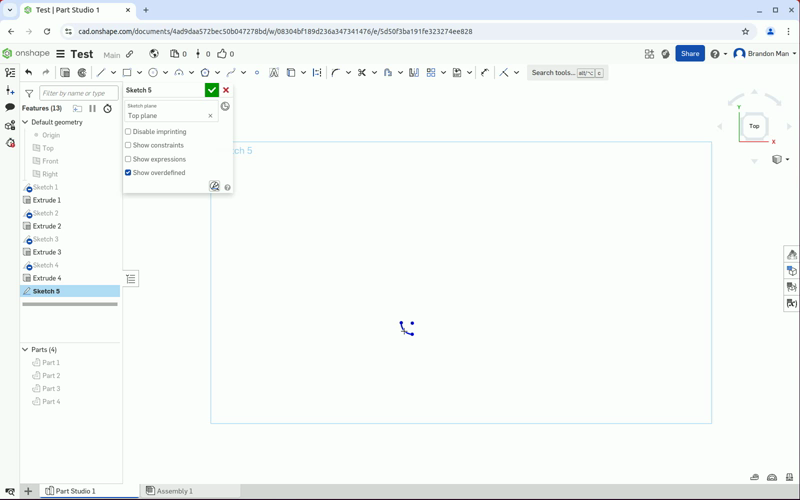
mouse_move(412, 334)
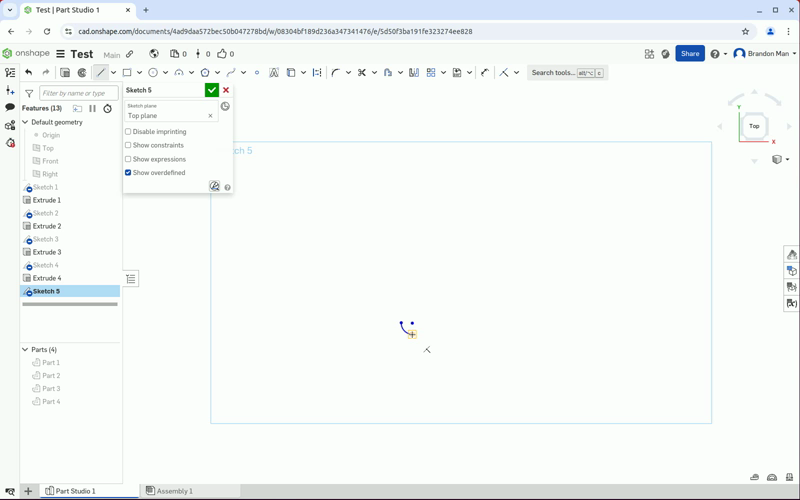
click(412, 334)
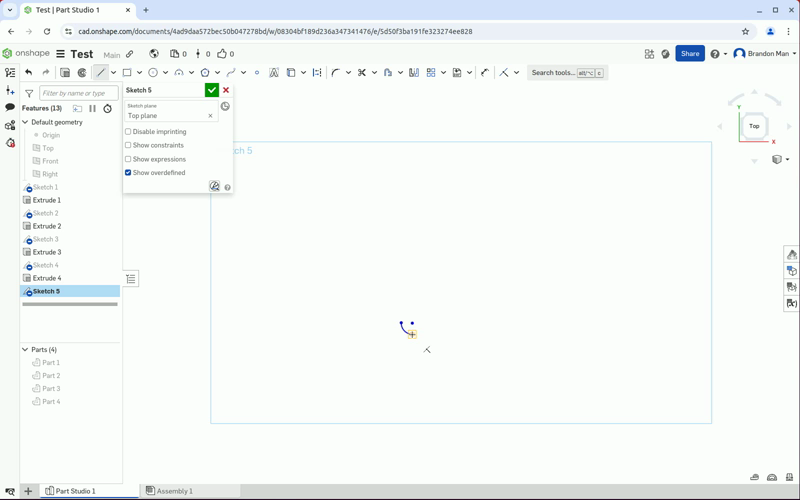
key_down(shift)
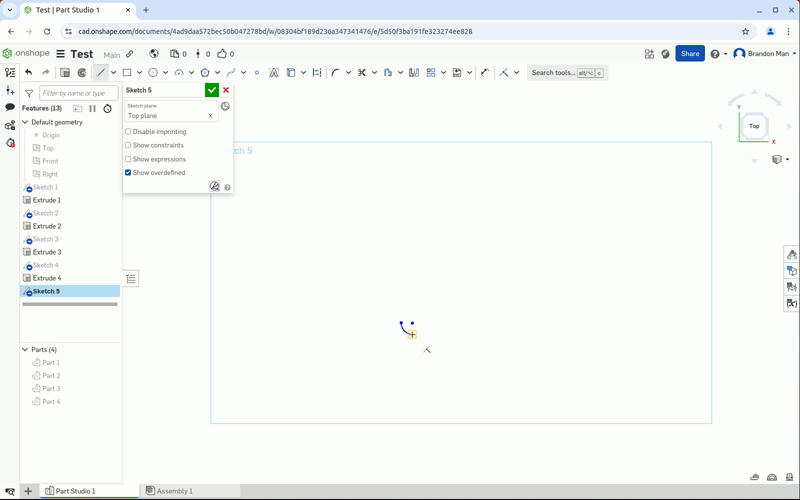
mouse_move(442, 334)
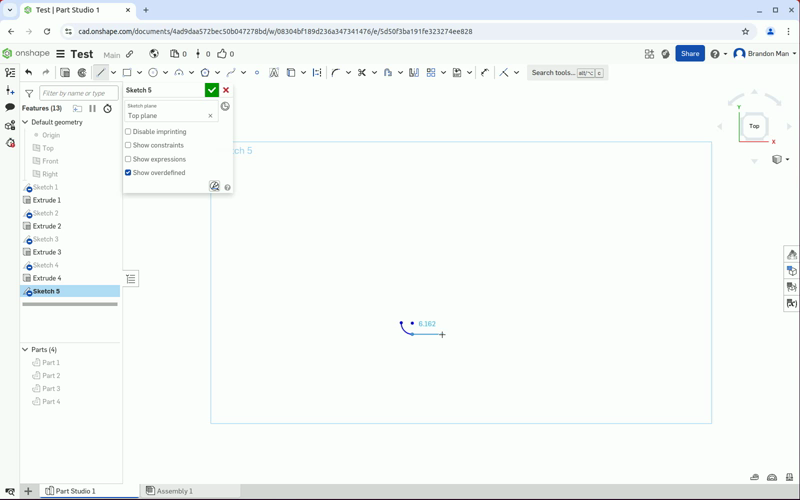
mouse_move(457, 334)
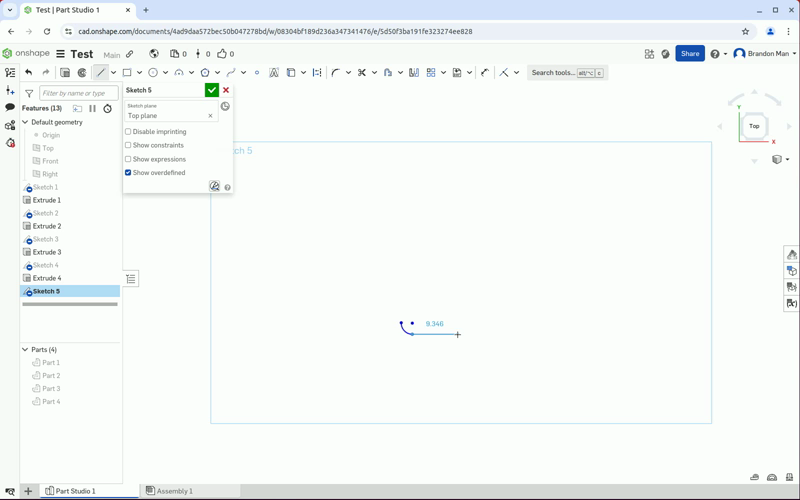
click(457, 334)
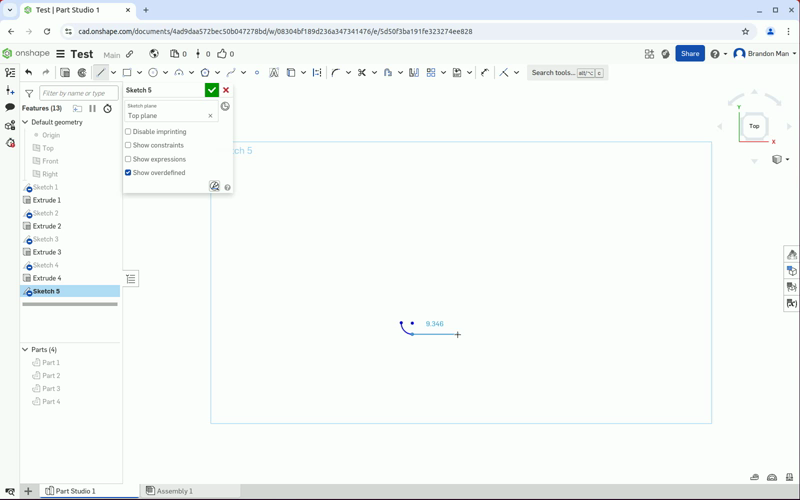
key_up(shift)
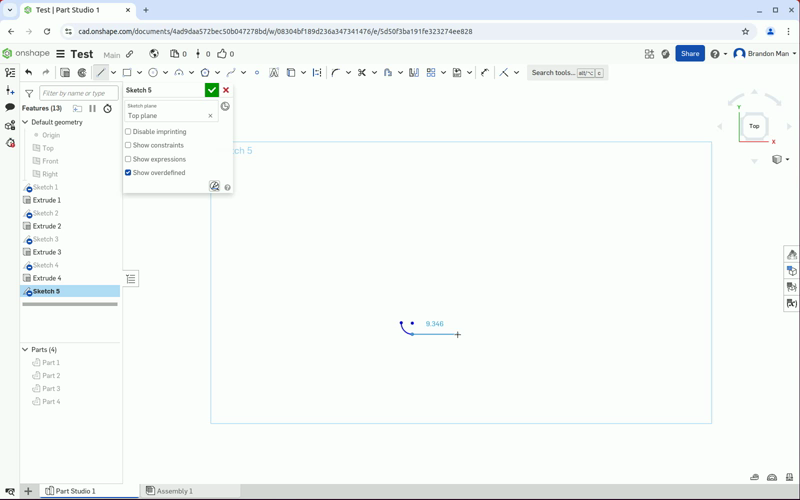
key_down(shift)
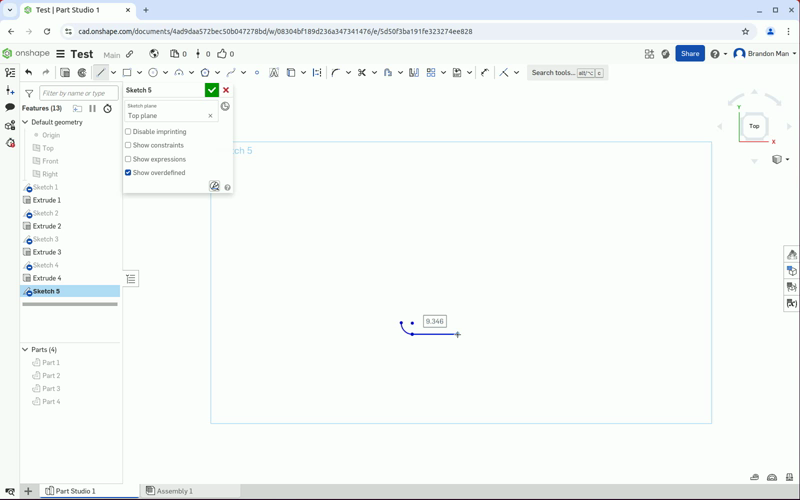
mouse_move(487, 334)
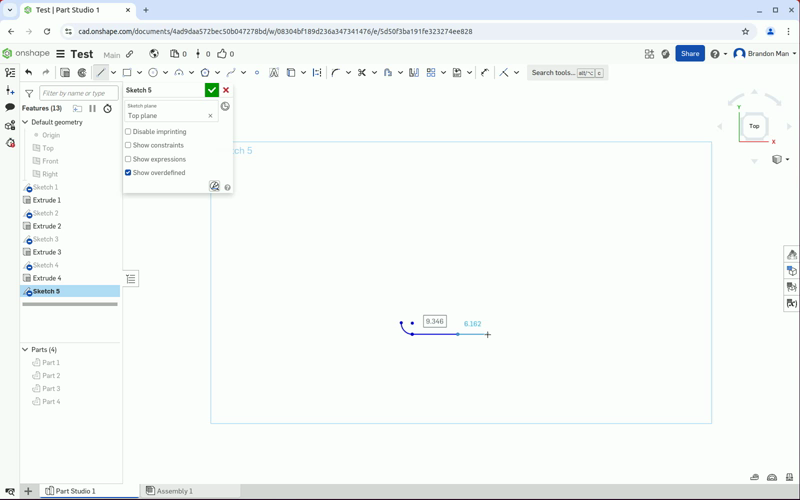
mouse_move(457, 300)
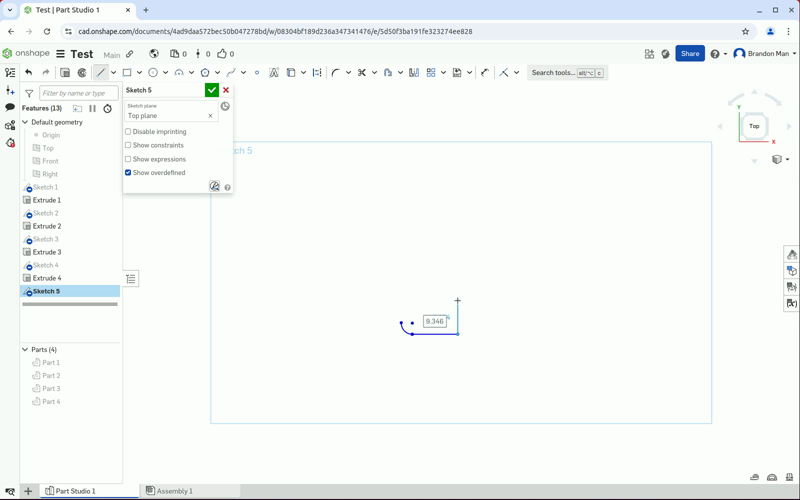
click(457, 300)
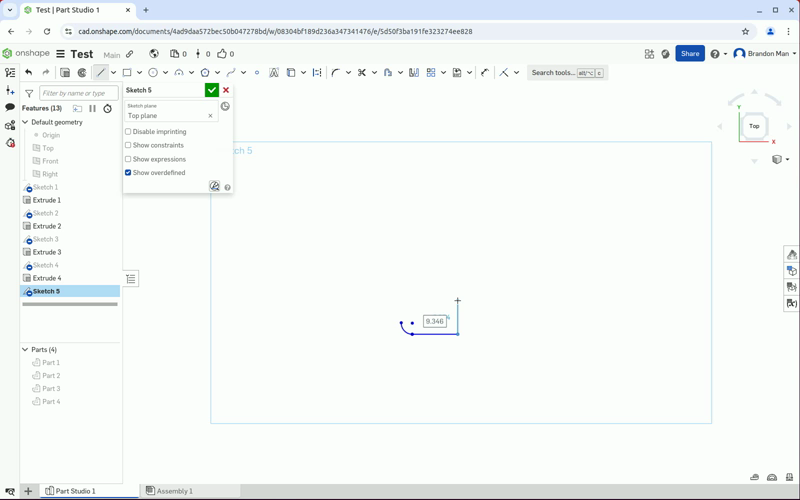
key_up(shift)
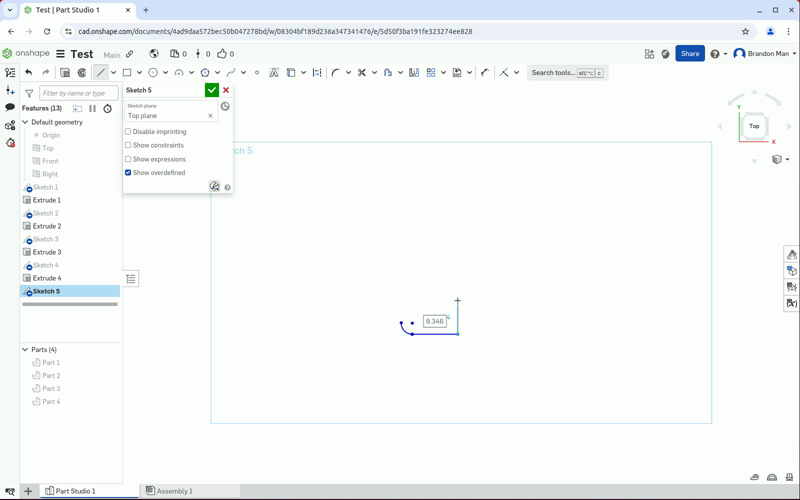
key_down(shift)
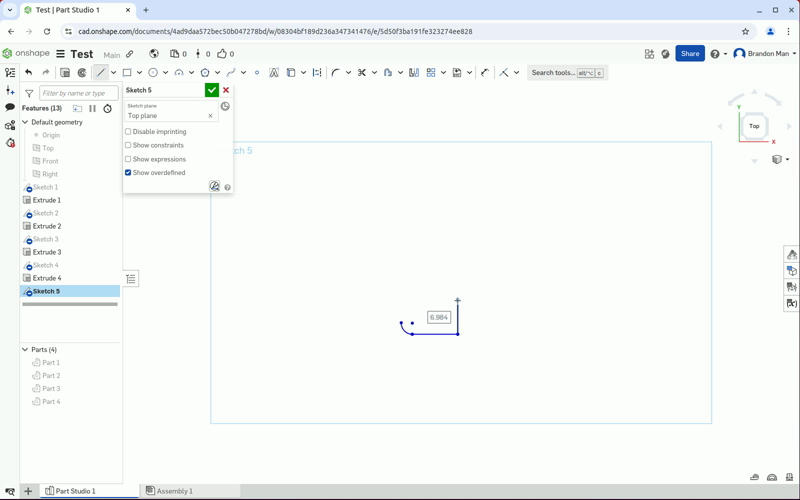
mouse_move(487, 300)
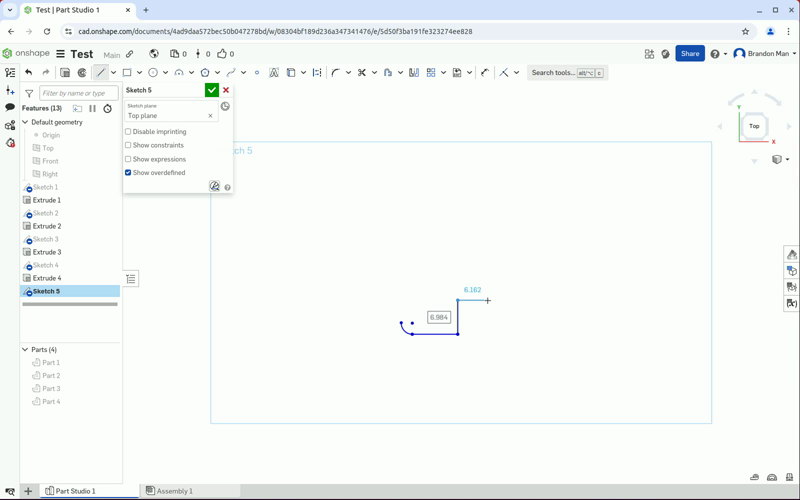
mouse_move(435, 300)
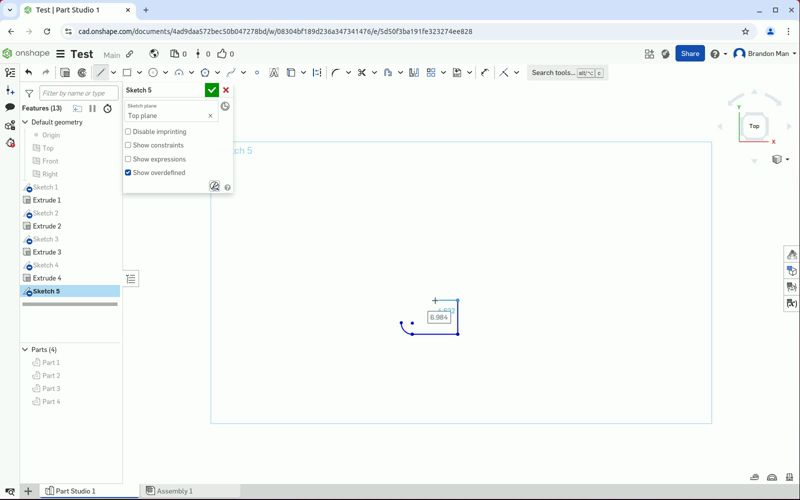
click(435, 300)
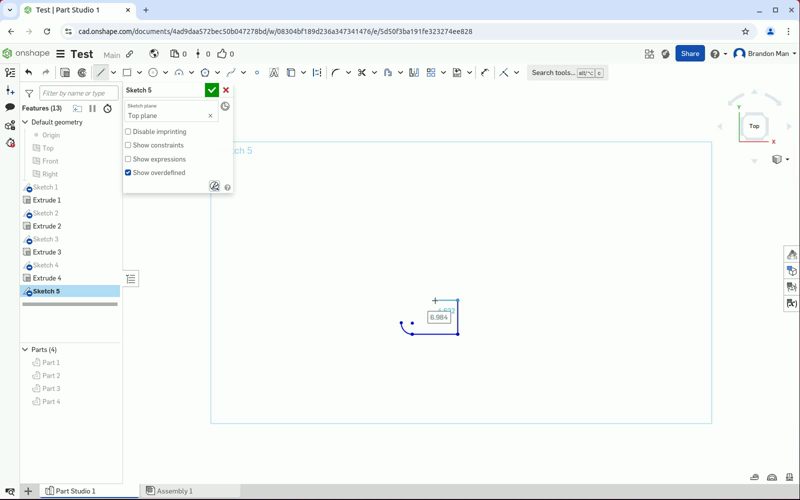
key_up(shift)
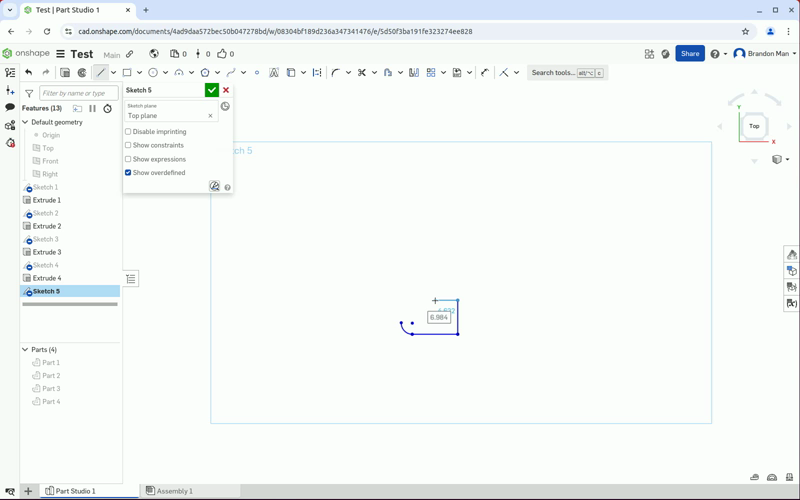
key_down(shift)
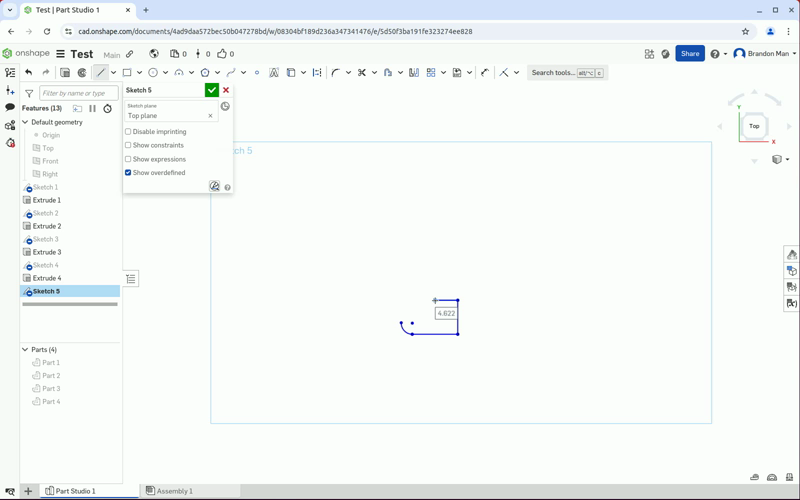
mouse_move(465, 300)
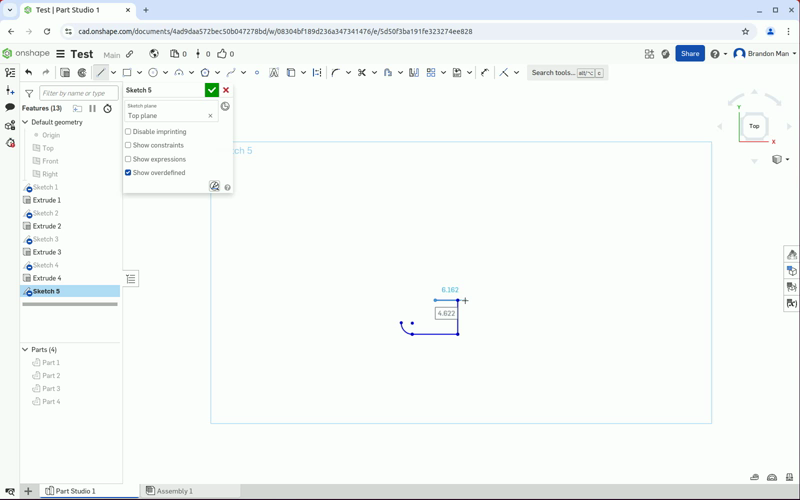
mouse_move(435, 277)
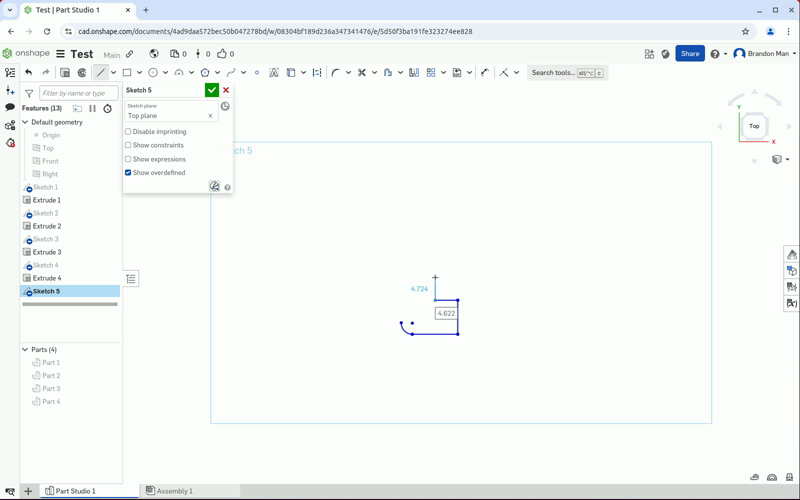
click(435, 277)
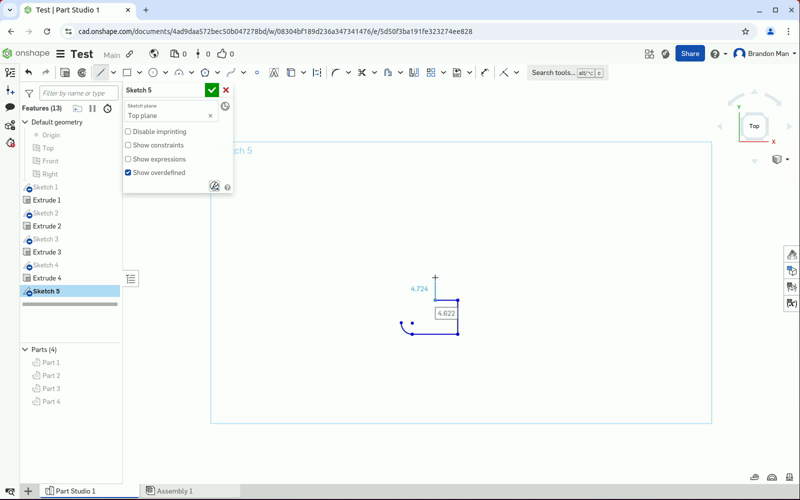
key_up(shift)
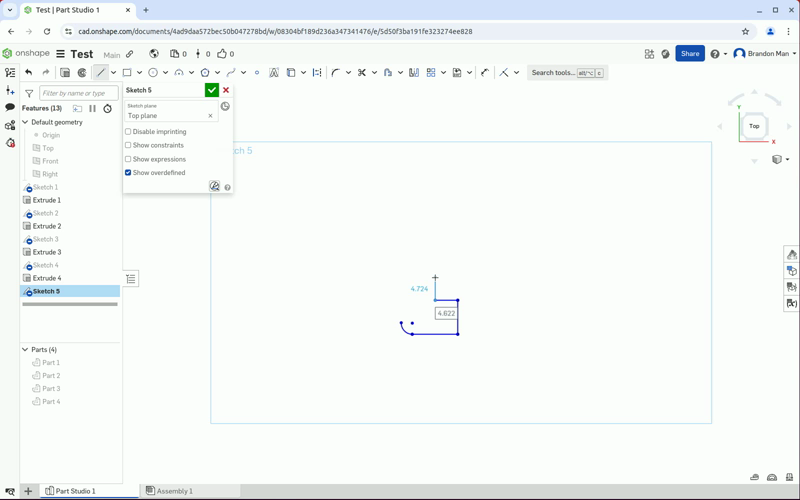
key_down(shift)
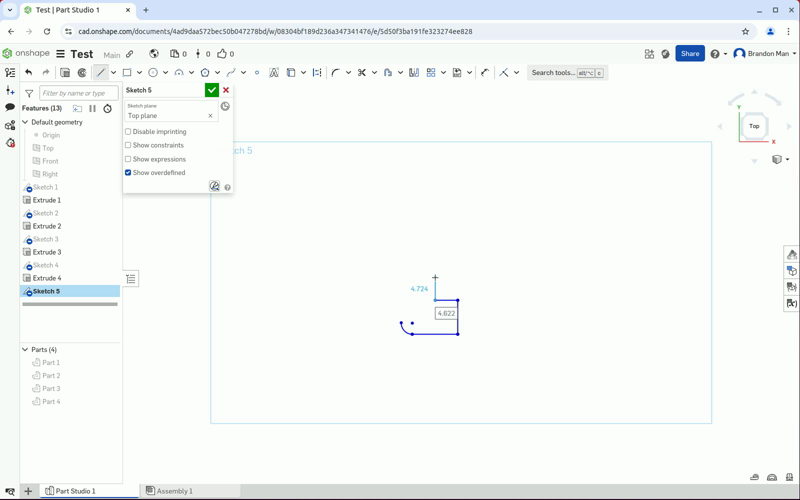
mouse_move(465, 277)
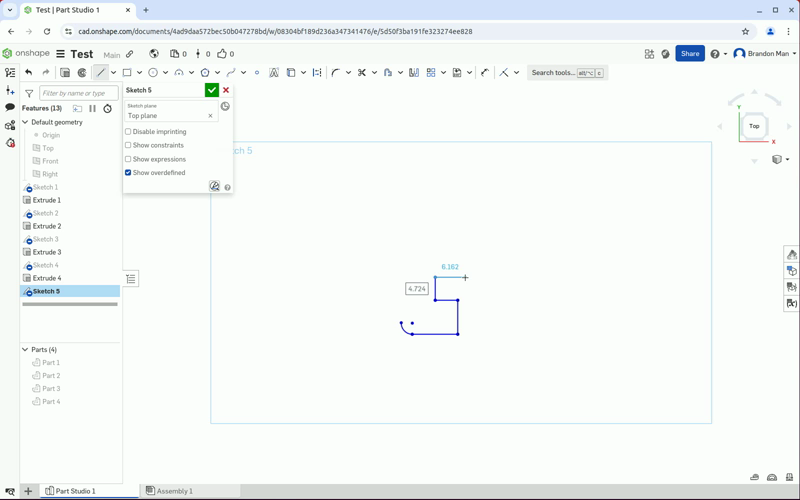
mouse_move(401, 277)
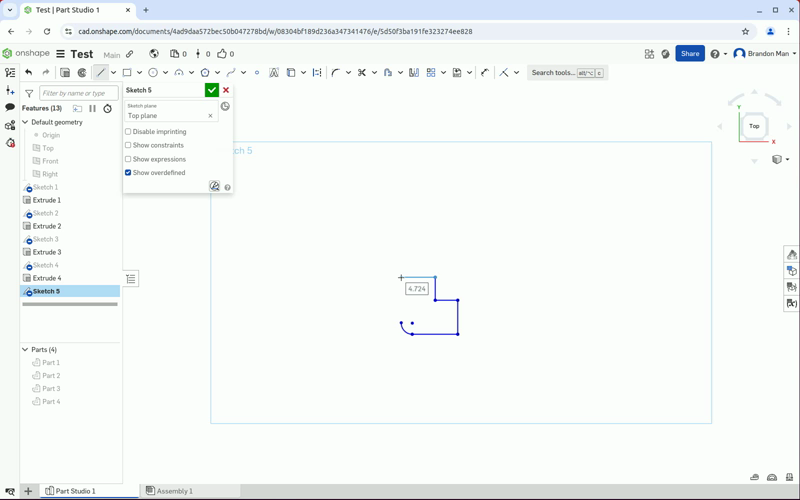
click(401, 277)
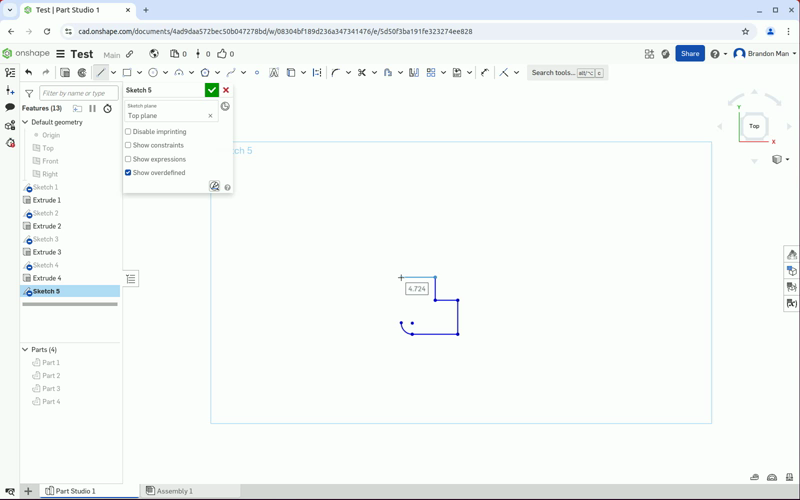
key_up(shift)
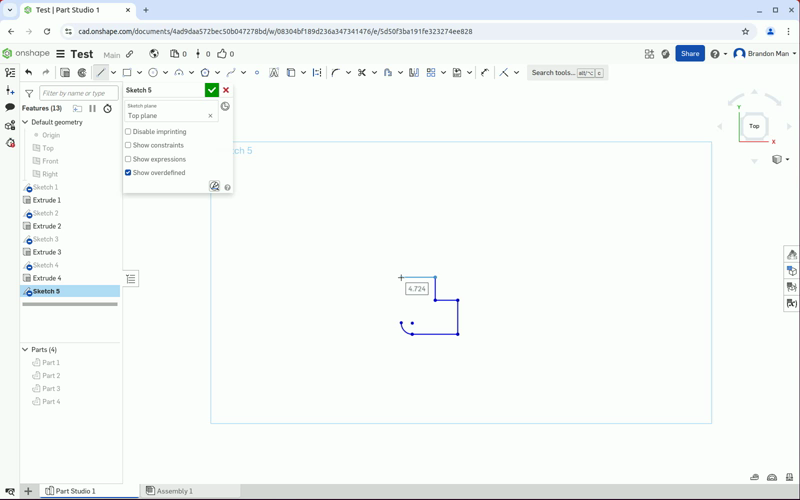
mouse_move(431, 277)
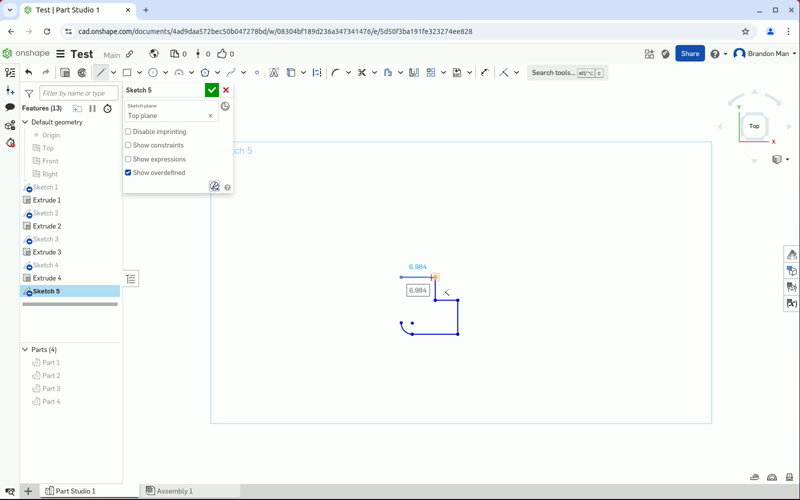
key_down(shift)
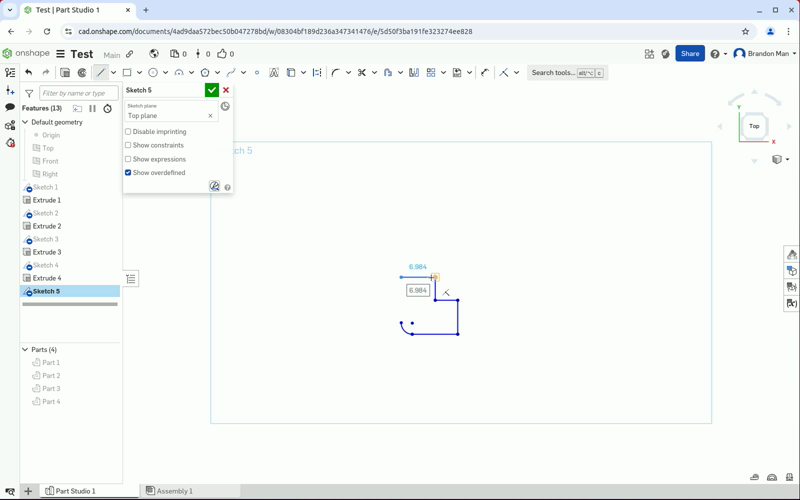
mouse_move(401, 322)
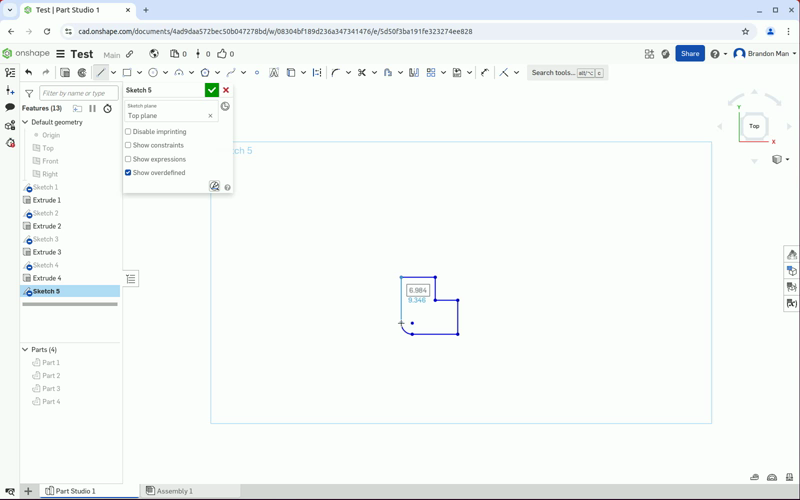
key_up(shift)
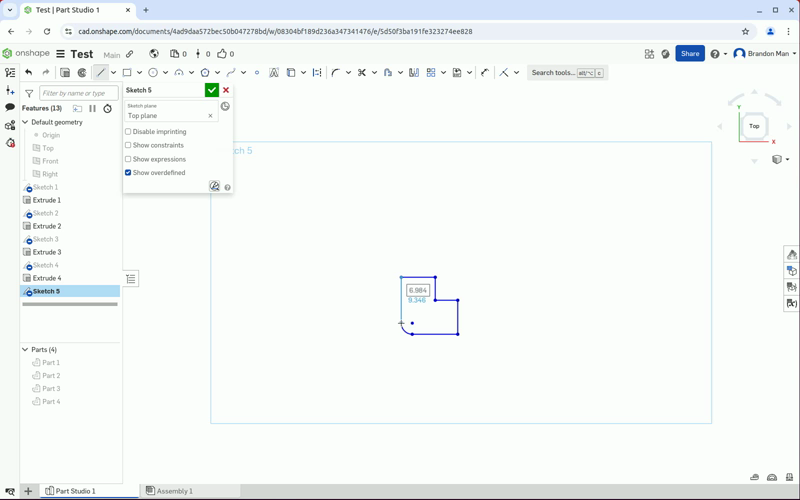
click(401, 322)
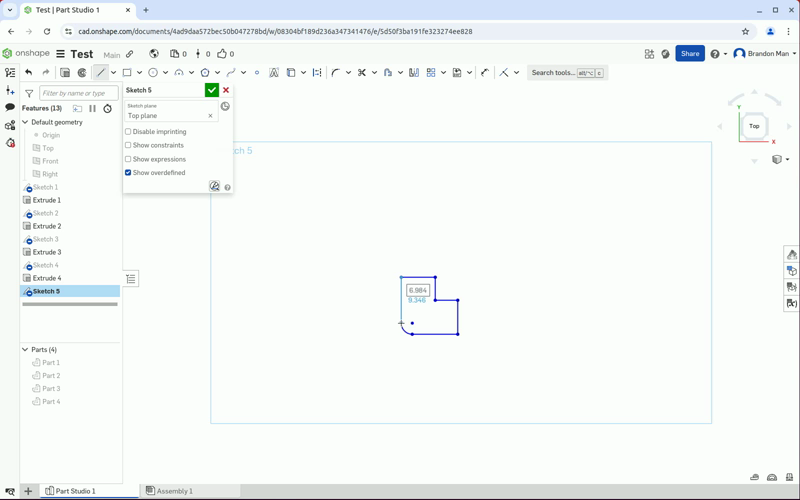
key(esc)
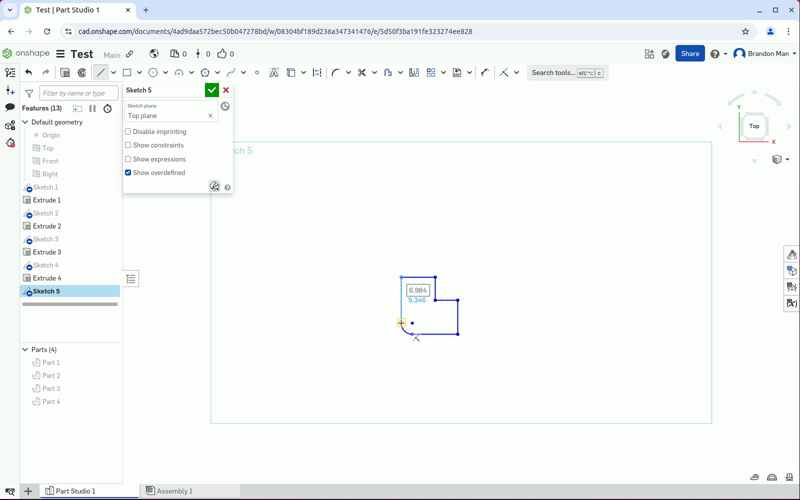
mouse_move(411, 314)
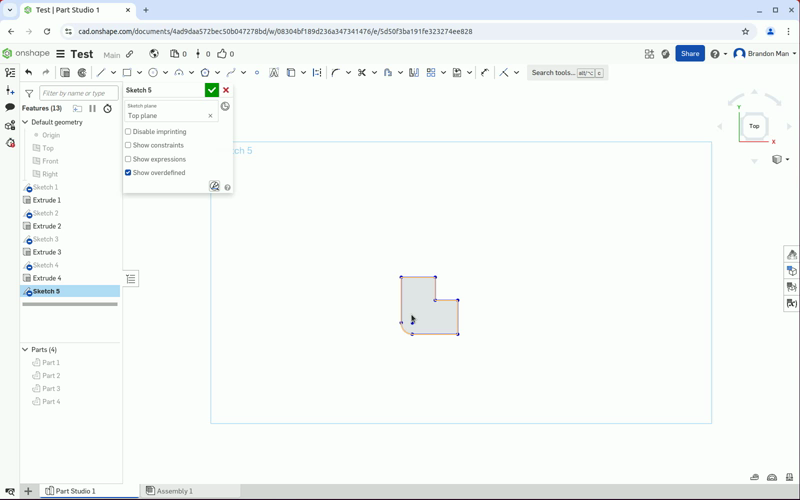
click(411, 314)
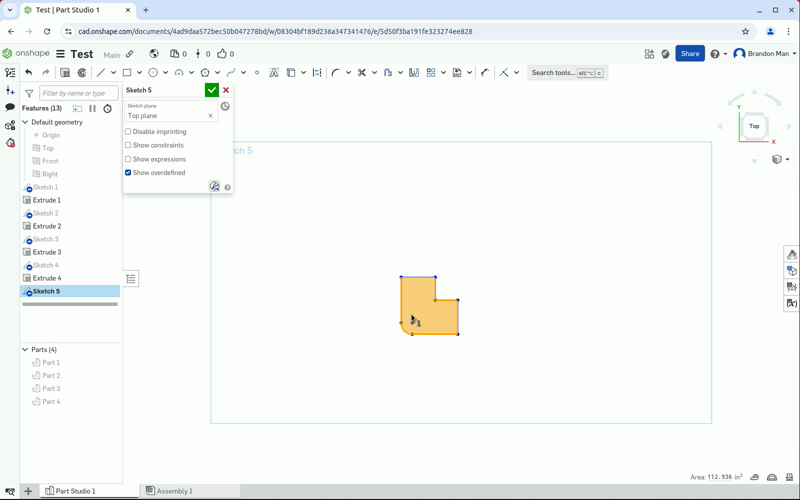
mouse_move(73, 352)
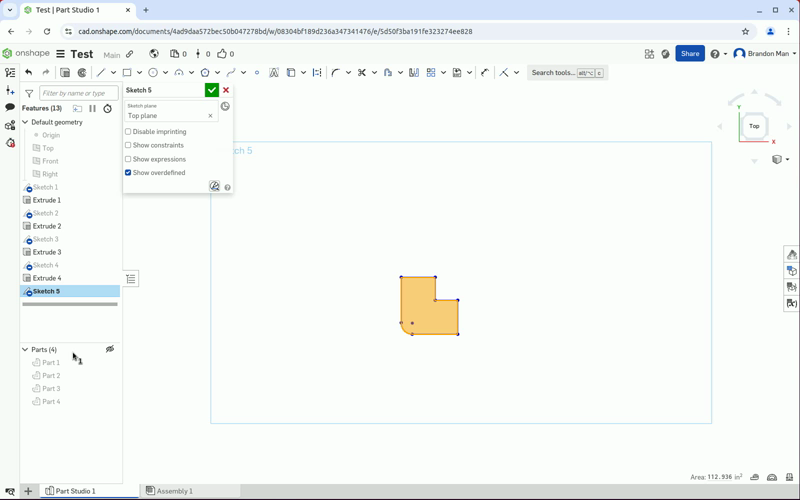
key(shift+y)
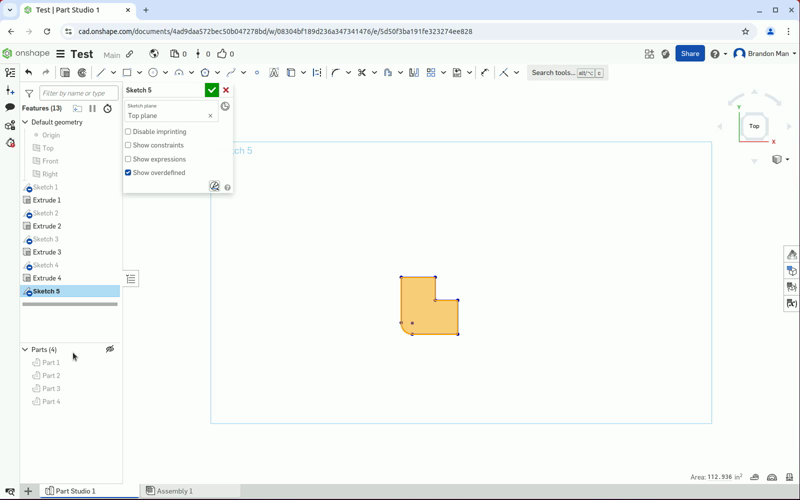
key(shift+e)
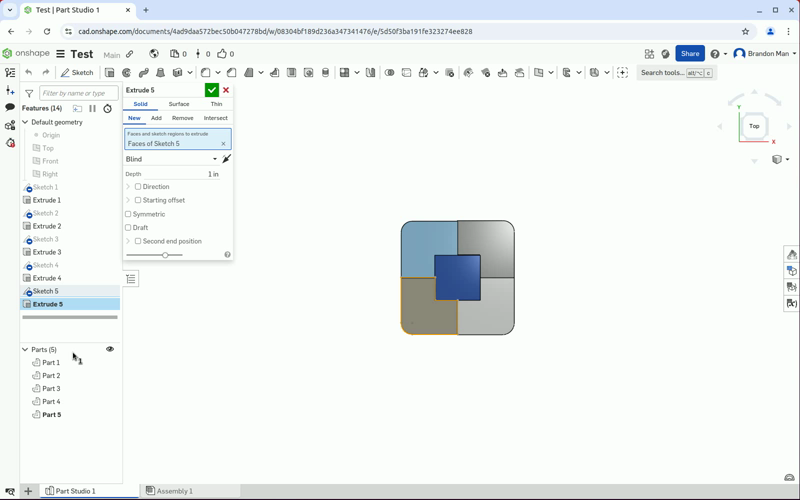
mouse_move(143, 106)
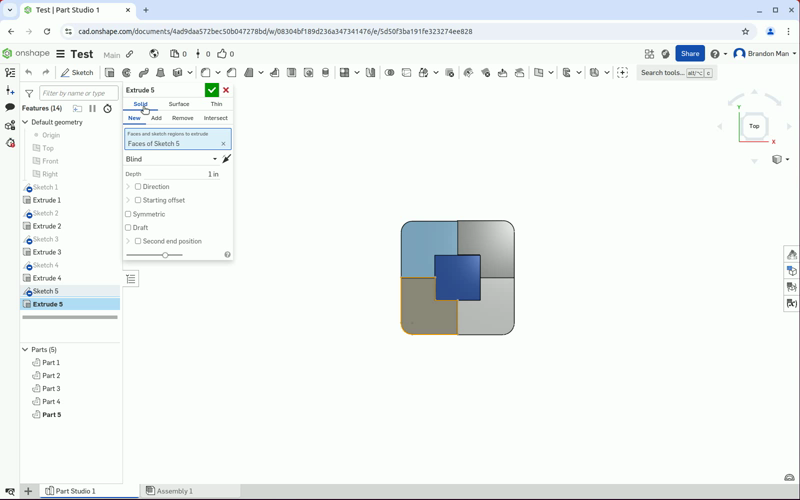
click(143, 106)
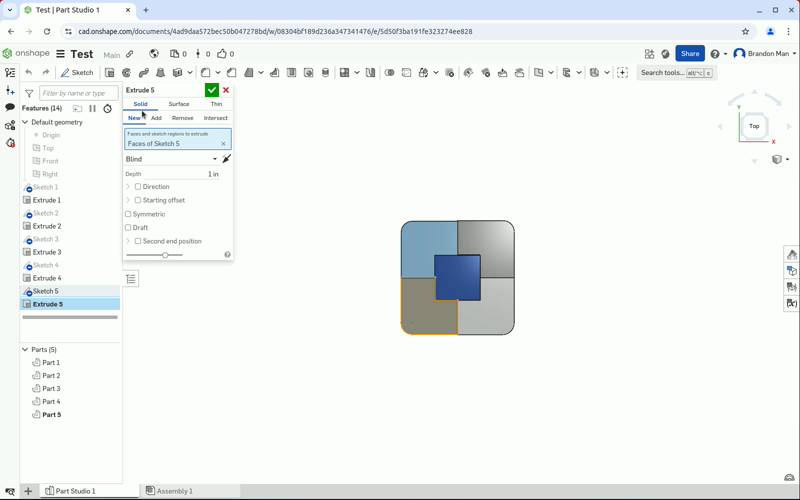
mouse_move(137, 120)
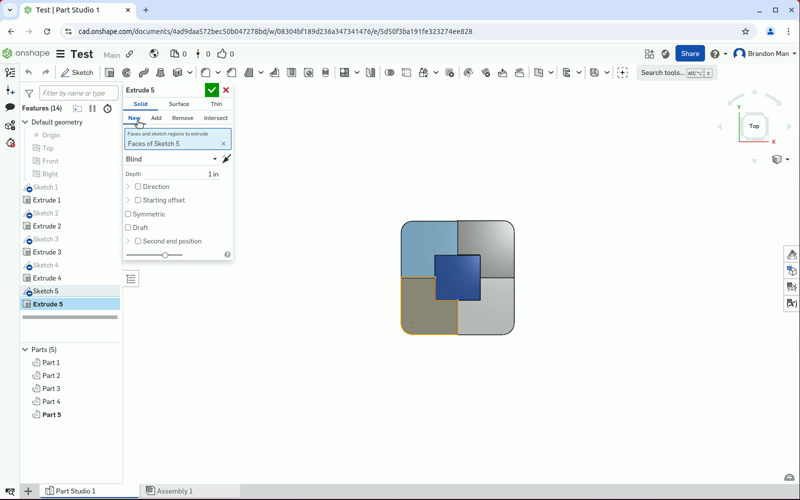
click(137, 120)
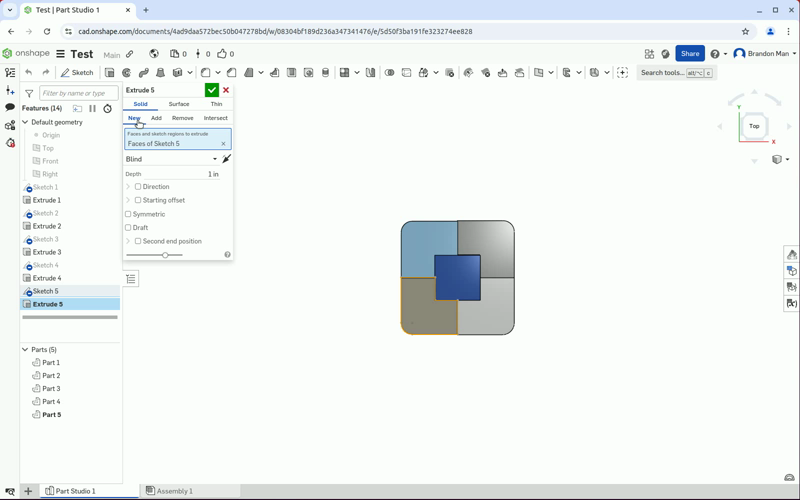
key(tab, 4)
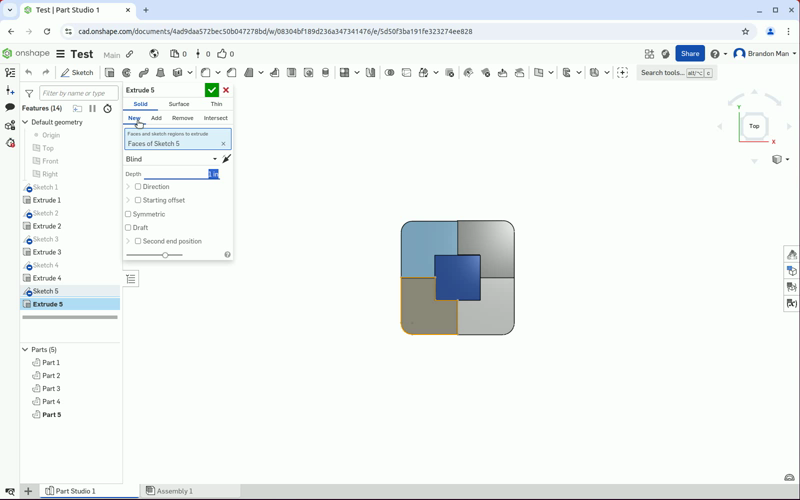
text(4.574)
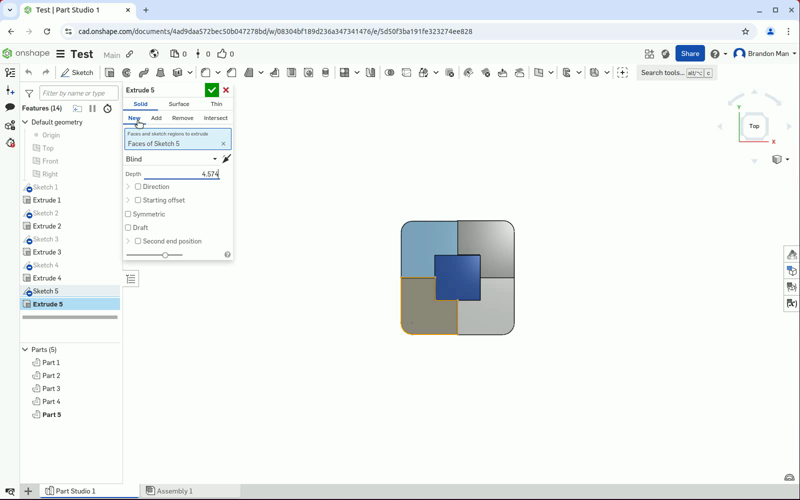
key(enter)
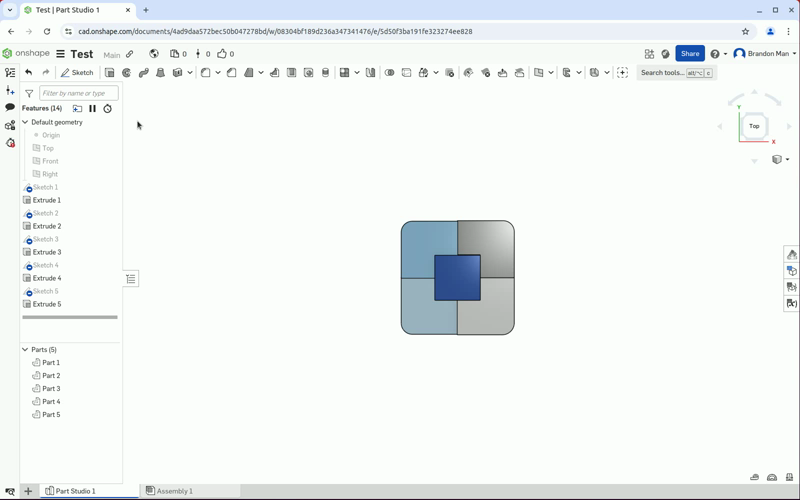
key(shift+h)
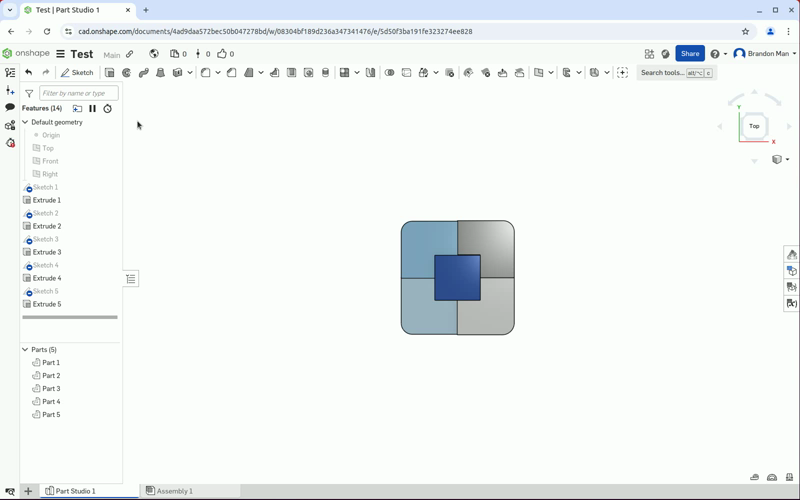
key(shift+h)
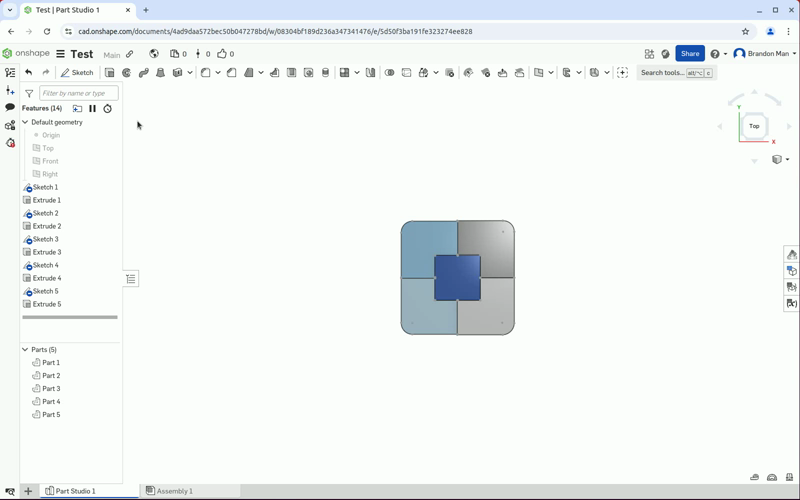
key(shift+7)
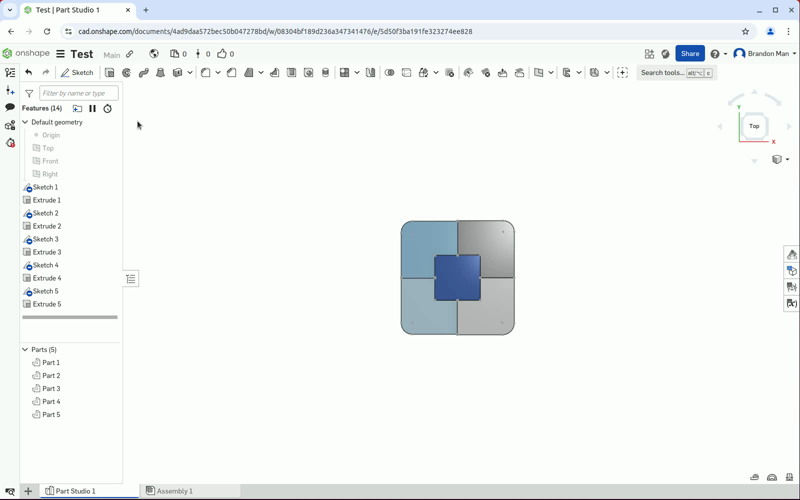
key(up, 3)
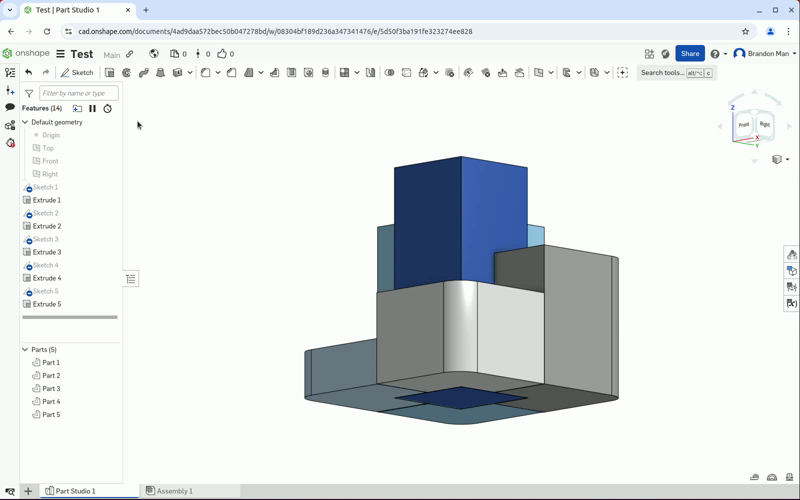
key(left, 3)
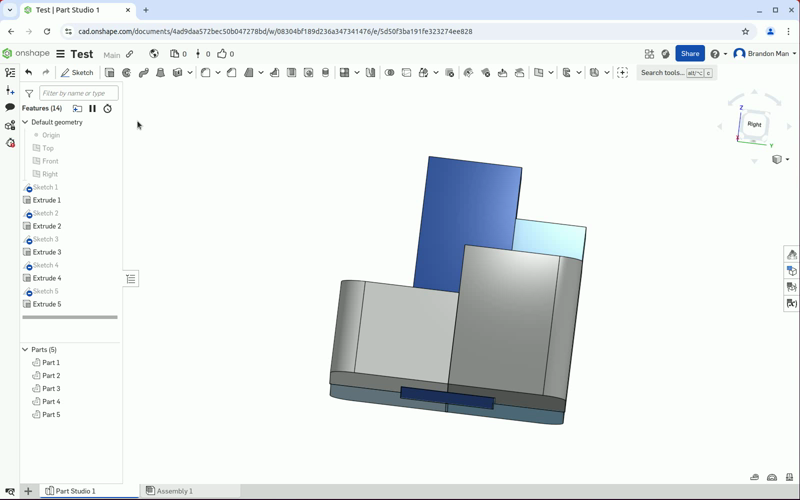
key(right, 3)
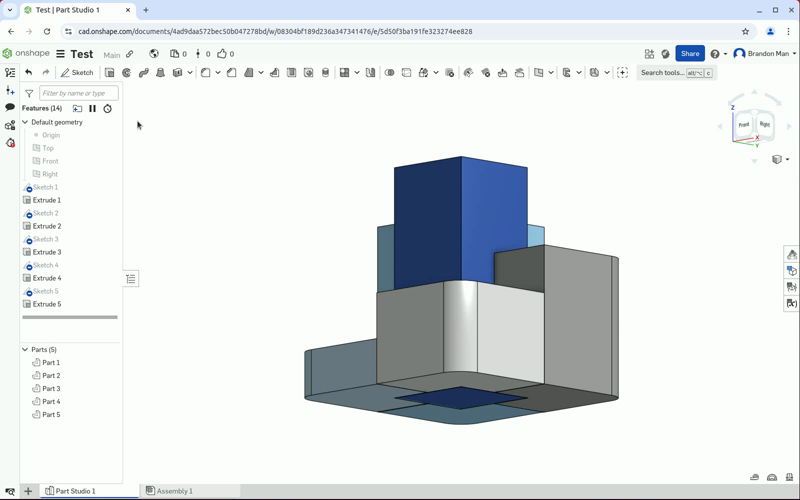
key(down, 3)
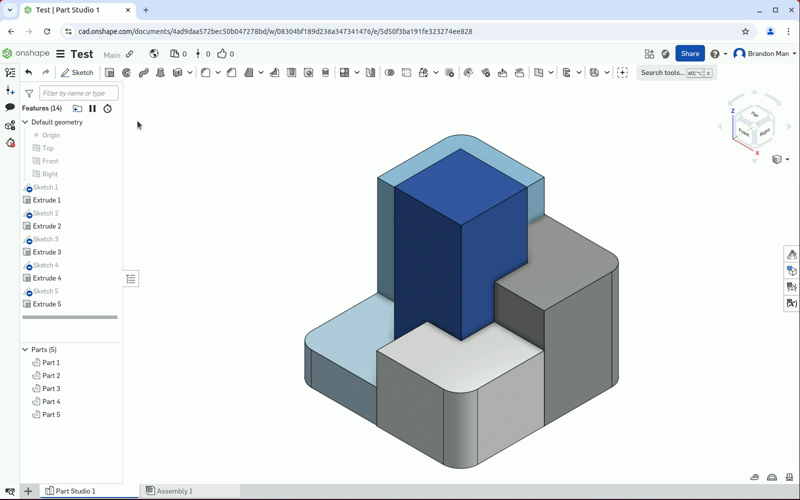
mouse_move(73, 189)
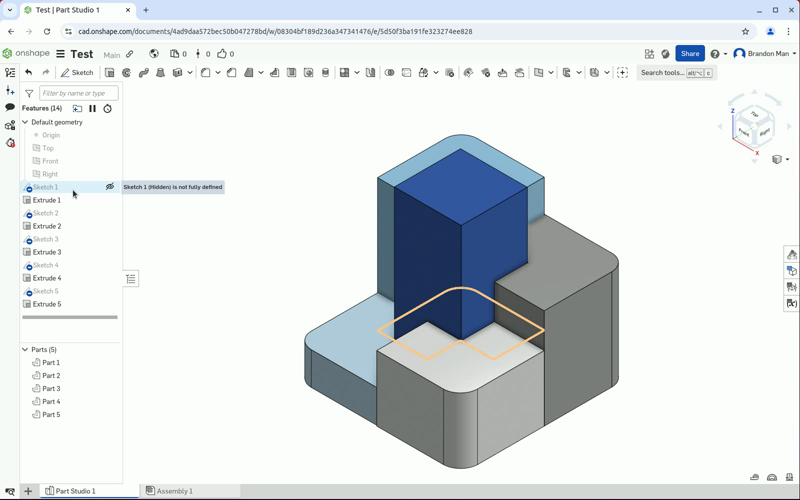
click(73, 189)